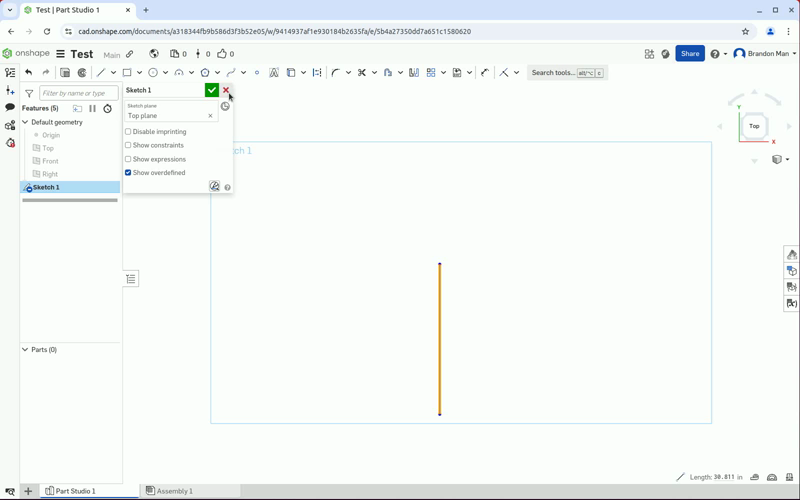
key(shift+h)
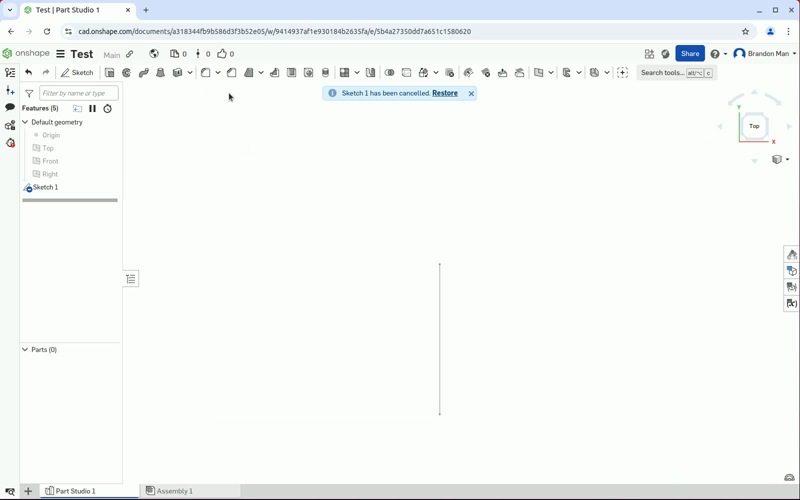
key(shift+s)
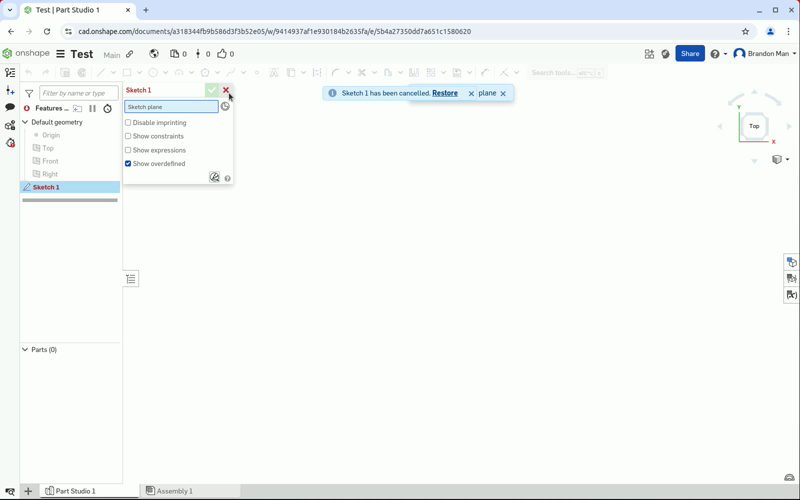
mouse_move(73, 150)
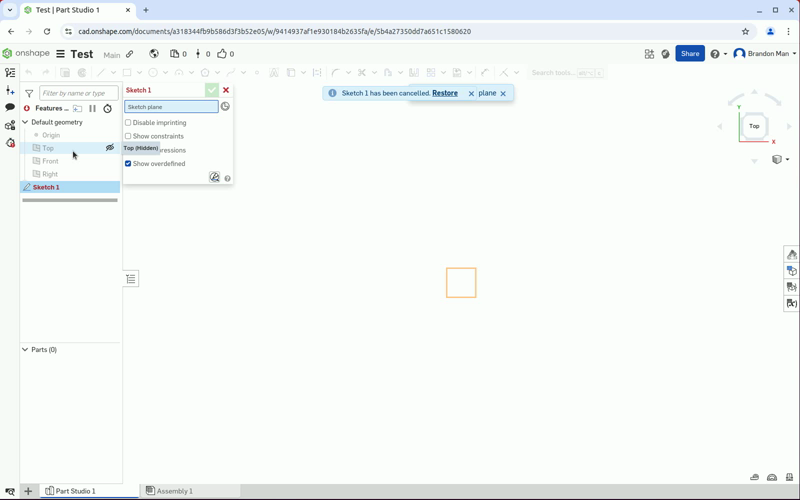
click(73, 150)
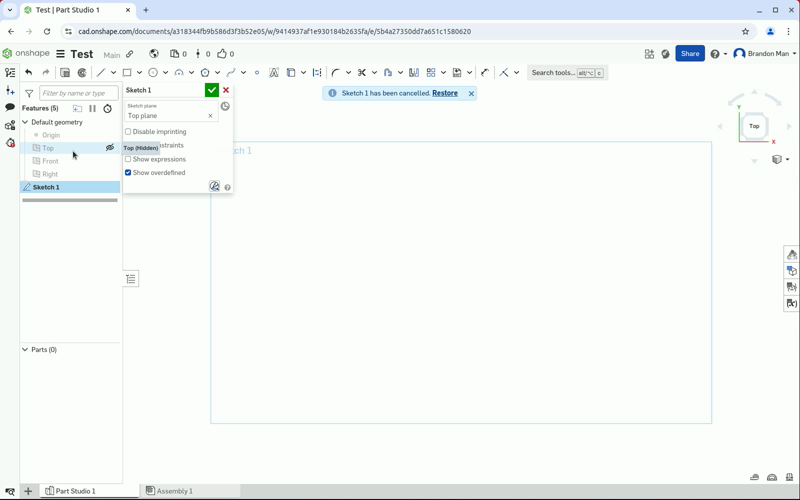
mouse_move(73, 352)
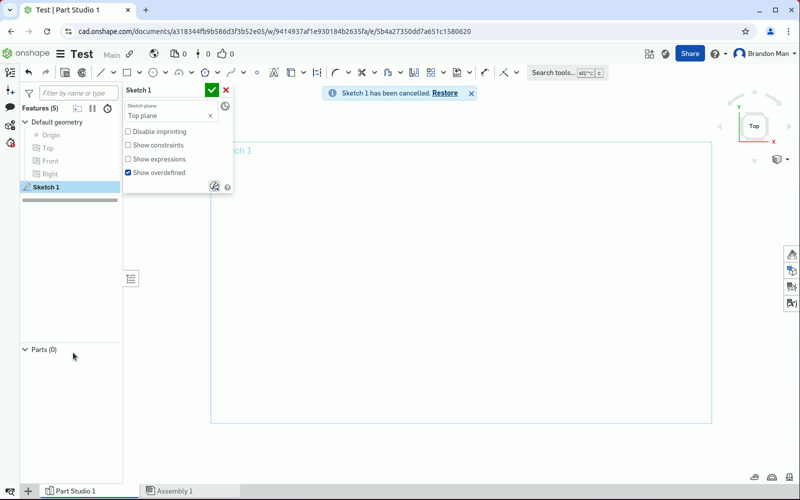
key(y)
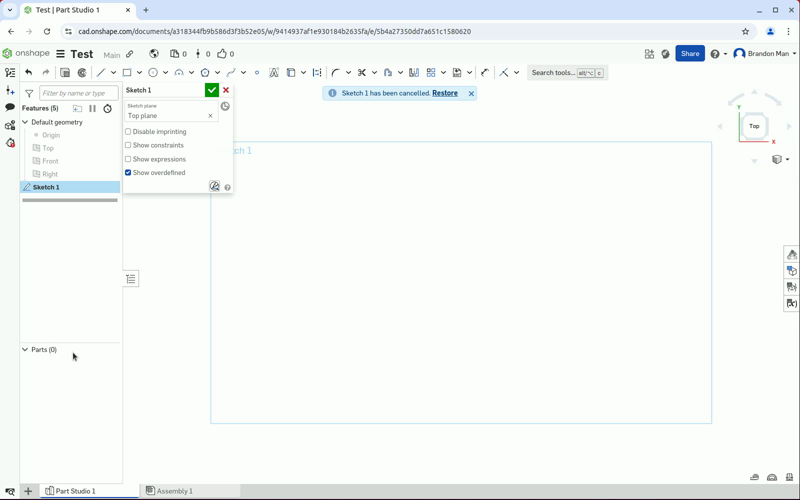
key(l)
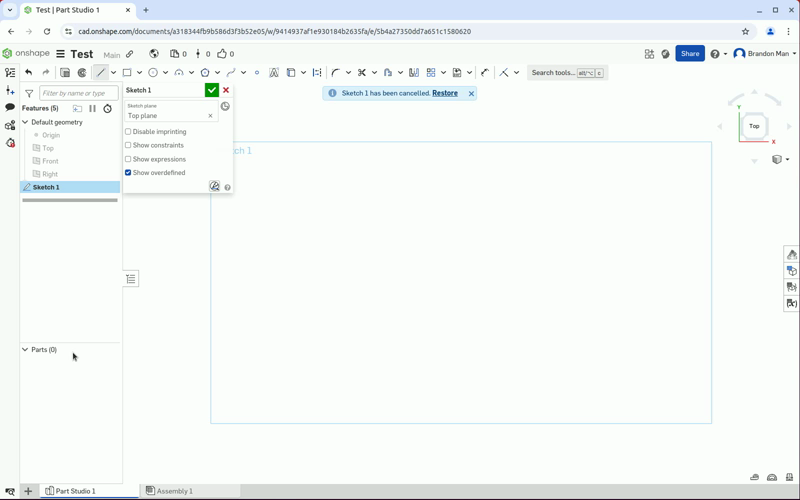
key_down(shift)
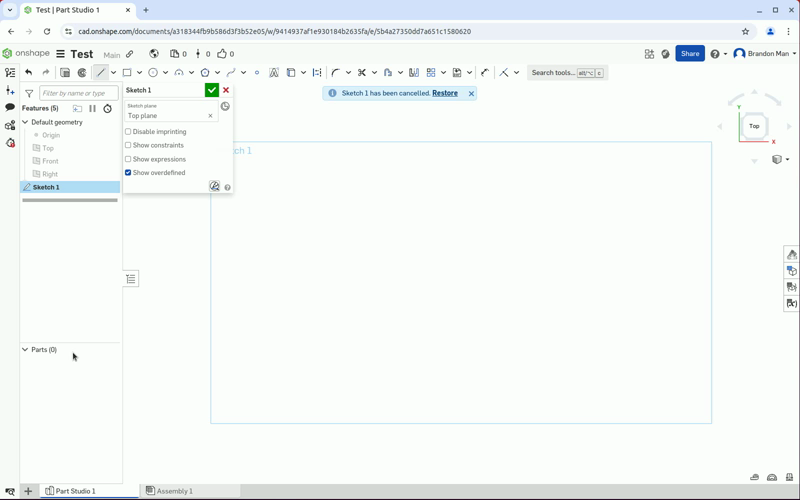
mouse_move(401, 311)
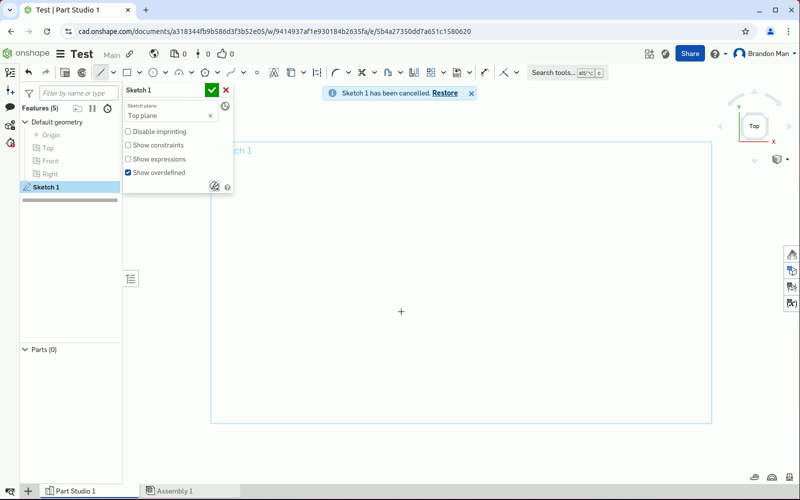
click(401, 311)
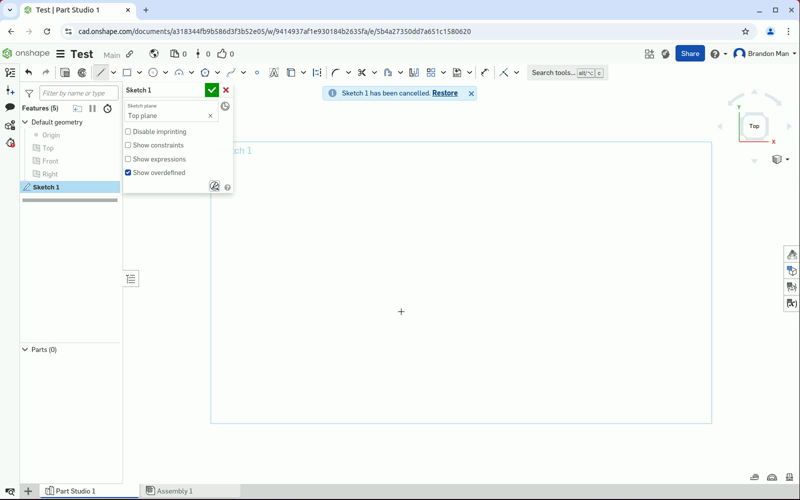
key_up(shift)
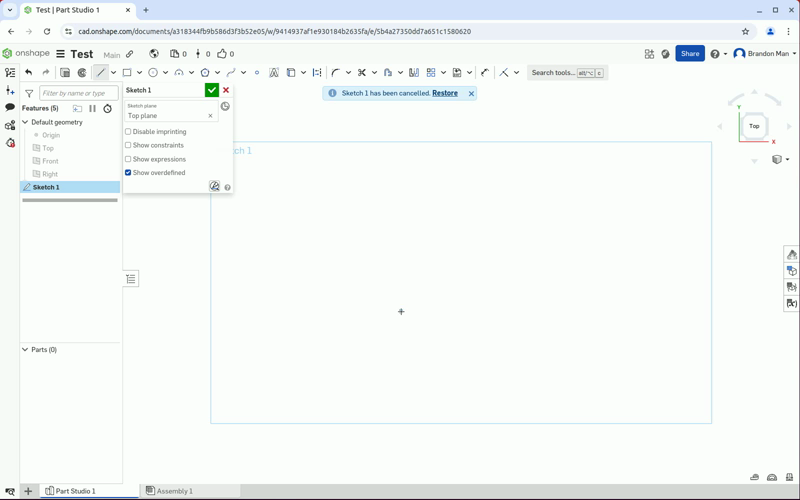
key_down(shift)
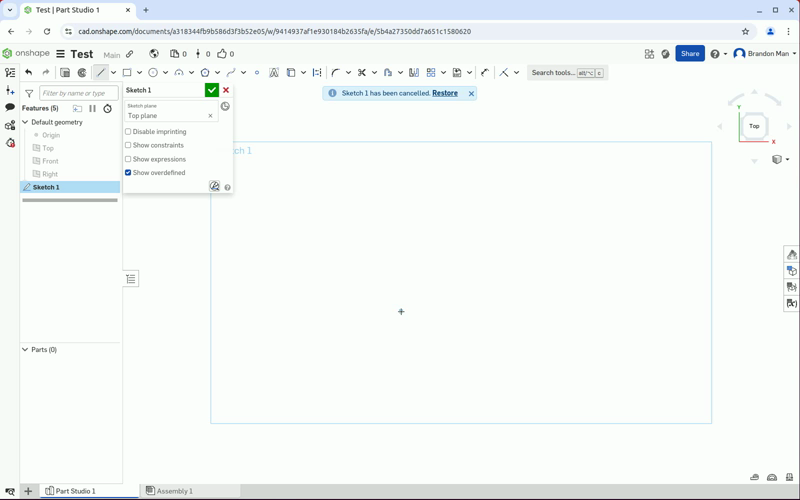
mouse_move(519, 311)
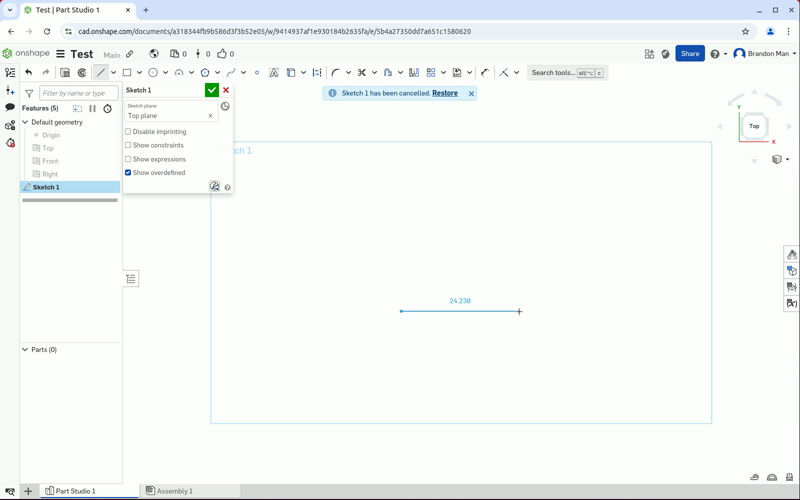
click(519, 311)
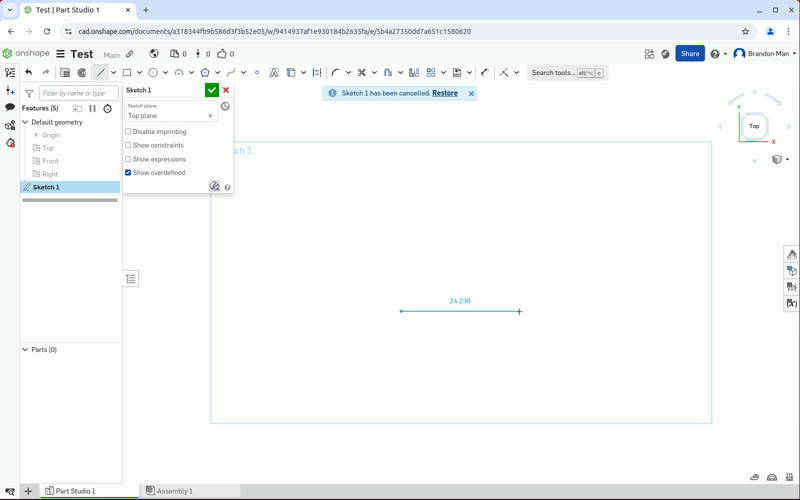
key_up(shift)
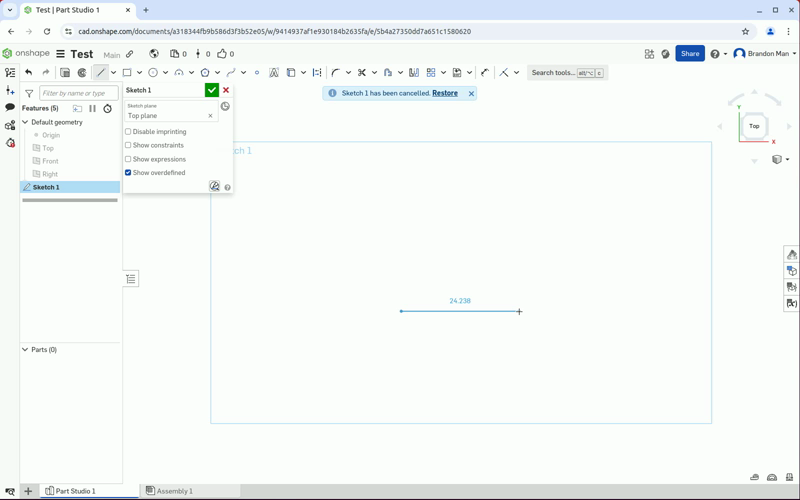
key_down(shift)
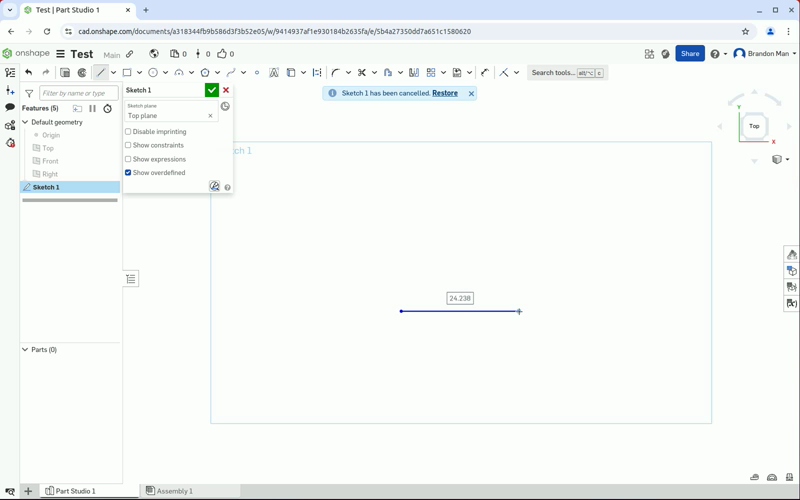
mouse_move(549, 311)
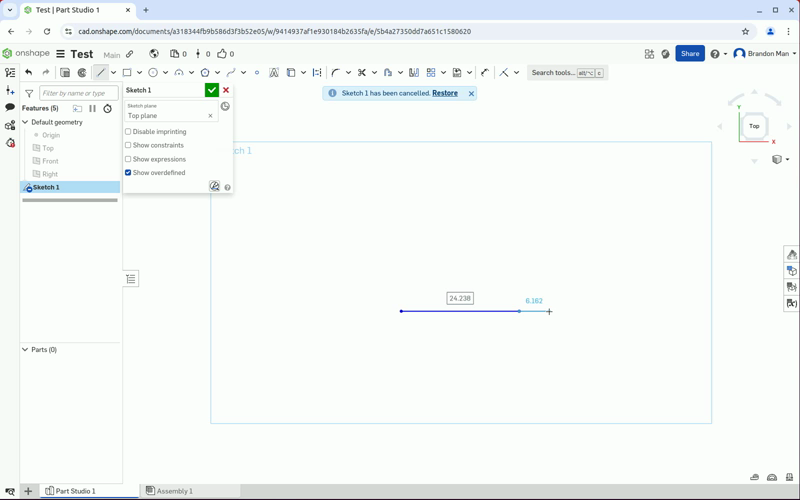
mouse_move(519, 255)
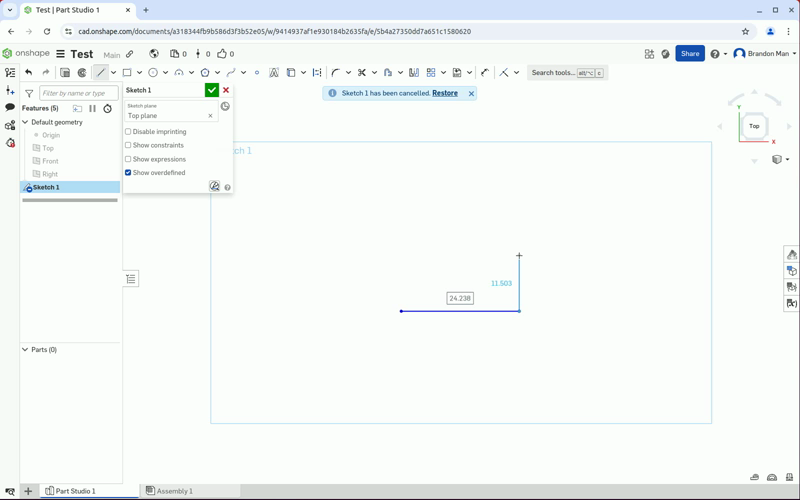
click(519, 255)
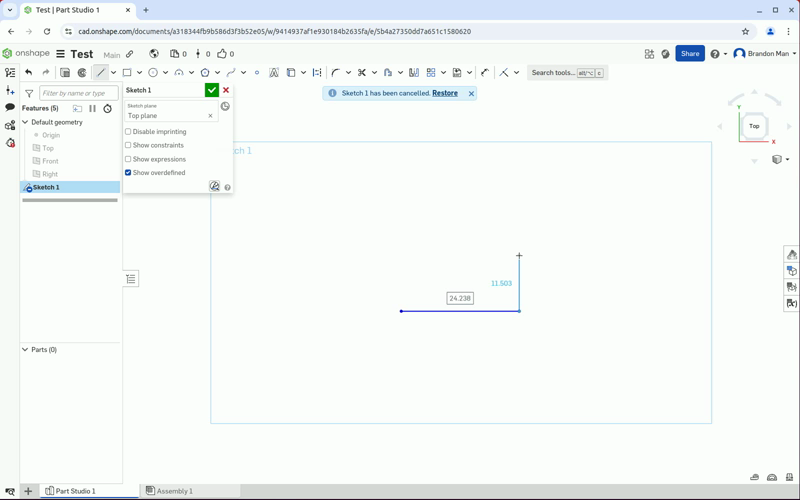
key_up(shift)
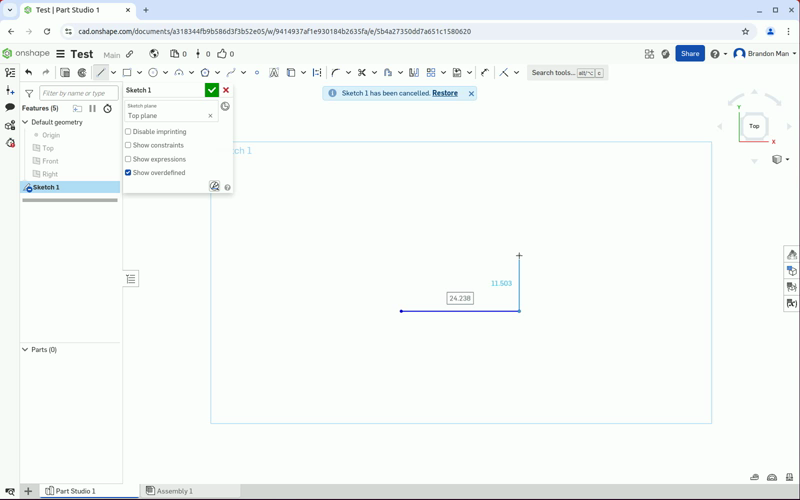
key_down(shift)
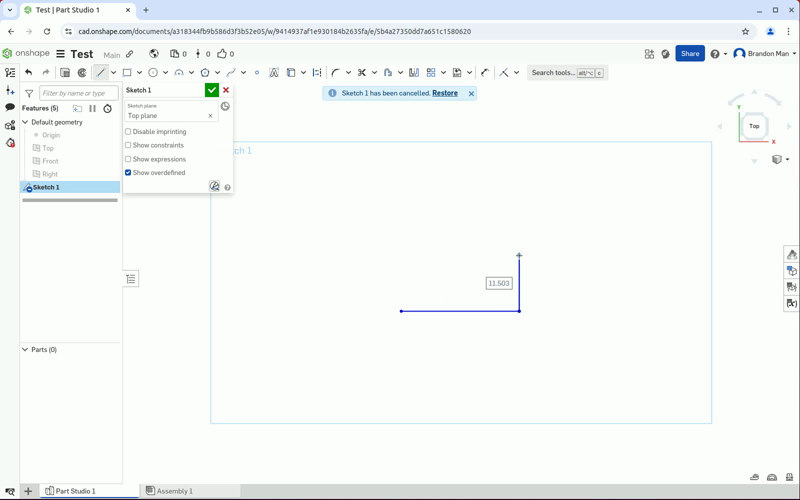
mouse_move(401, 255)
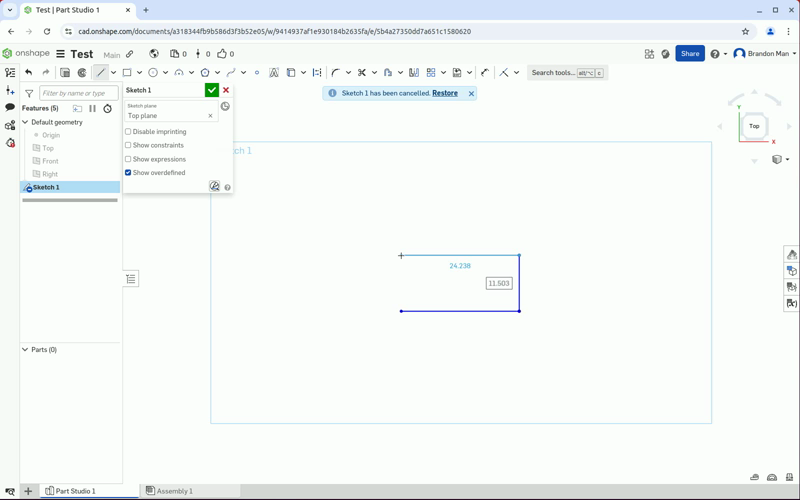
click(401, 255)
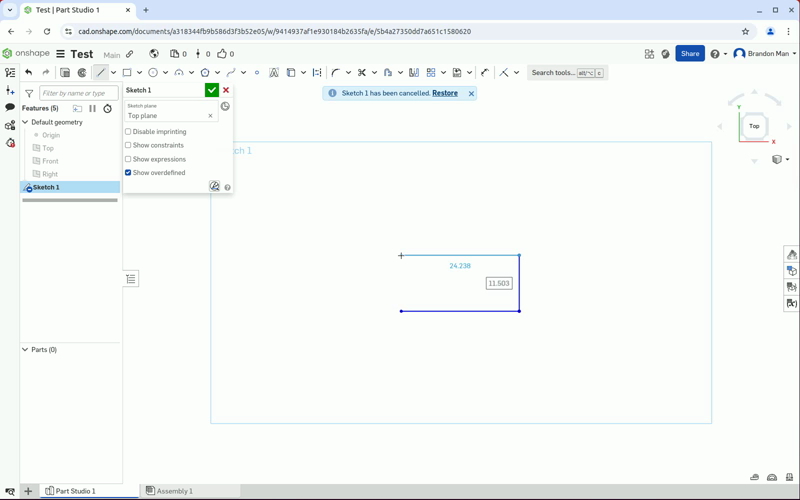
key_up(shift)
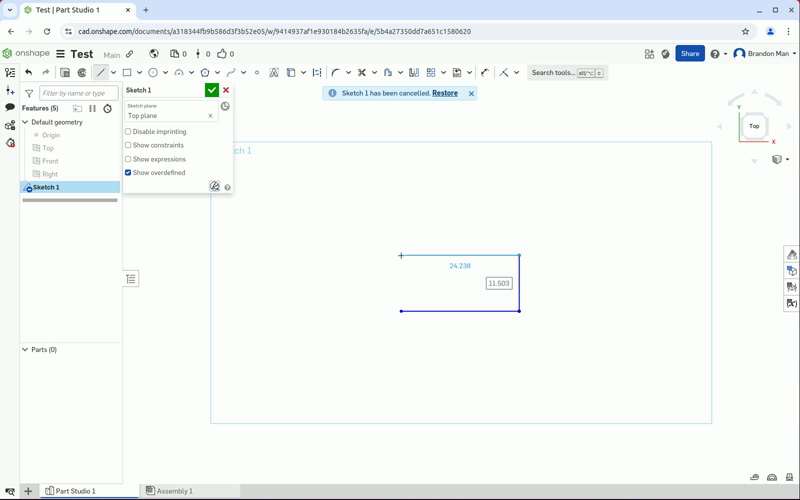
mouse_move(431, 255)
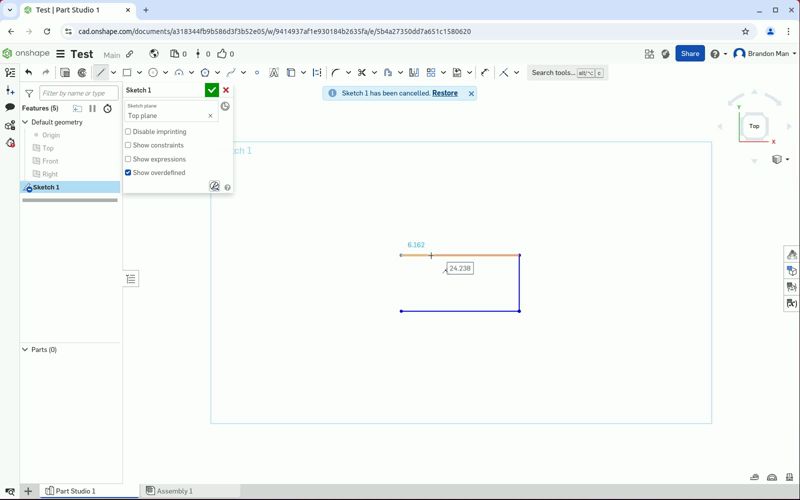
key_down(shift)
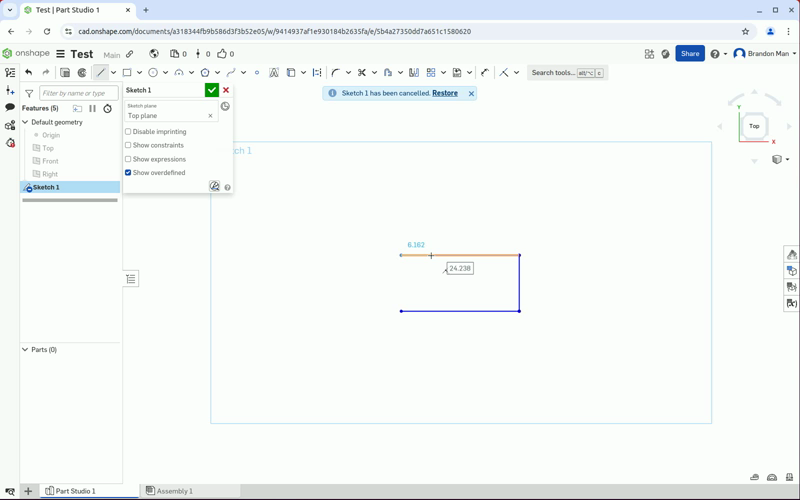
mouse_move(401, 311)
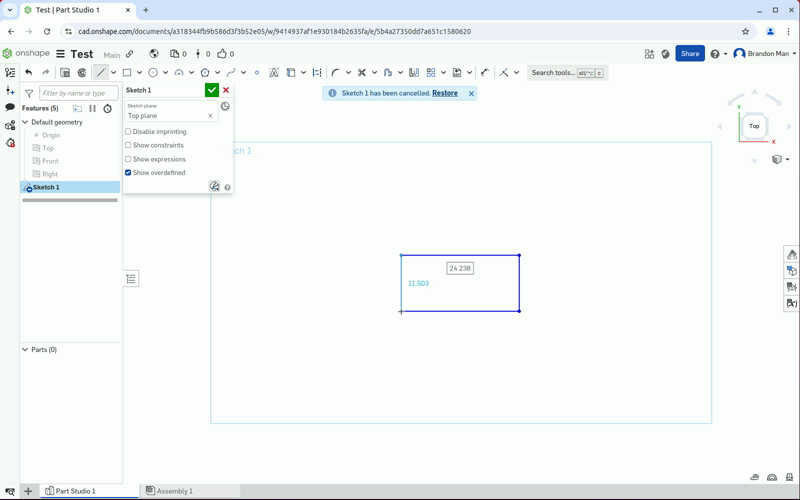
key_up(shift)
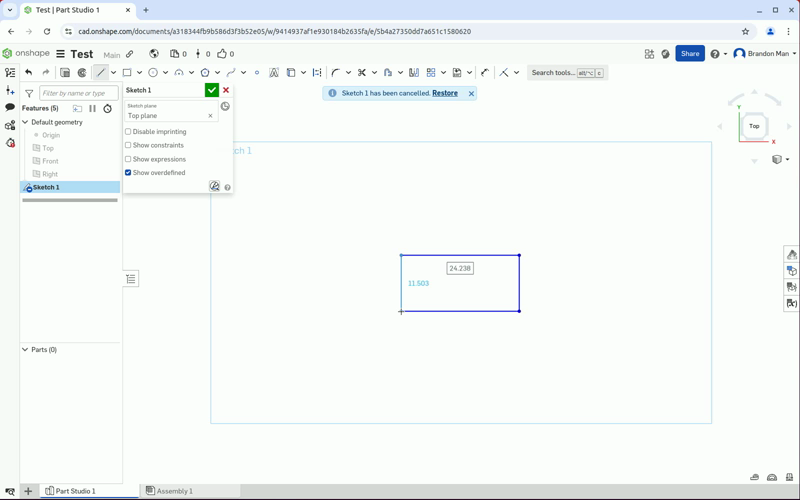
click(401, 311)
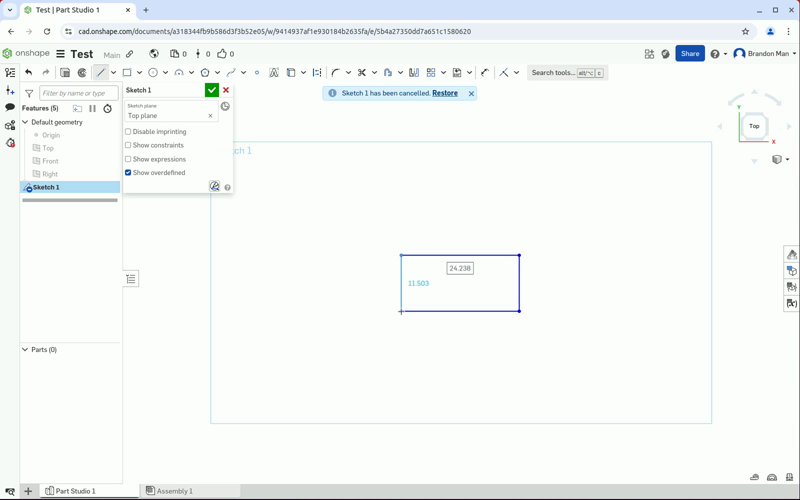
key(esc)
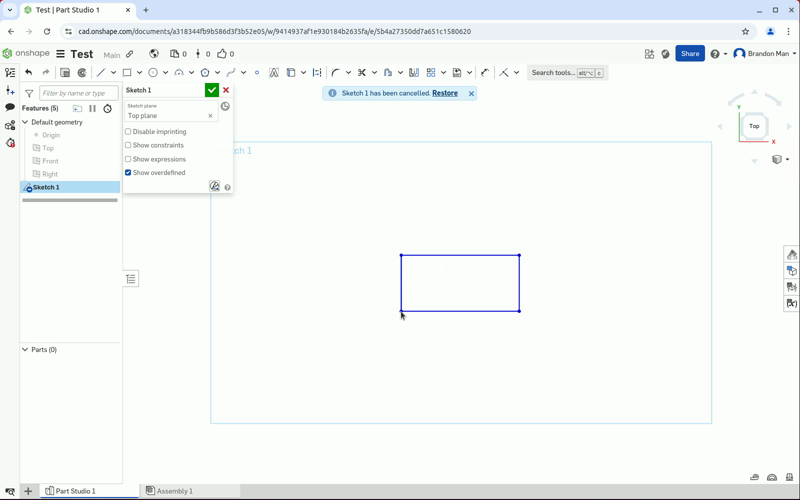
mouse_move(421, 265)
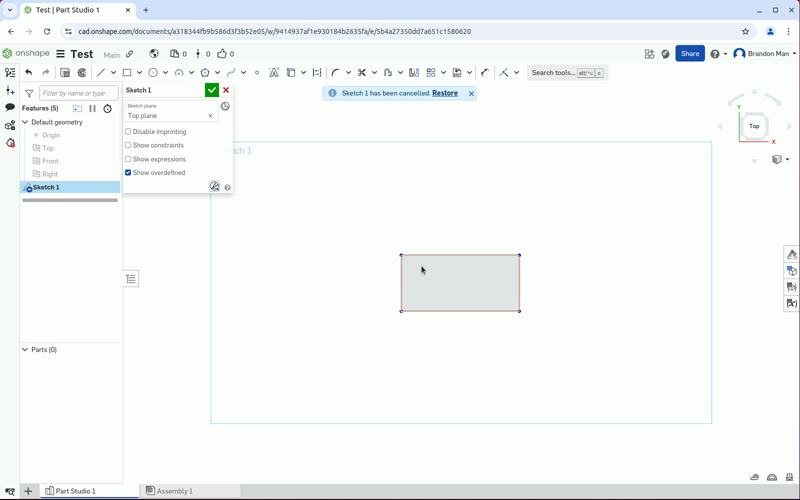
click(421, 265)
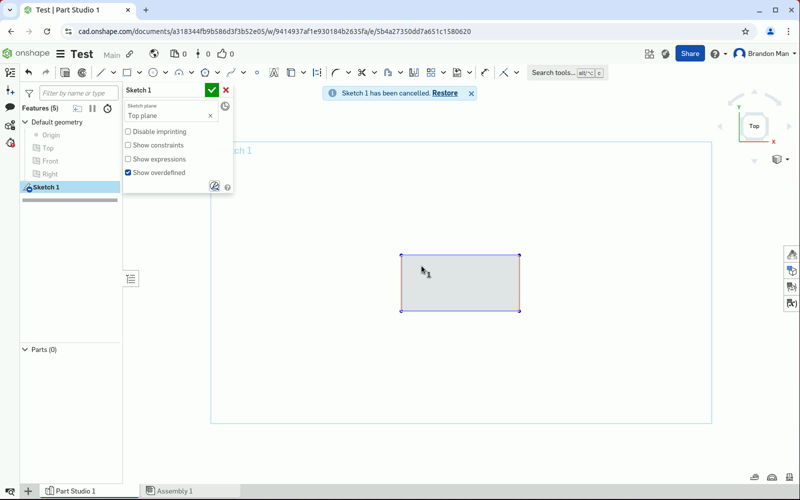
mouse_move(73, 352)
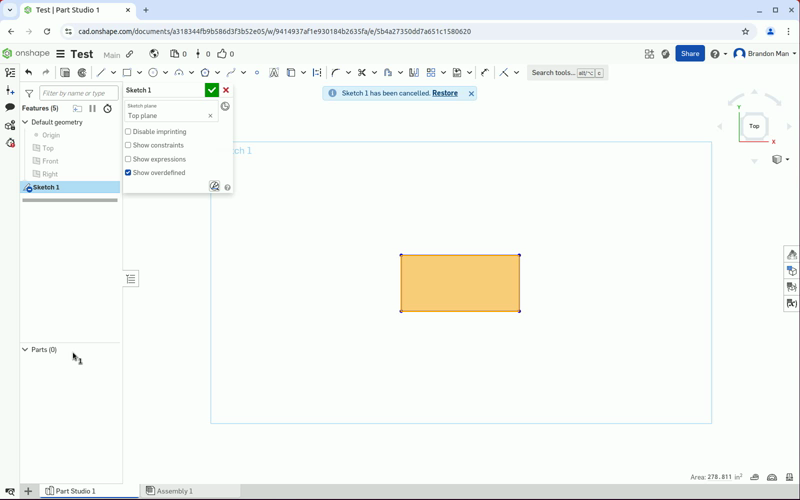
key(shift+y)
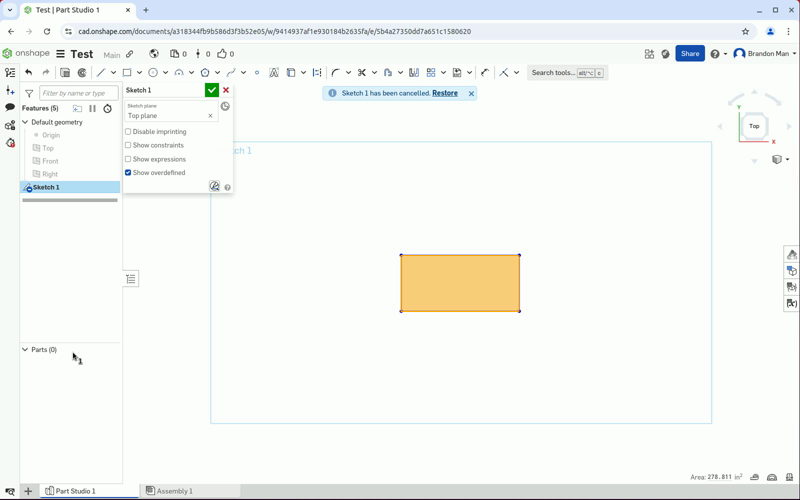
key(shift+e)
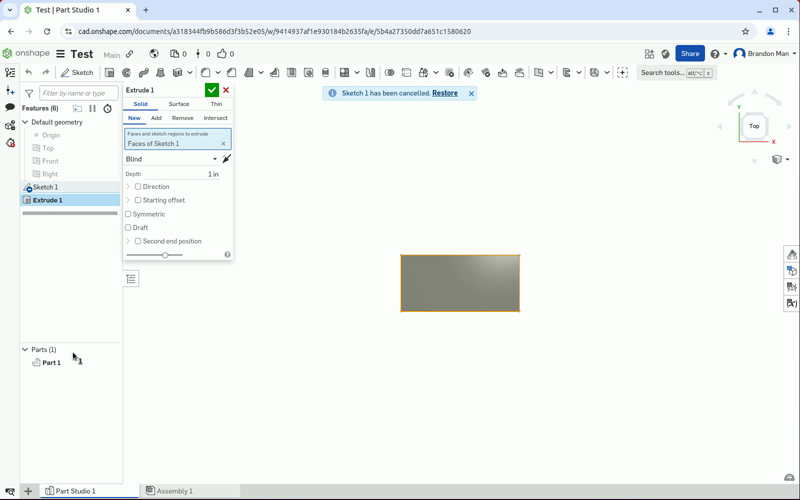
mouse_move(143, 106)
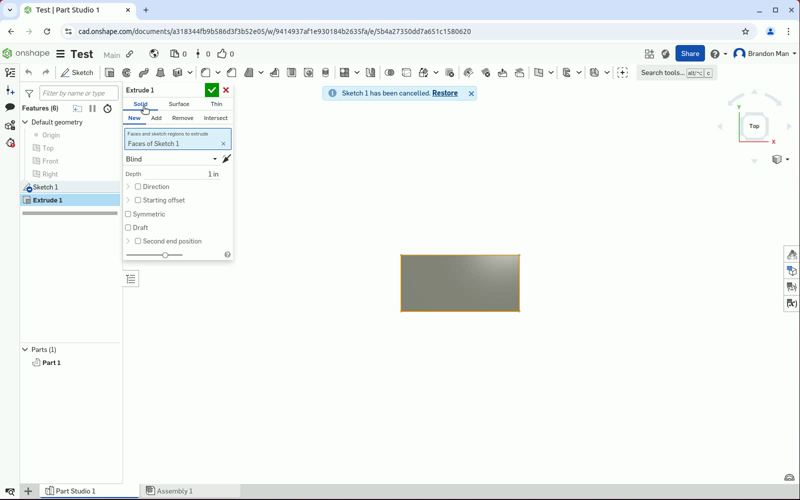
click(143, 106)
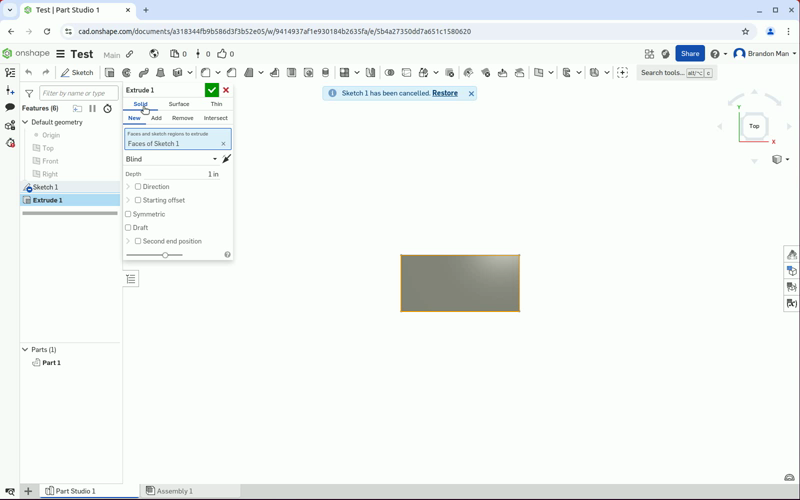
mouse_move(137, 120)
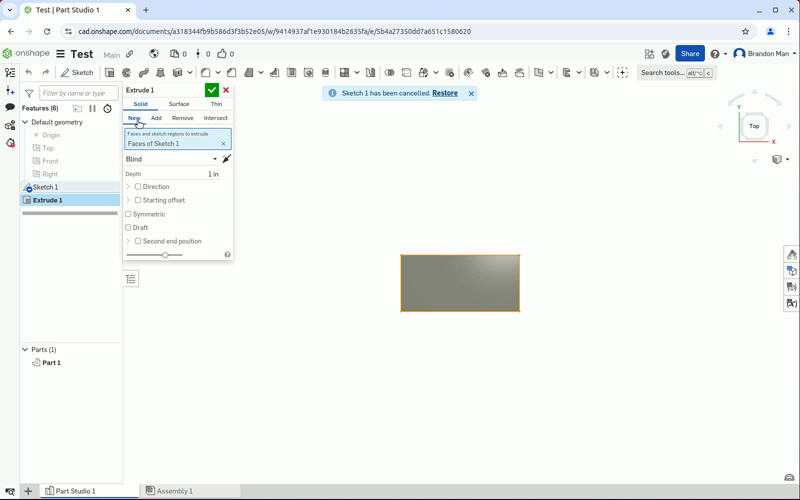
click(137, 120)
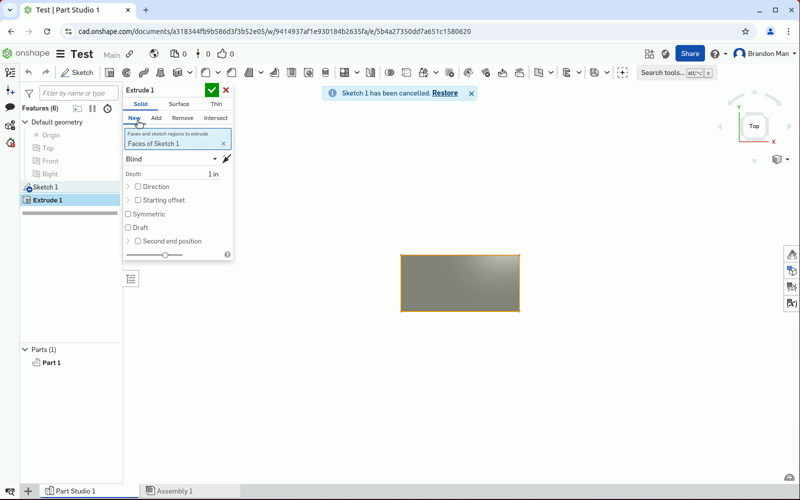
key(tab, 4)
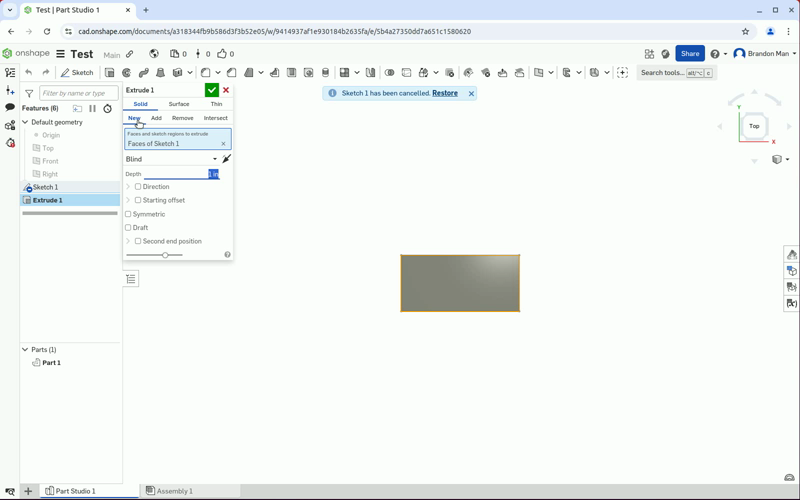
text(0.481)
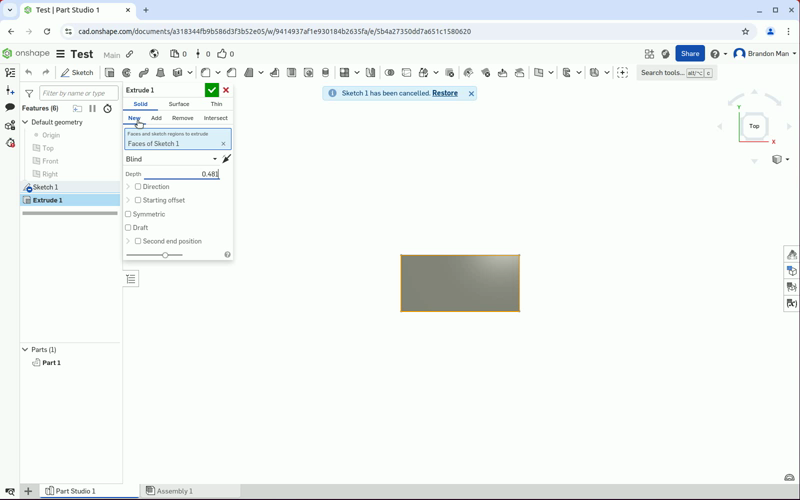
key(enter)
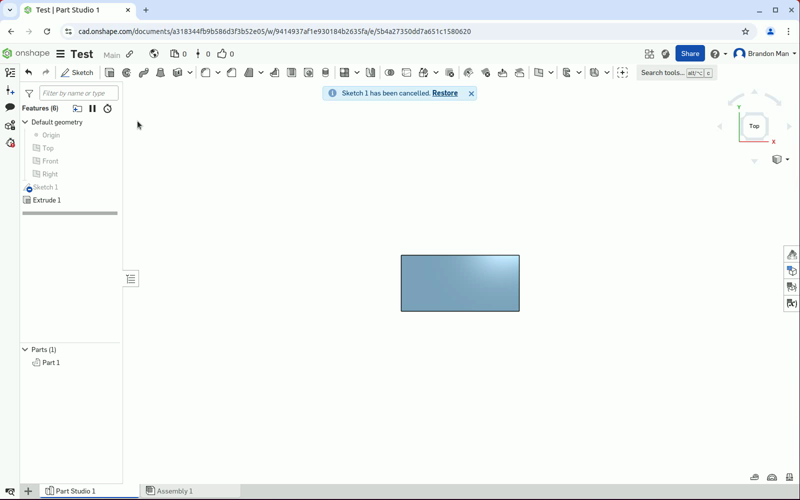
key(shift+h)
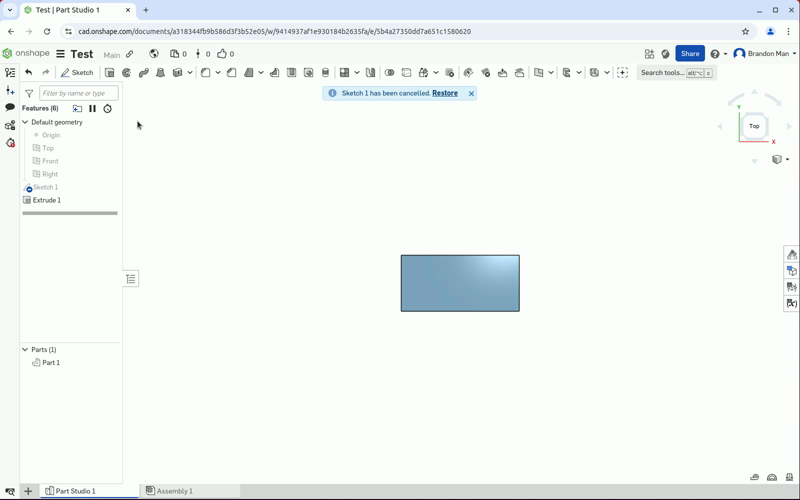
key(shift+h)
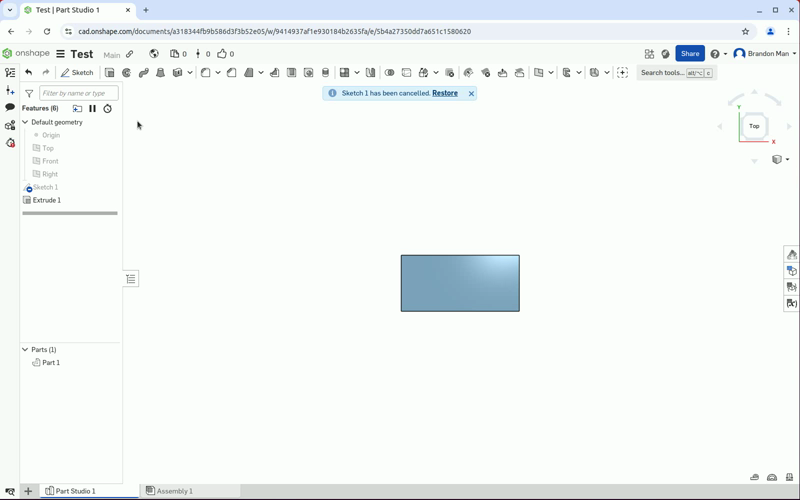
mouse_move(73, 189)
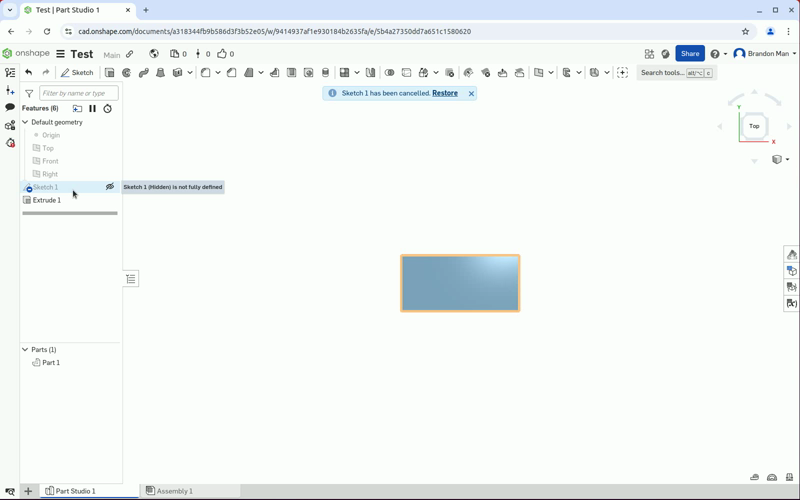
click(73, 189)
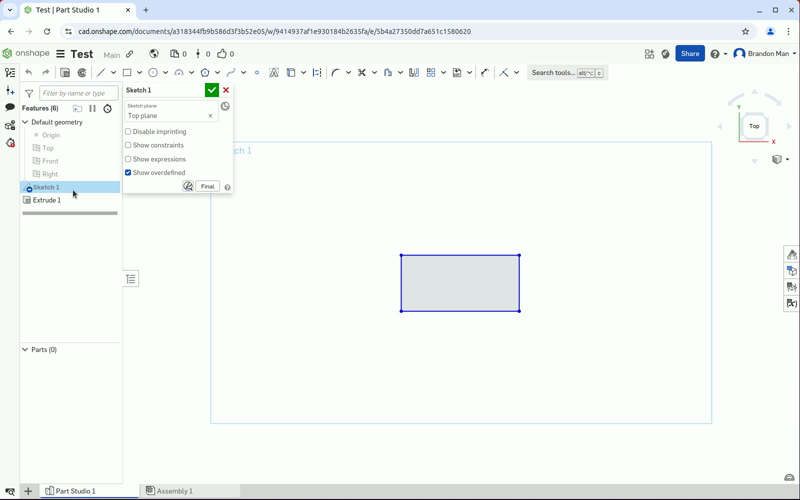
mouse_move(229, 92)
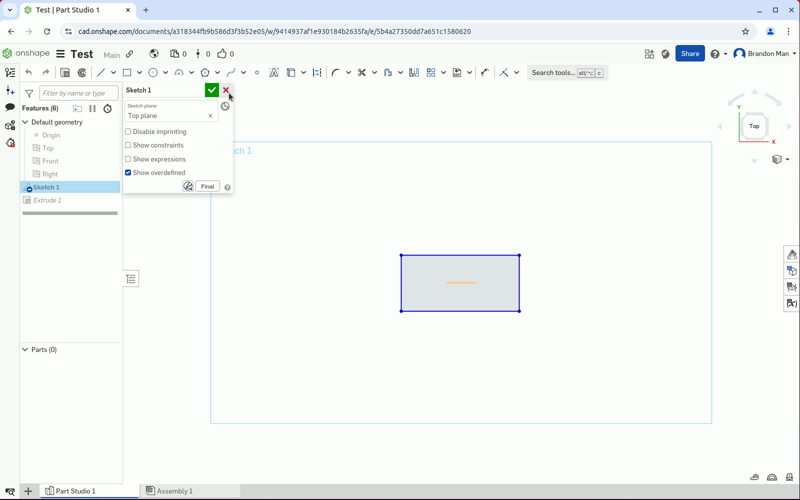
click(229, 92)
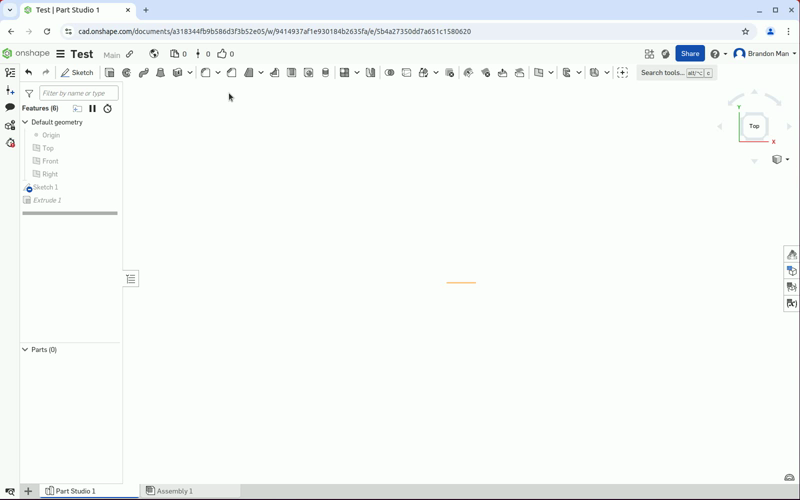
mouse_move(541, 75)
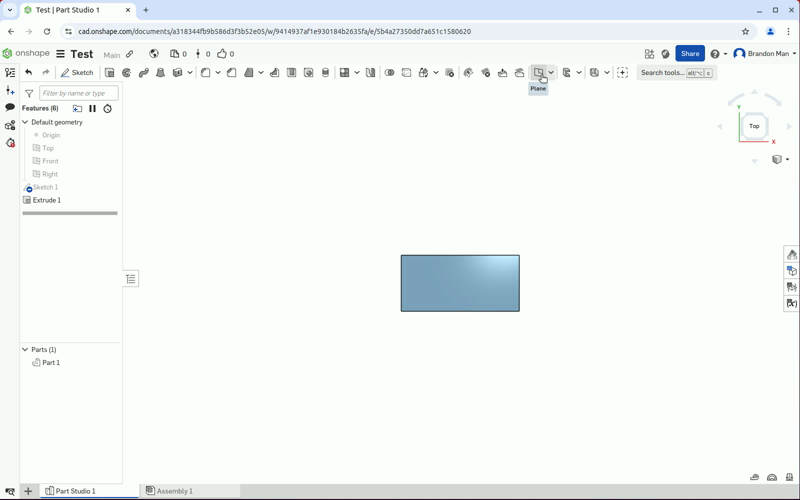
click(541, 75)
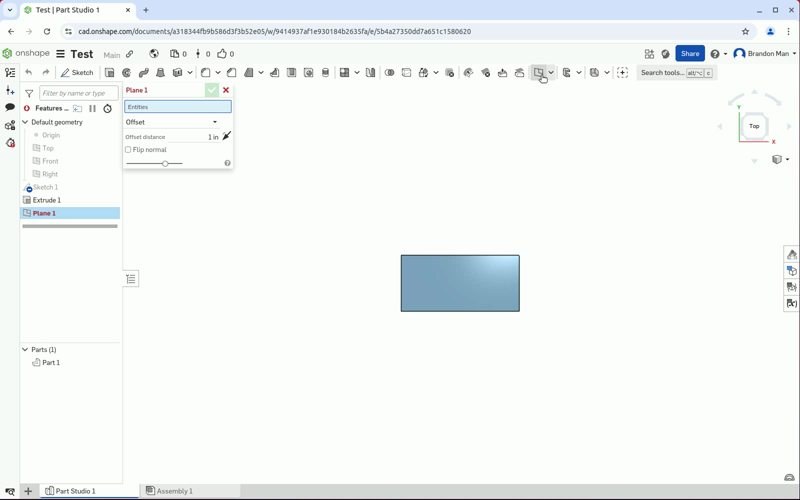
mouse_move(73, 150)
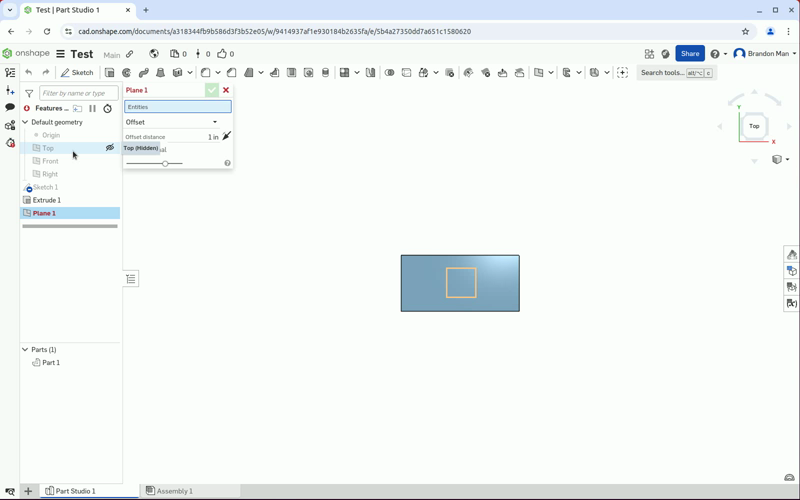
click(73, 150)
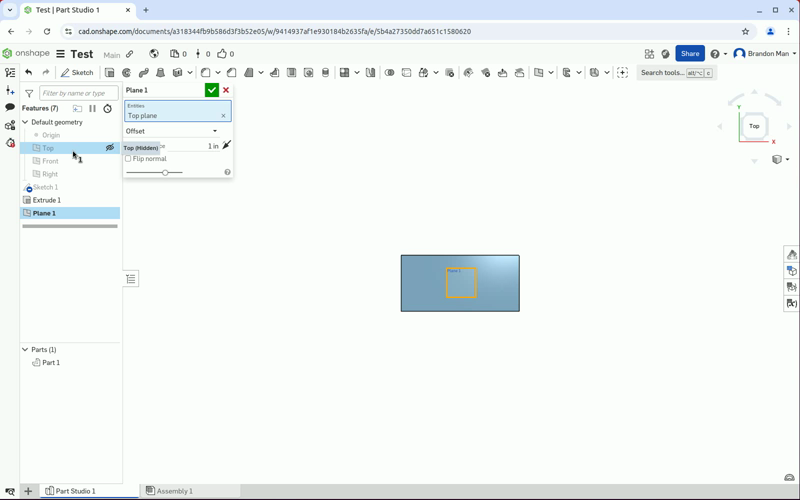
key(tab, 2)
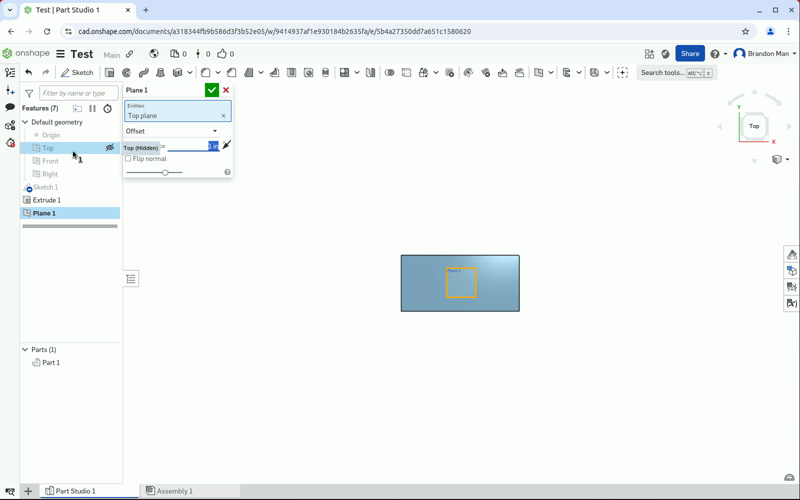
text(0.493)
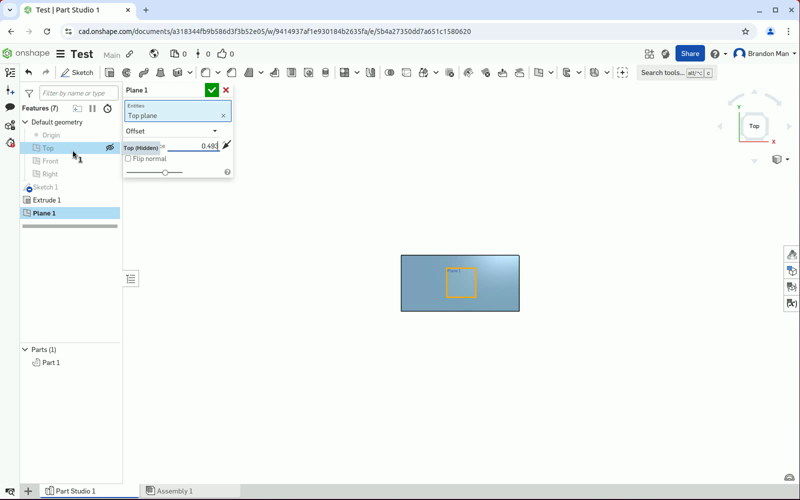
key(enter, 2)
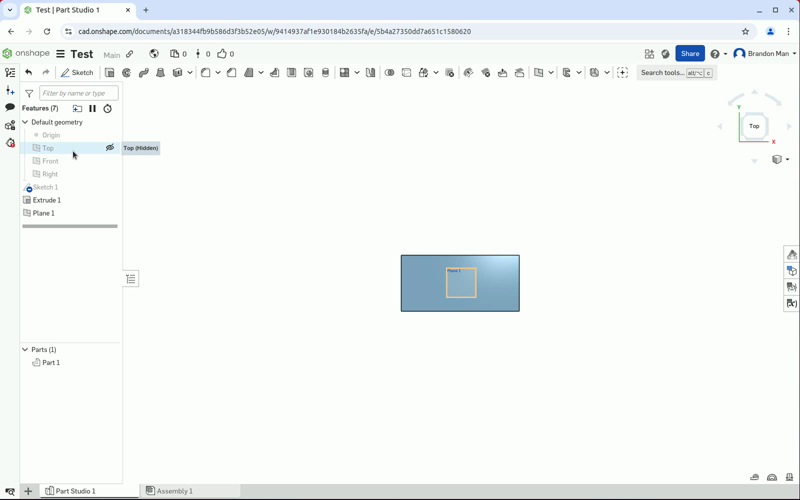
key(shift+s)
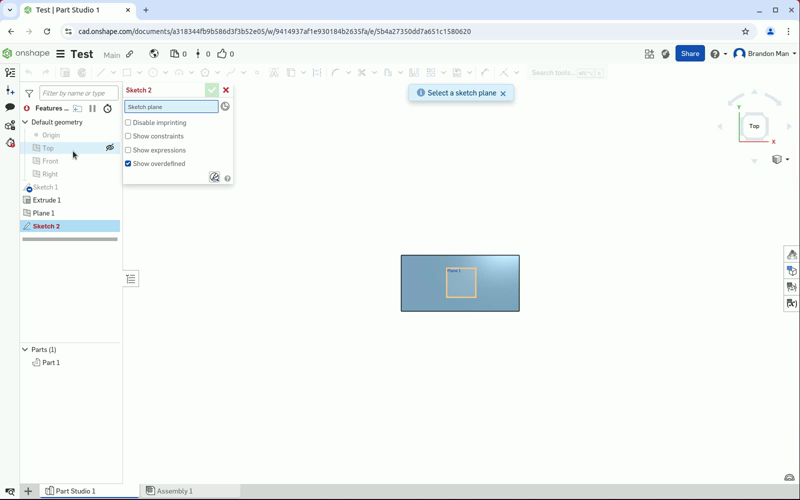
mouse_move(73, 215)
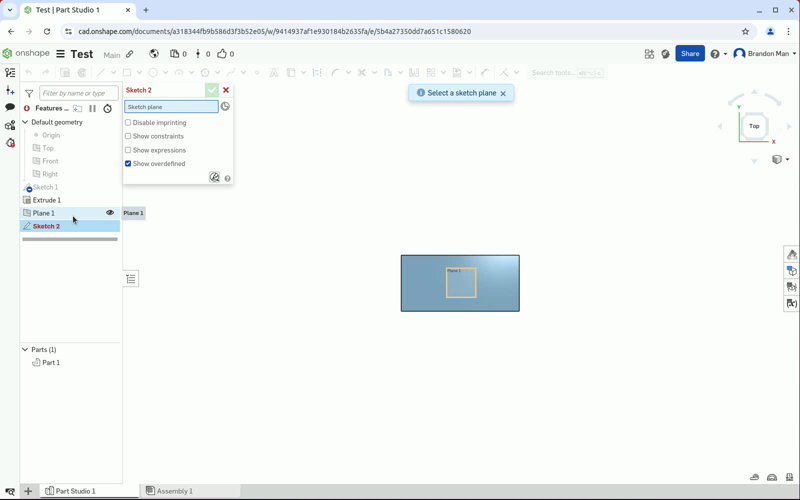
click(73, 215)
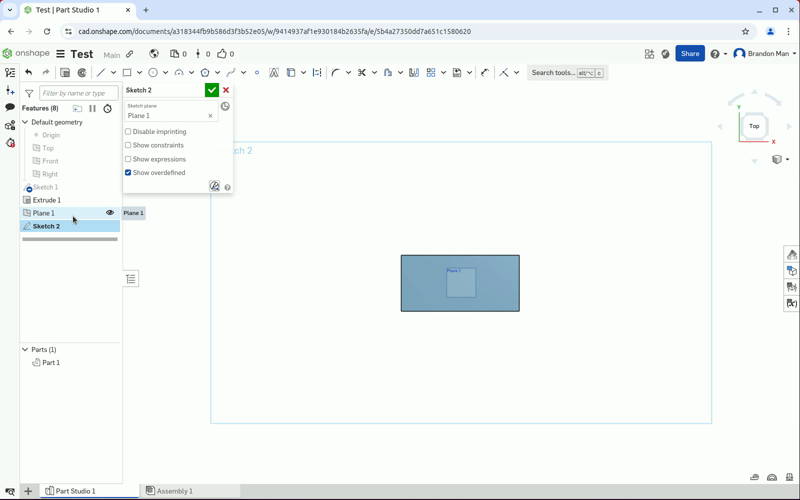
mouse_move(73, 352)
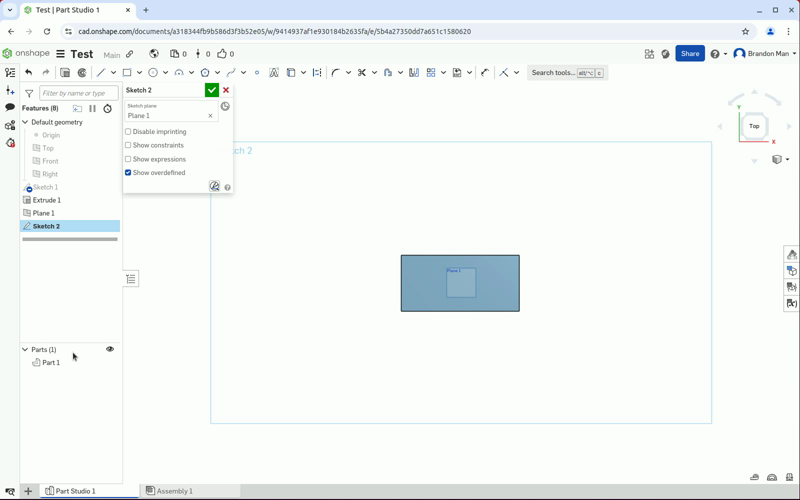
key(y)
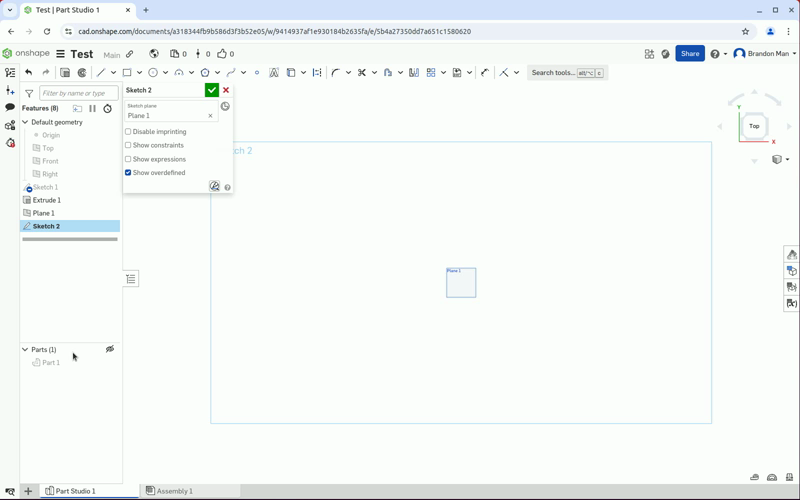
key(l)
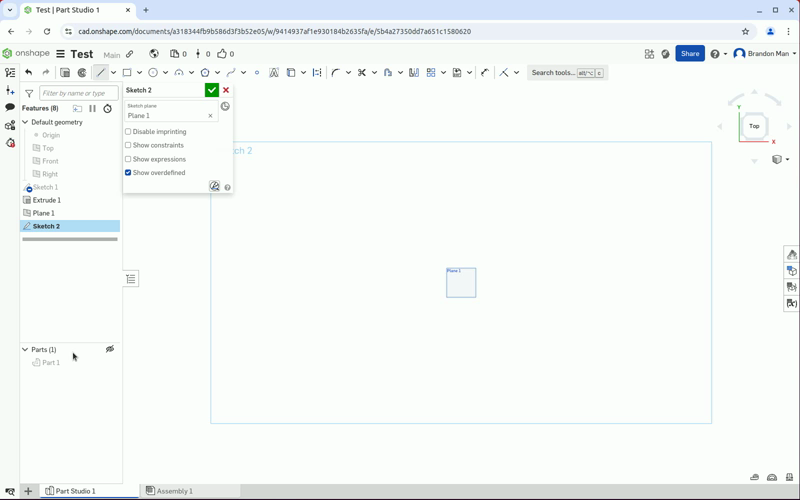
key_down(shift)
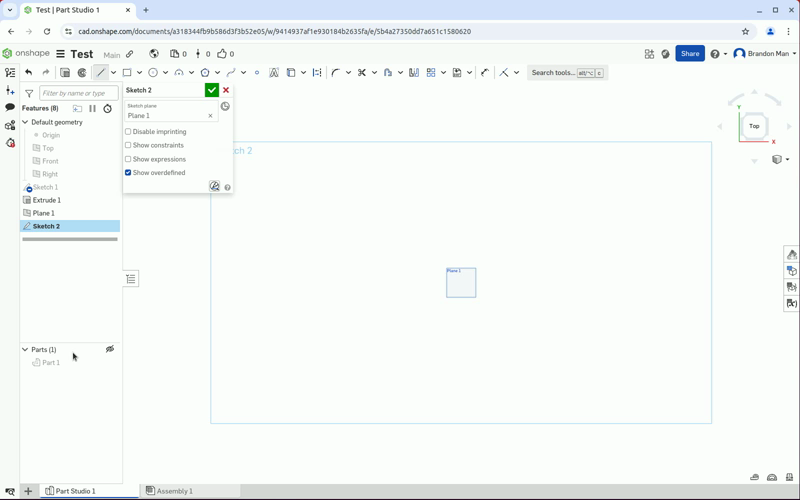
mouse_move(401, 311)
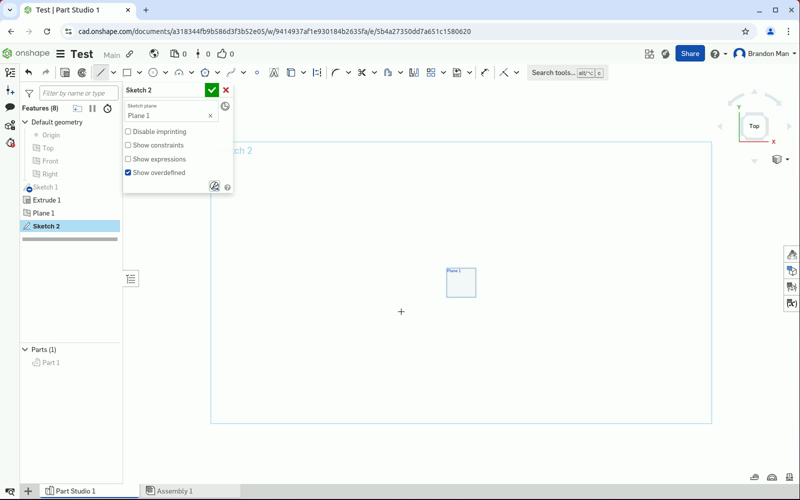
click(401, 311)
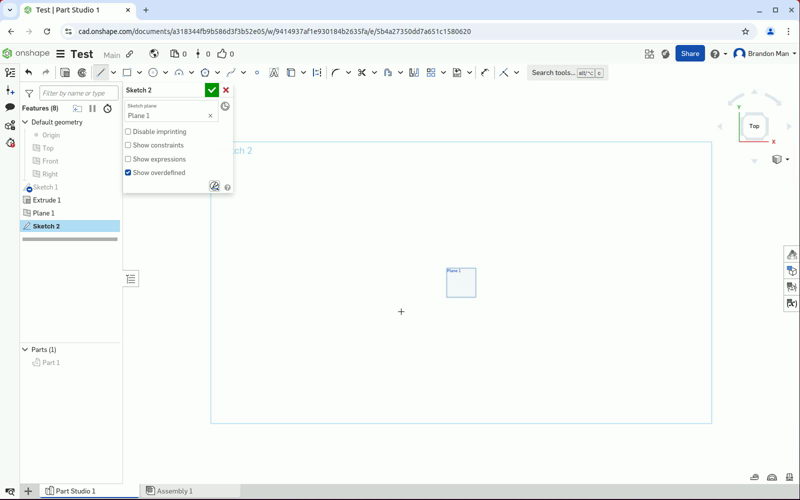
key_up(shift)
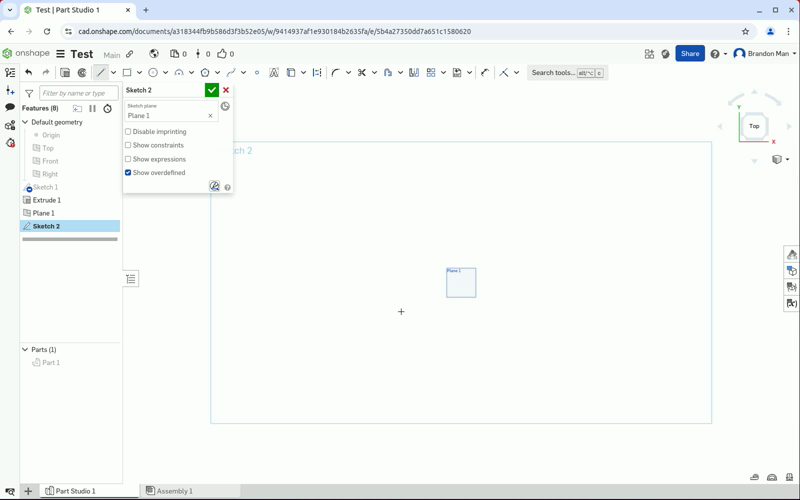
key_down(shift)
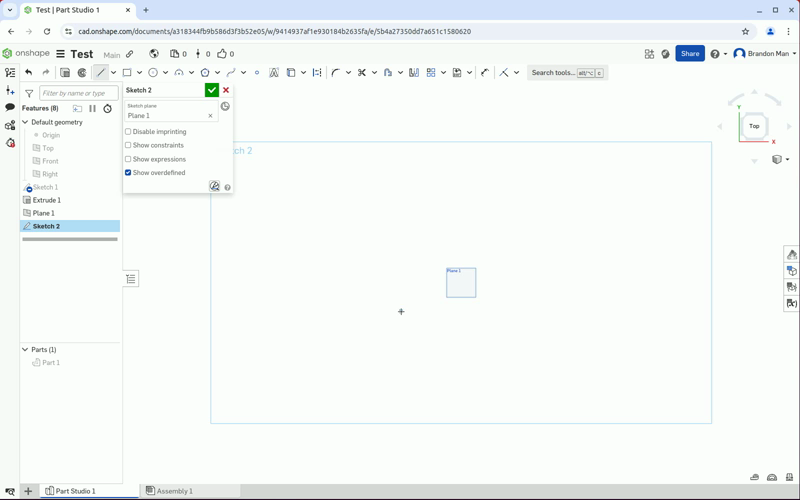
mouse_move(431, 311)
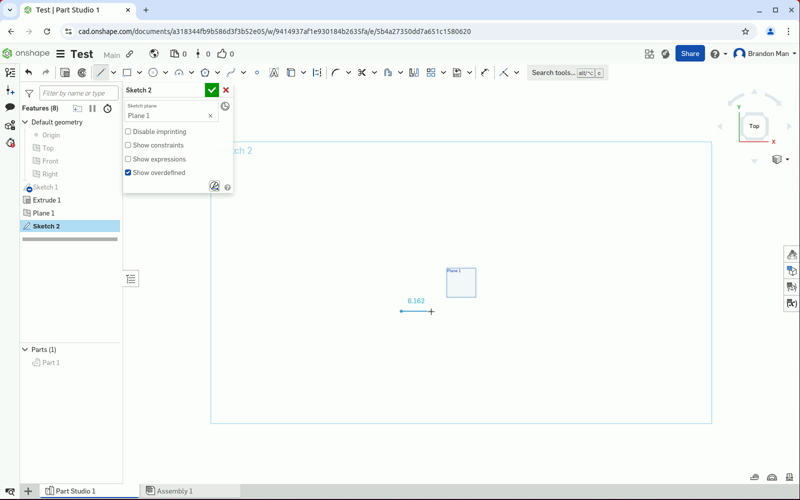
mouse_move(402, 311)
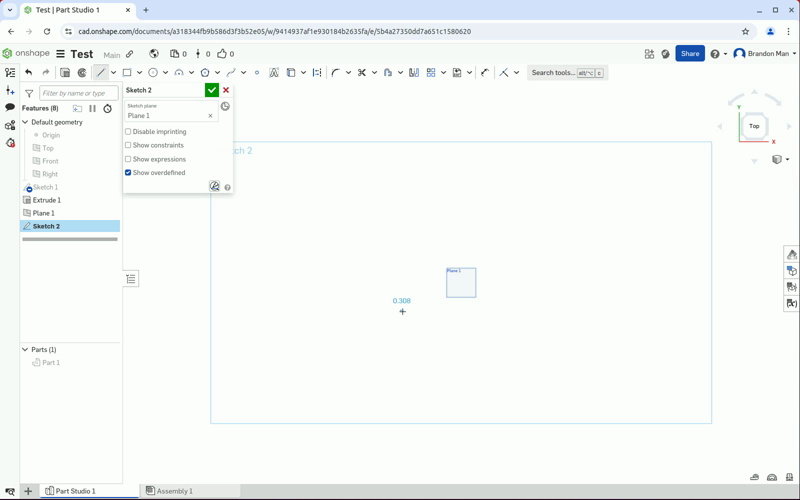
scroll(6)
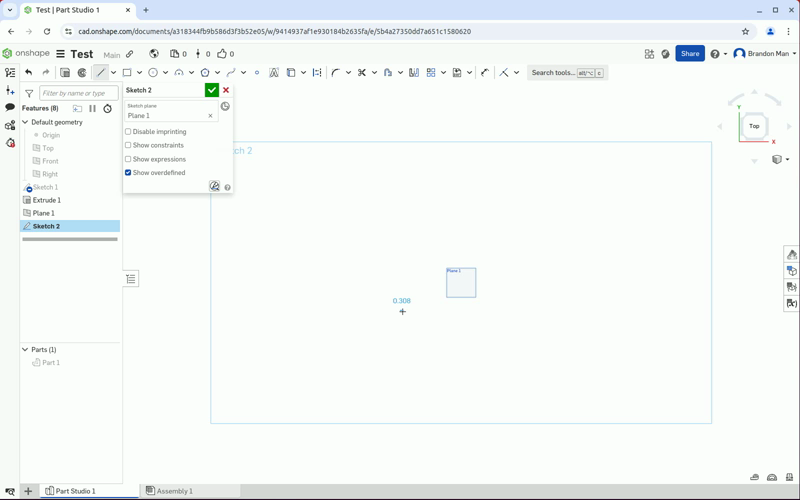
scroll(6)
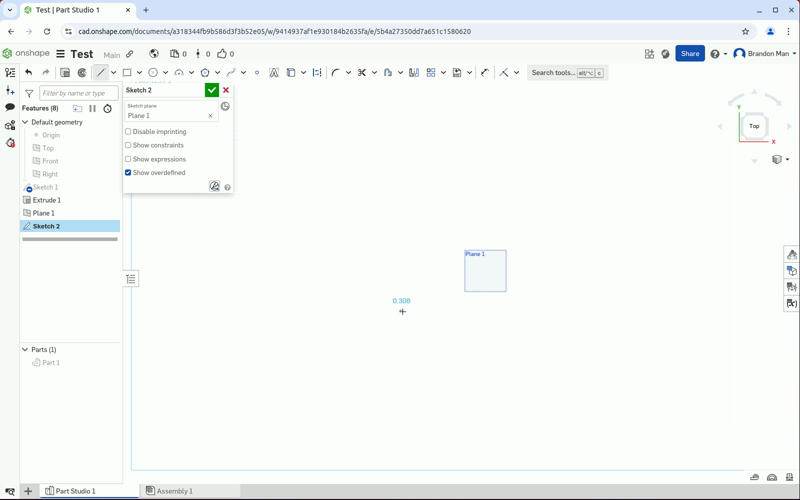
scroll(6)
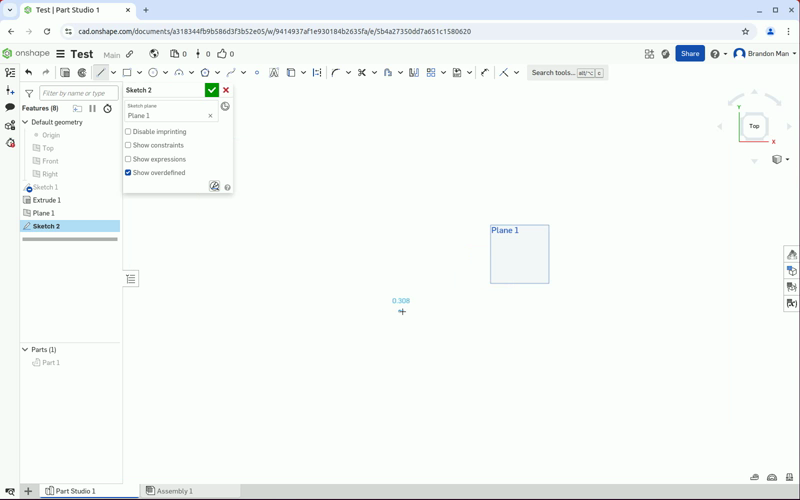
scroll(6)
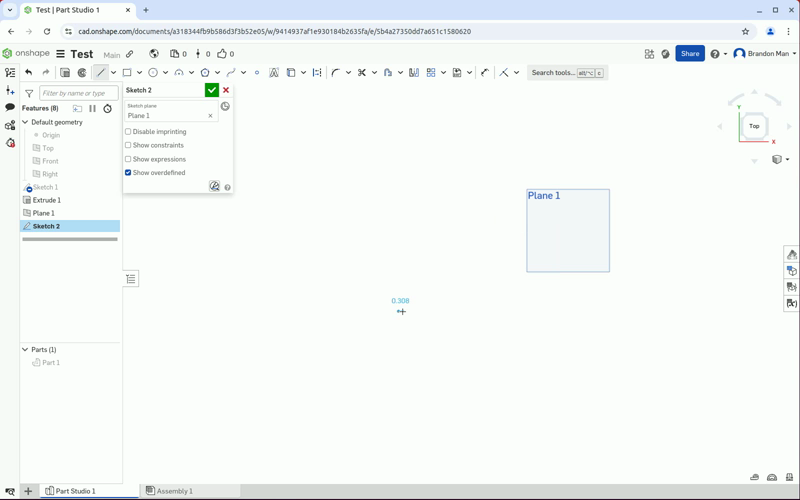
scroll(6)
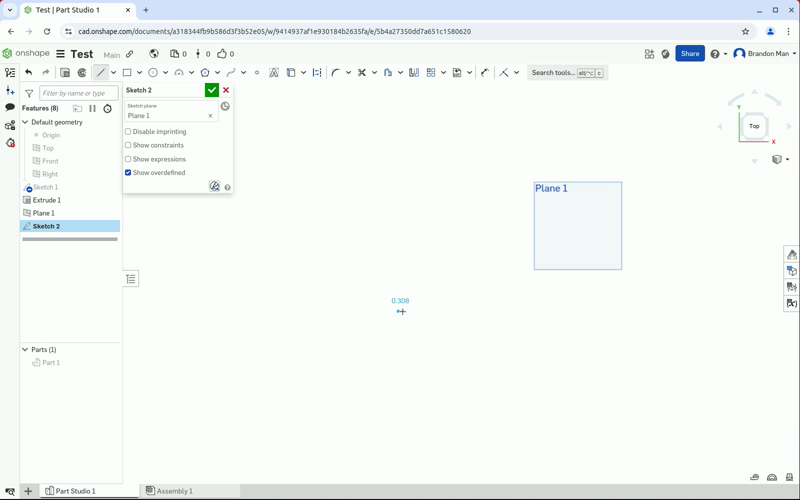
scroll(6)
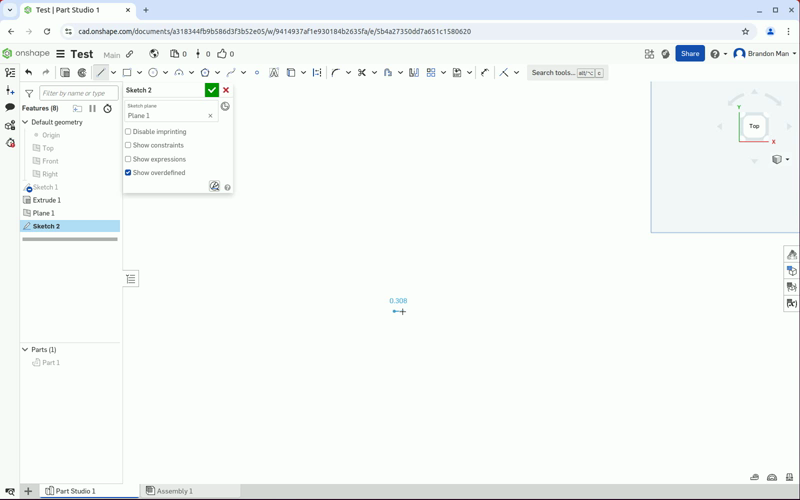
scroll(6)
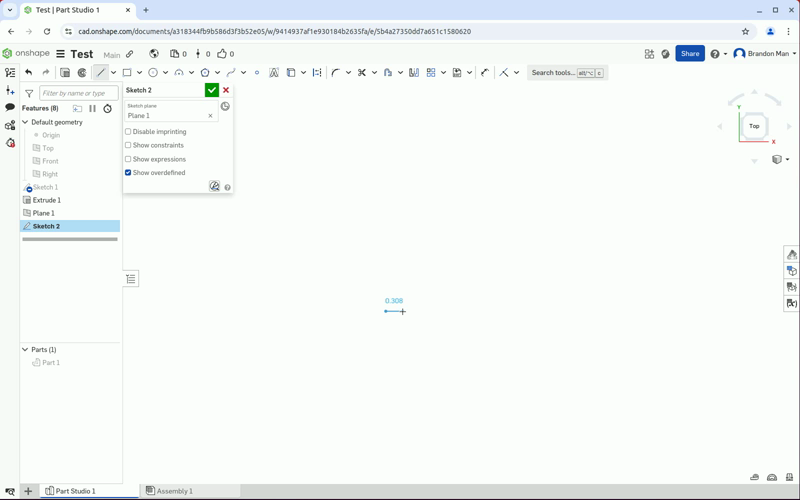
click(402, 311)
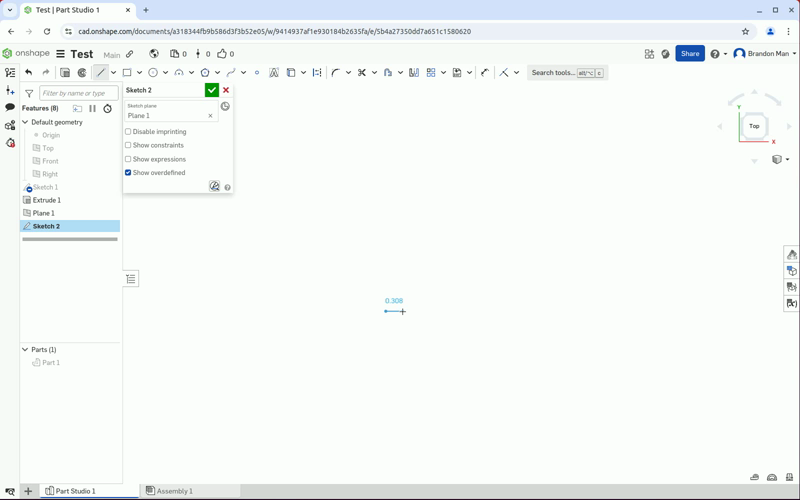
scroll(-6)
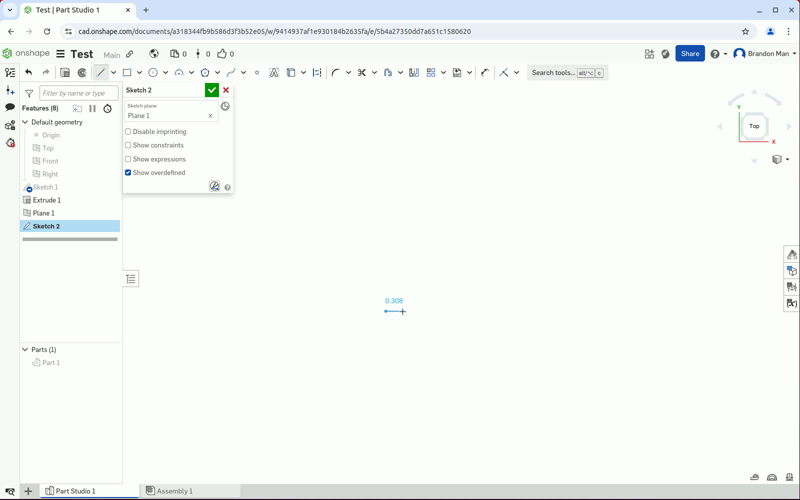
scroll(-6)
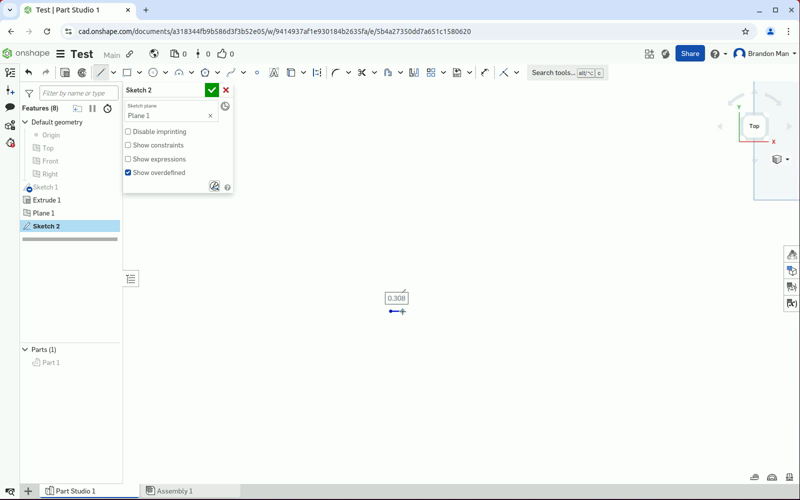
scroll(-6)
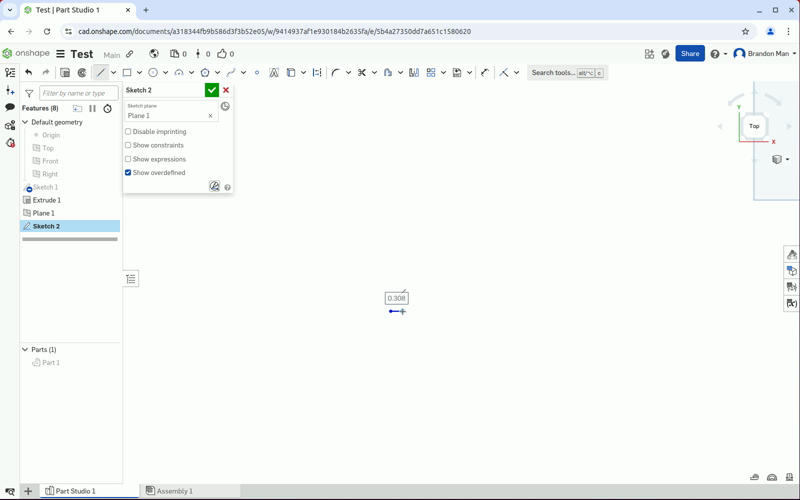
scroll(-6)
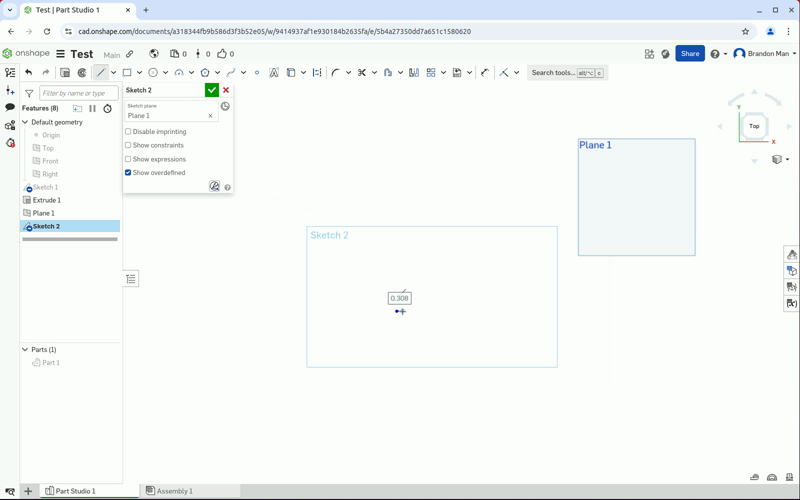
scroll(-6)
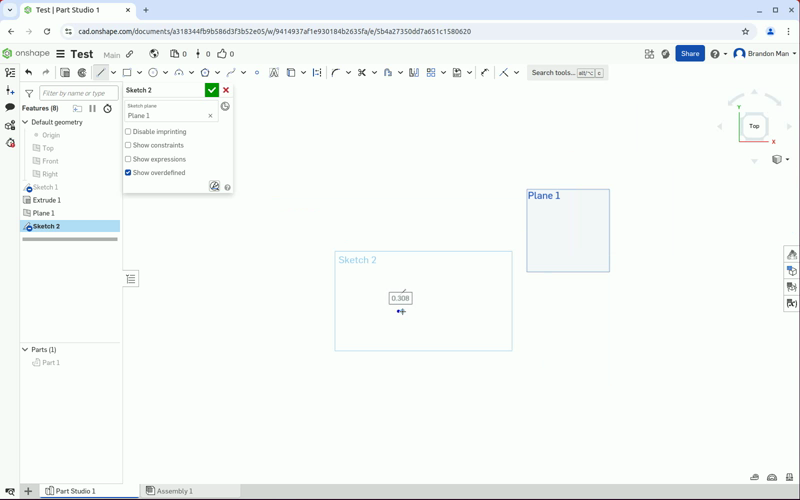
scroll(-6)
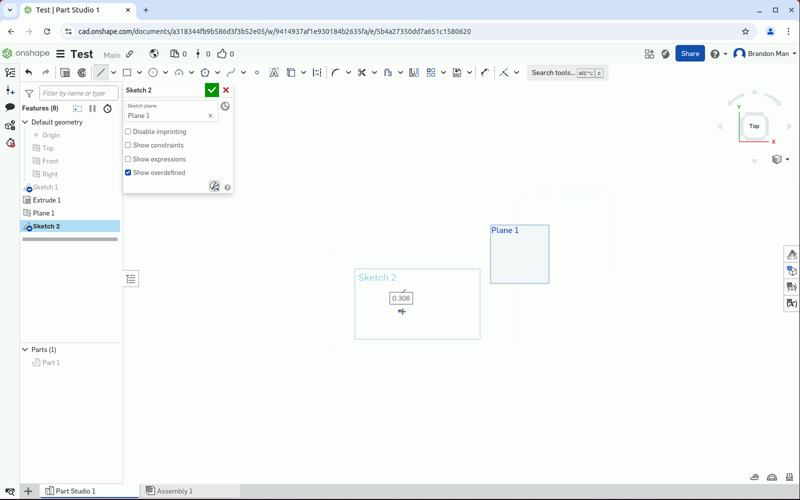
scroll(-6)
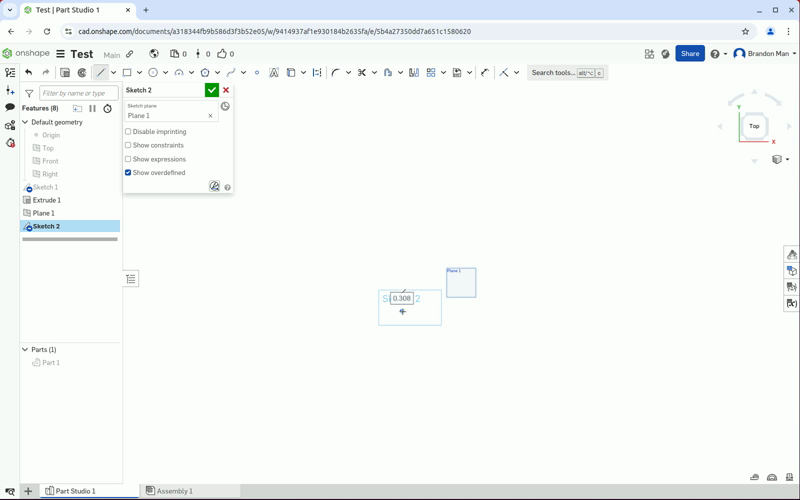
key_up(shift)
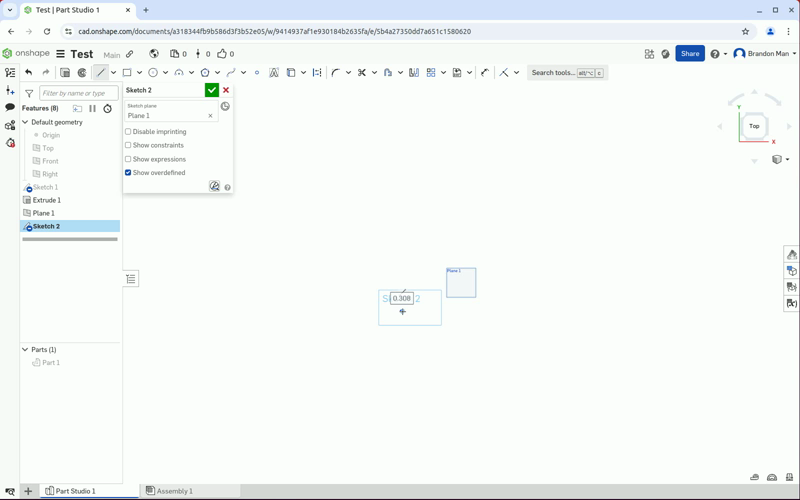
key_down(shift)
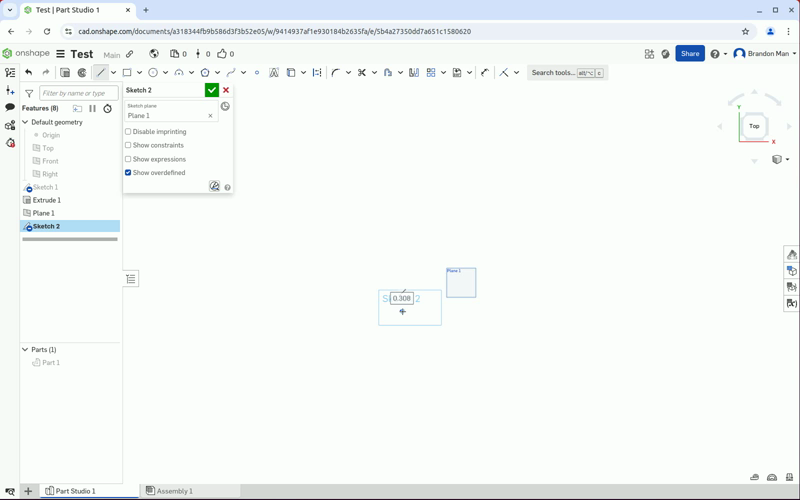
mouse_move(432, 311)
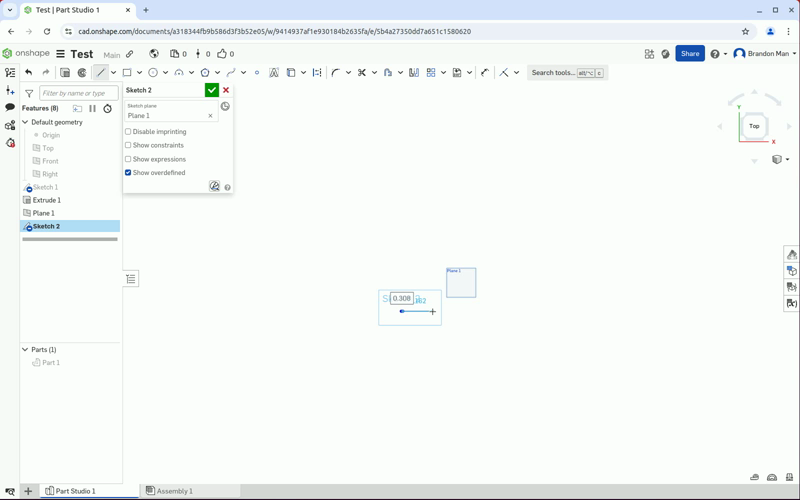
mouse_move(402, 273)
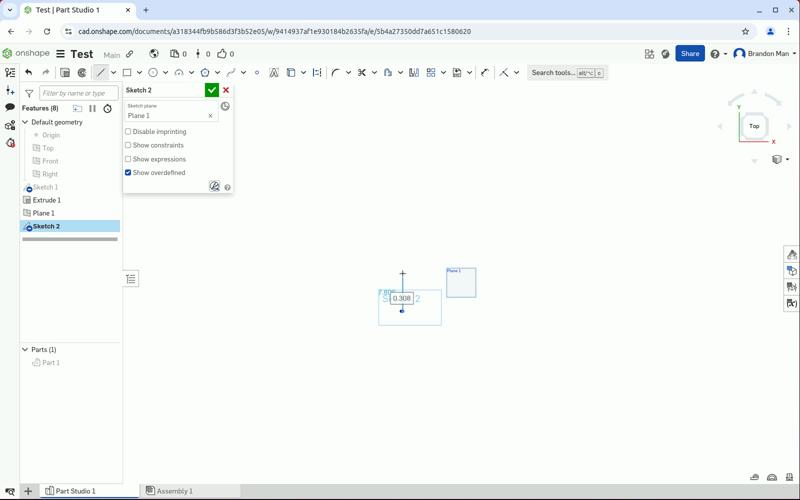
click(402, 273)
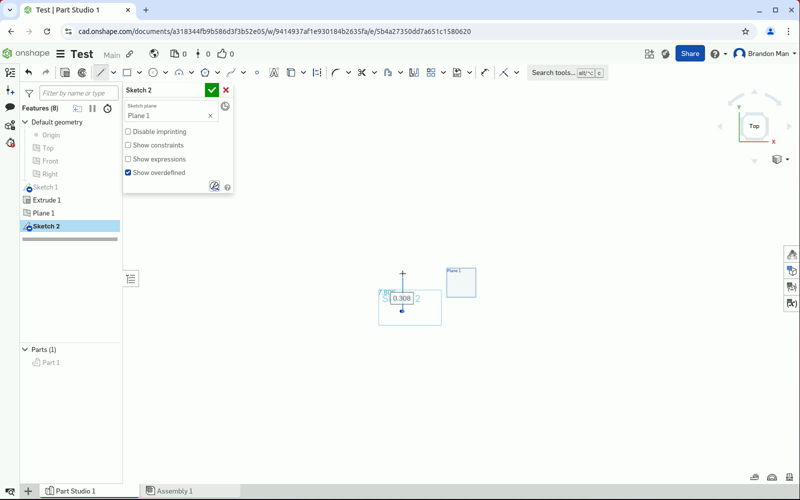
key_up(shift)
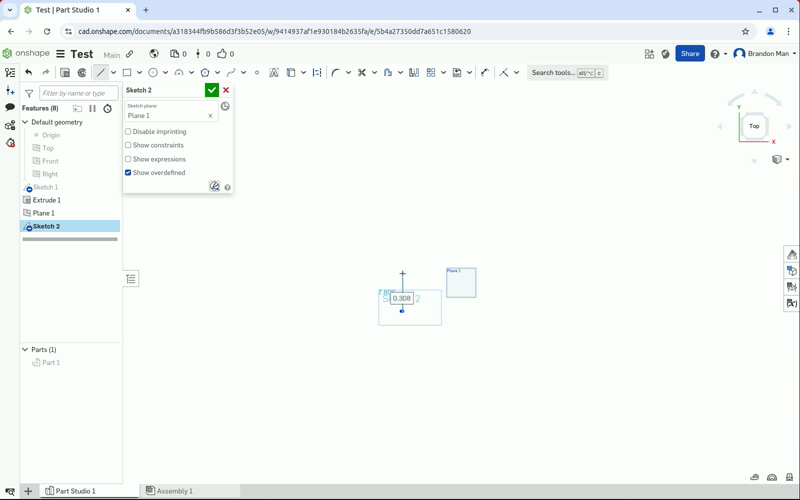
key_down(shift)
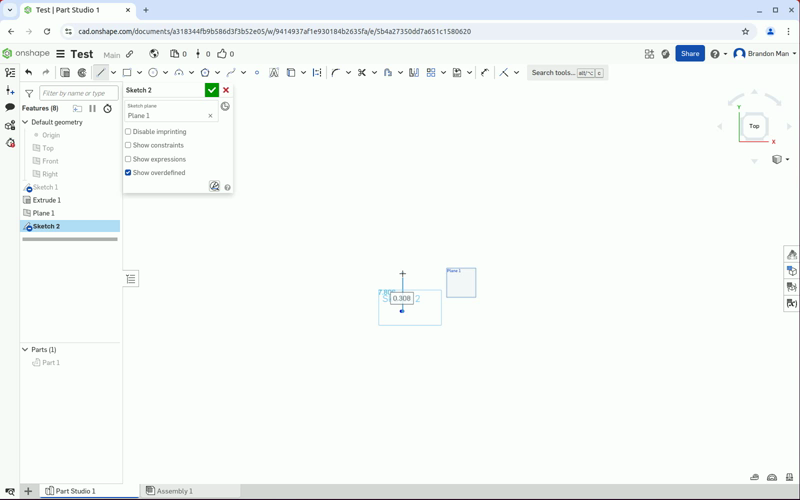
mouse_move(432, 273)
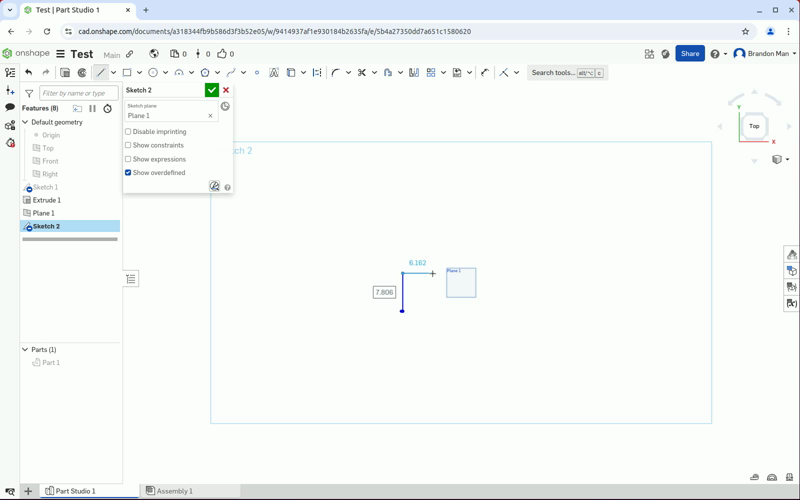
mouse_move(402, 254)
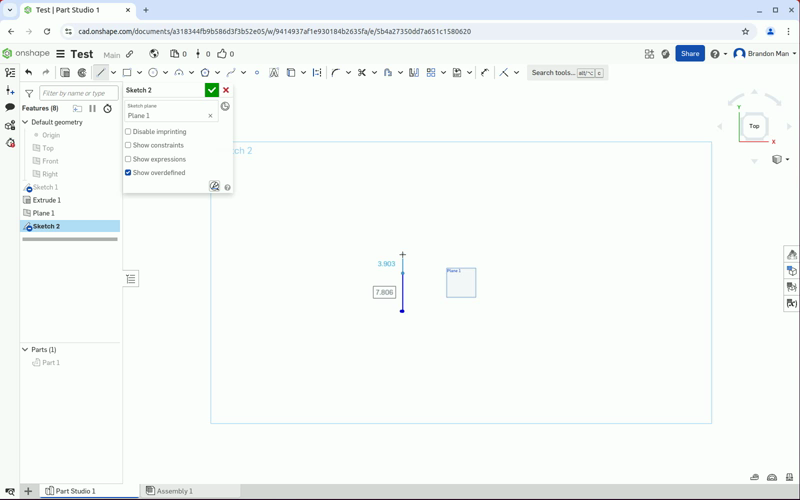
click(402, 254)
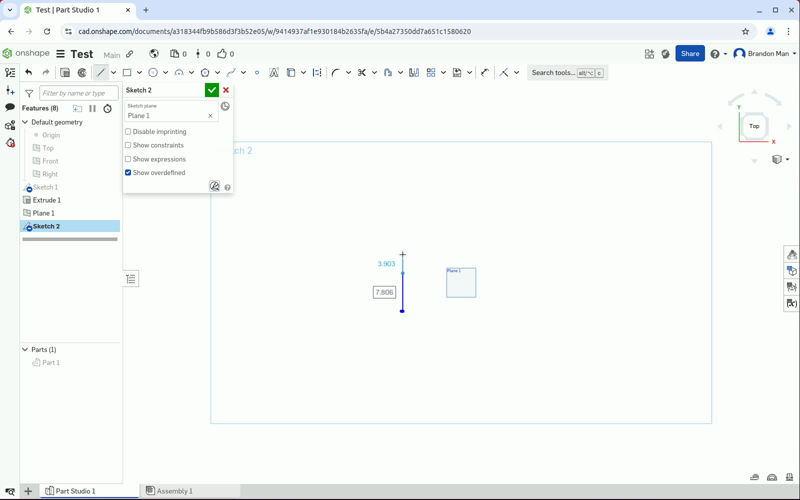
key_up(shift)
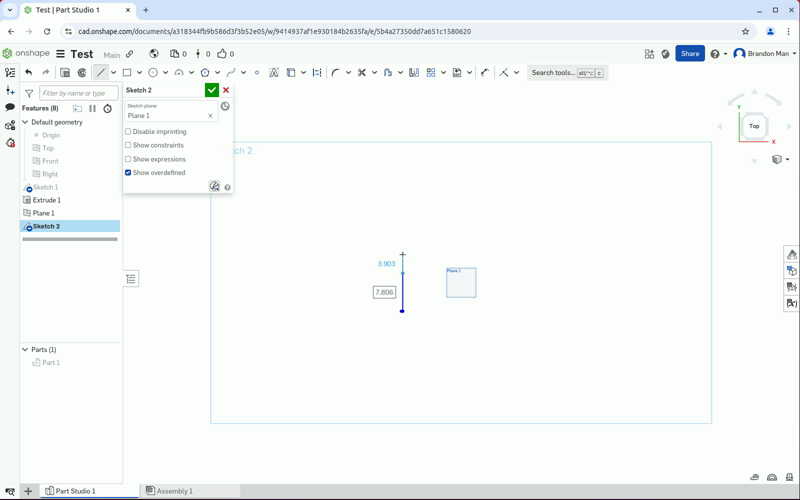
key_down(shift)
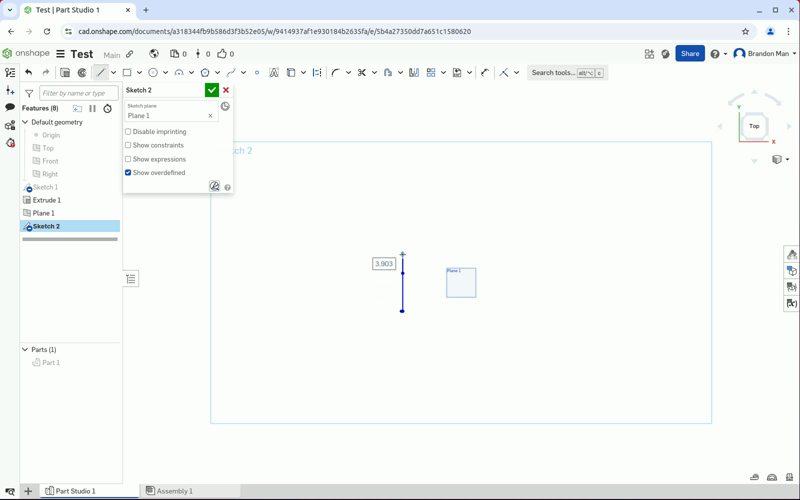
mouse_move(432, 254)
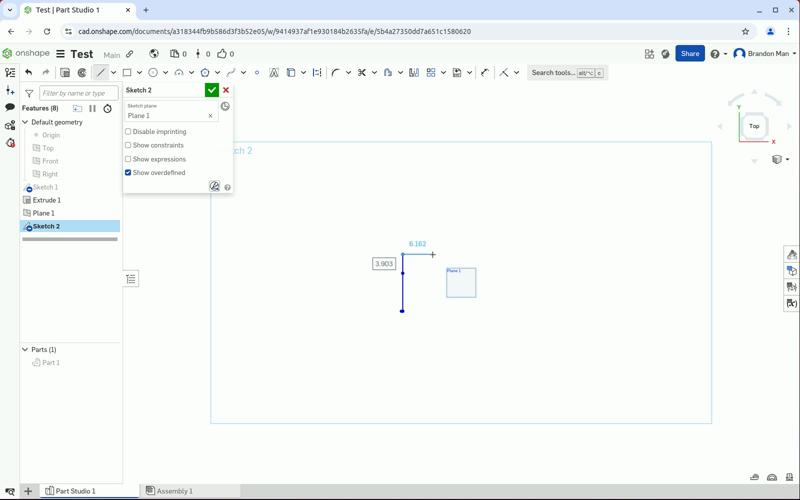
mouse_move(401, 254)
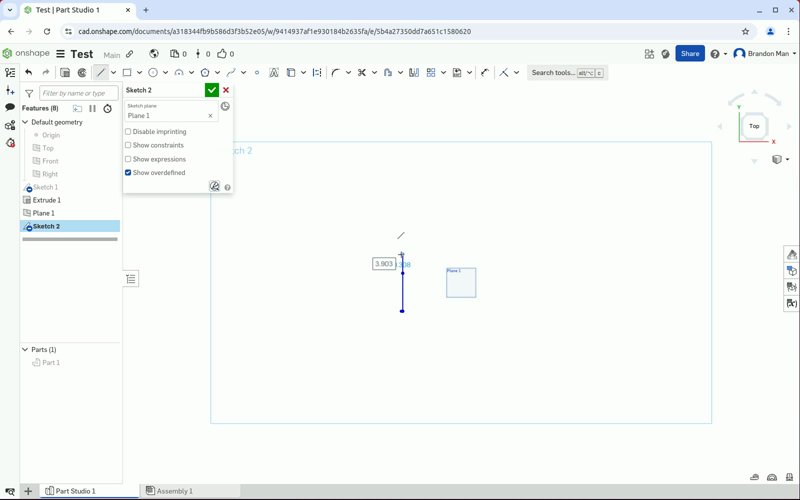
scroll(6)
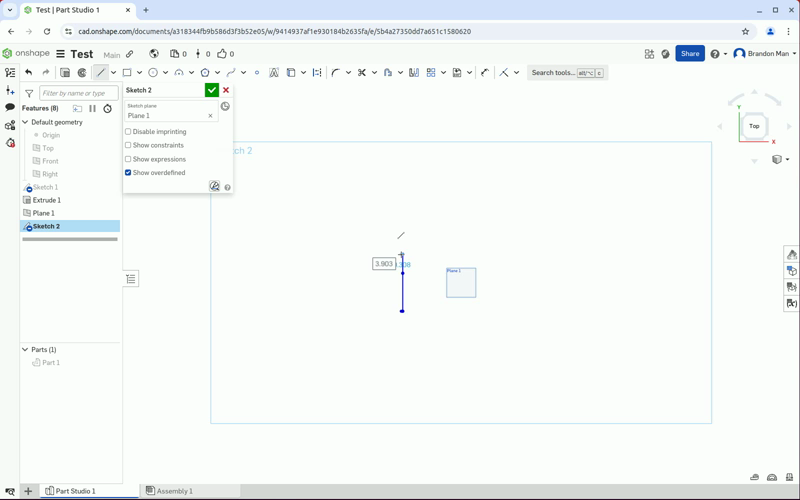
scroll(6)
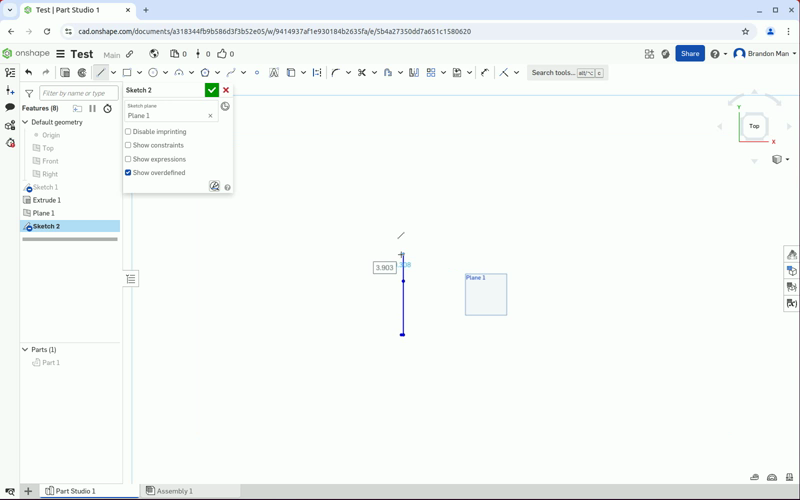
scroll(6)
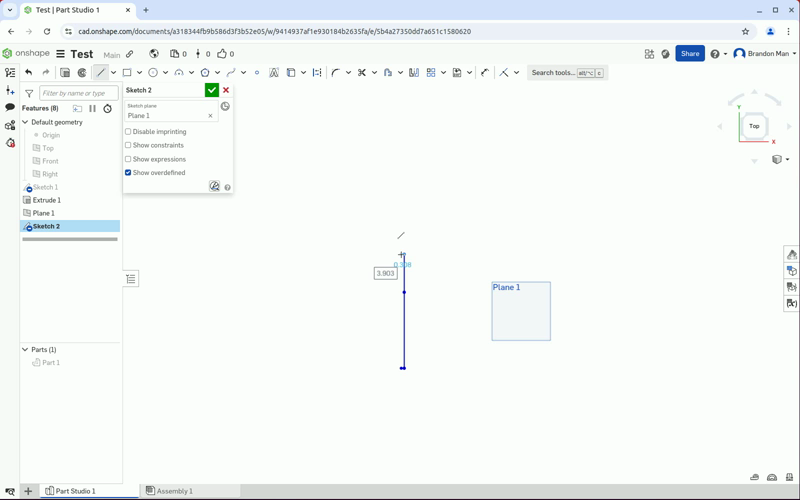
scroll(6)
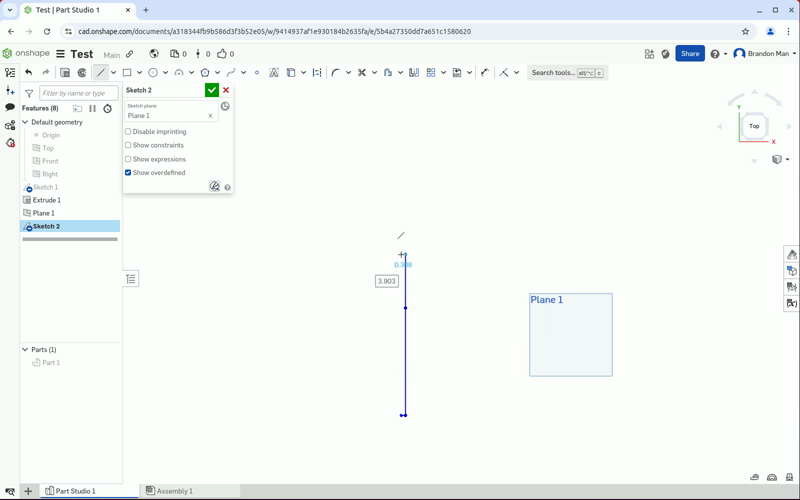
scroll(6)
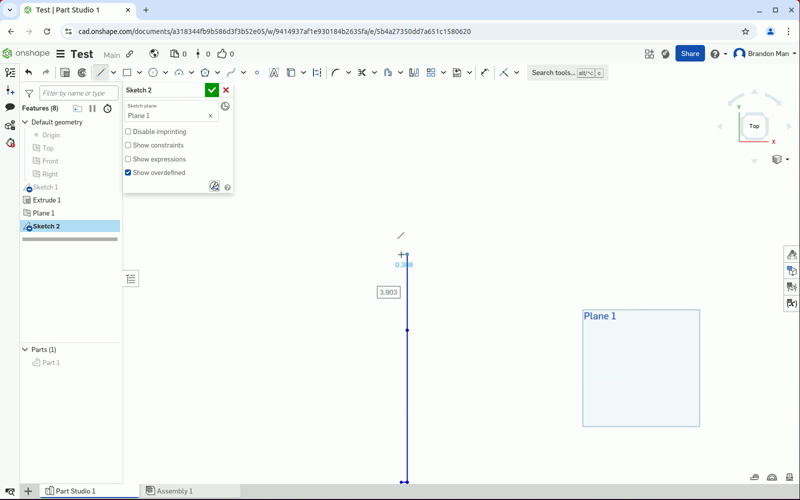
scroll(6)
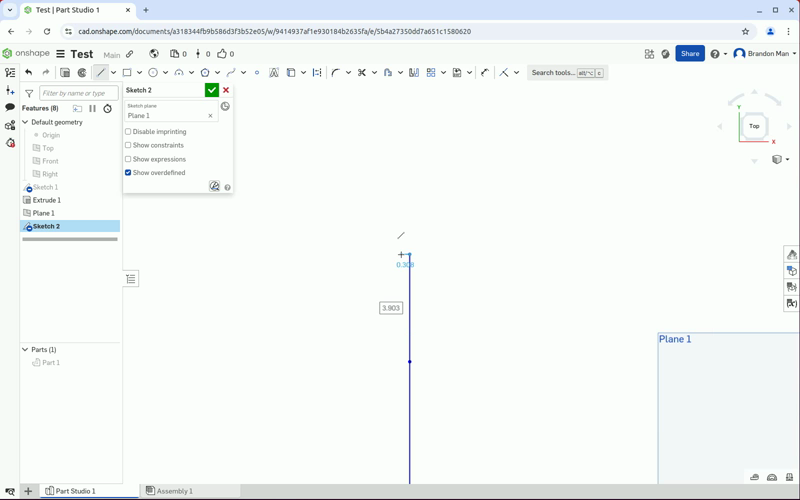
scroll(6)
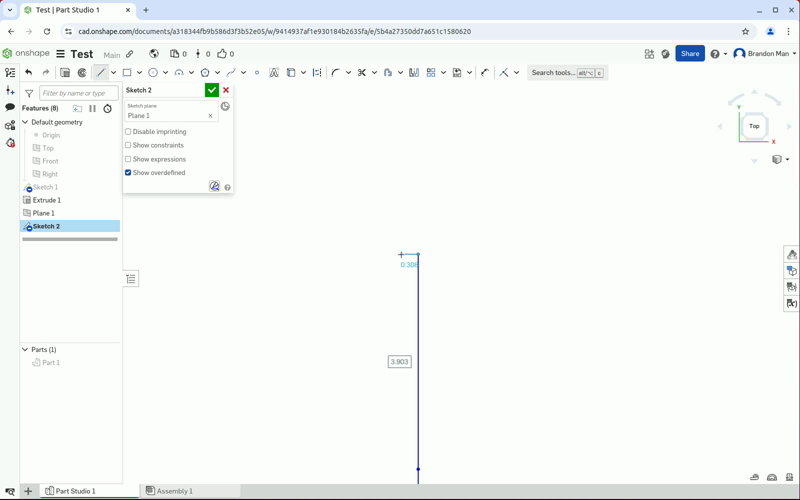
click(401, 254)
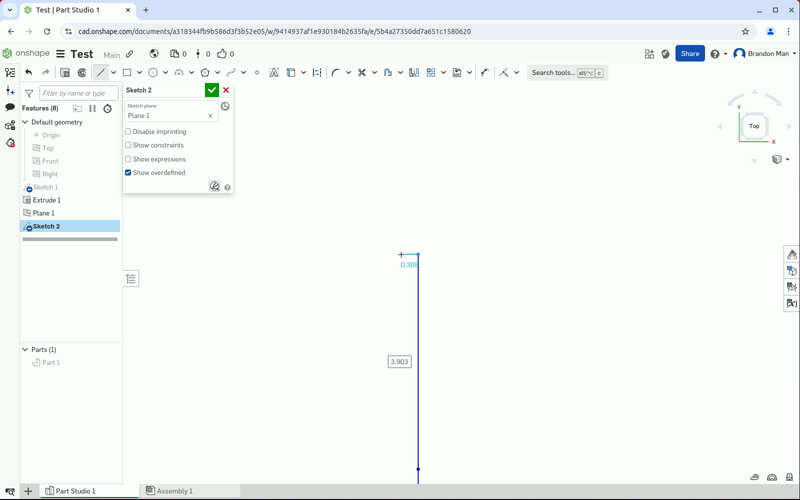
scroll(-6)
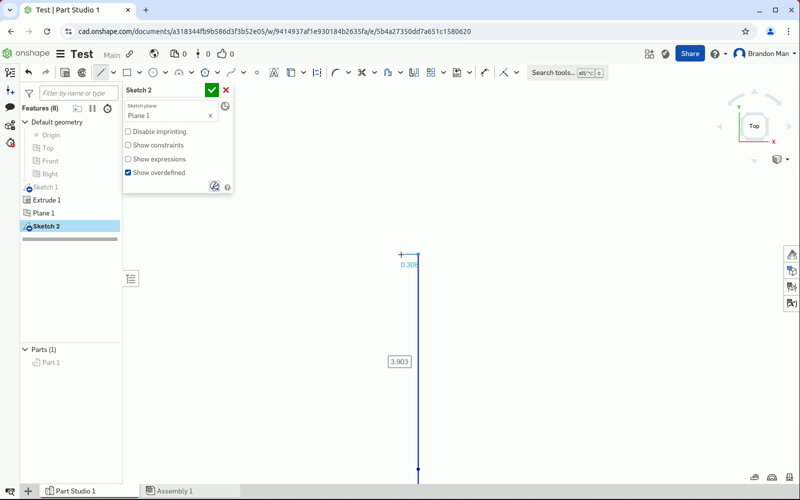
scroll(-6)
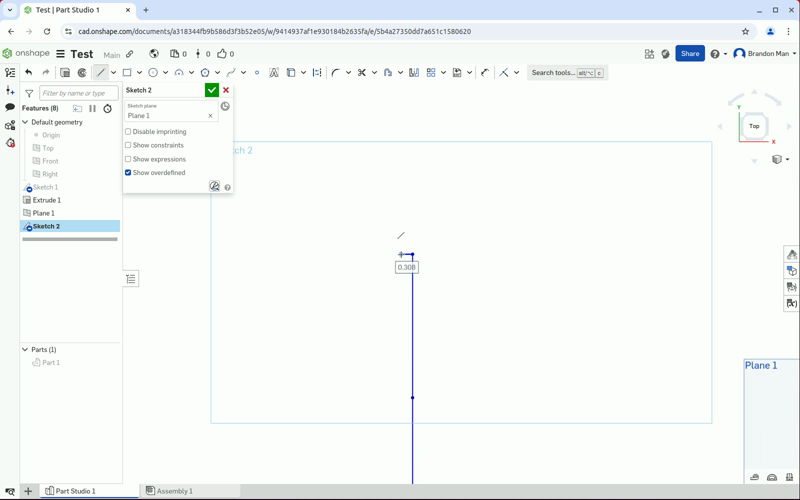
scroll(-6)
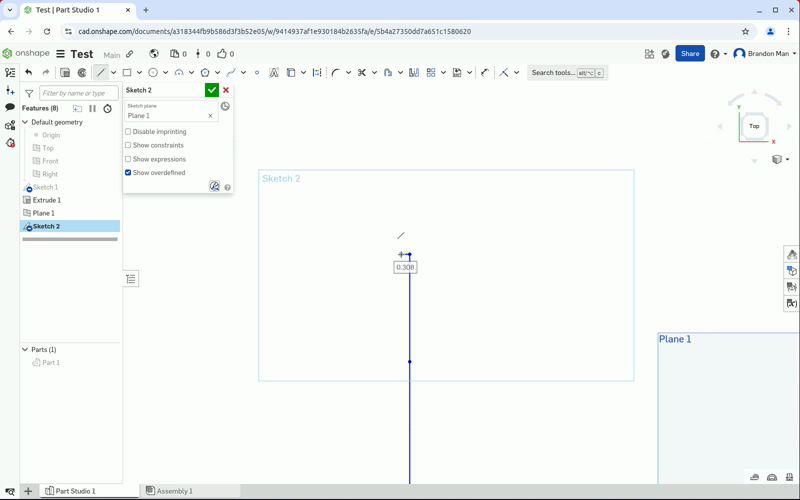
scroll(-6)
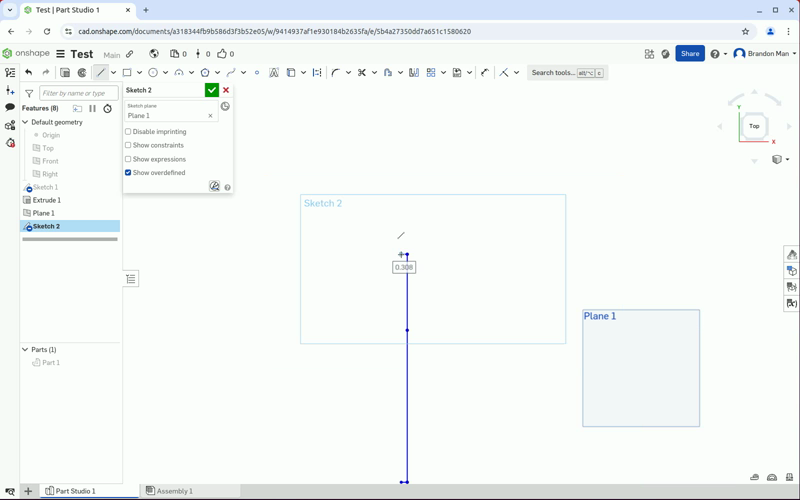
scroll(-6)
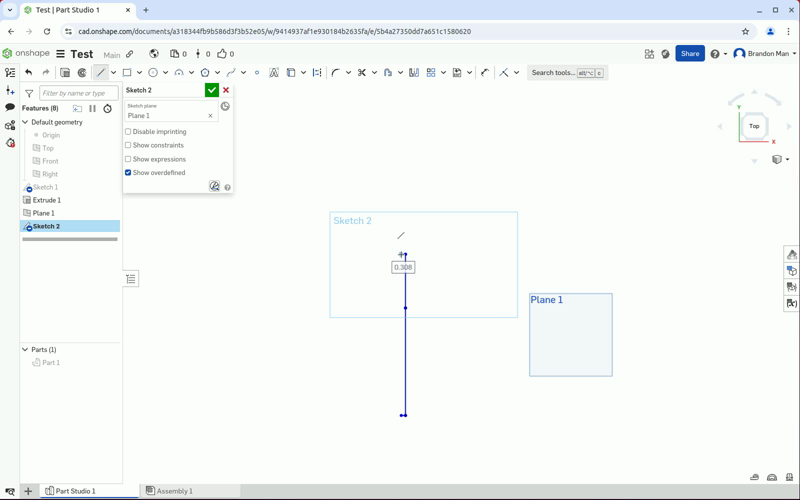
scroll(-6)
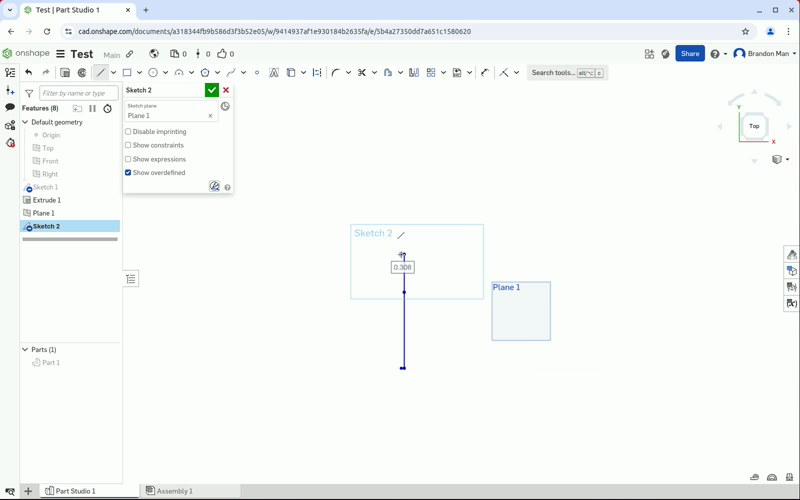
scroll(-6)
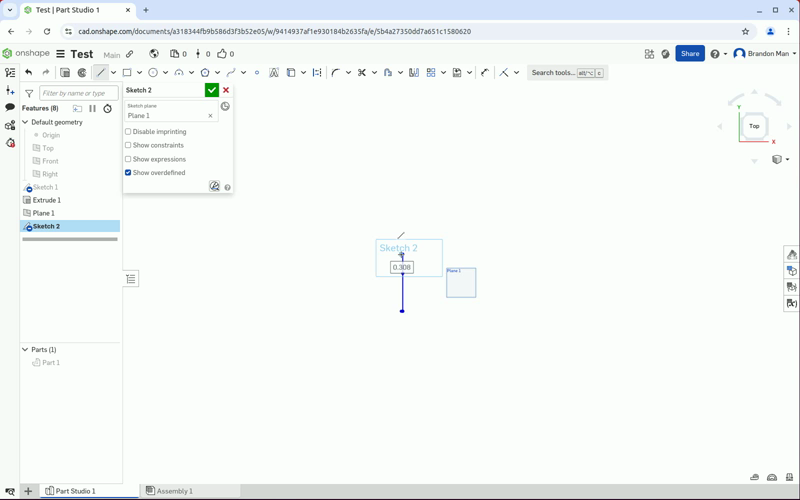
key_up(shift)
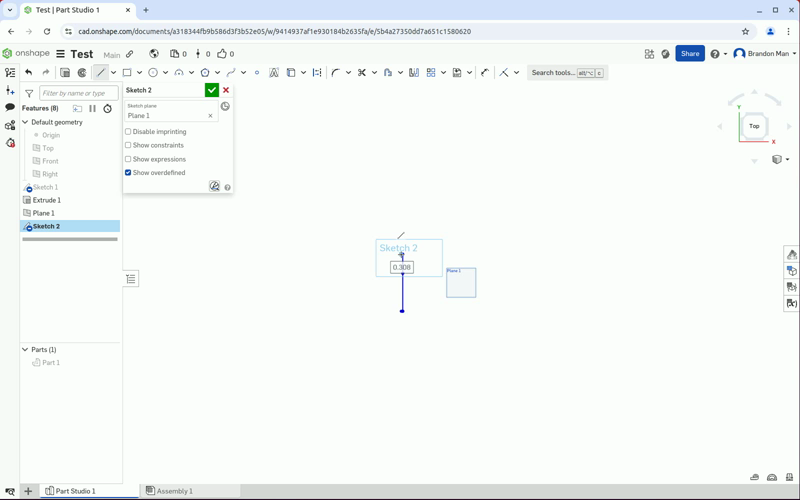
mouse_move(431, 254)
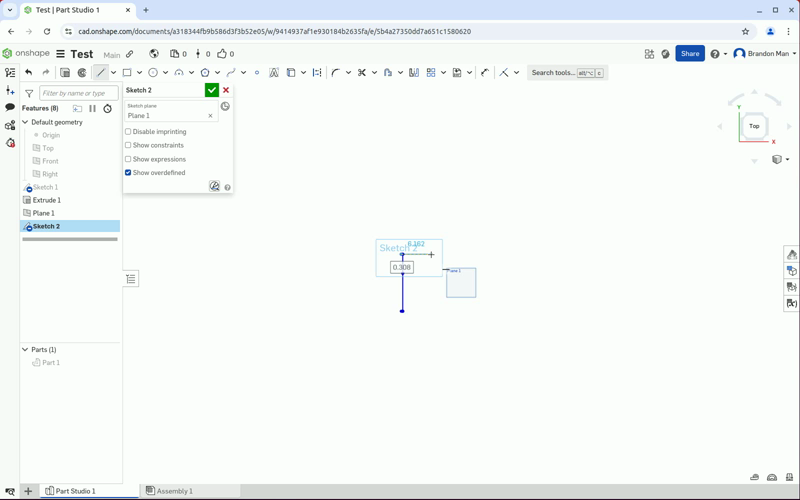
key_down(shift)
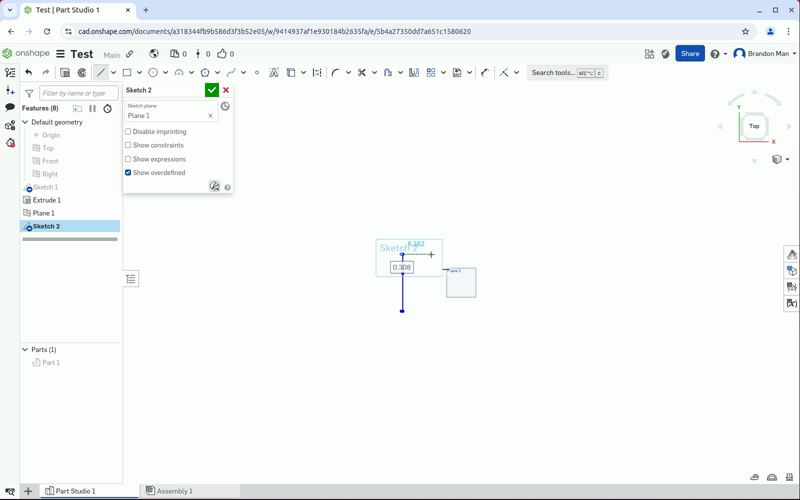
mouse_move(401, 311)
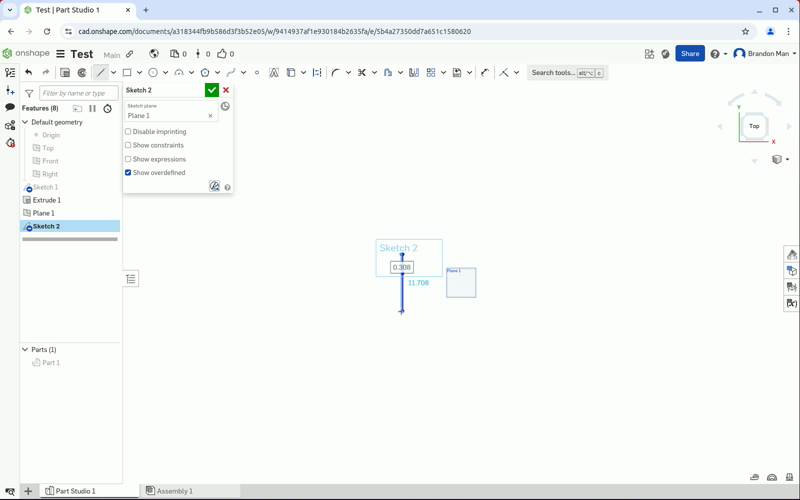
scroll(6)
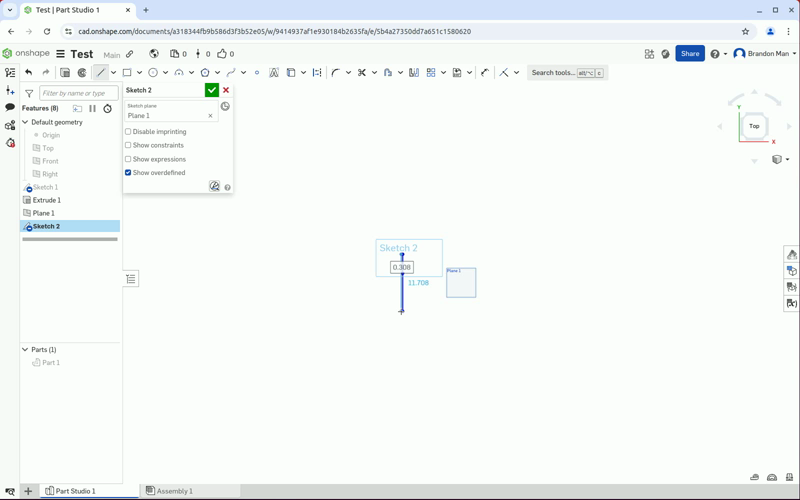
scroll(6)
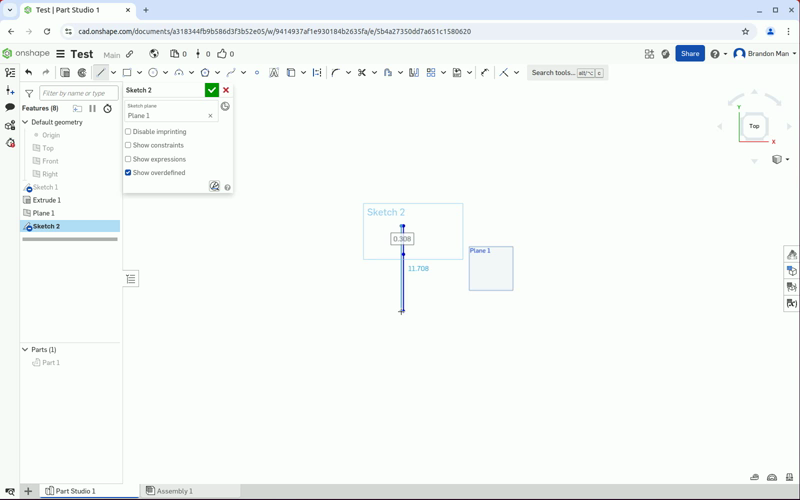
scroll(6)
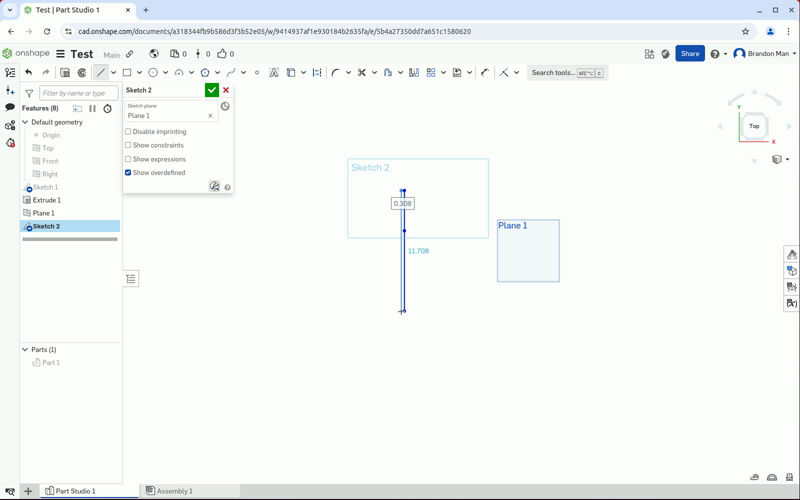
scroll(6)
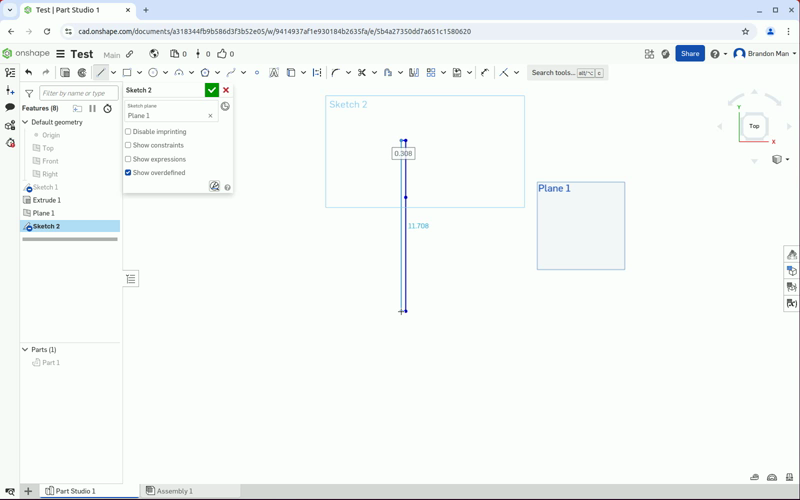
scroll(6)
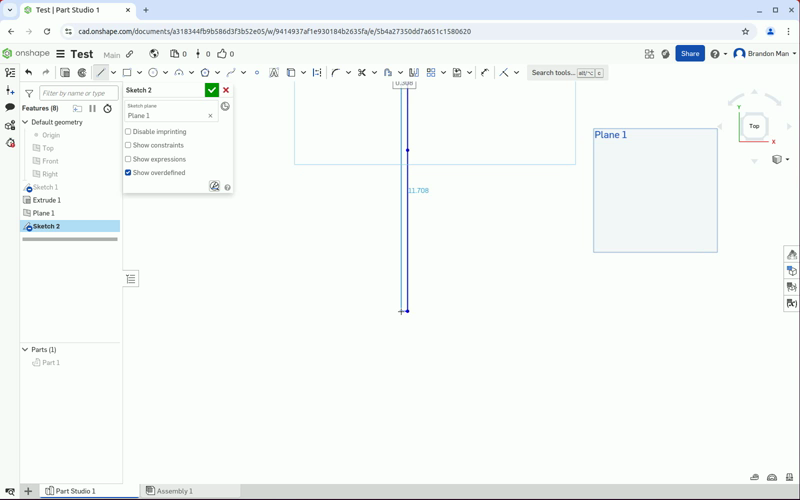
scroll(6)
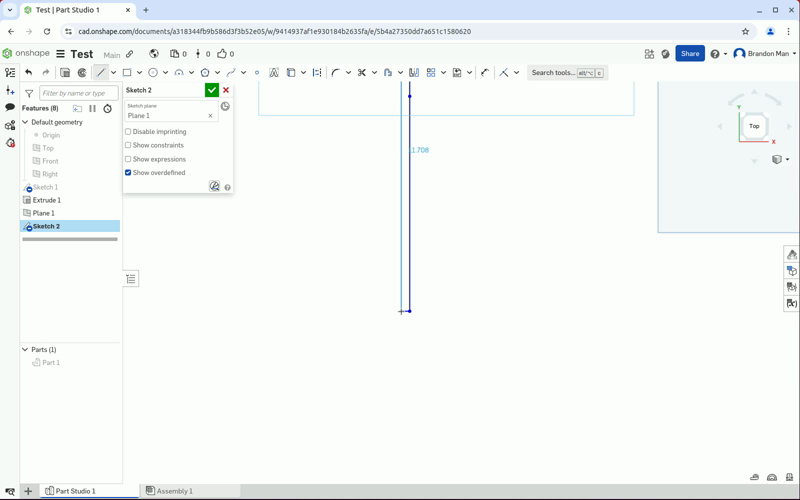
scroll(6)
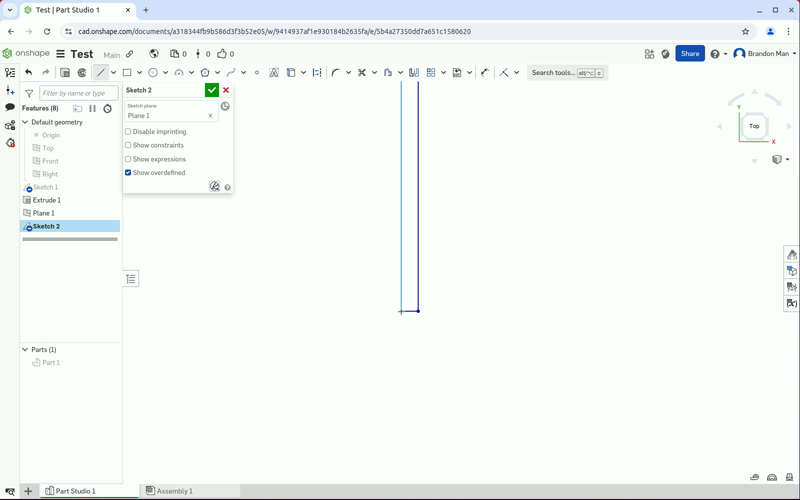
key_up(shift)
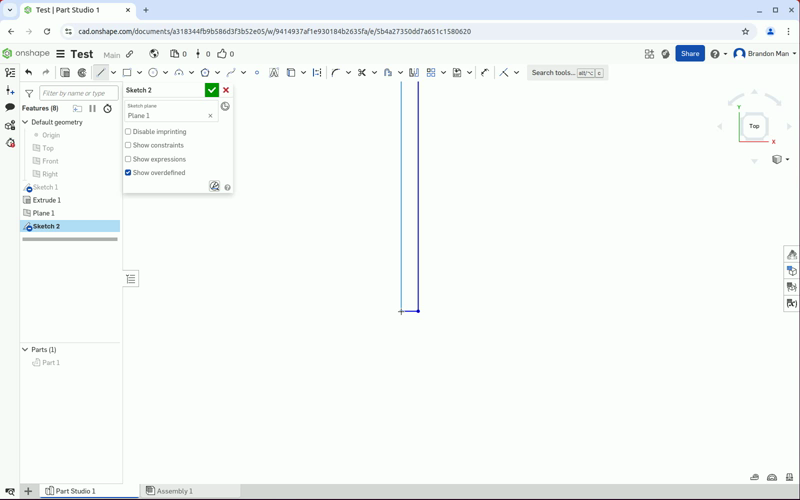
click(401, 311)
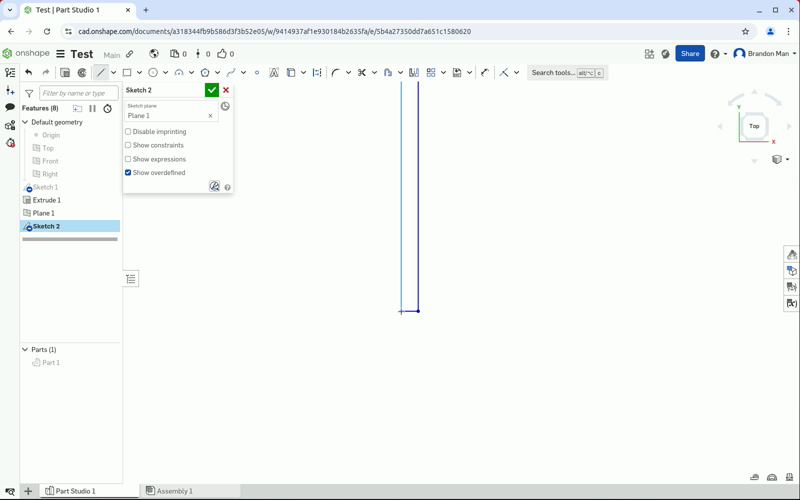
scroll(-6)
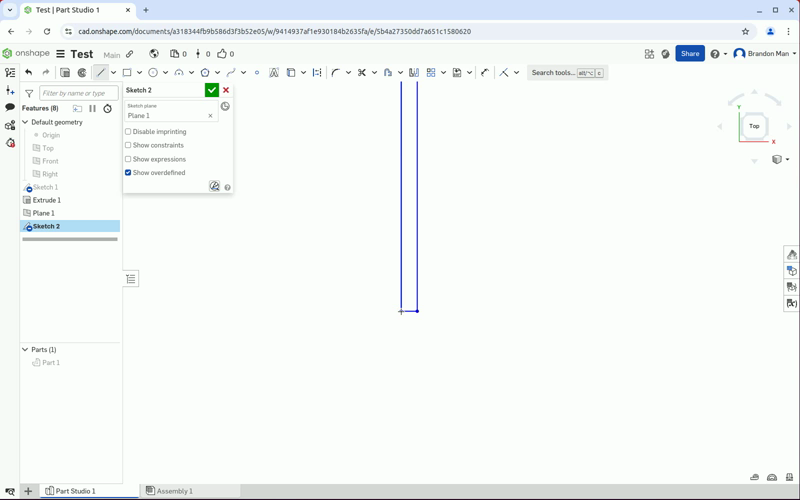
scroll(-6)
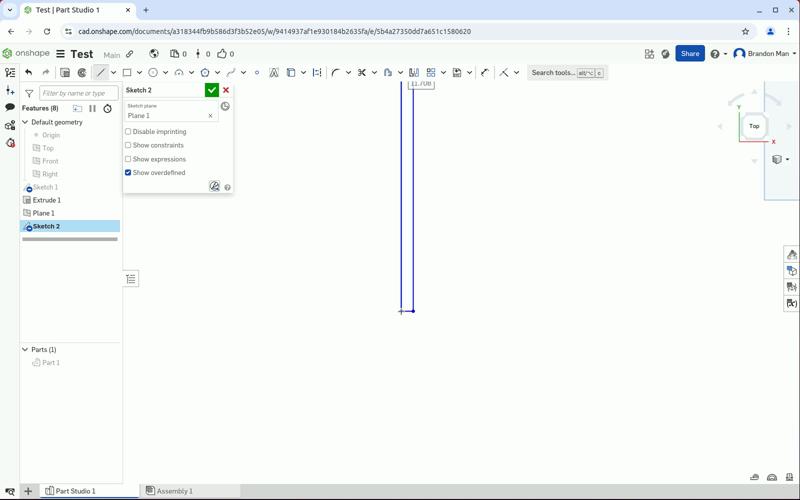
scroll(-6)
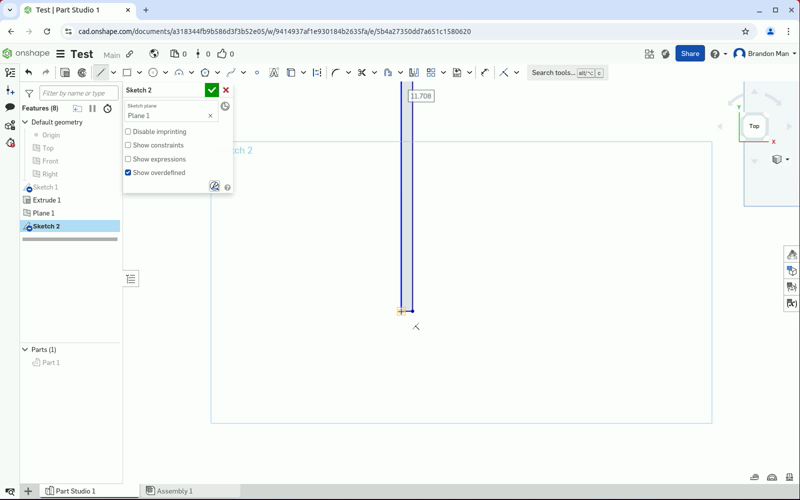
scroll(-6)
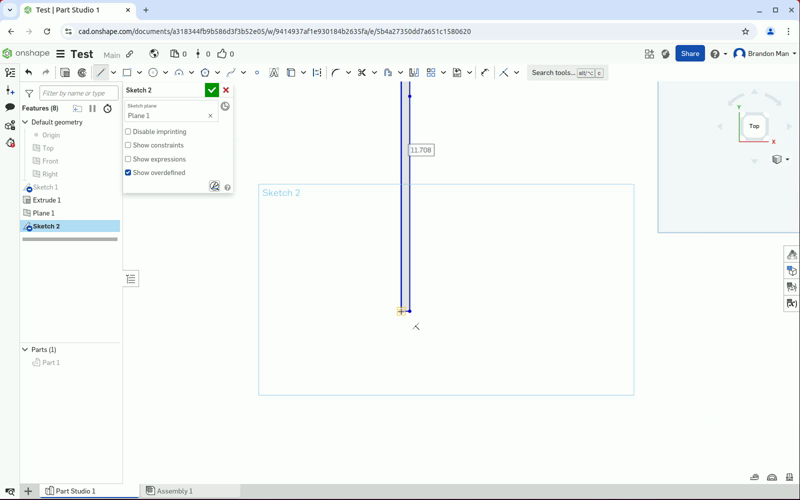
scroll(-6)
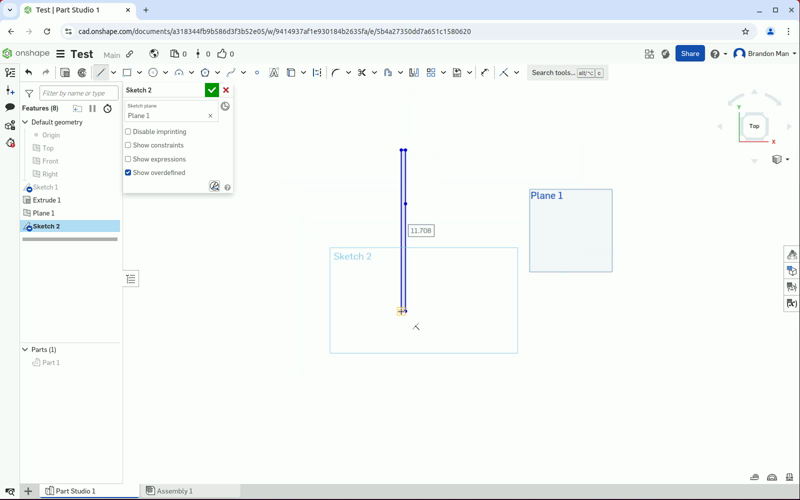
scroll(-6)
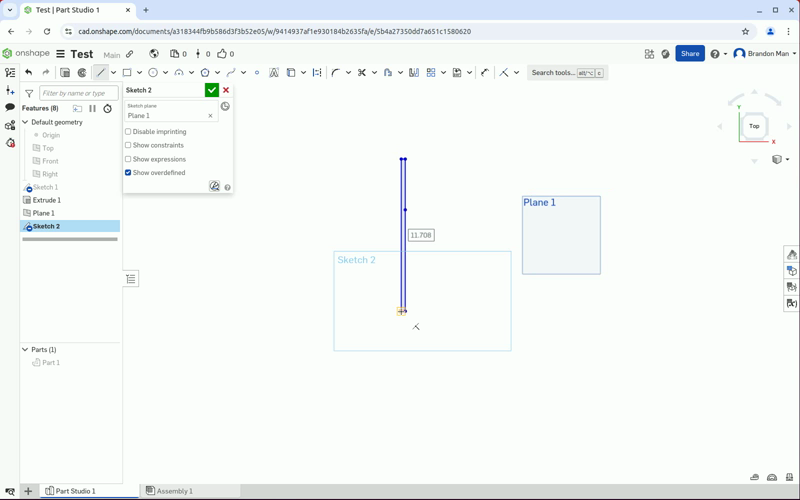
scroll(-6)
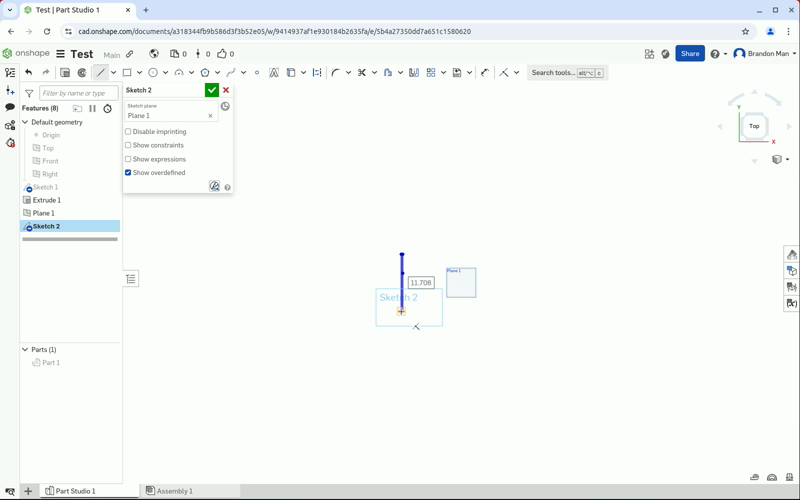
key(esc)
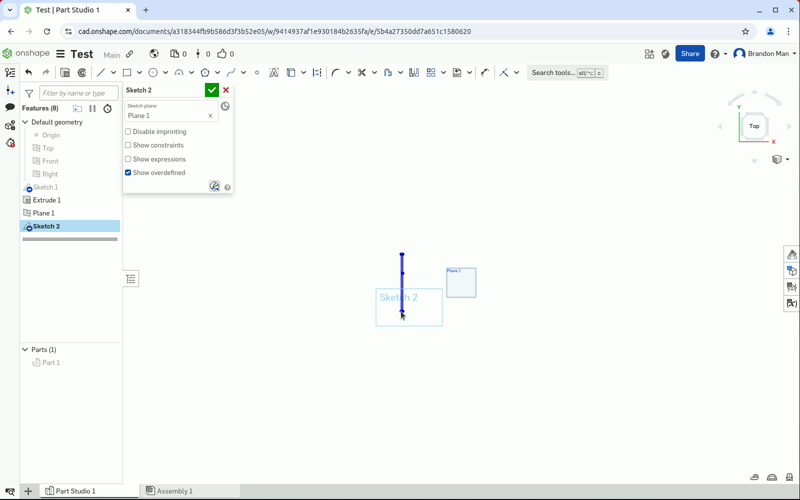
mouse_move(401, 292)
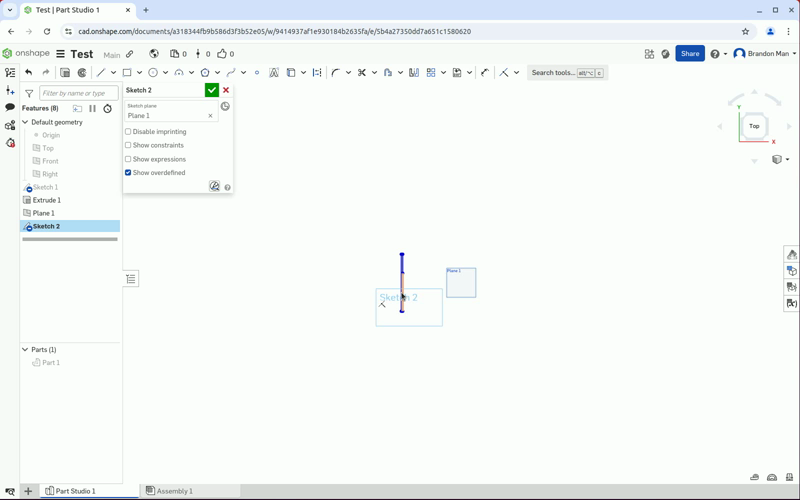
scroll(6)
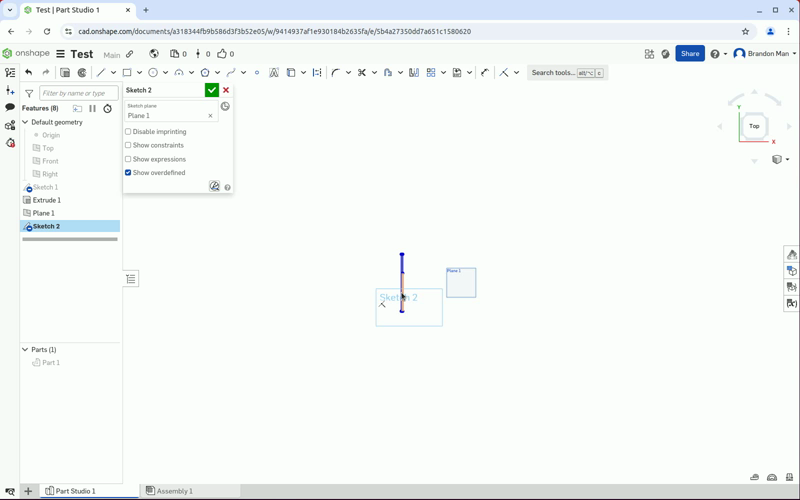
scroll(6)
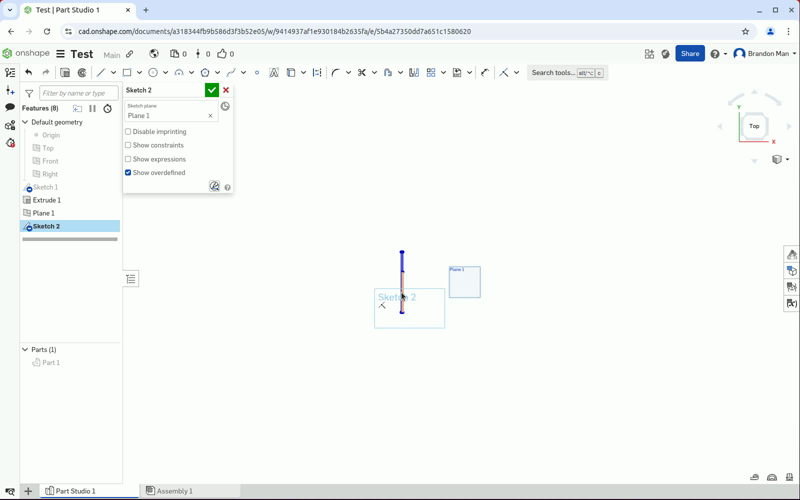
scroll(6)
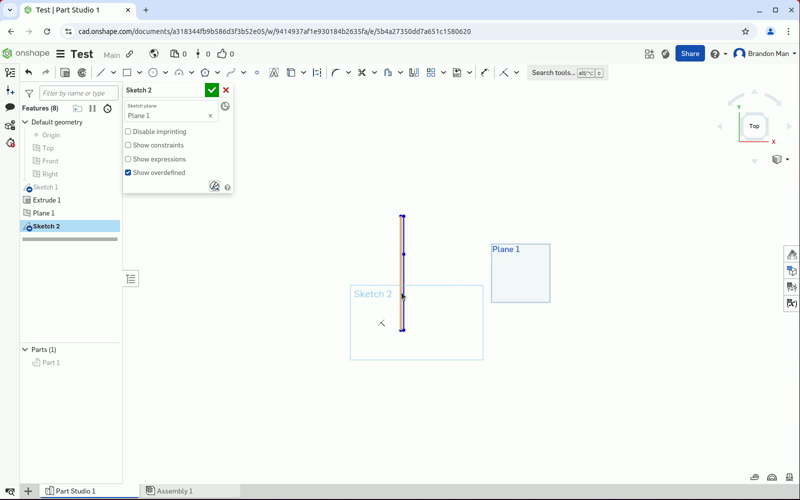
scroll(6)
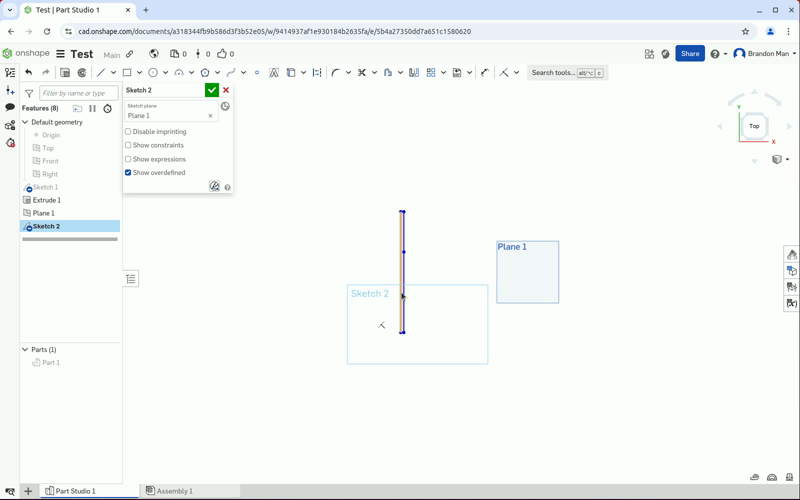
scroll(6)
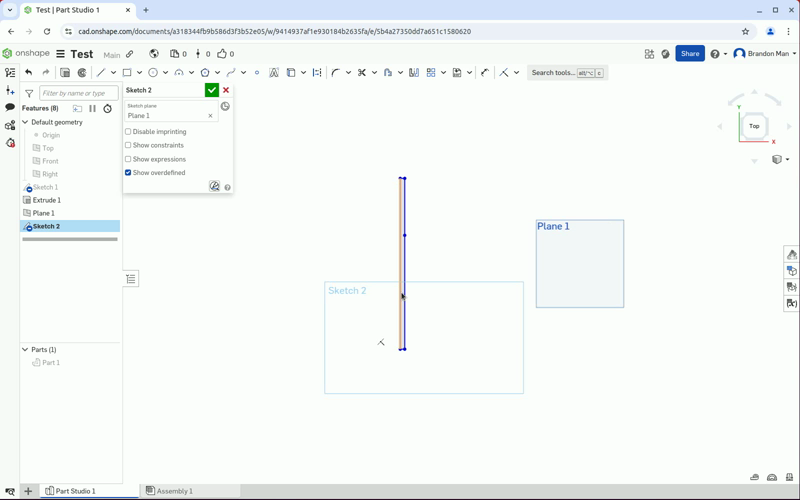
scroll(6)
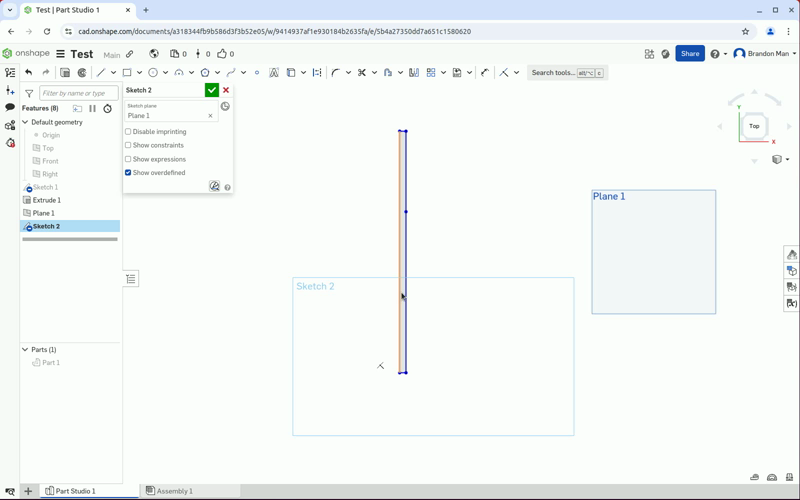
scroll(6)
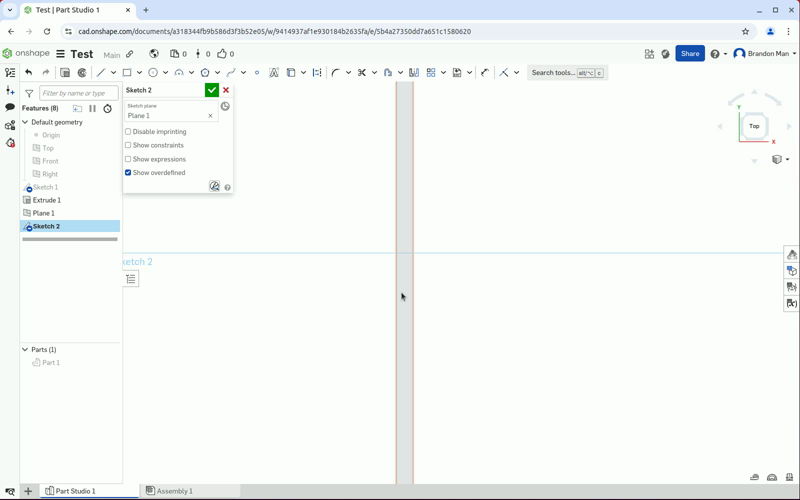
click(401, 292)
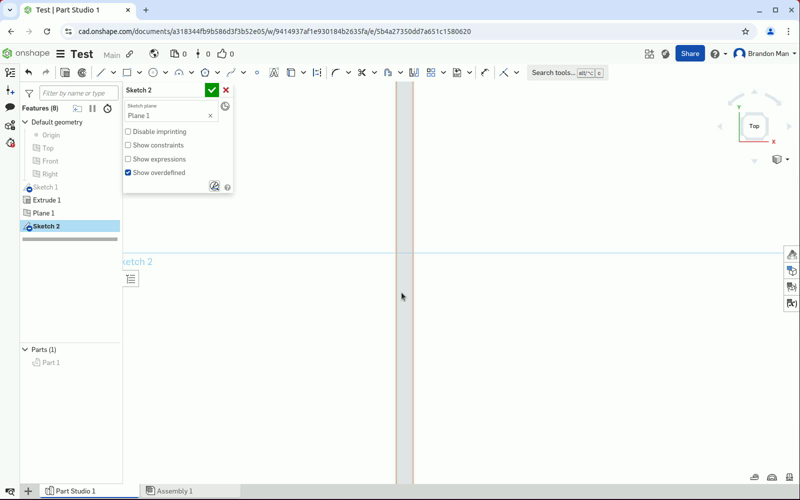
scroll(-6)
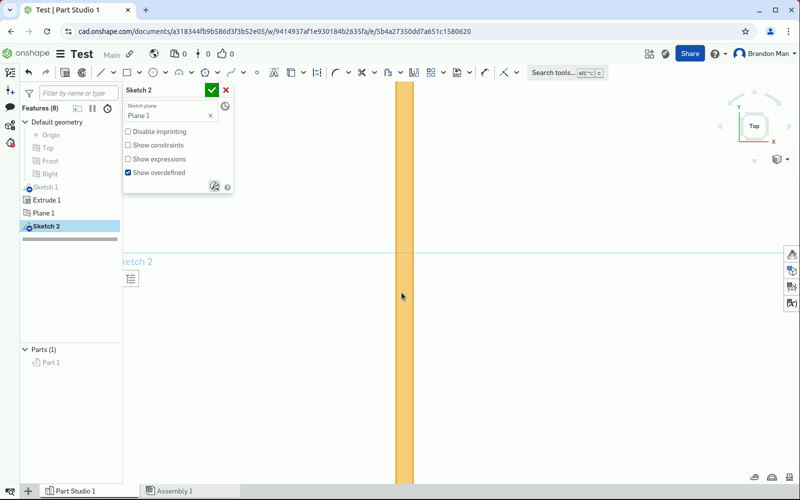
scroll(-6)
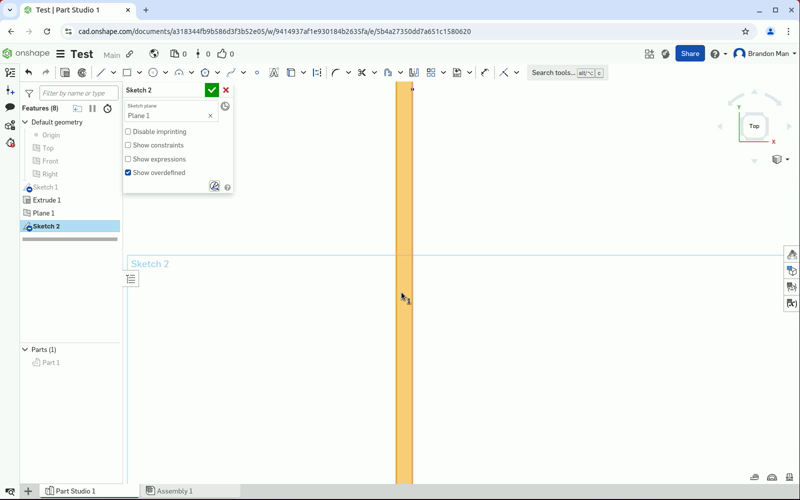
scroll(-6)
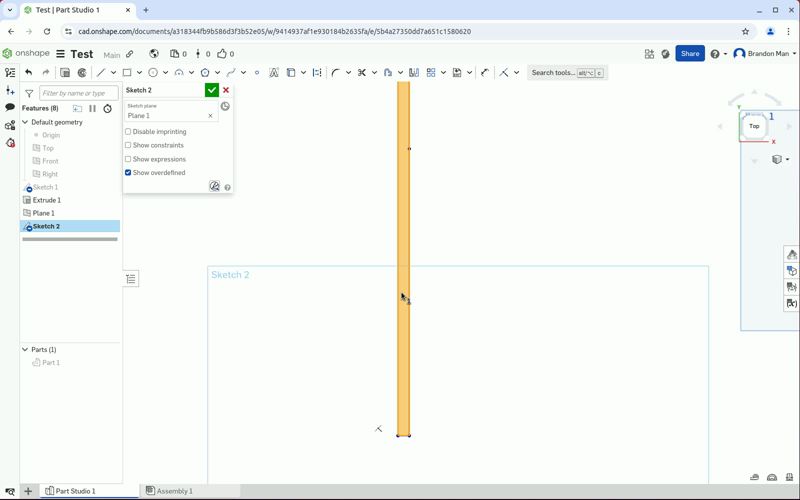
scroll(-6)
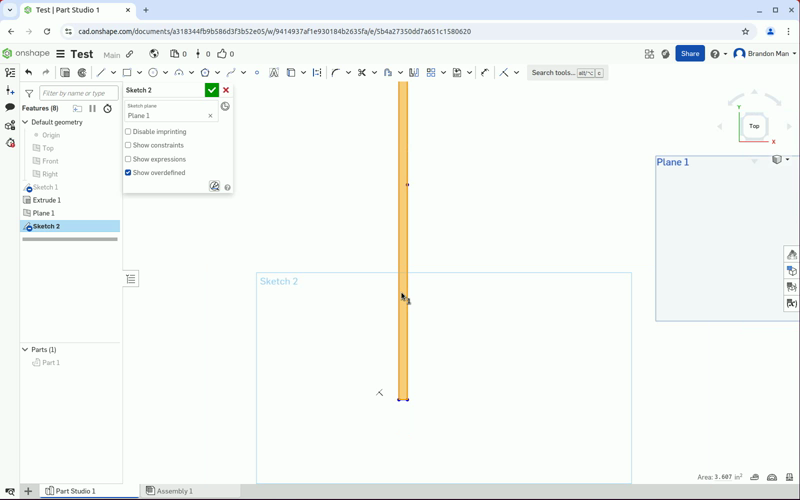
scroll(-6)
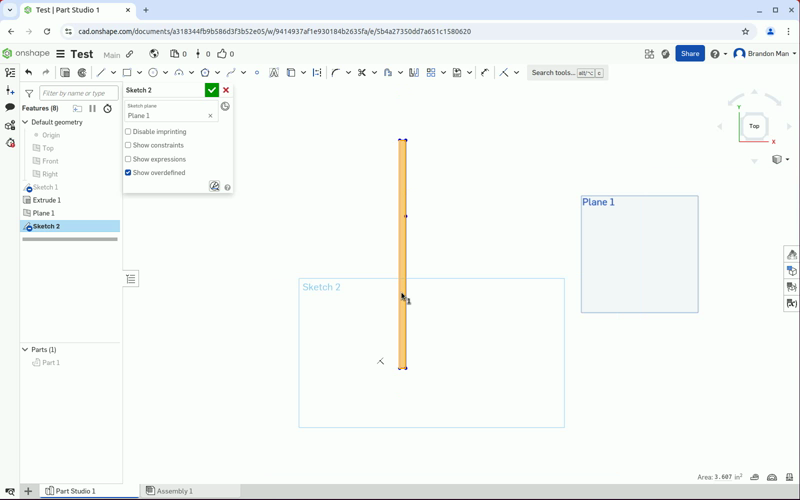
scroll(-6)
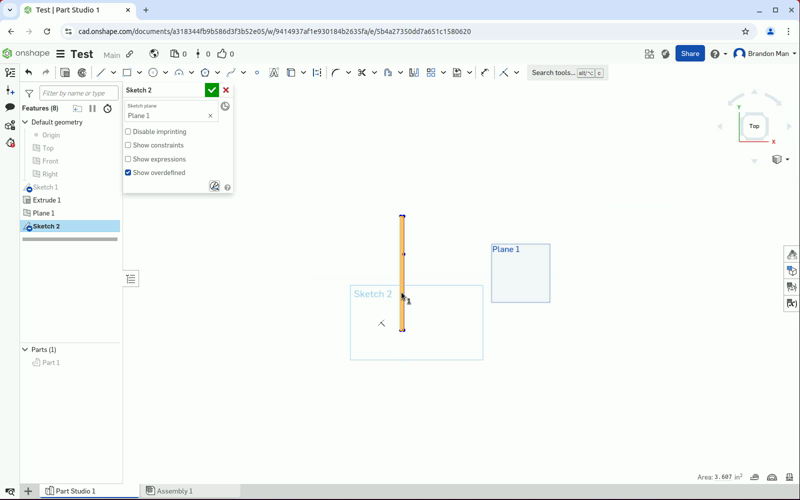
scroll(-6)
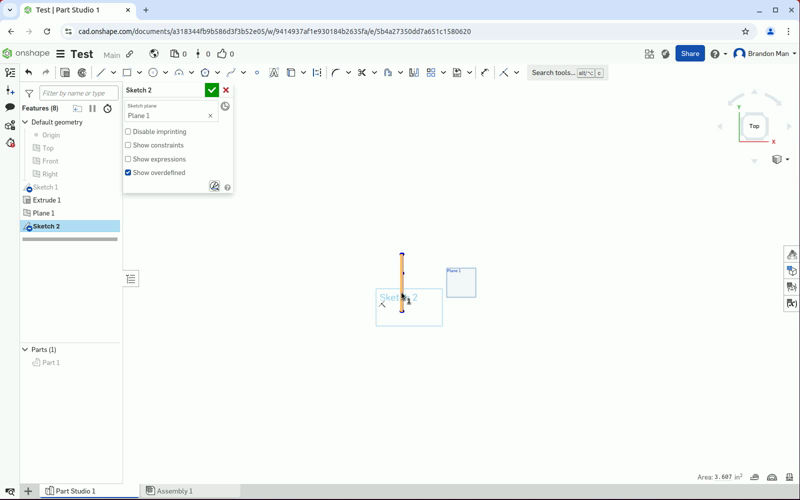
mouse_move(73, 352)
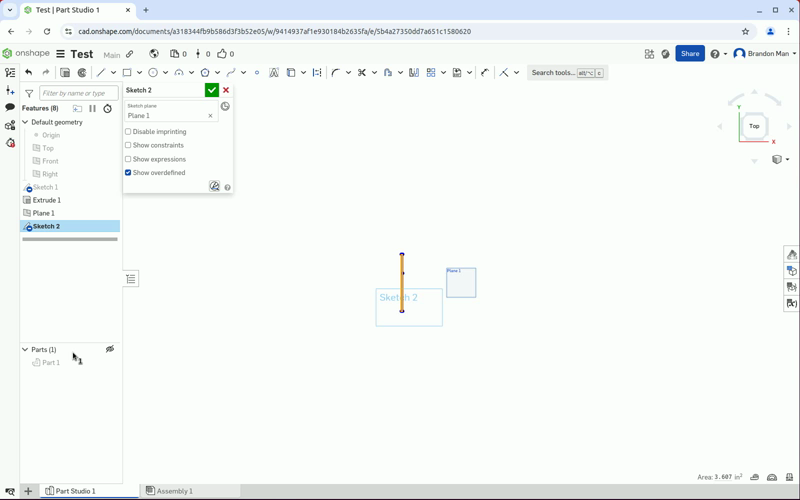
key(shift+y)
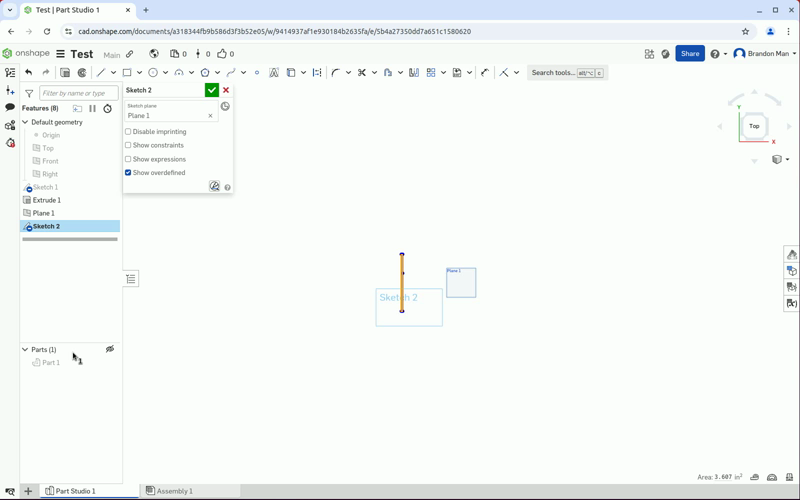
key(shift+e)
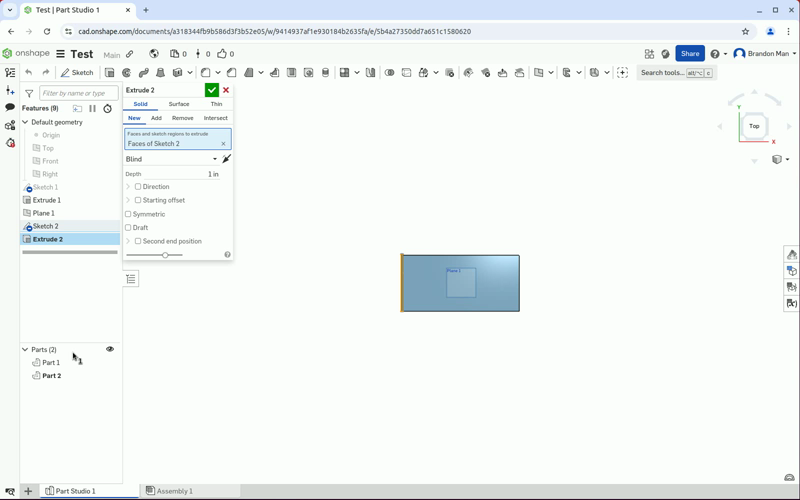
mouse_move(143, 106)
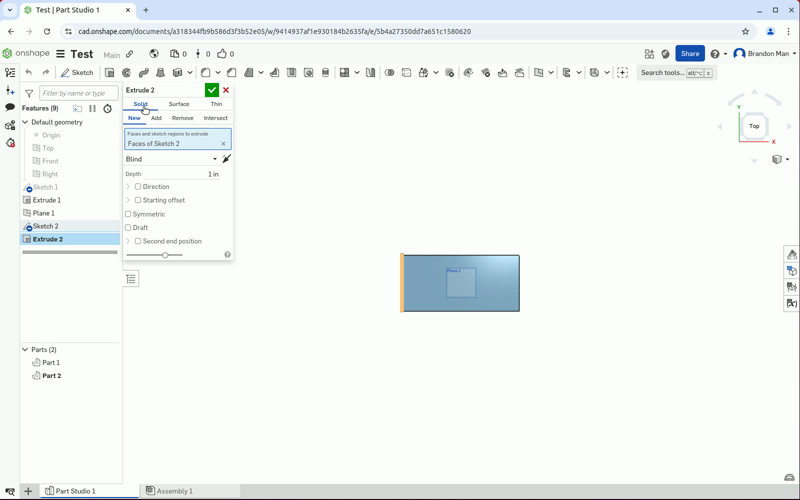
click(143, 106)
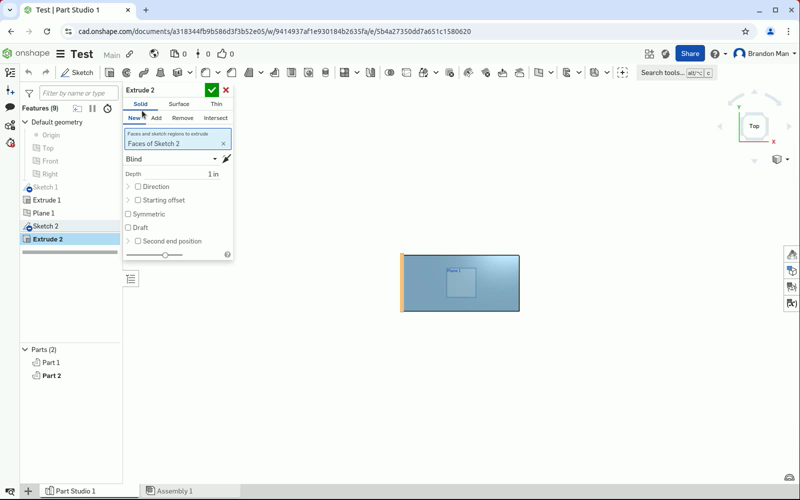
mouse_move(137, 120)
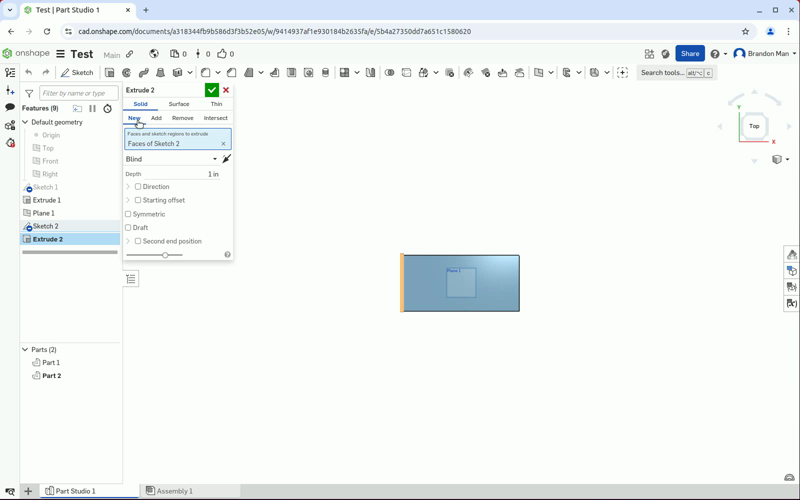
click(137, 120)
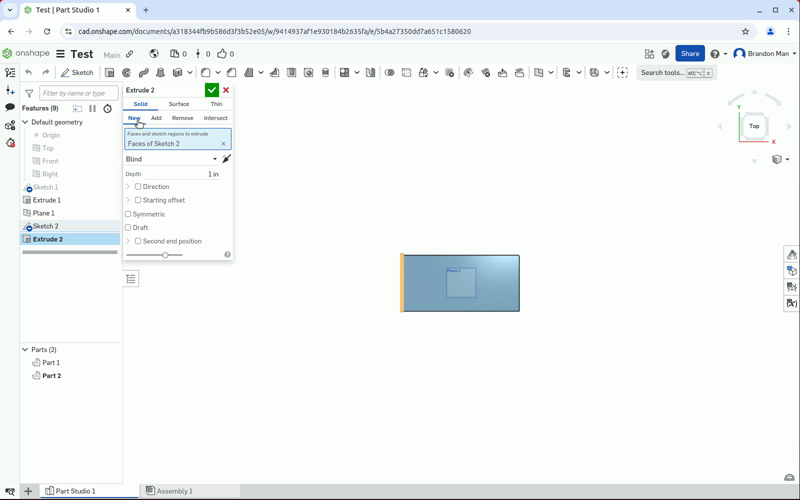
key(tab, 4)
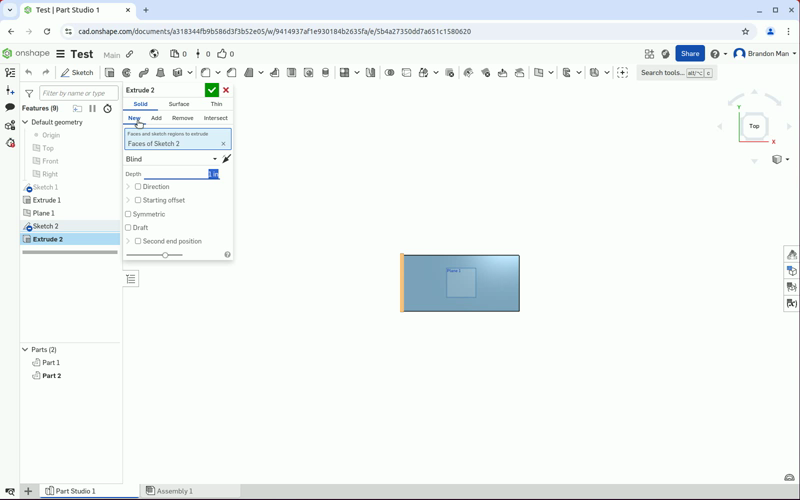
text(6.018)
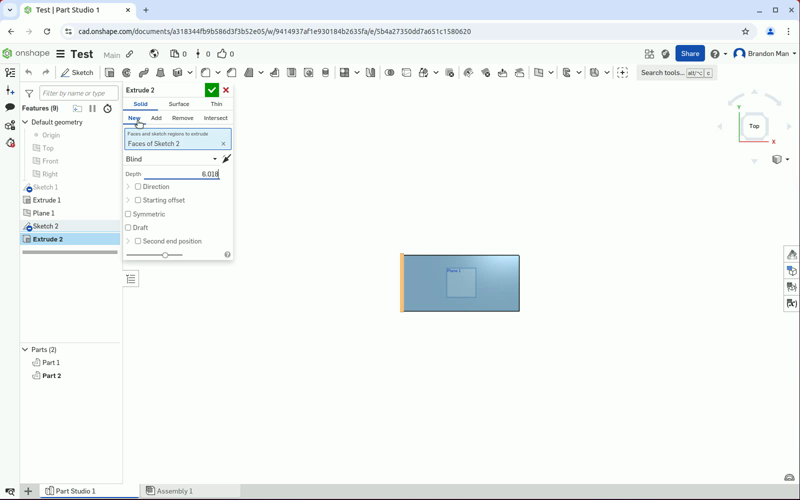
key(enter)
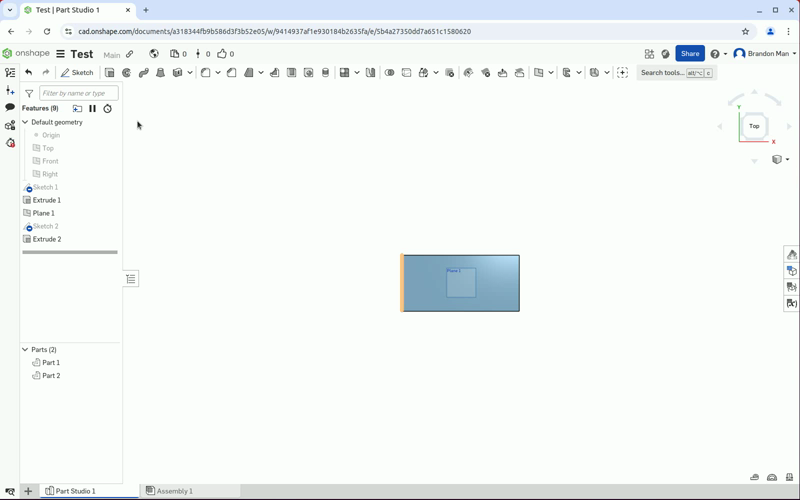
key(shift+h)
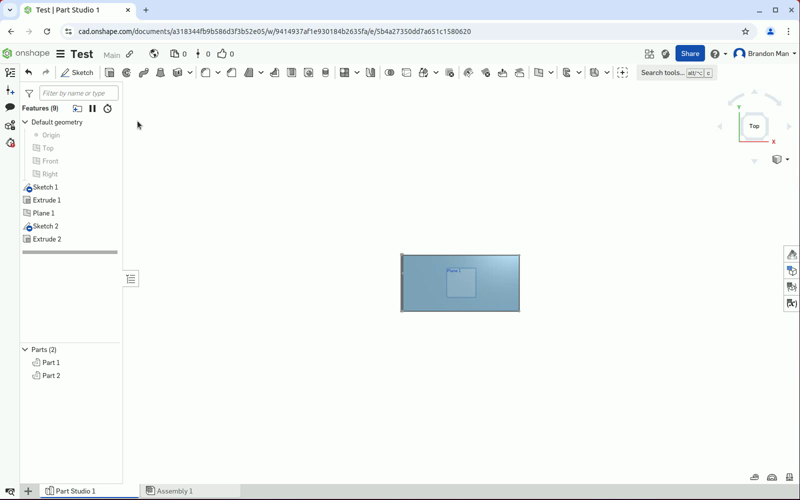
key(shift+h)
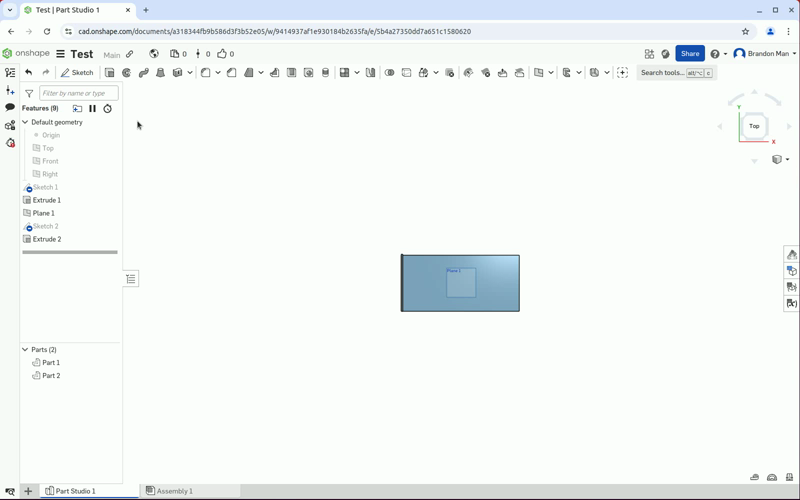
mouse_move(73, 189)
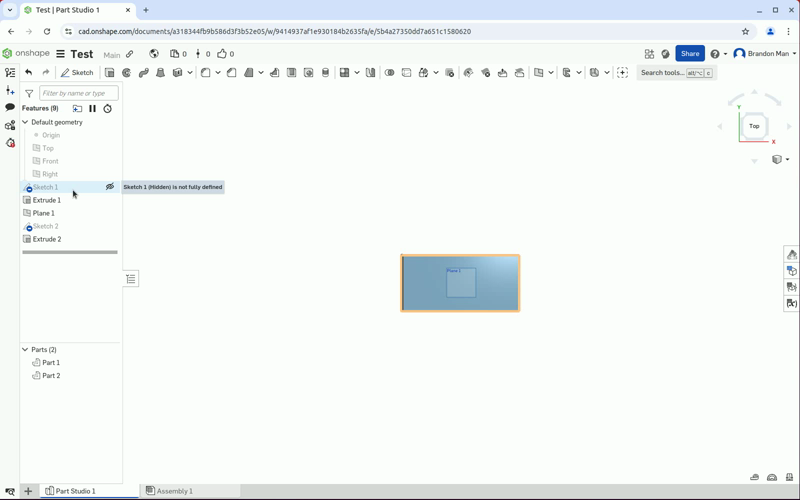
click(73, 189)
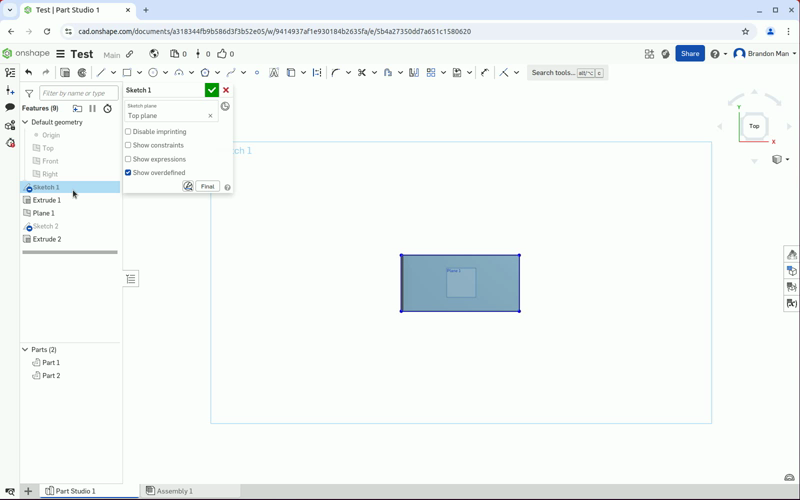
mouse_move(229, 92)
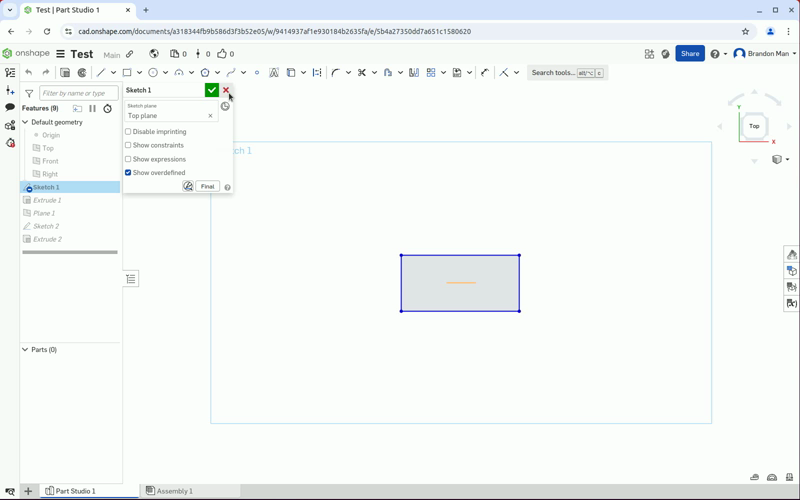
click(229, 92)
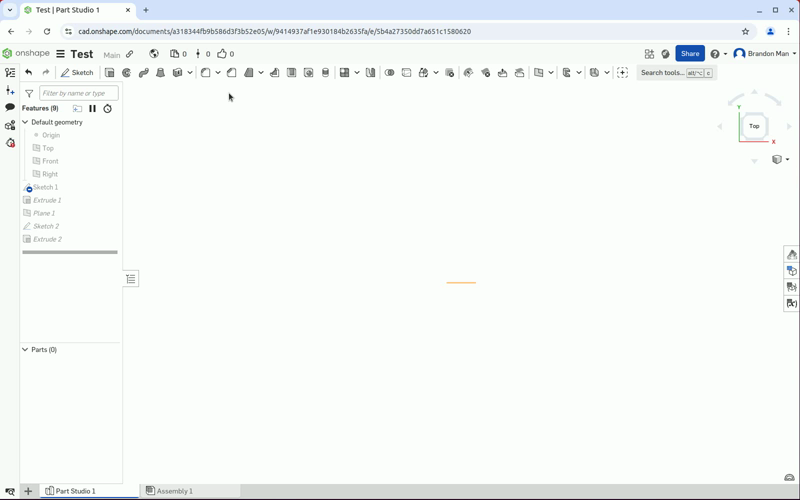
key(shift+s)
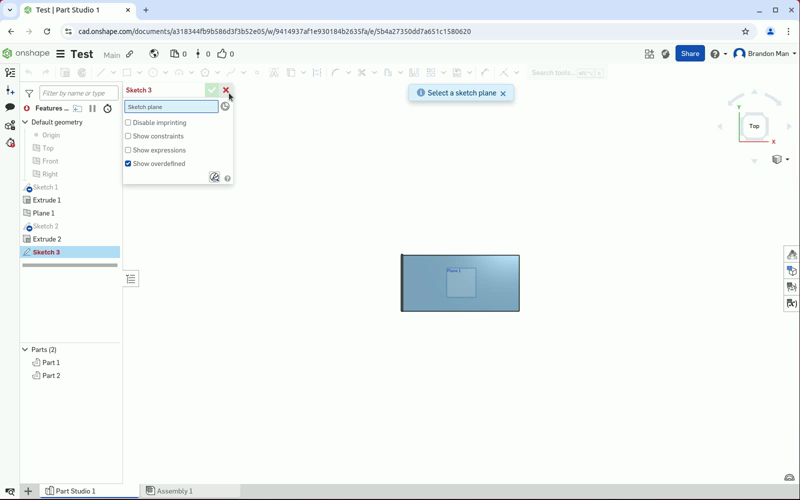
mouse_move(73, 215)
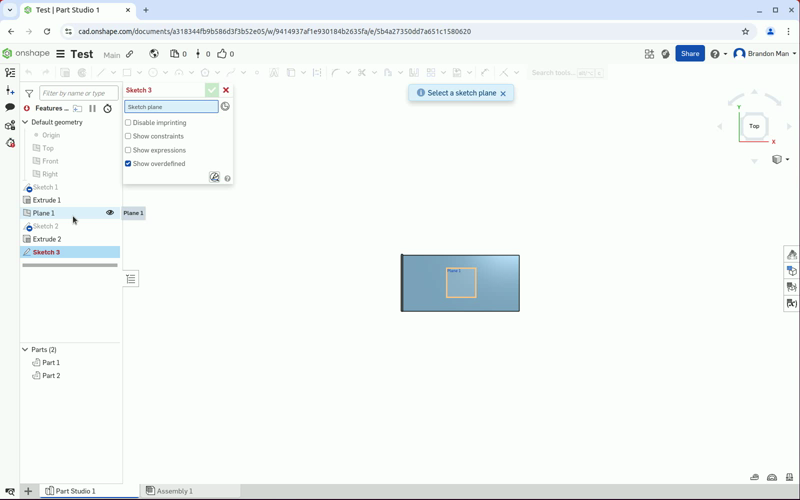
click(73, 215)
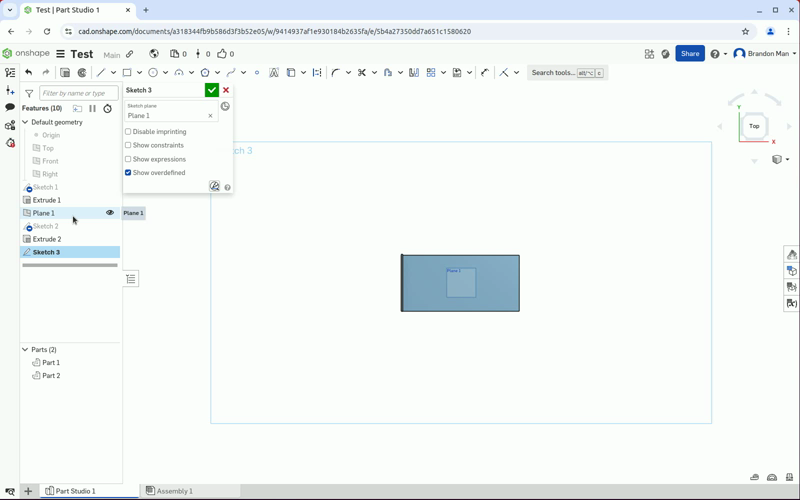
mouse_move(73, 352)
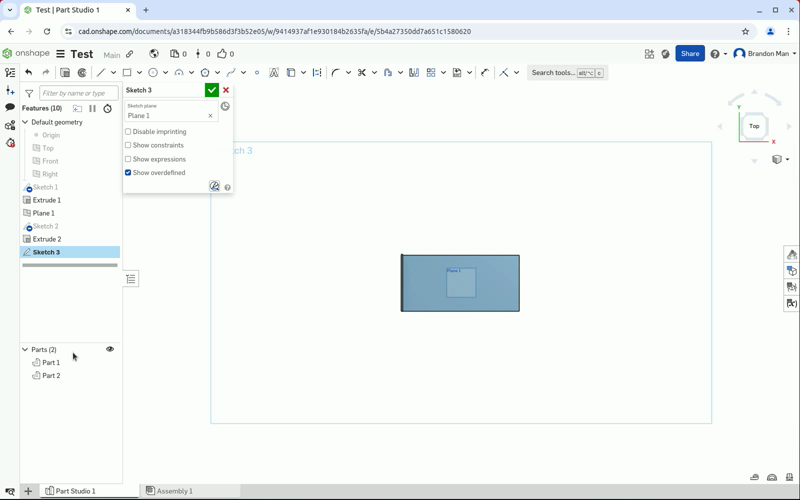
key(y)
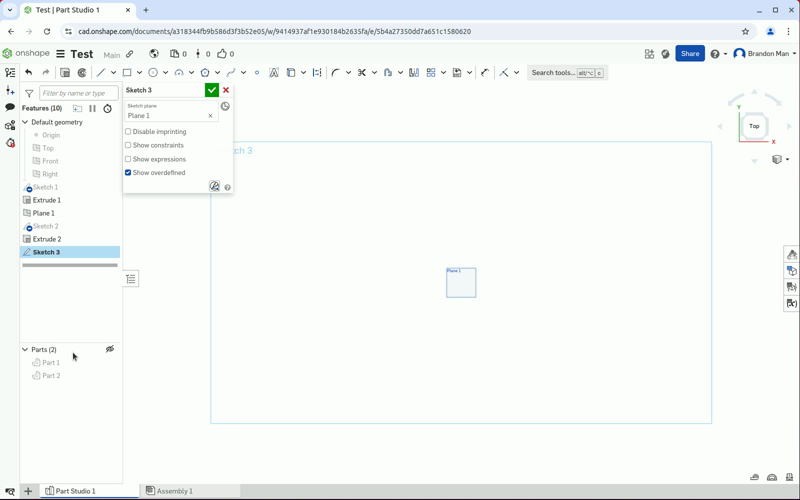
key(l)
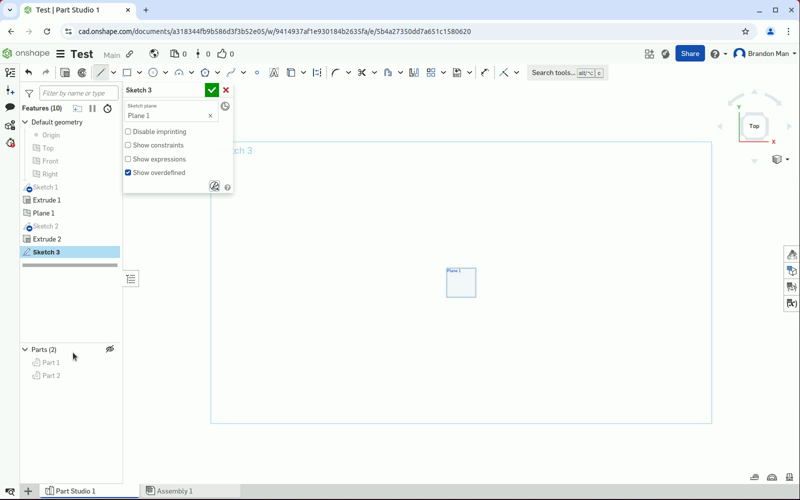
key_down(shift)
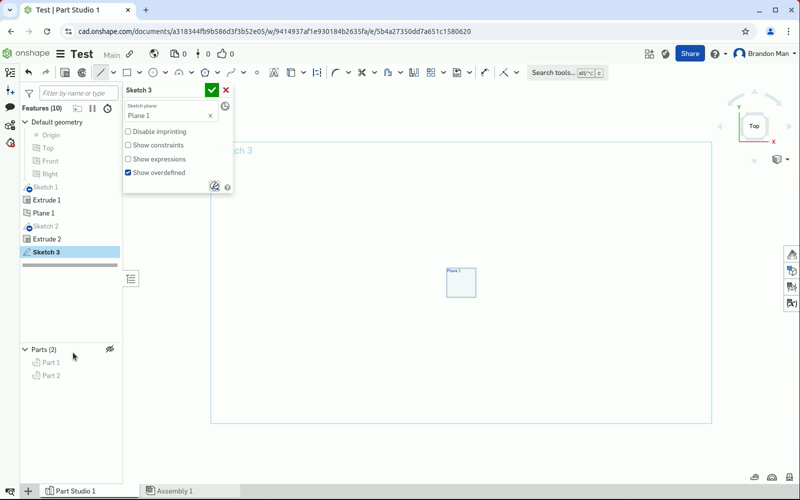
mouse_move(440, 311)
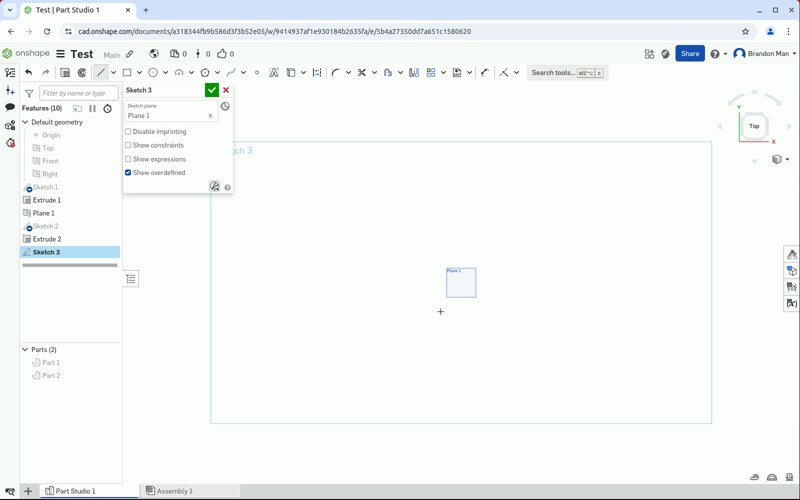
click(440, 311)
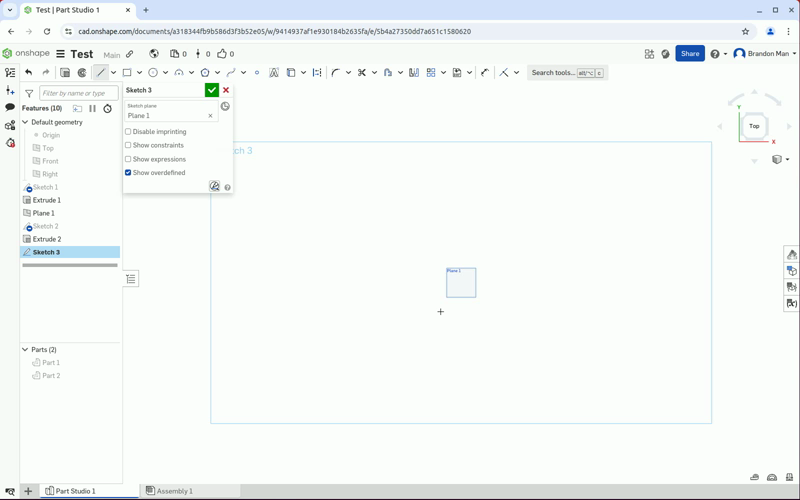
key_up(shift)
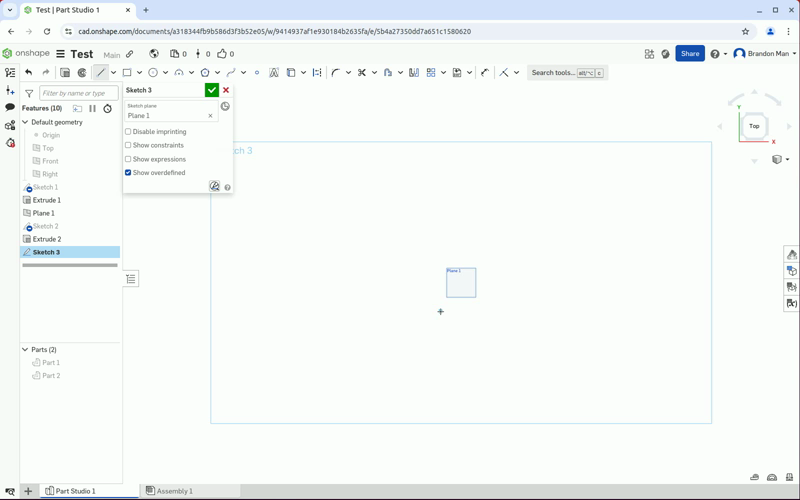
key_down(shift)
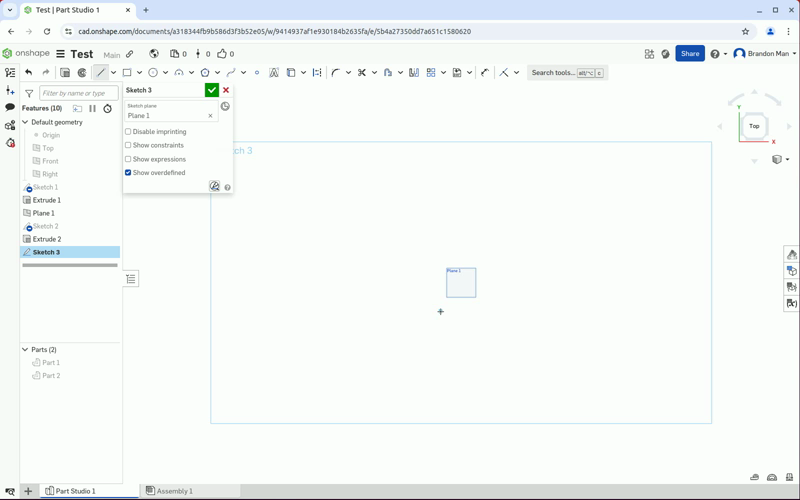
mouse_move(470, 311)
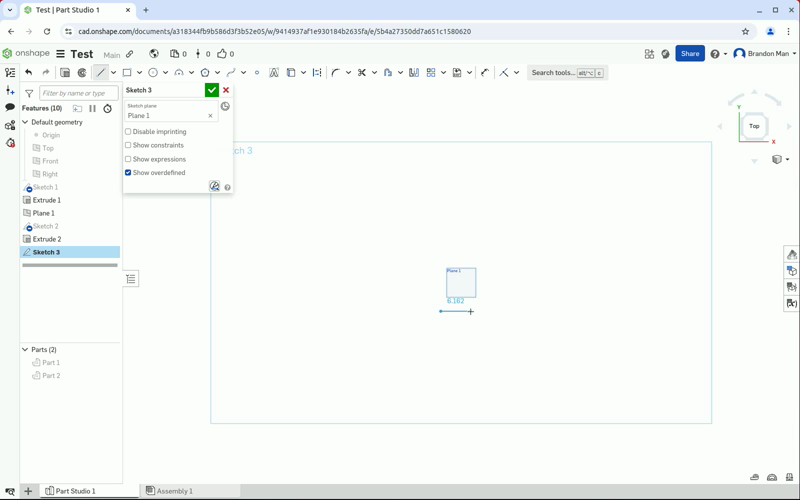
mouse_move(442, 311)
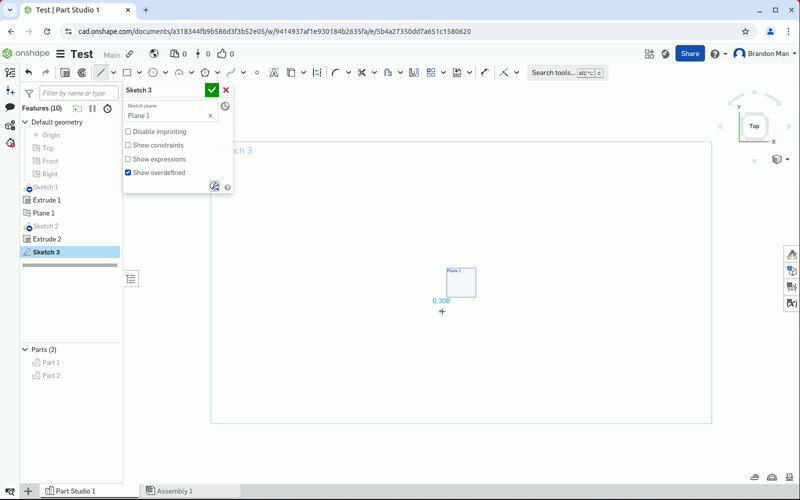
scroll(6)
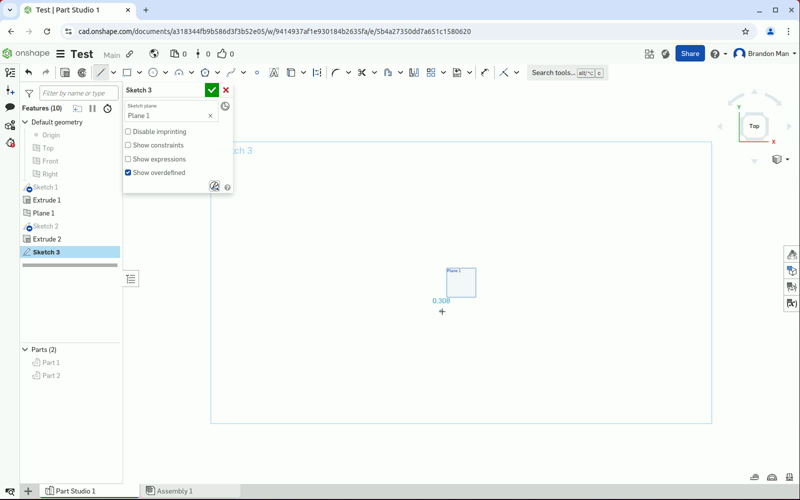
scroll(6)
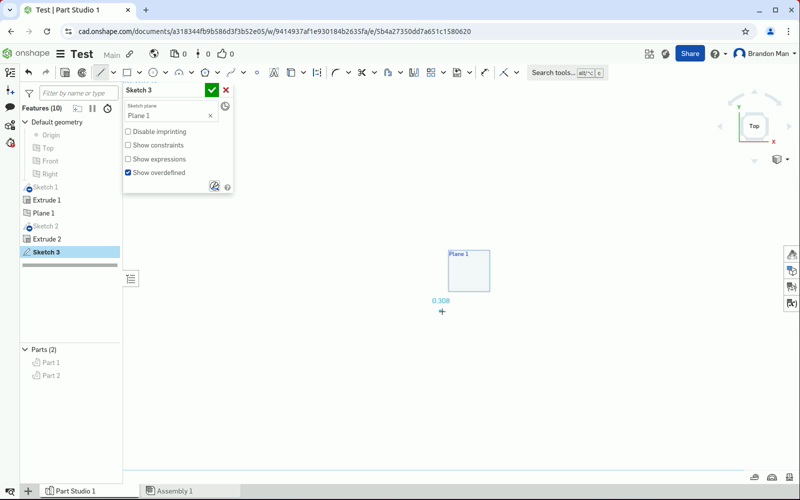
scroll(6)
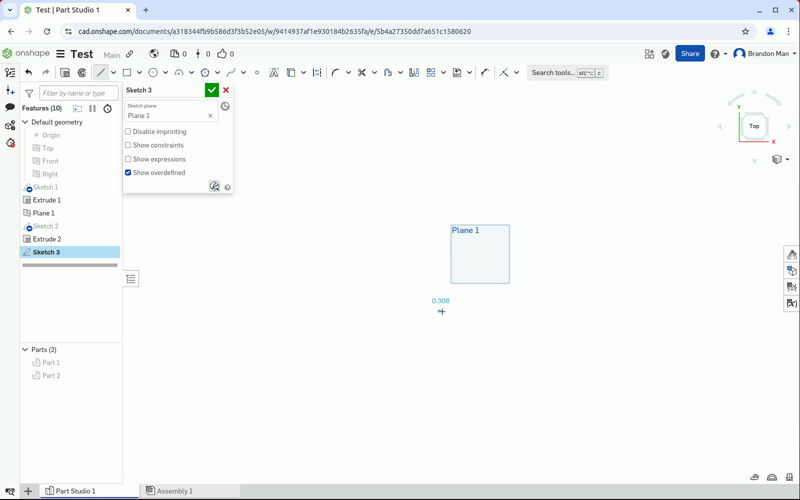
scroll(6)
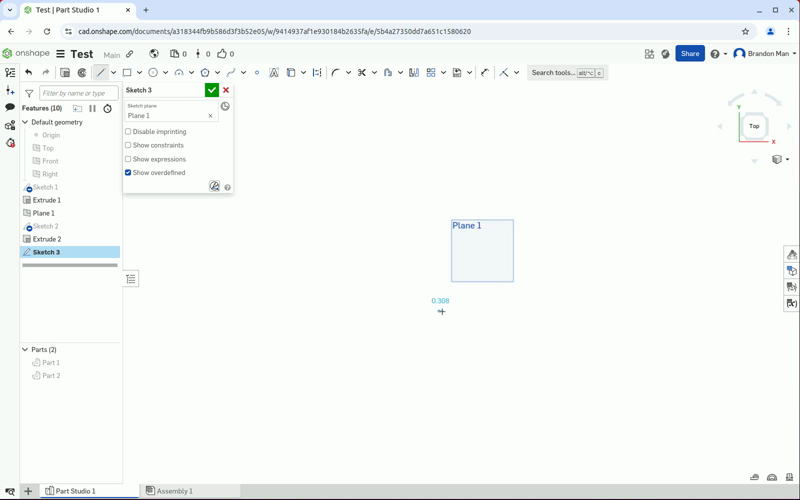
scroll(6)
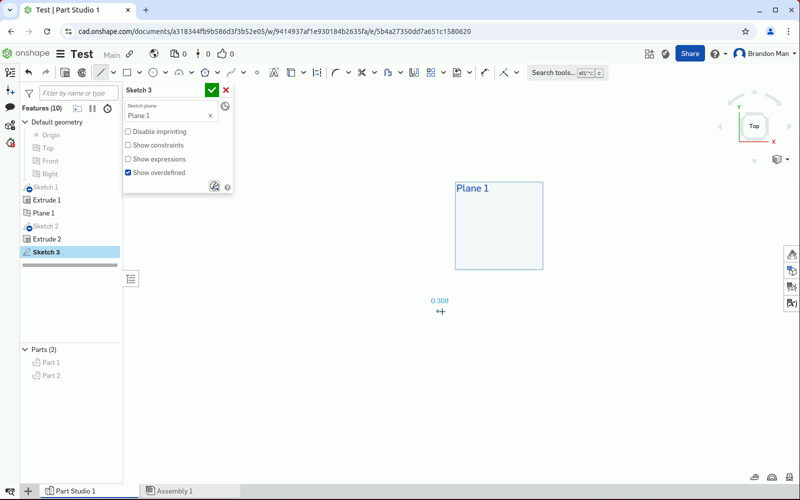
scroll(6)
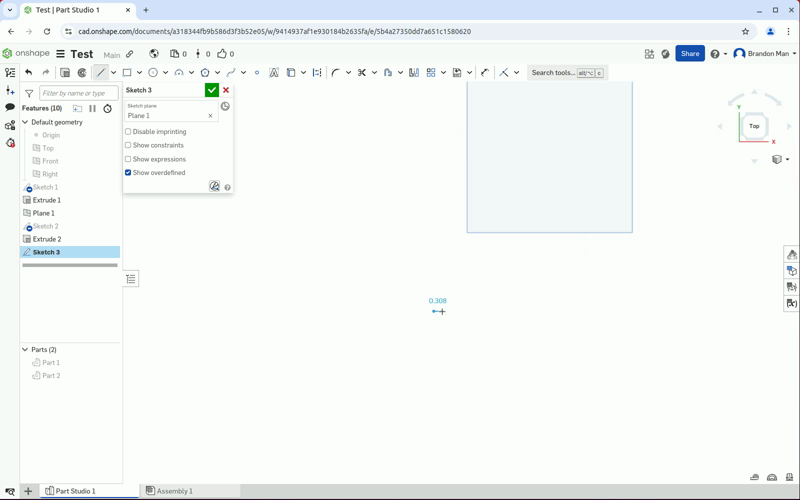
scroll(6)
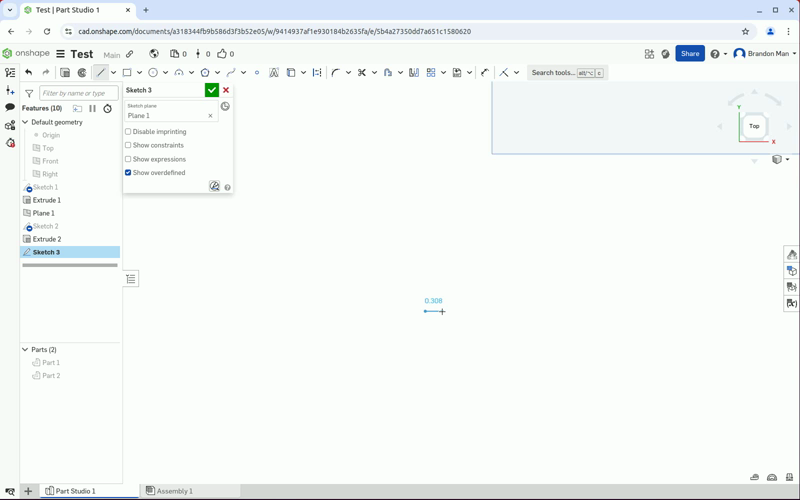
click(442, 311)
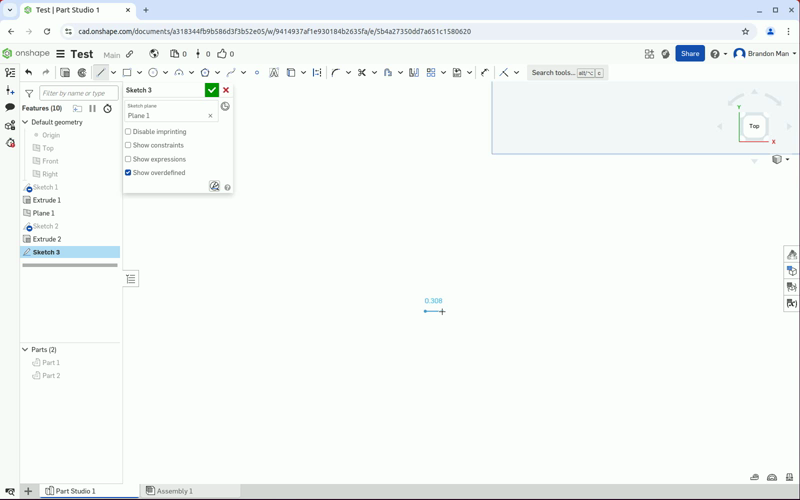
scroll(-6)
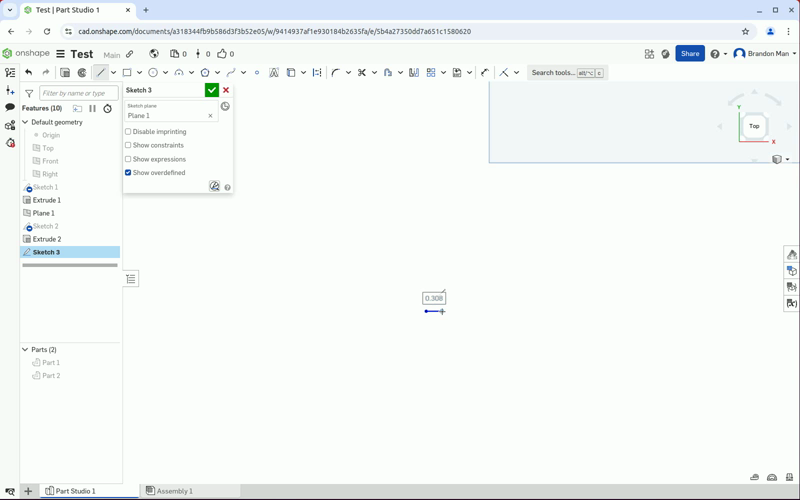
scroll(-6)
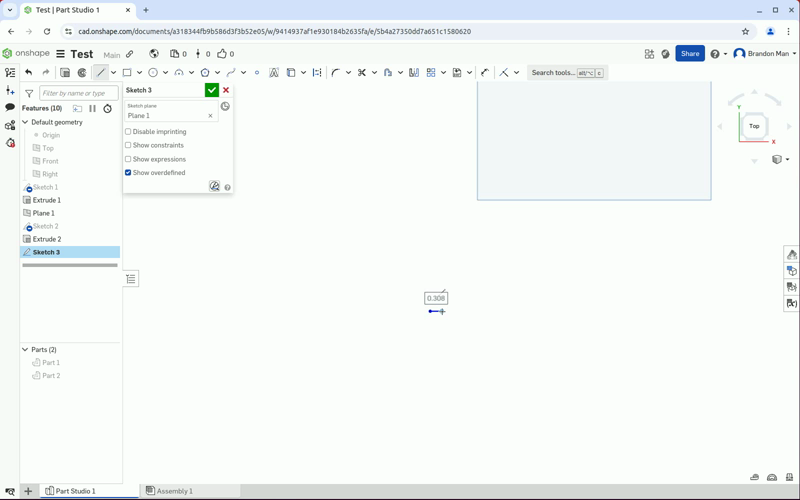
scroll(-6)
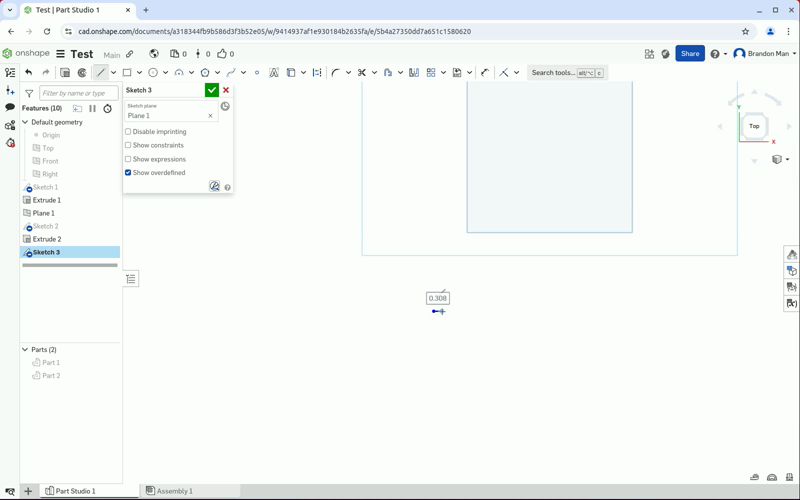
scroll(-6)
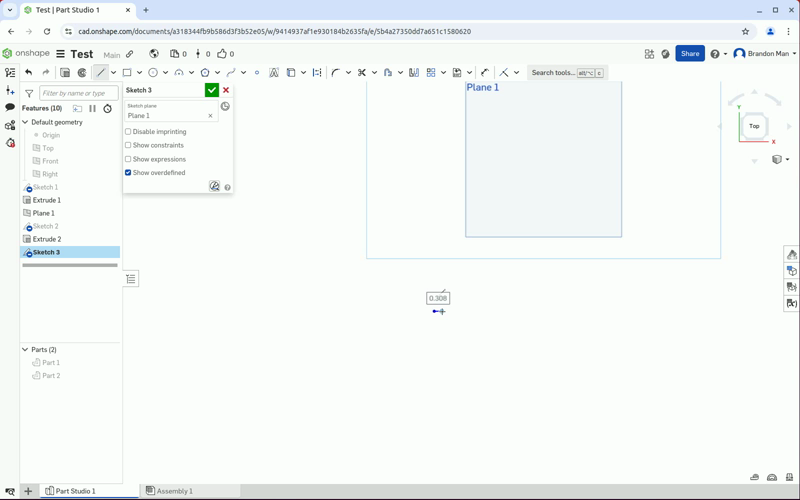
scroll(-6)
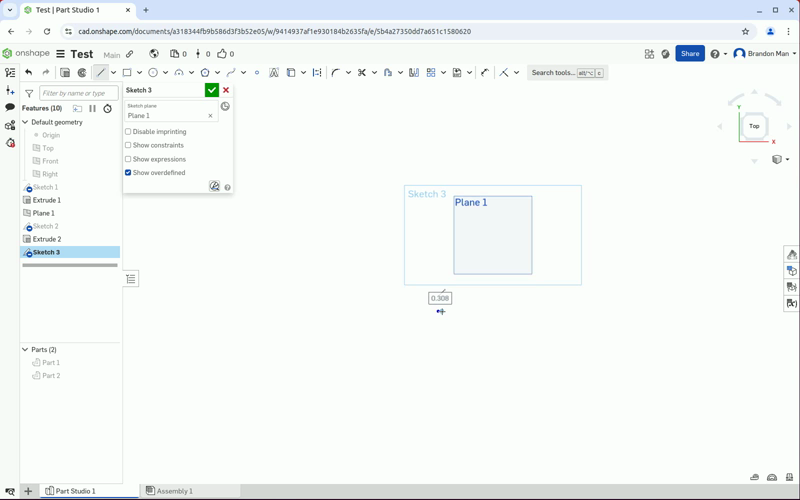
scroll(-6)
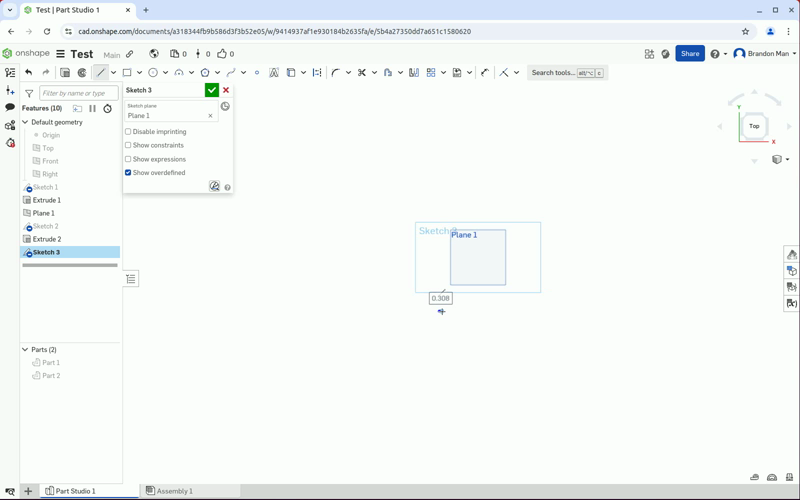
scroll(-6)
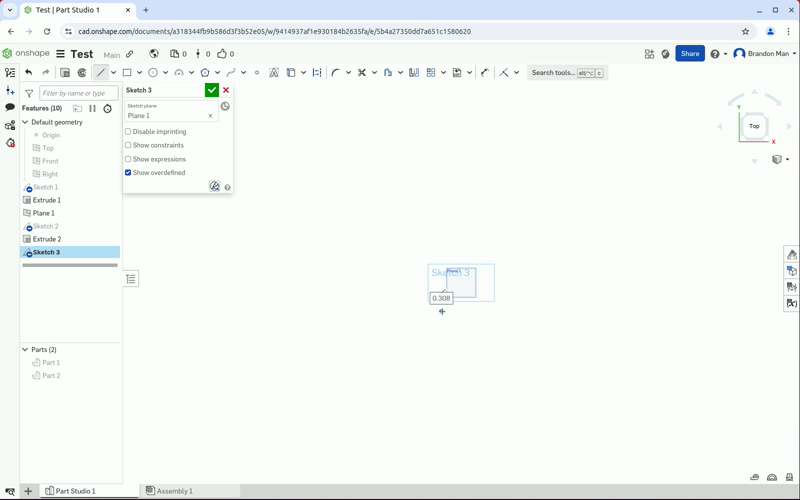
key_up(shift)
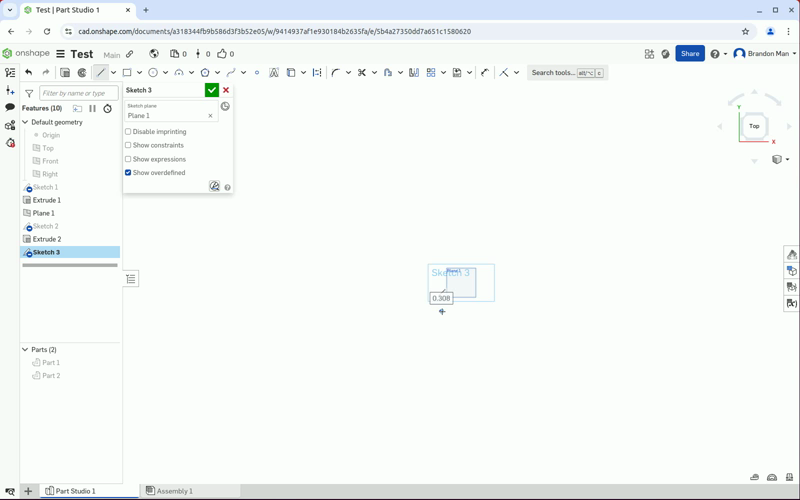
key_down(shift)
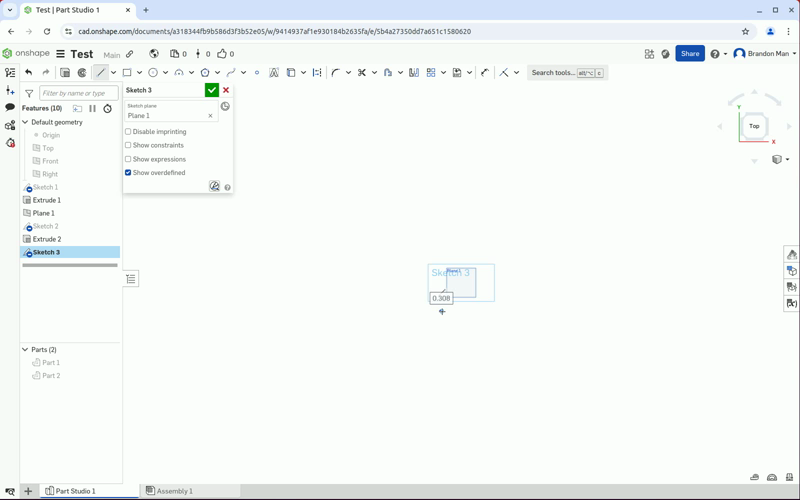
mouse_move(472, 311)
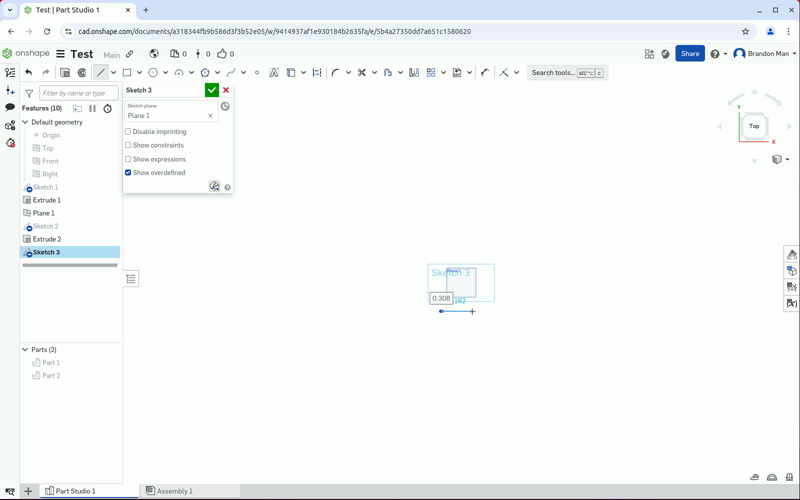
mouse_move(442, 273)
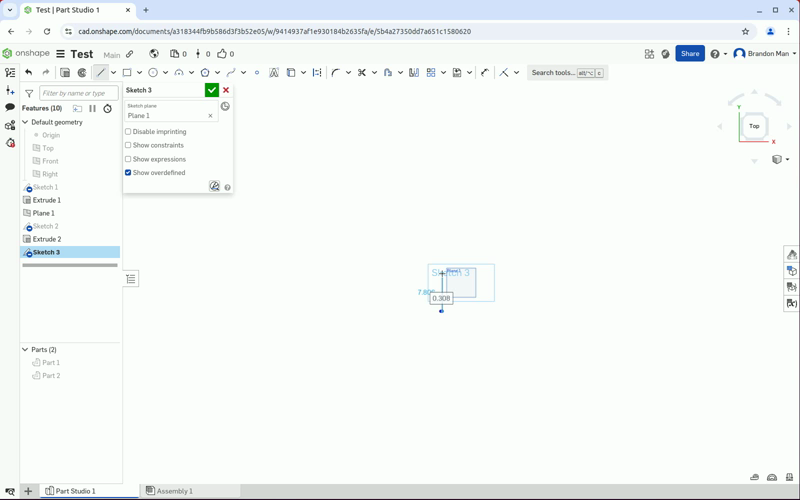
click(442, 273)
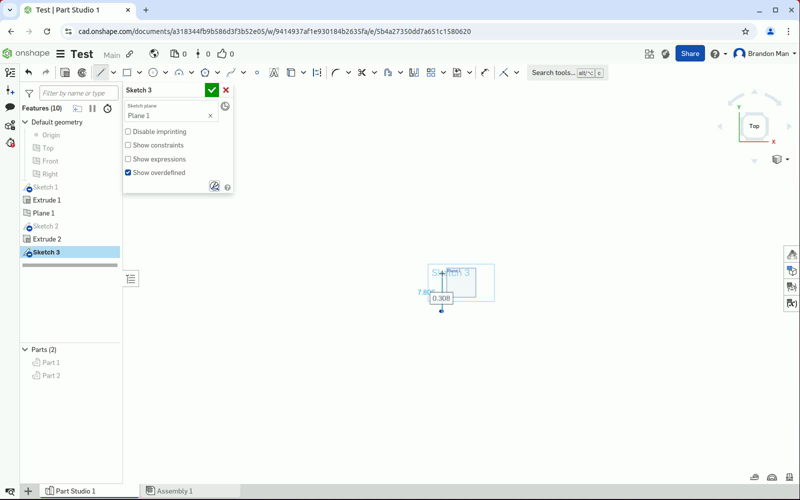
key_up(shift)
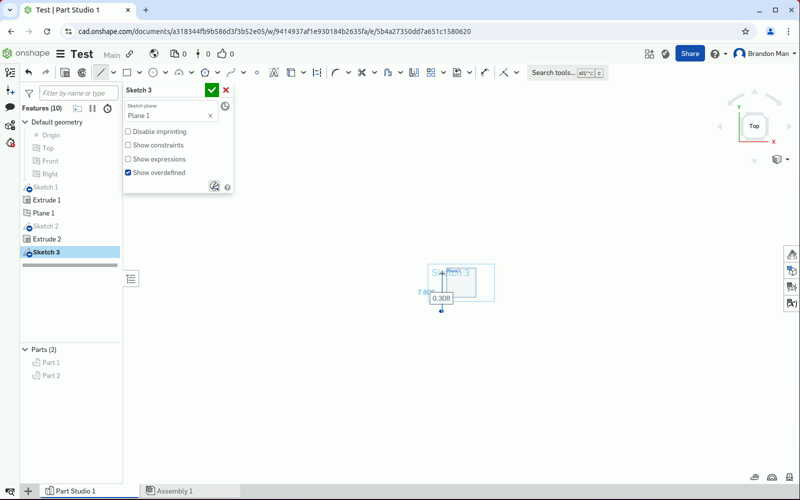
key_down(shift)
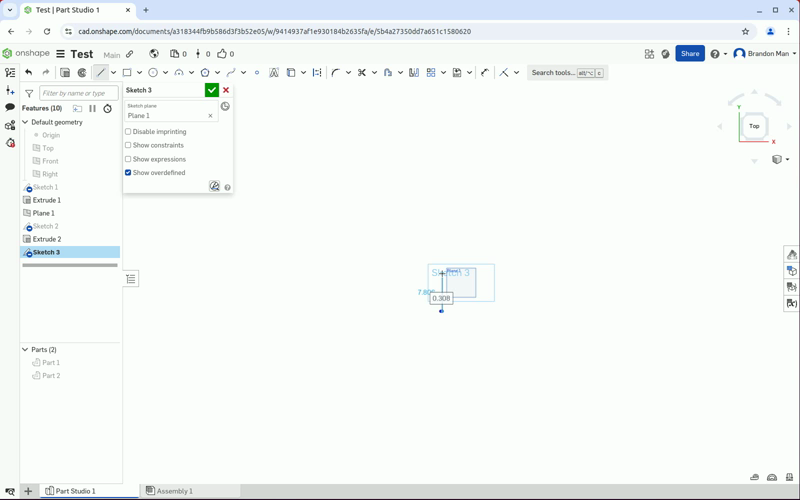
mouse_move(472, 273)
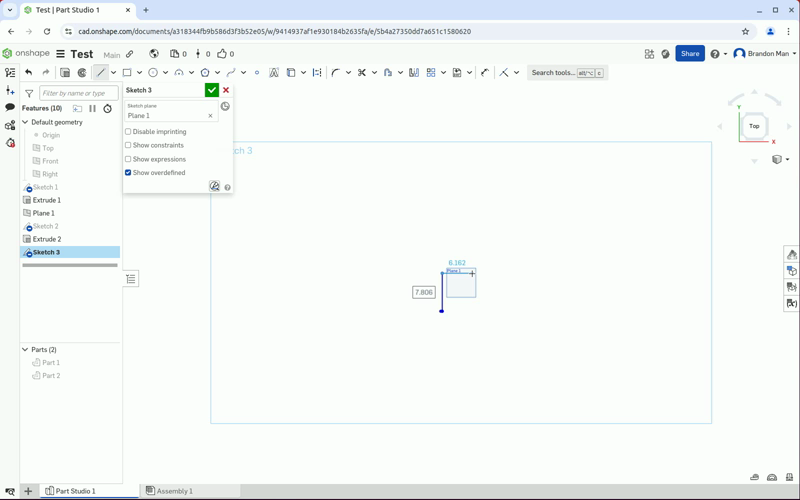
mouse_move(442, 254)
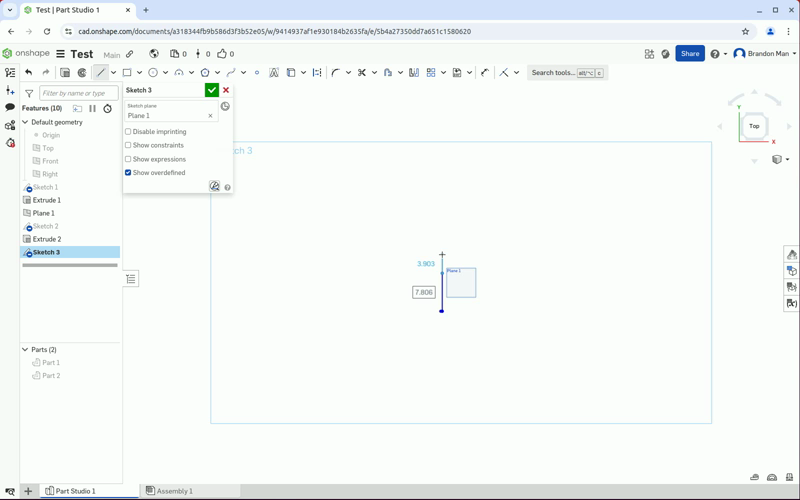
click(442, 254)
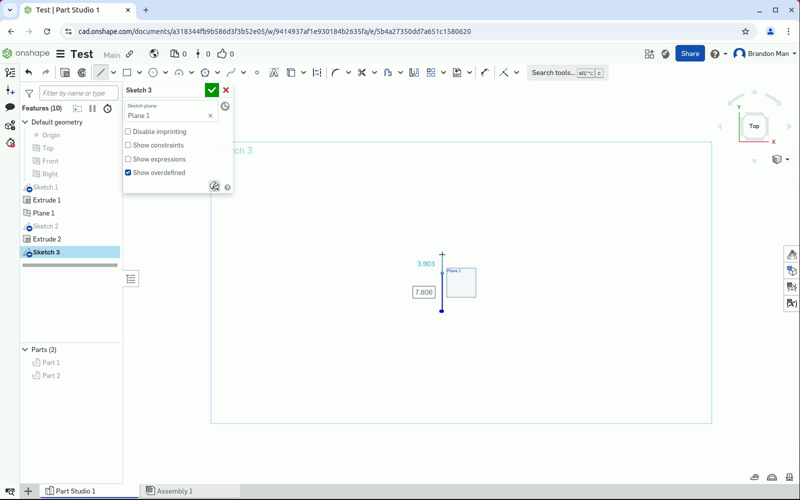
key_up(shift)
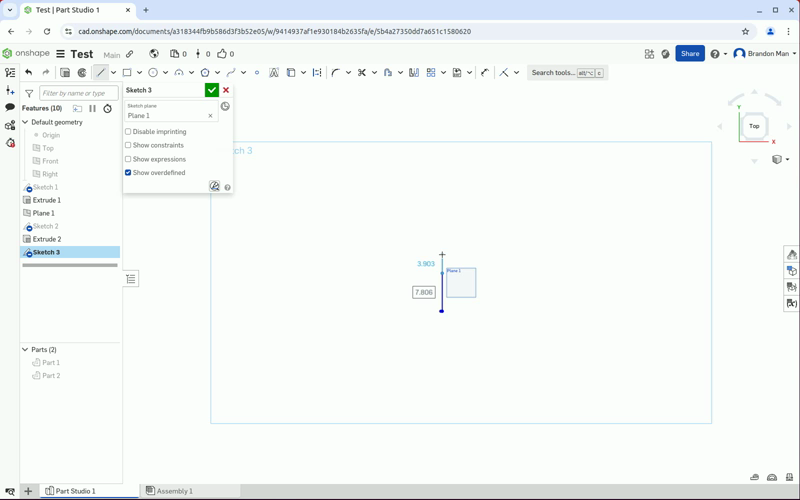
key_down(shift)
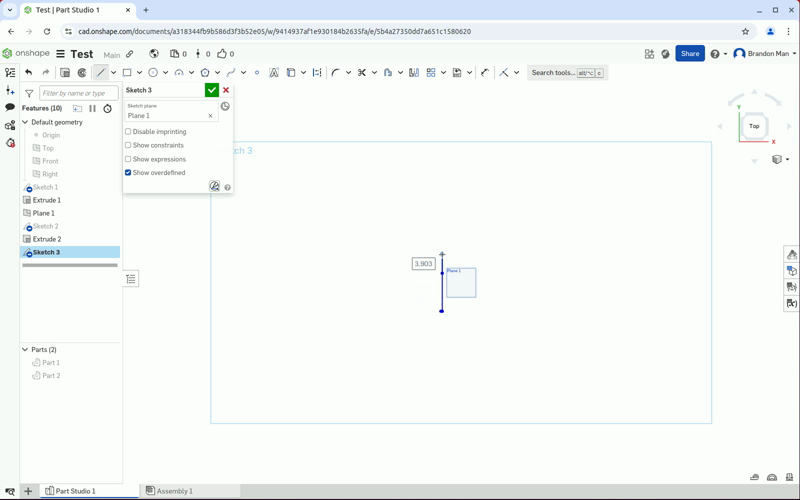
mouse_move(472, 254)
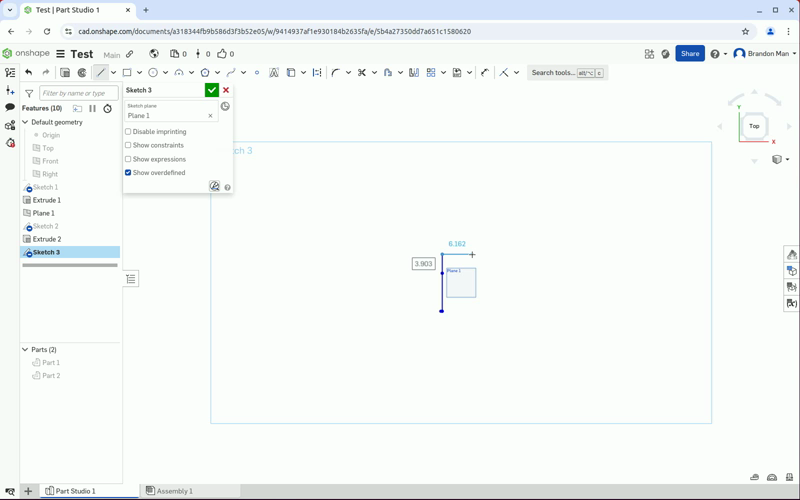
mouse_move(440, 254)
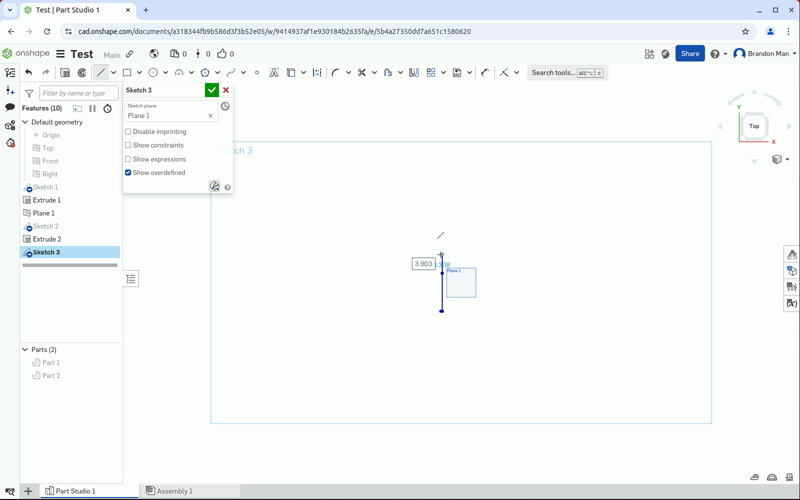
scroll(6)
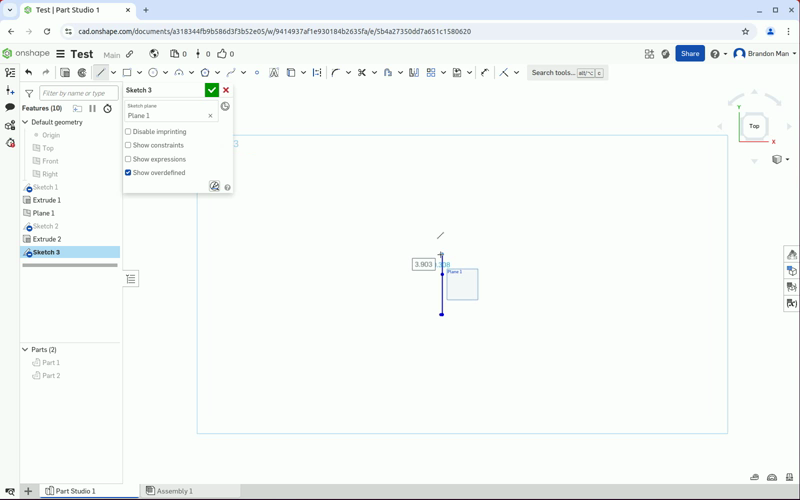
scroll(6)
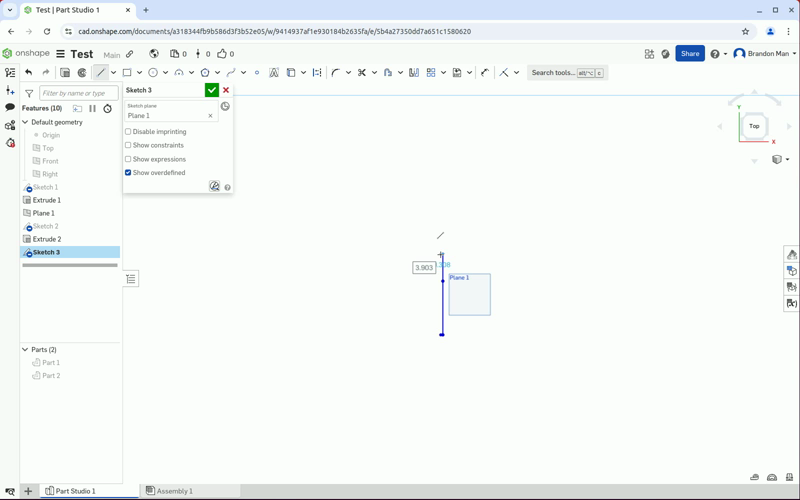
scroll(6)
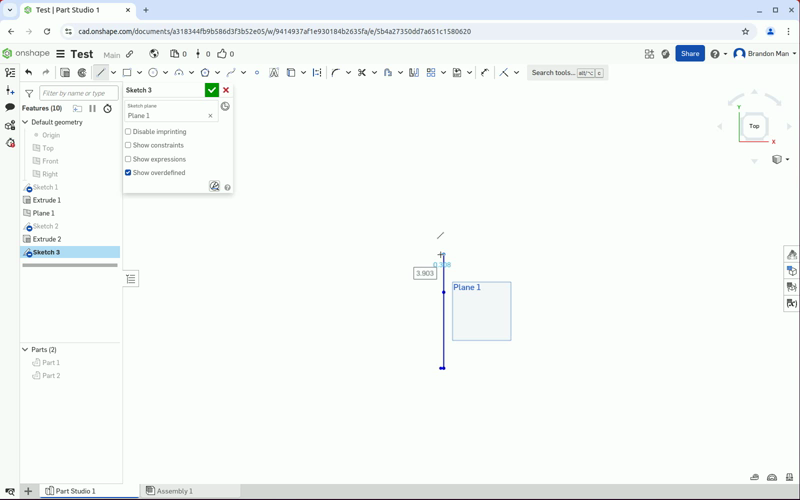
scroll(6)
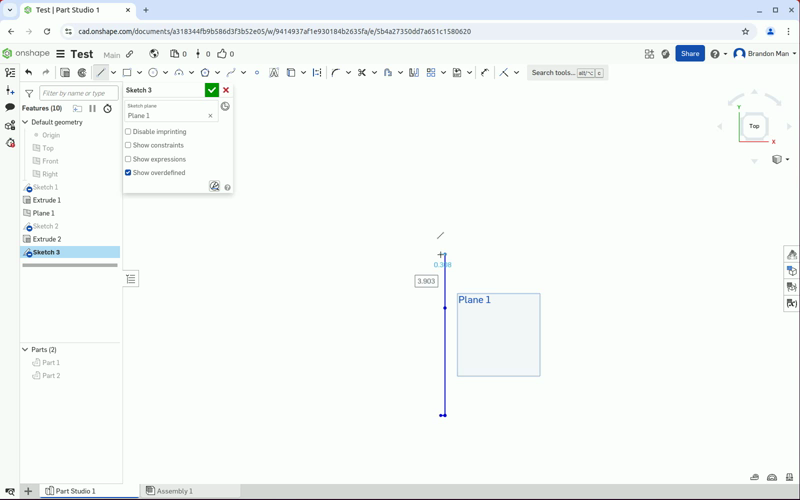
scroll(6)
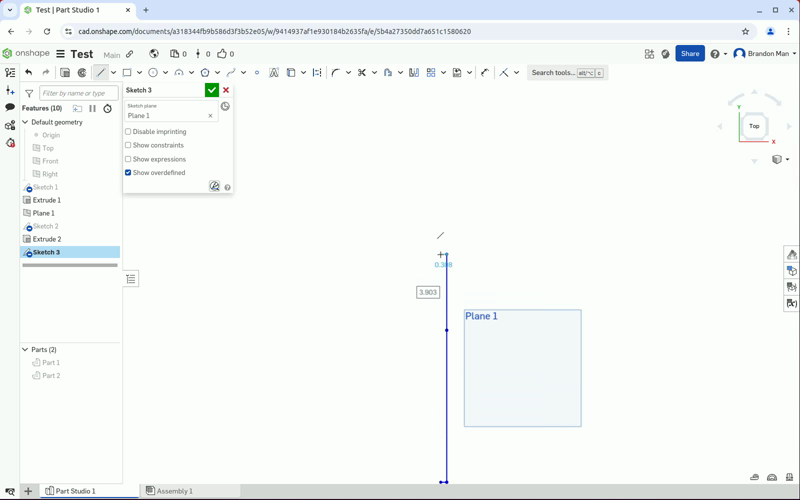
scroll(6)
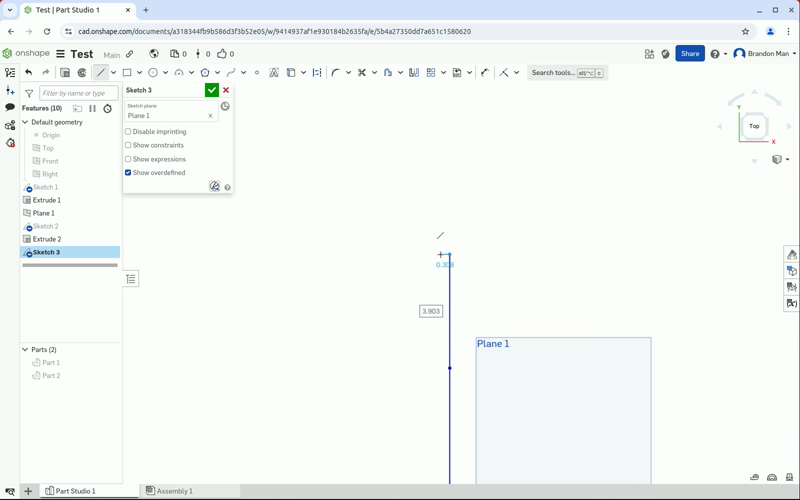
scroll(6)
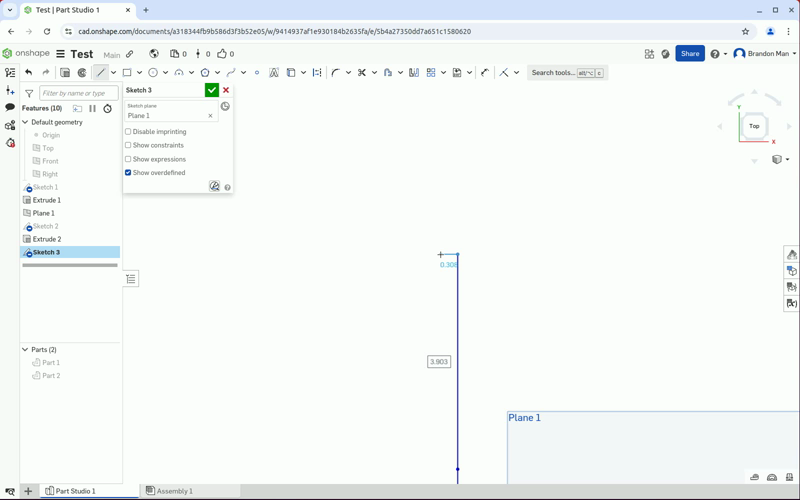
click(440, 254)
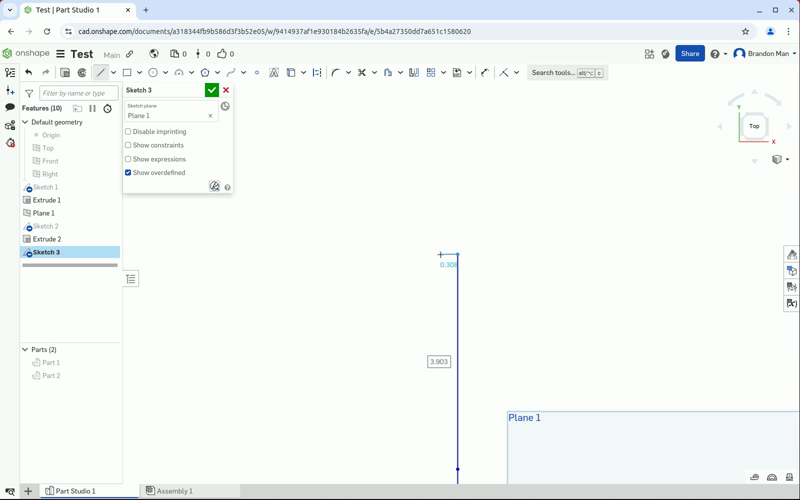
scroll(-6)
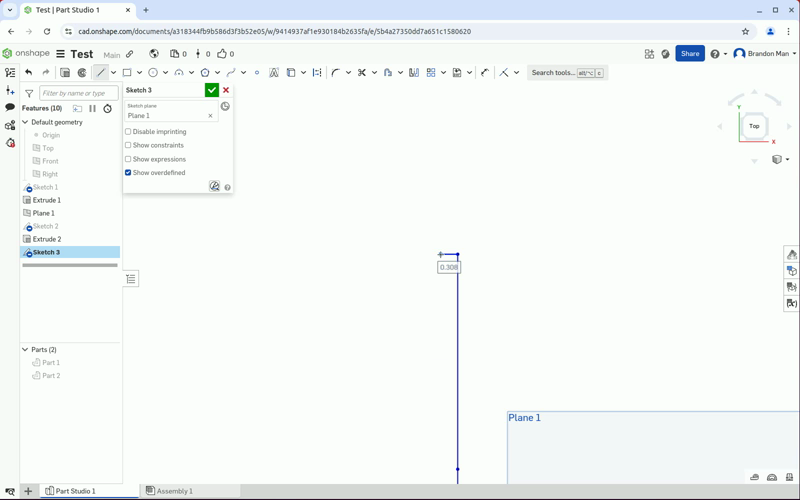
scroll(-6)
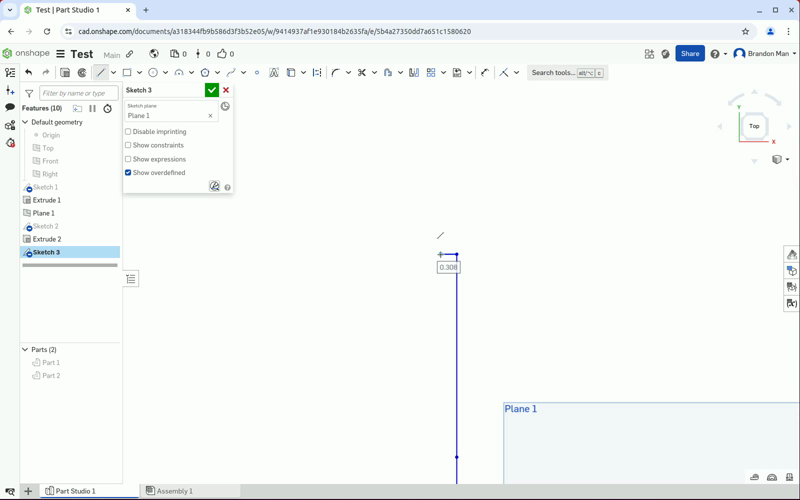
scroll(-6)
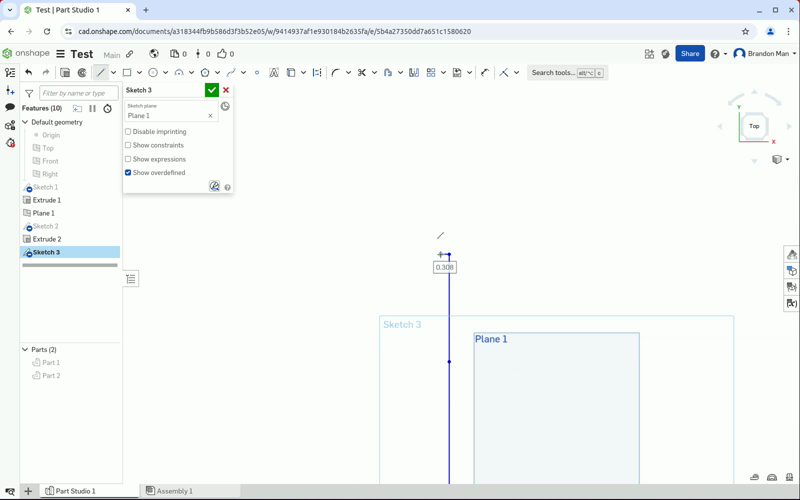
scroll(-6)
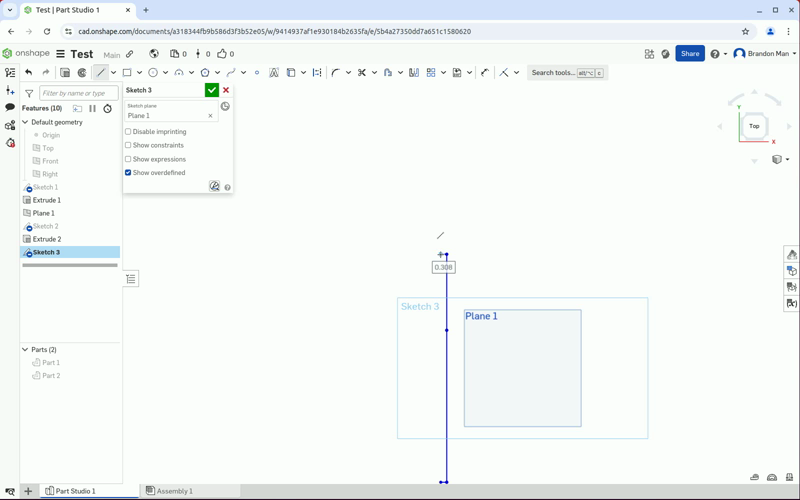
scroll(-6)
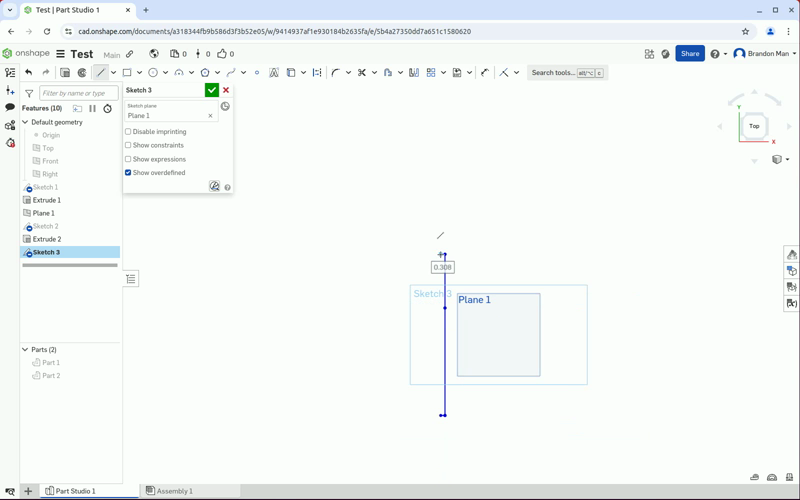
scroll(-6)
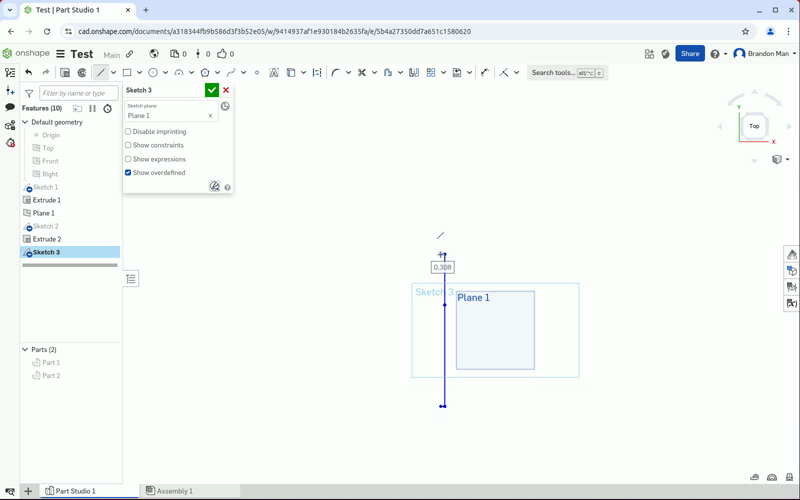
scroll(-6)
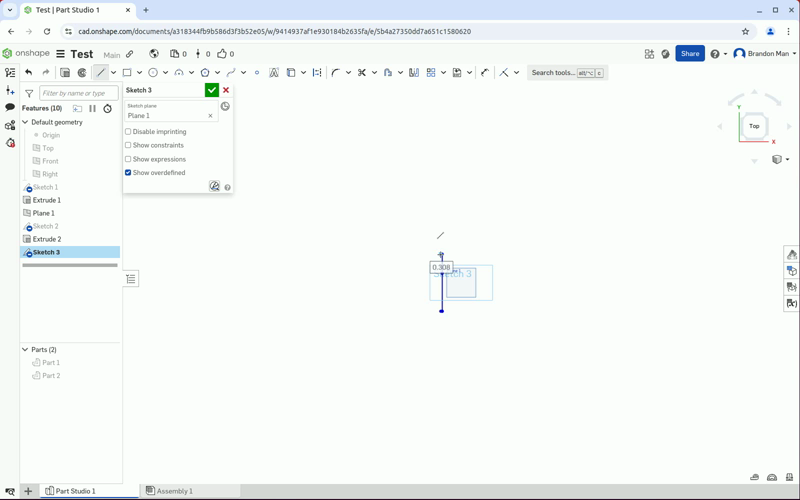
key_up(shift)
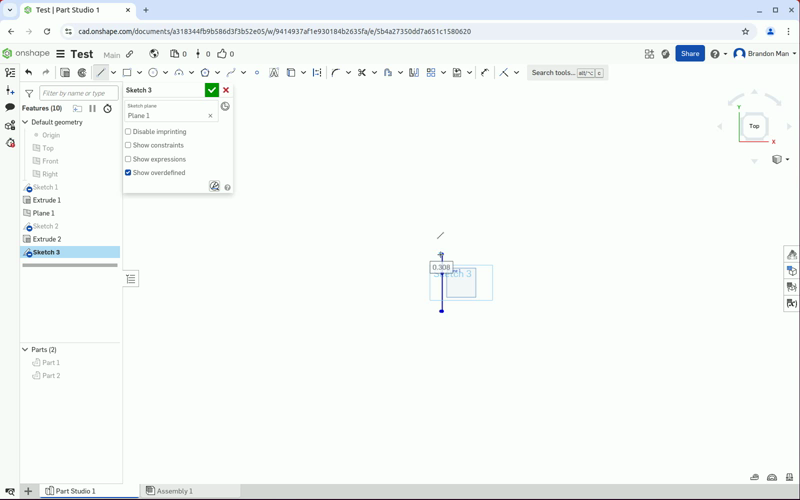
key_down(shift)
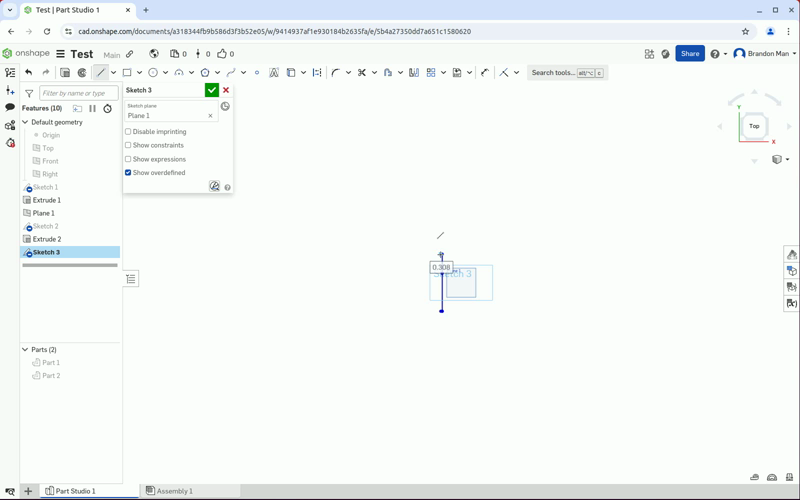
mouse_move(470, 254)
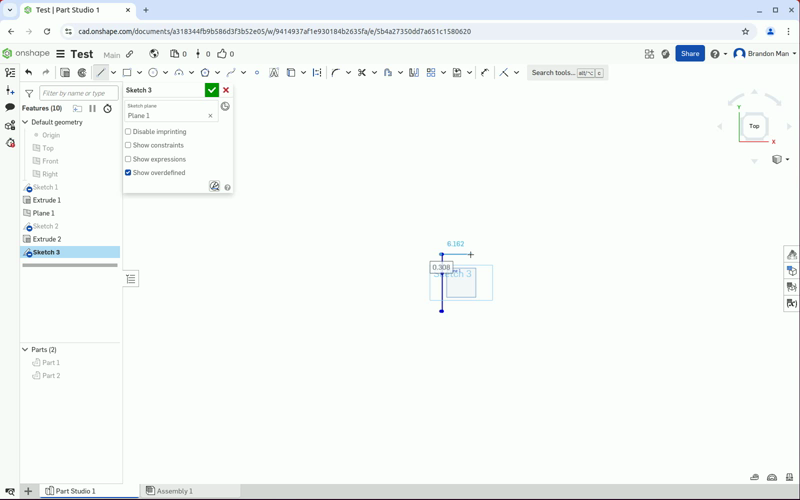
mouse_move(440, 273)
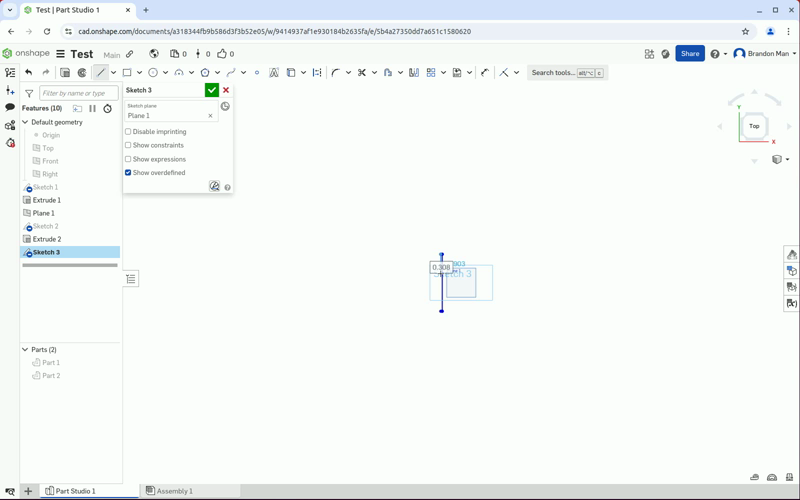
scroll(6)
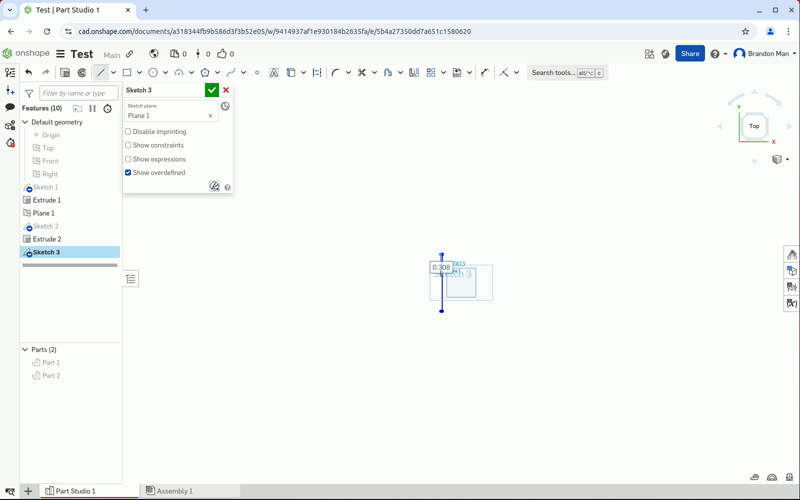
scroll(6)
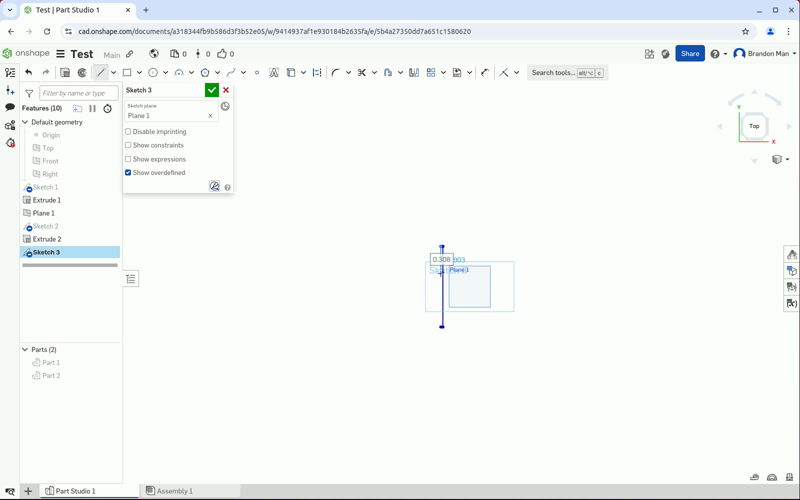
scroll(6)
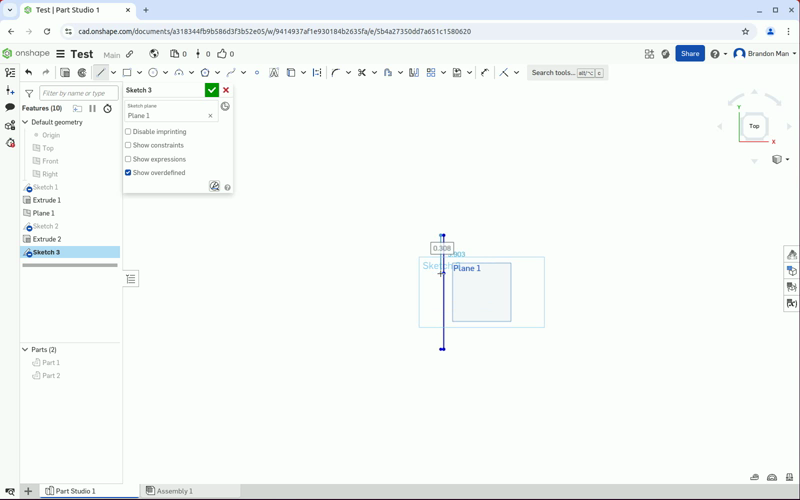
scroll(6)
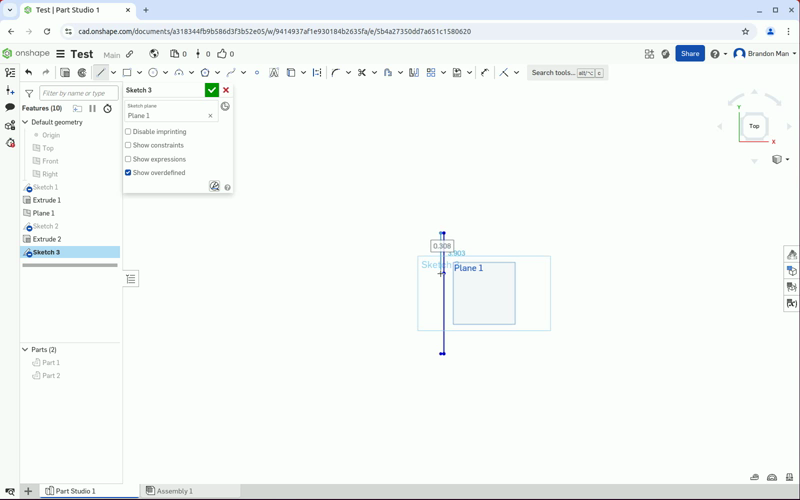
scroll(6)
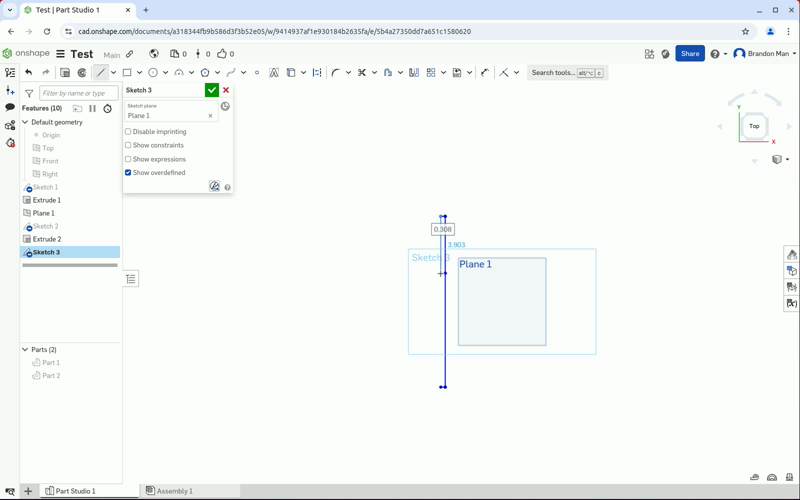
scroll(6)
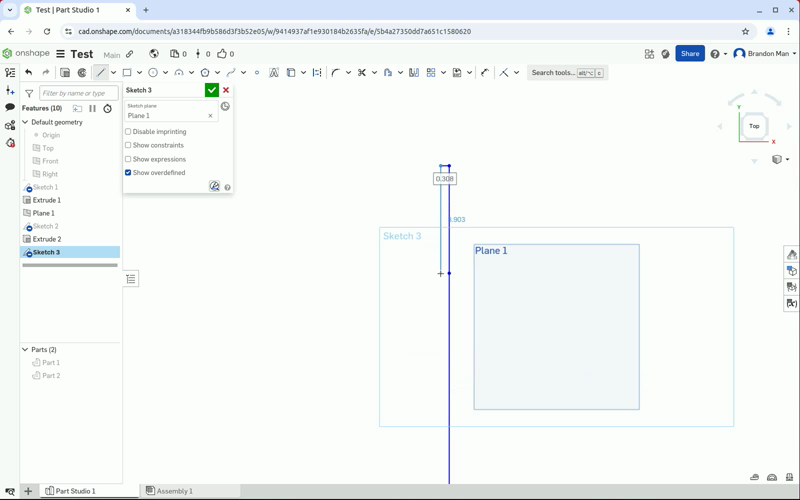
scroll(6)
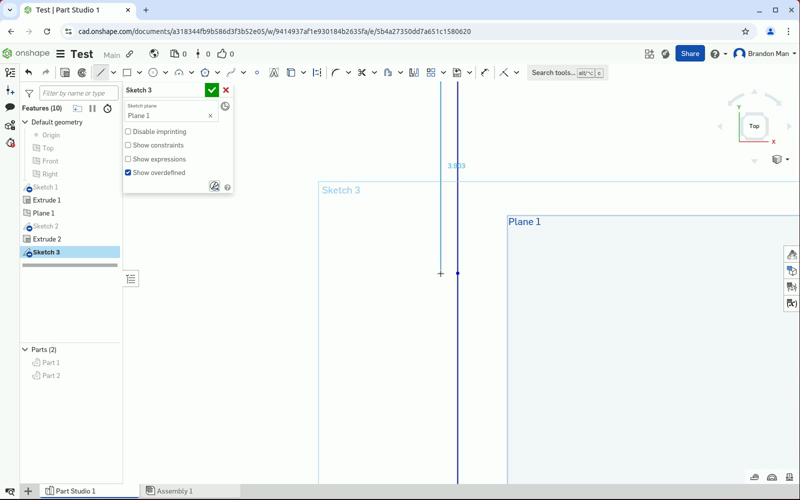
click(440, 273)
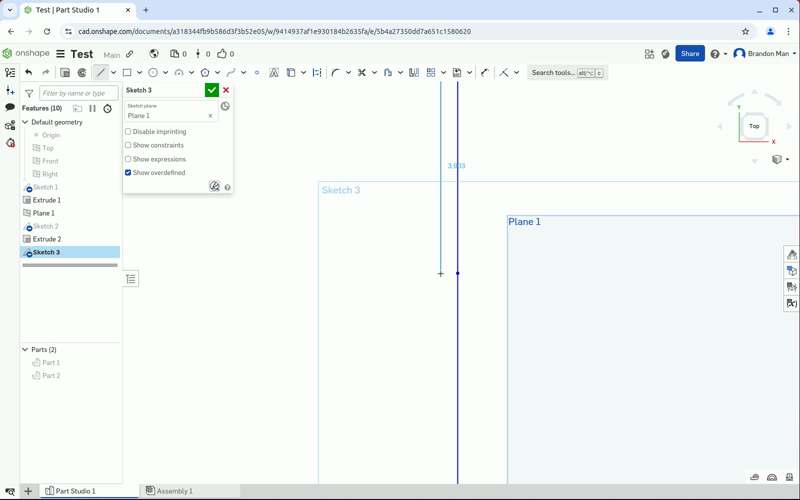
scroll(-6)
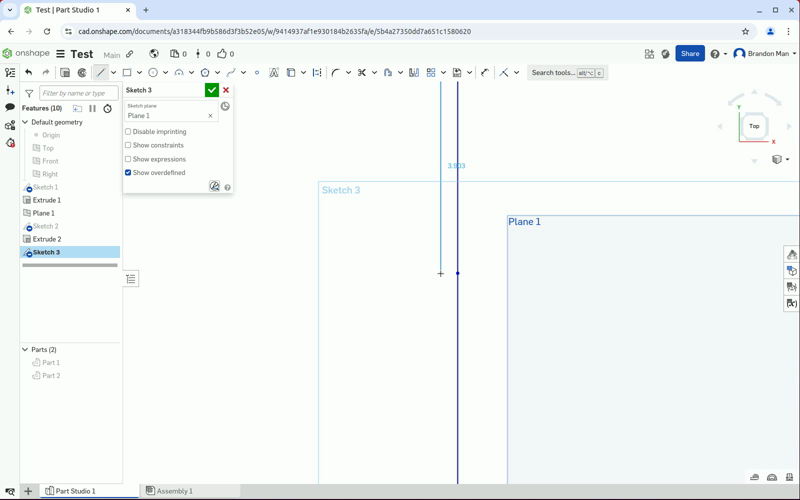
scroll(-6)
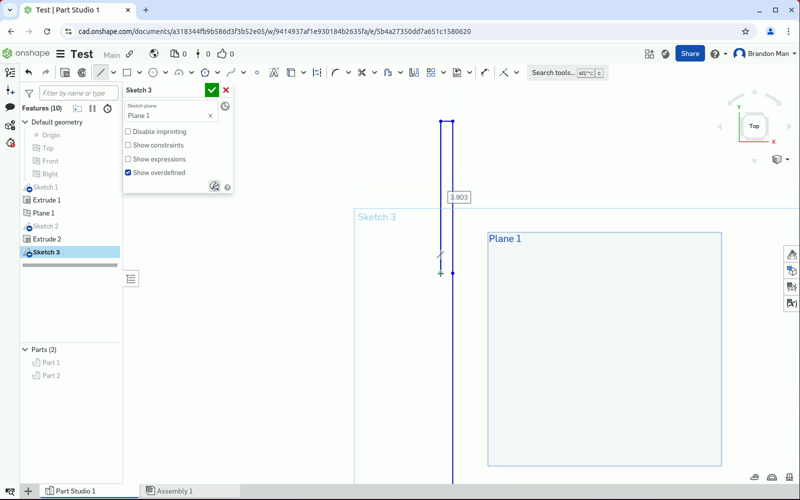
scroll(-6)
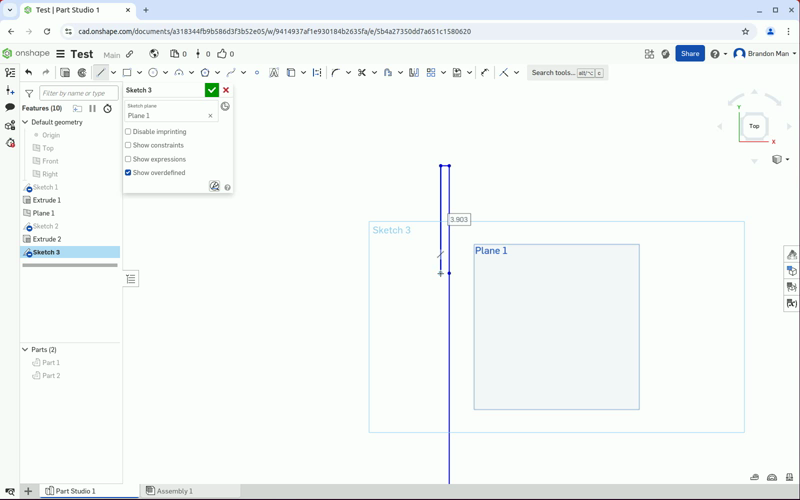
scroll(-6)
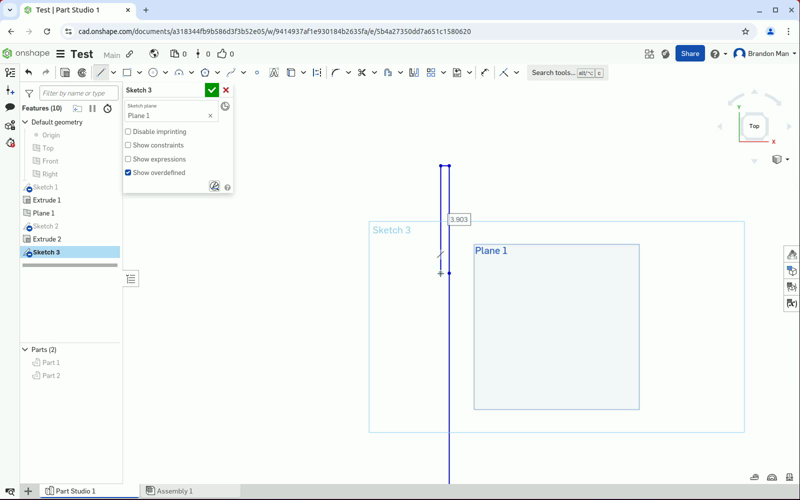
scroll(-6)
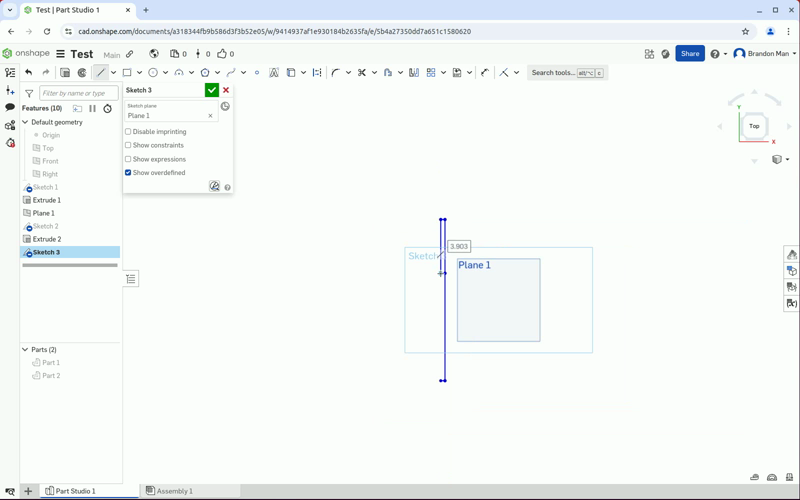
scroll(-6)
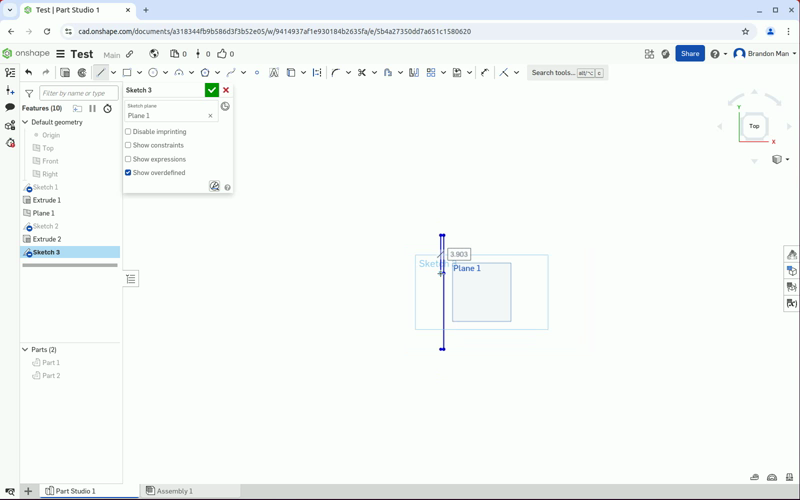
scroll(-6)
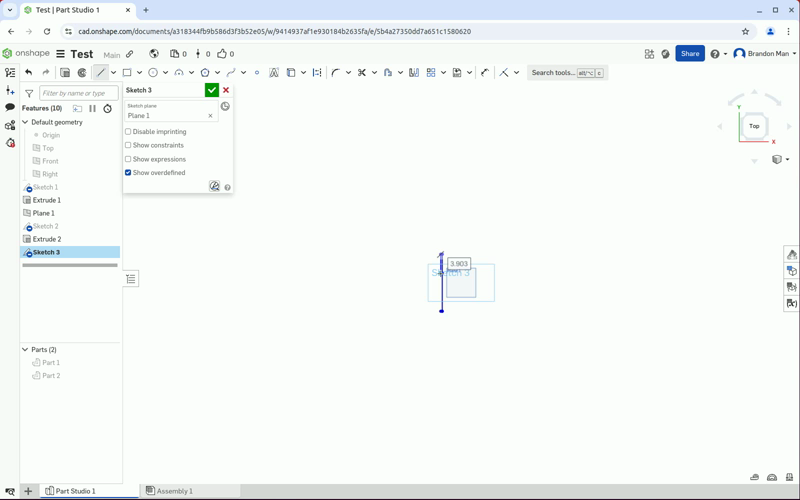
key_up(shift)
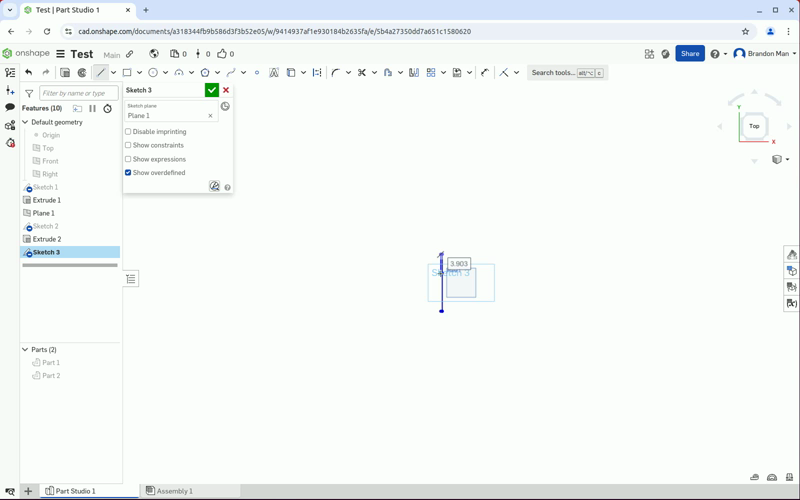
mouse_move(470, 273)
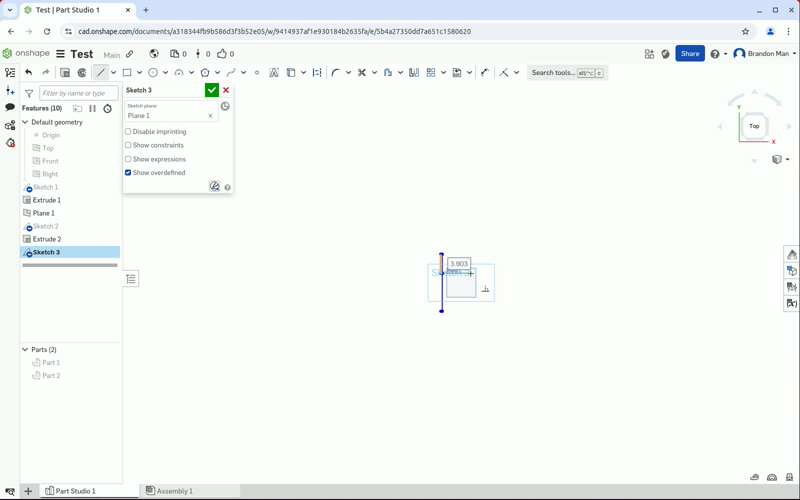
key_down(shift)
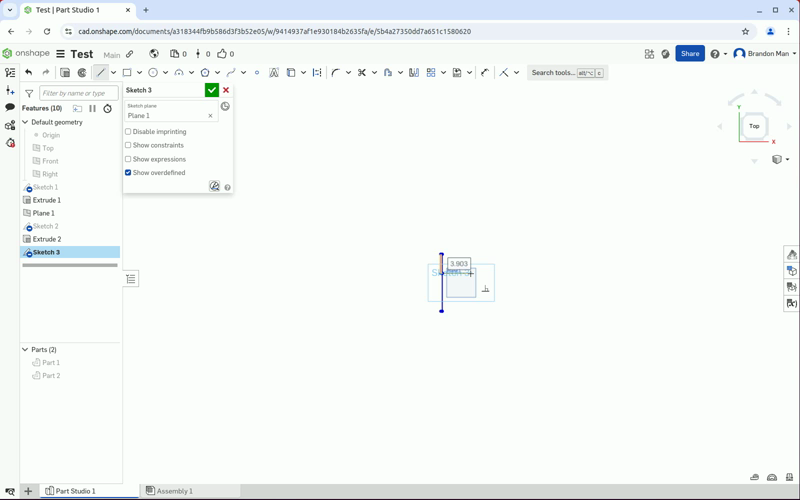
mouse_move(440, 311)
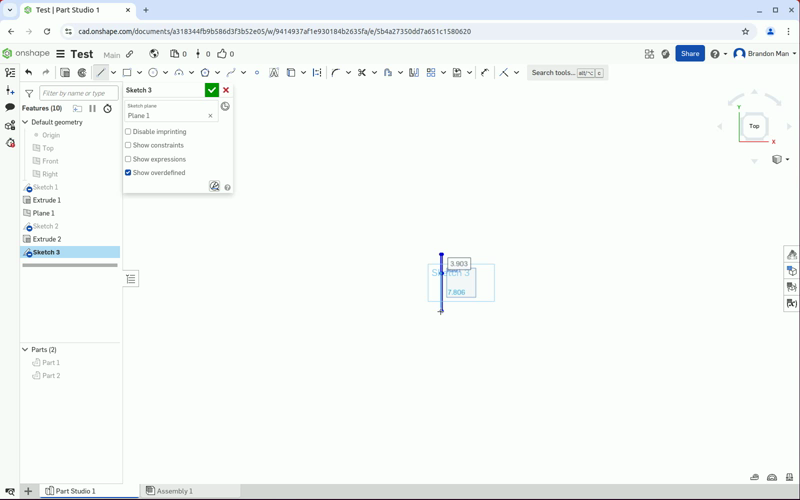
scroll(6)
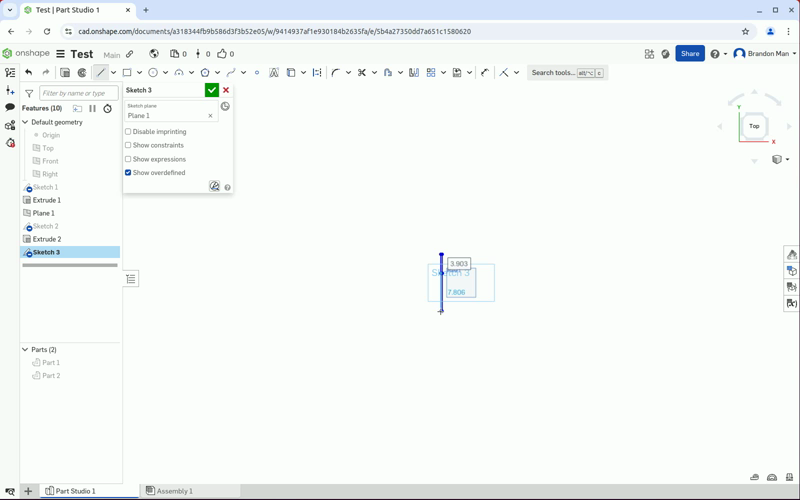
scroll(6)
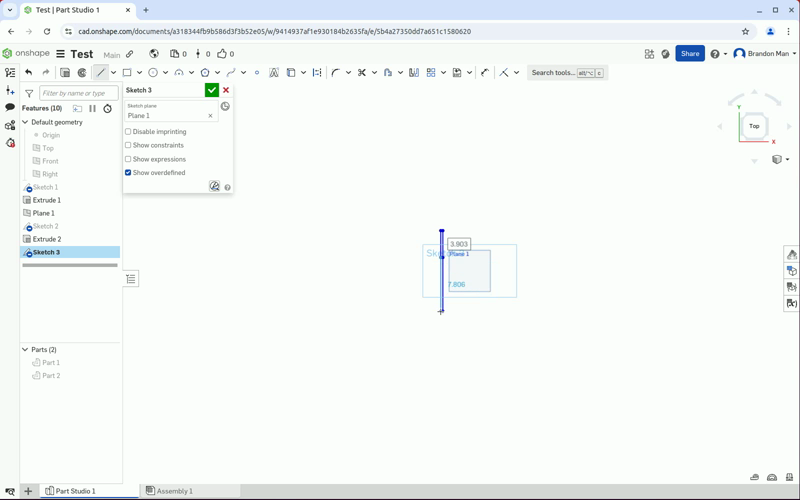
scroll(6)
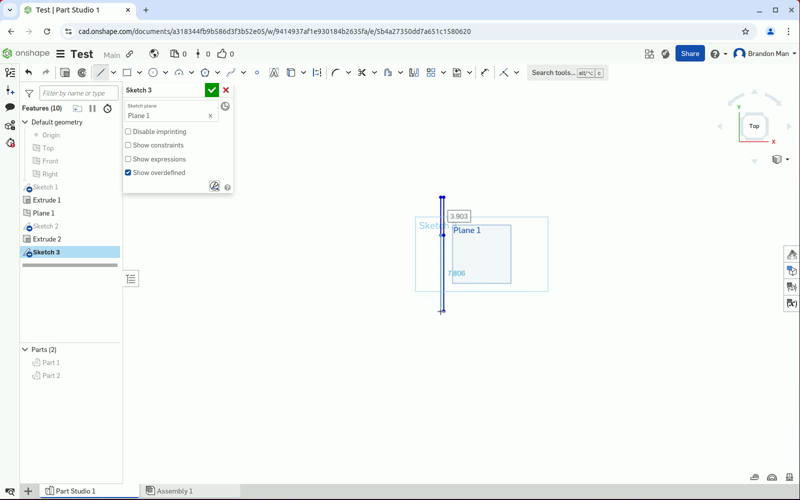
scroll(6)
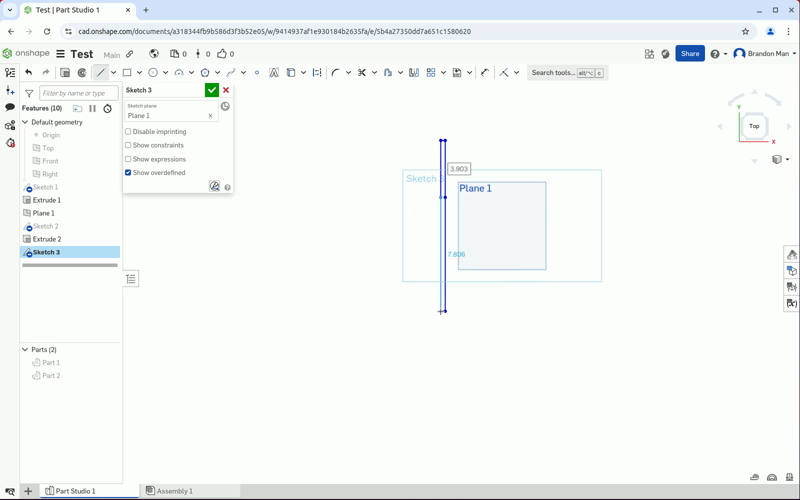
scroll(6)
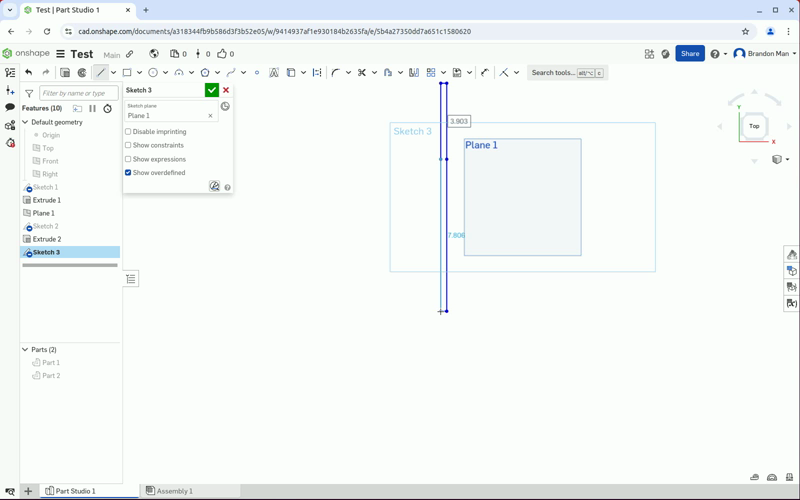
scroll(6)
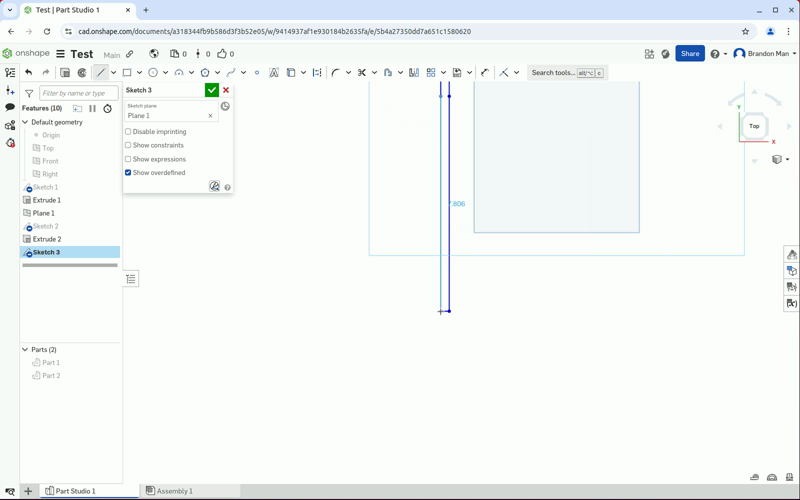
scroll(6)
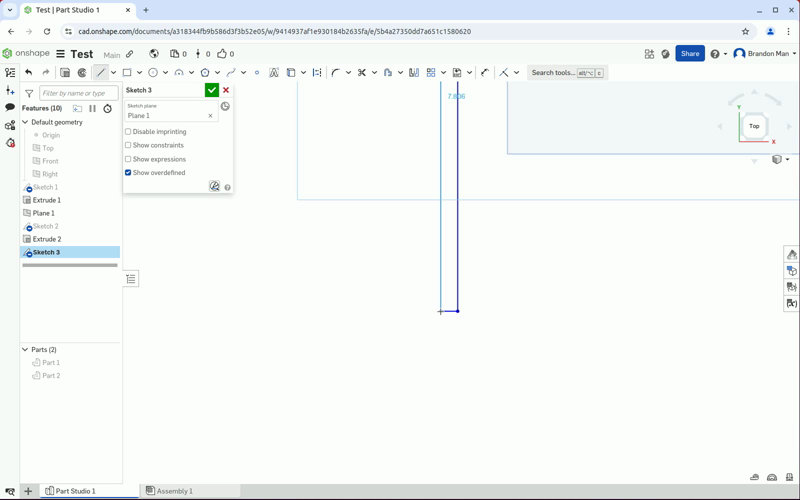
key_up(shift)
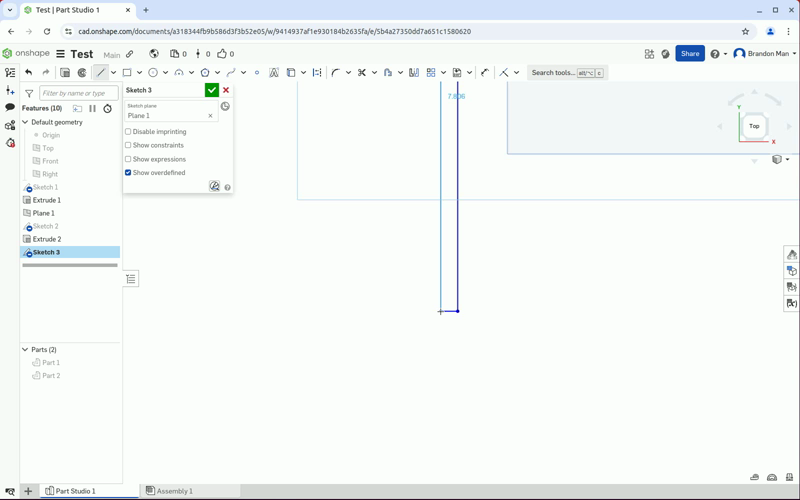
click(440, 311)
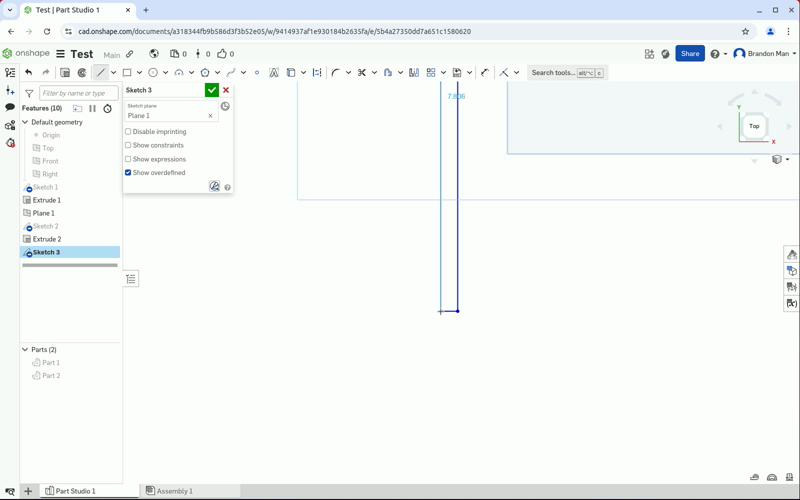
scroll(-6)
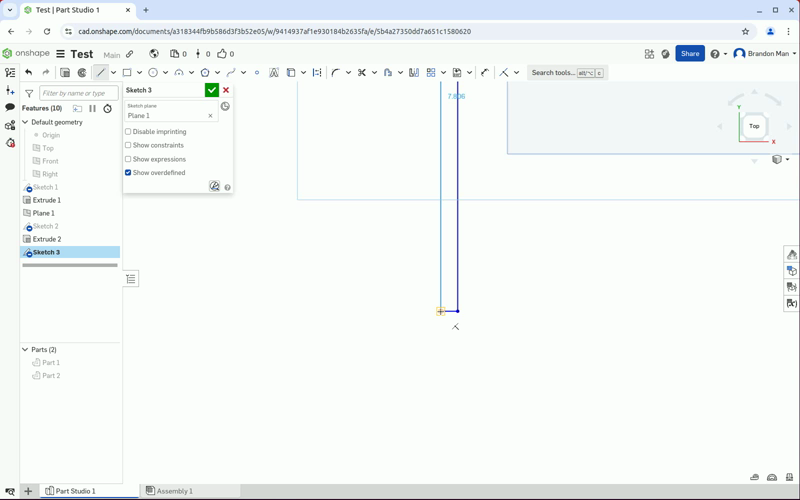
scroll(-6)
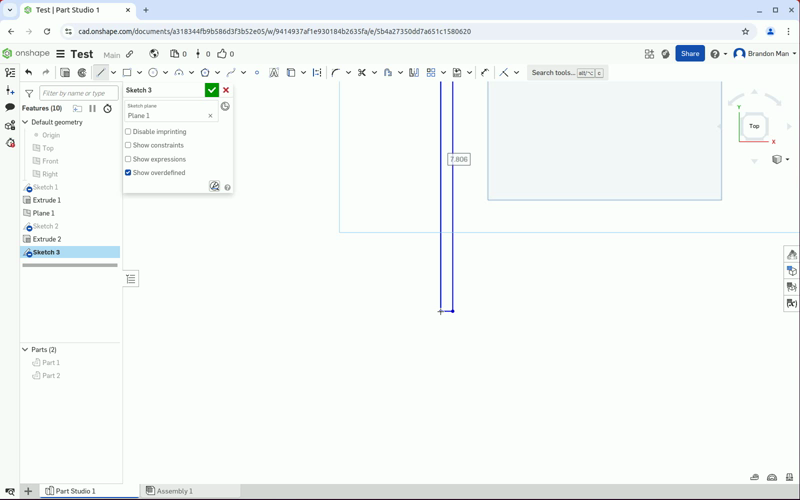
scroll(-6)
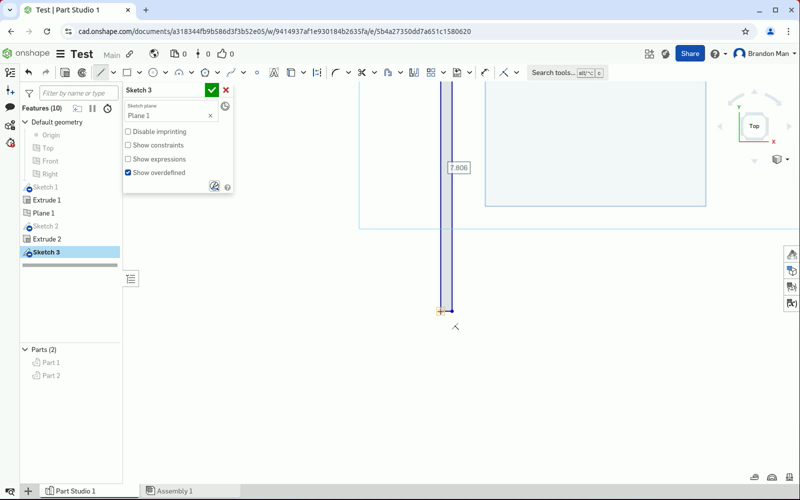
scroll(-6)
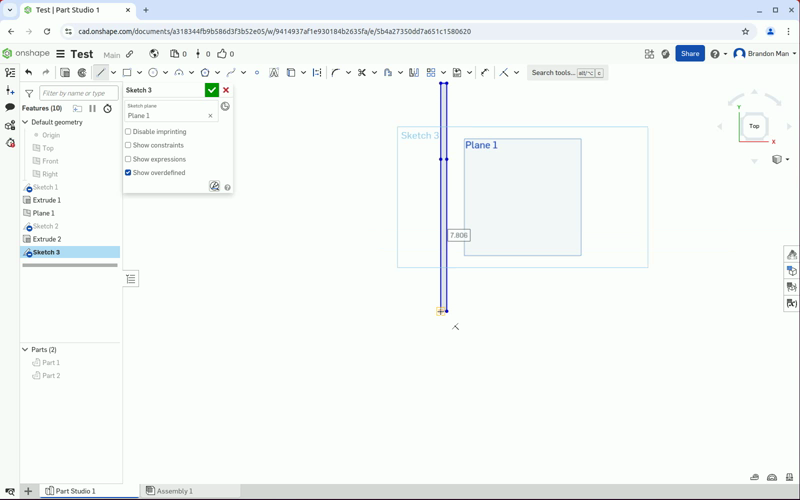
scroll(-6)
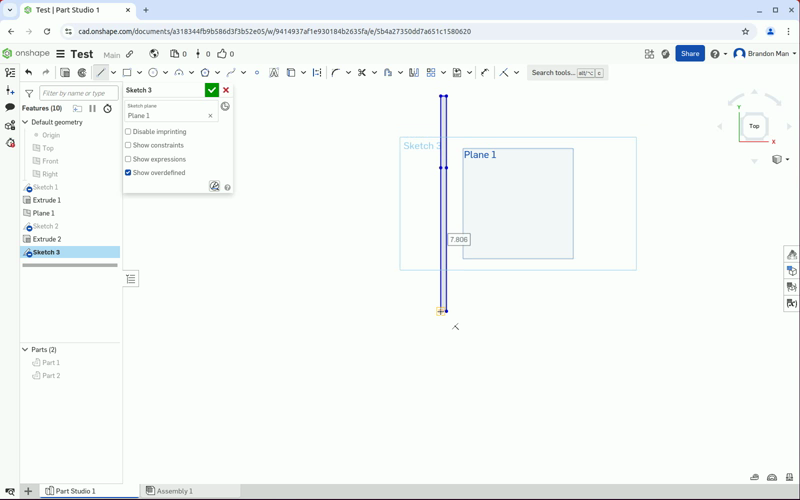
scroll(-6)
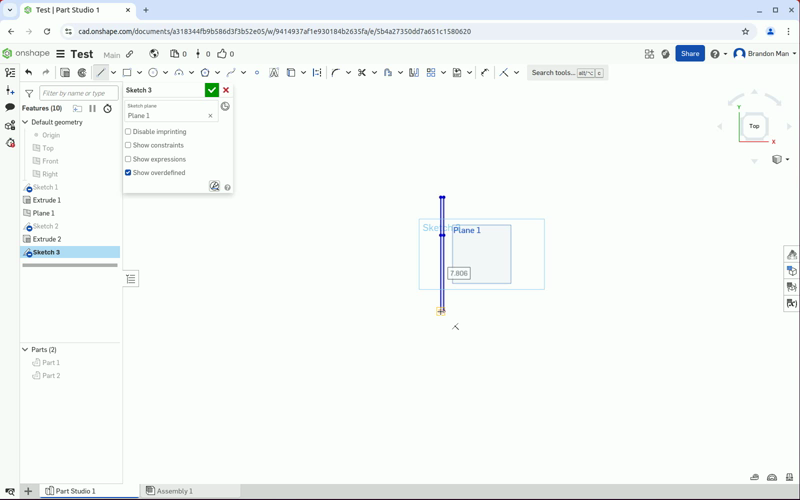
scroll(-6)
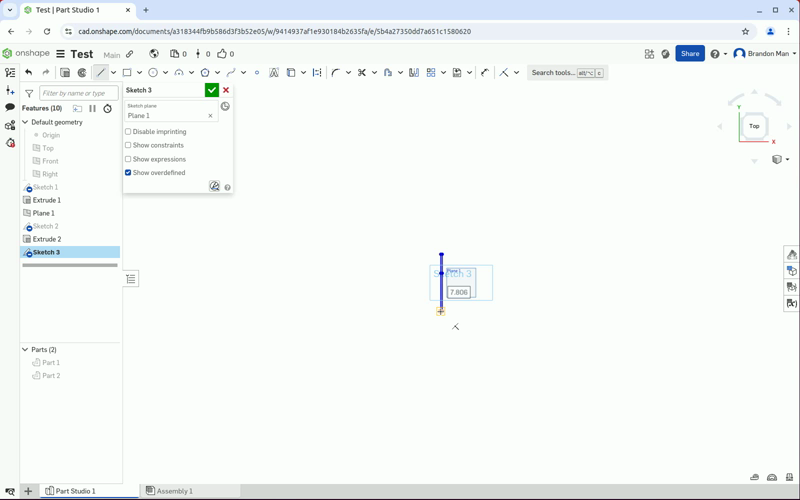
key(esc)
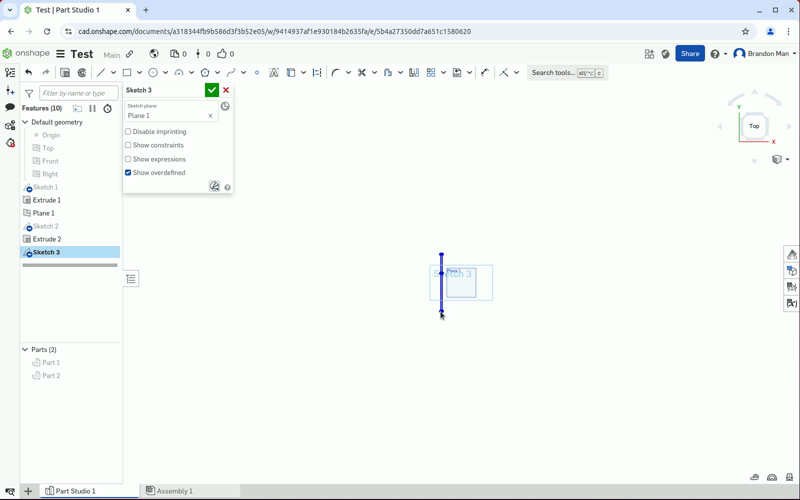
mouse_move(441, 267)
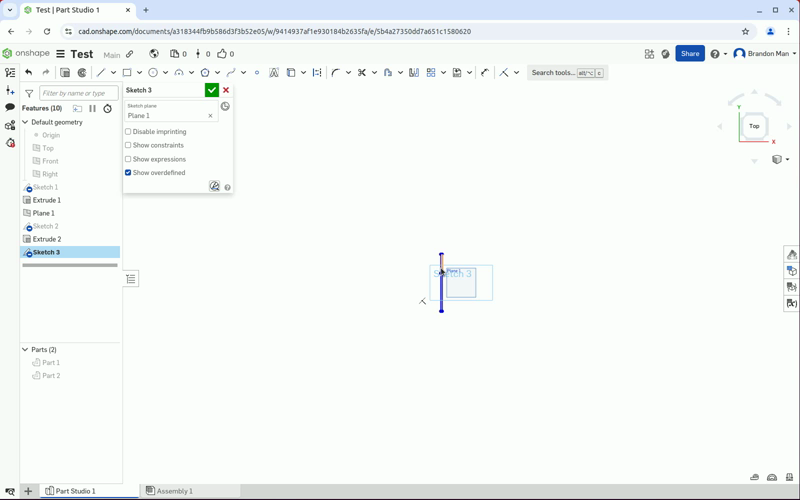
scroll(6)
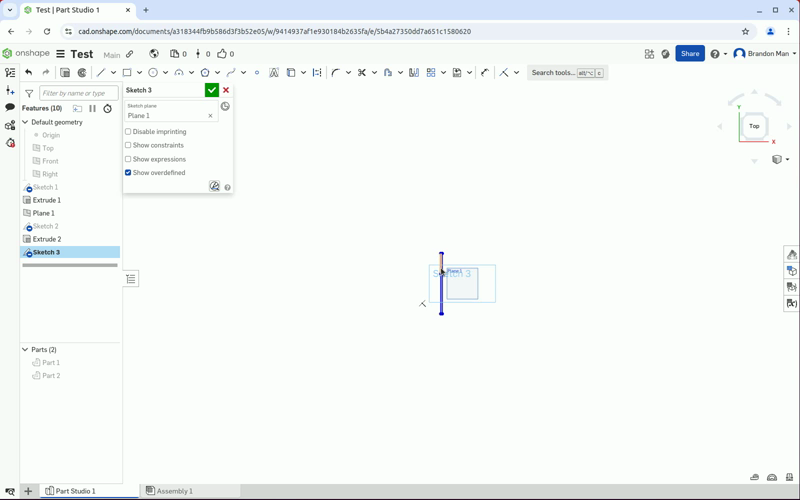
scroll(6)
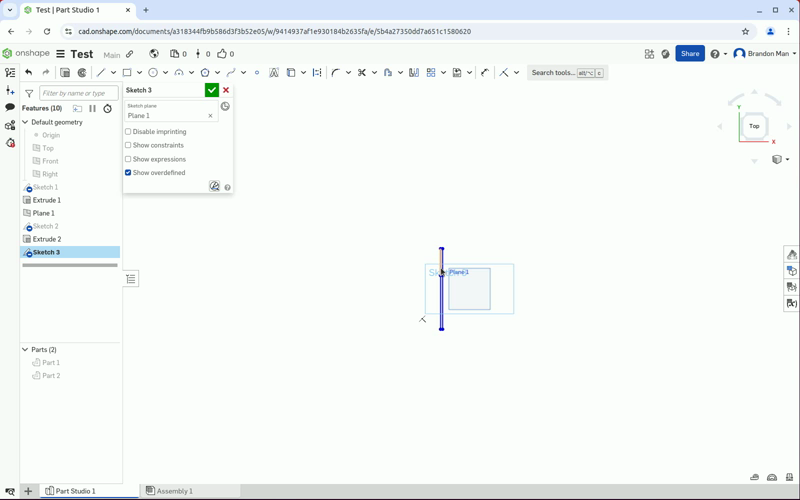
scroll(6)
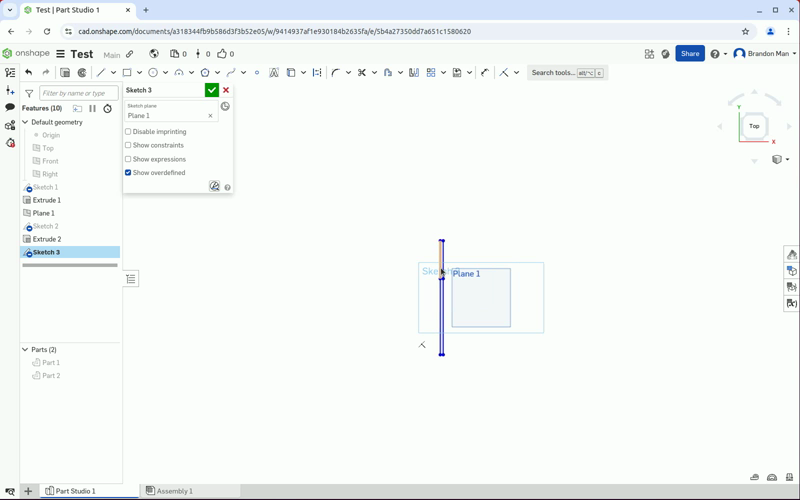
scroll(6)
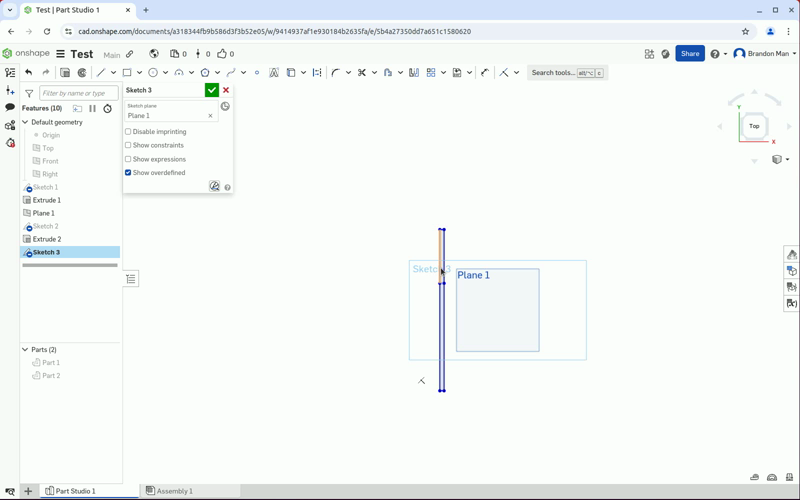
scroll(6)
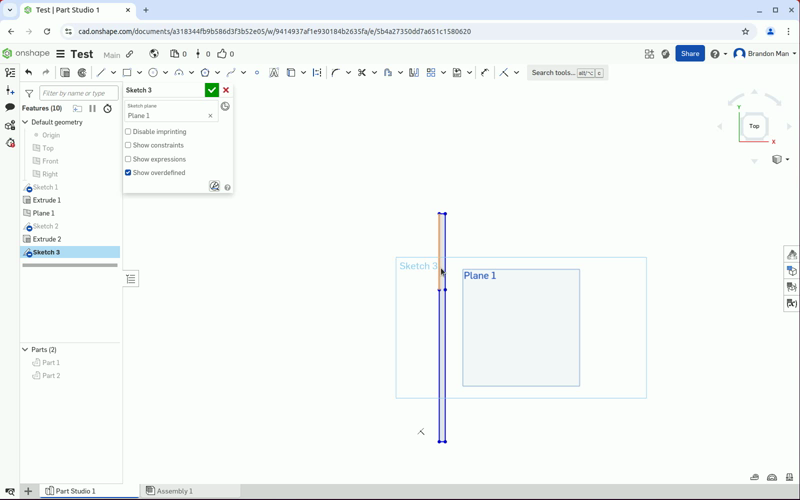
scroll(6)
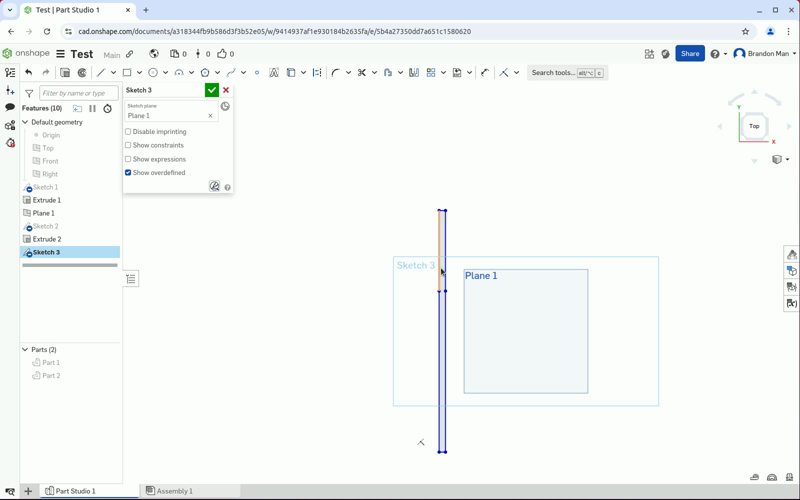
scroll(6)
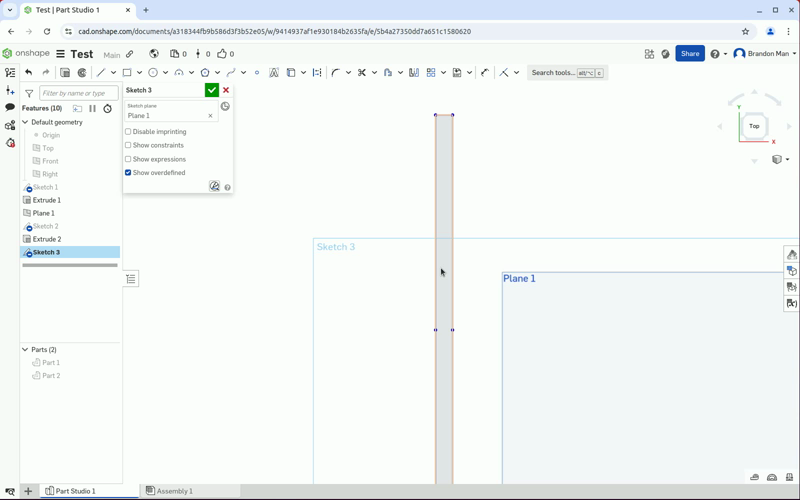
click(441, 267)
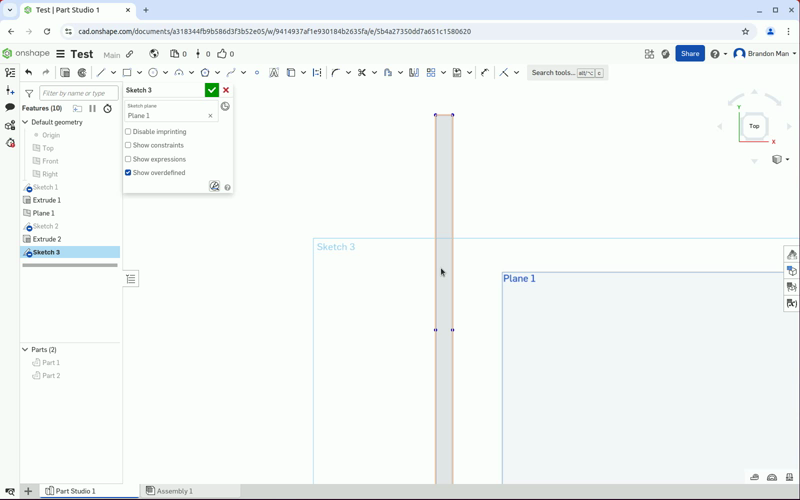
scroll(-6)
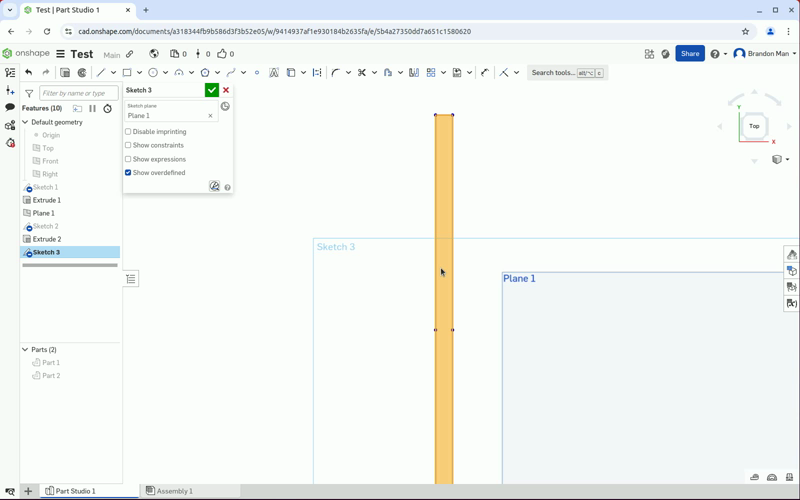
scroll(-6)
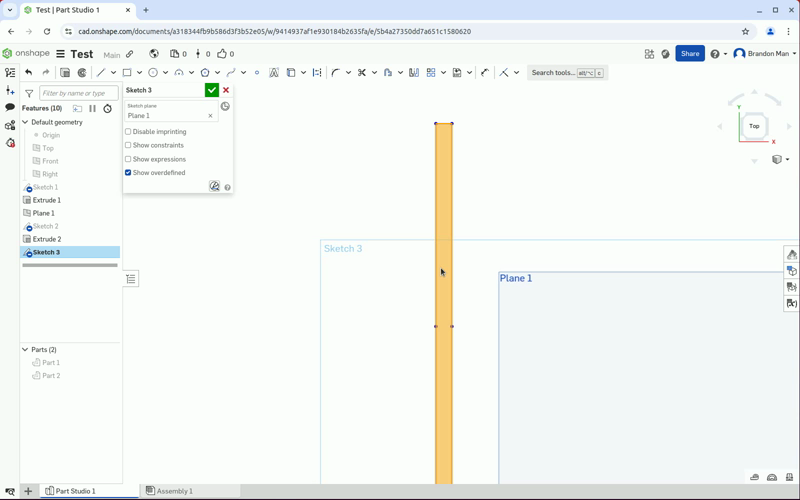
scroll(-6)
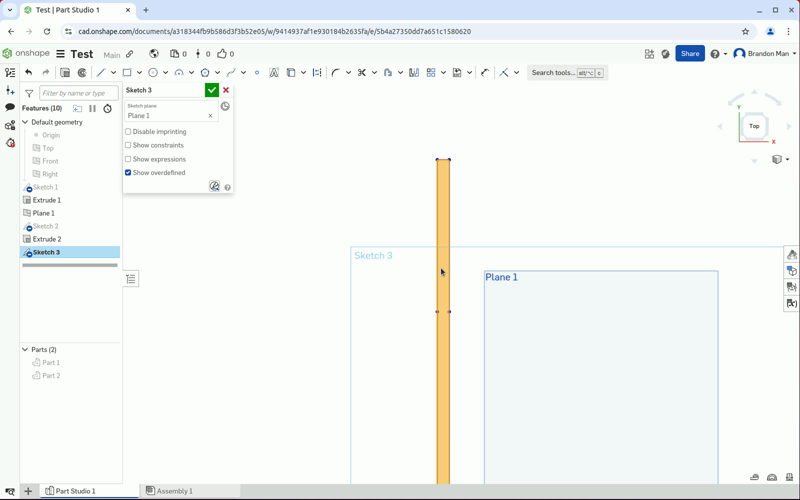
scroll(-6)
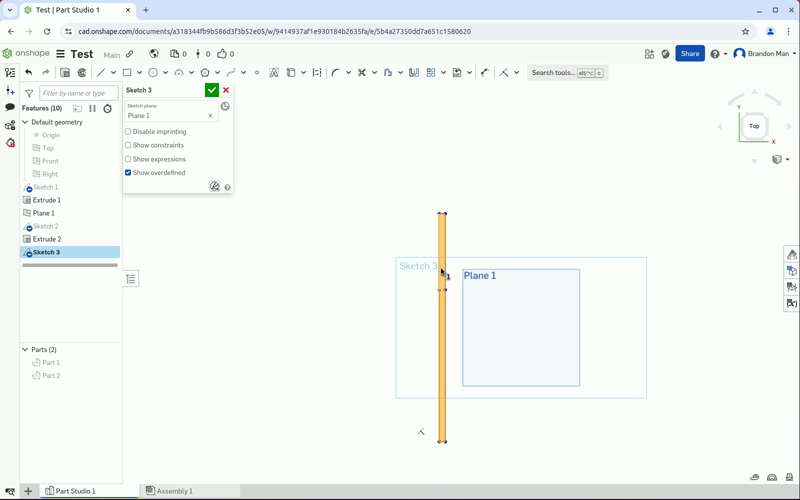
scroll(-6)
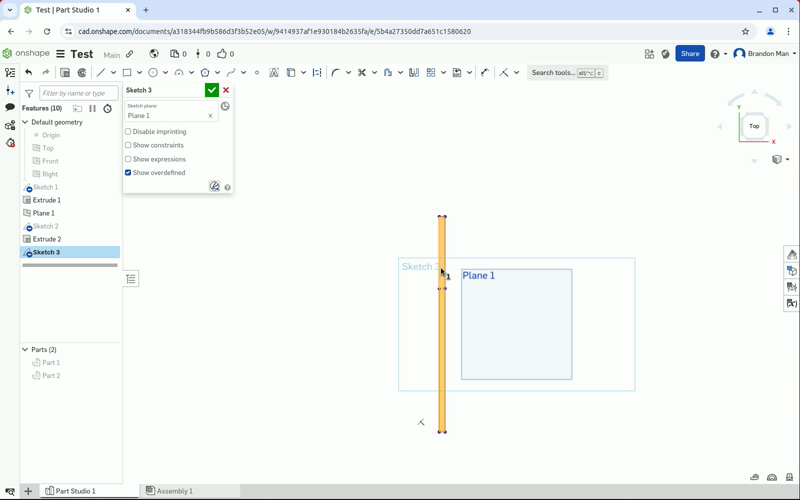
scroll(-6)
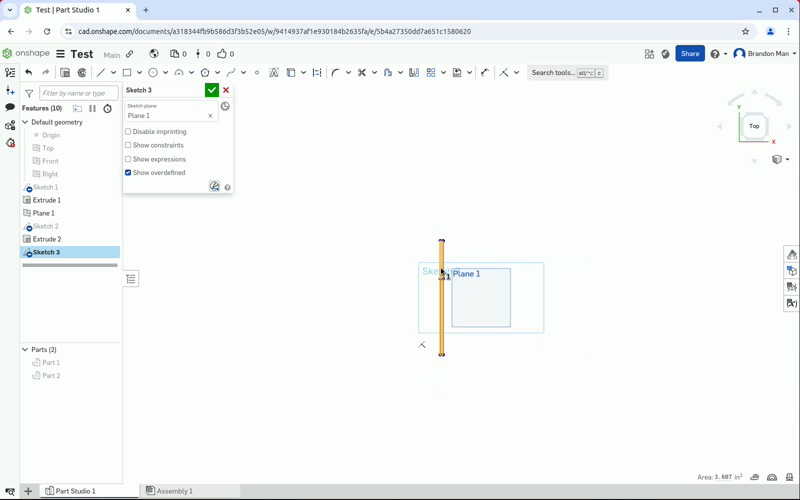
scroll(-6)
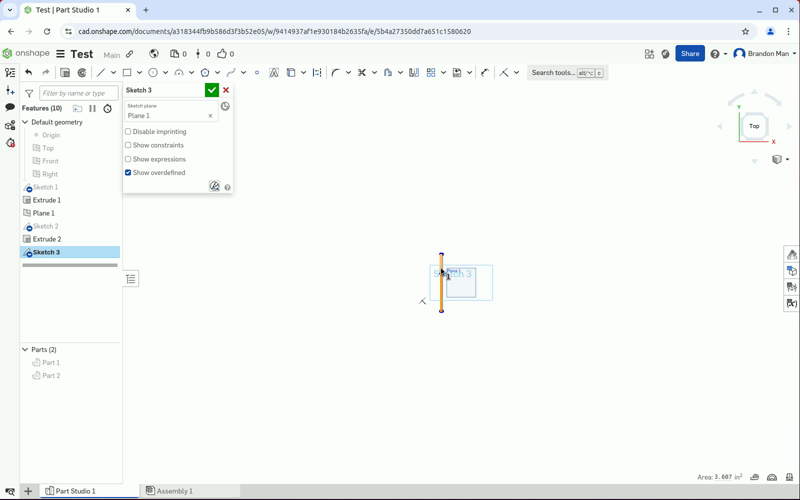
mouse_move(73, 352)
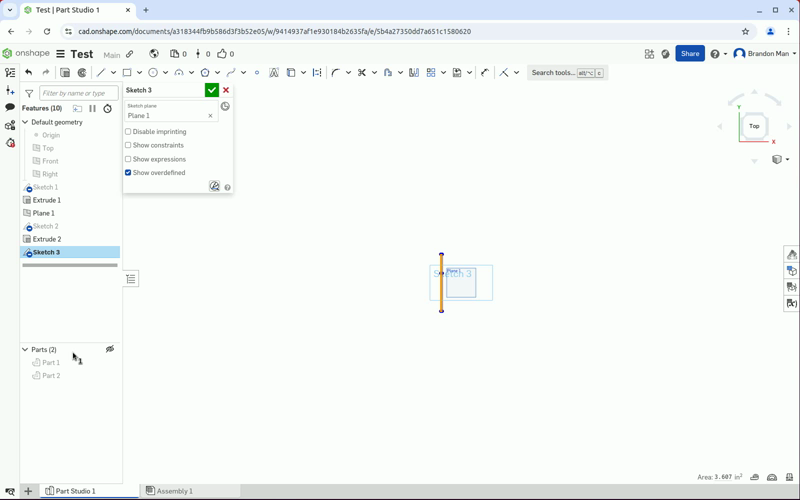
key(shift+y)
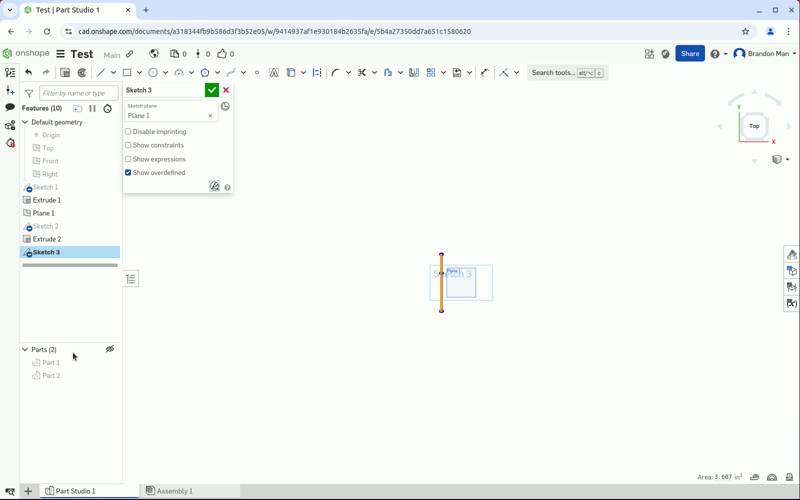
key(shift+e)
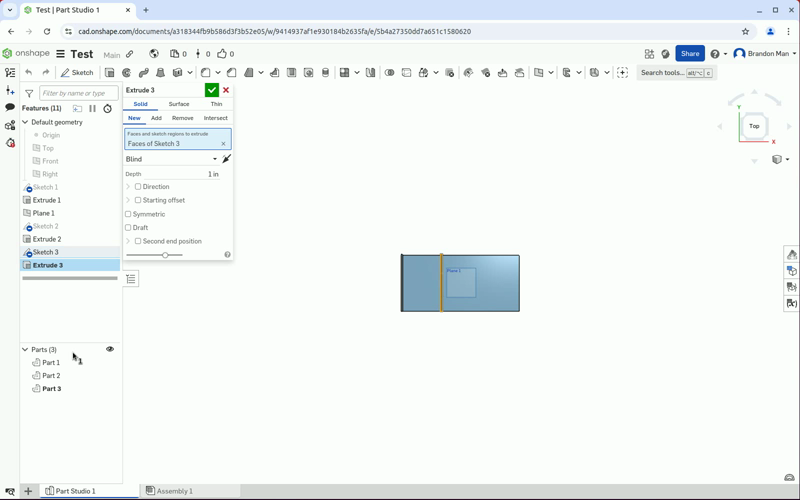
mouse_move(143, 106)
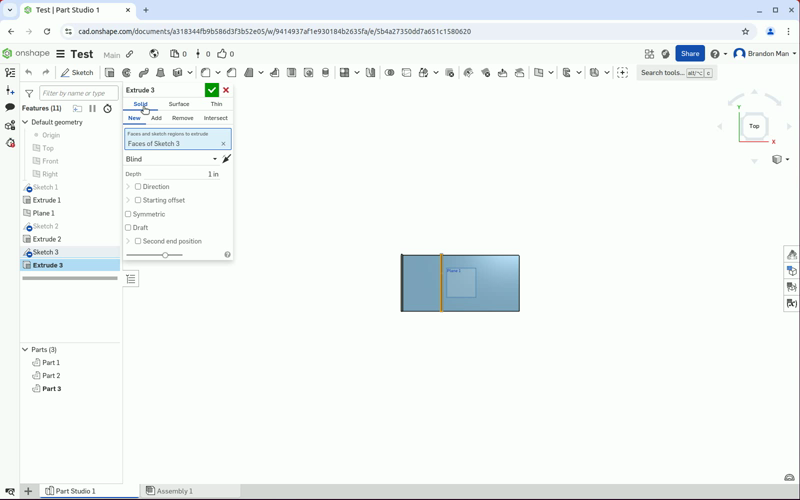
click(143, 106)
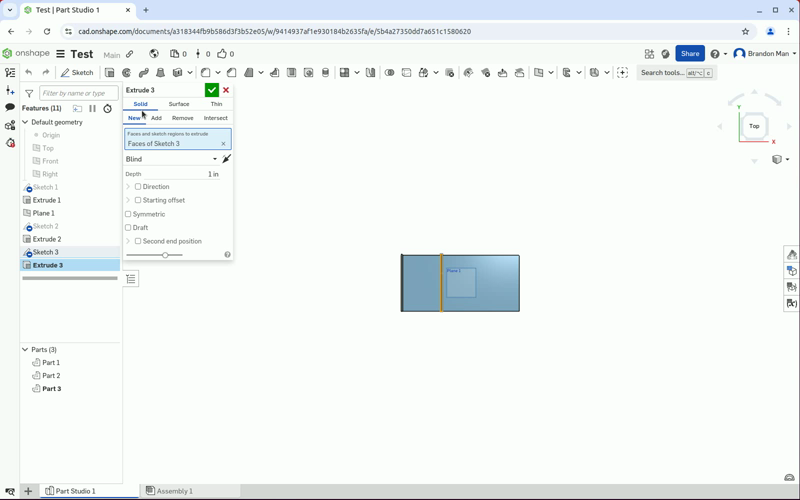
mouse_move(137, 120)
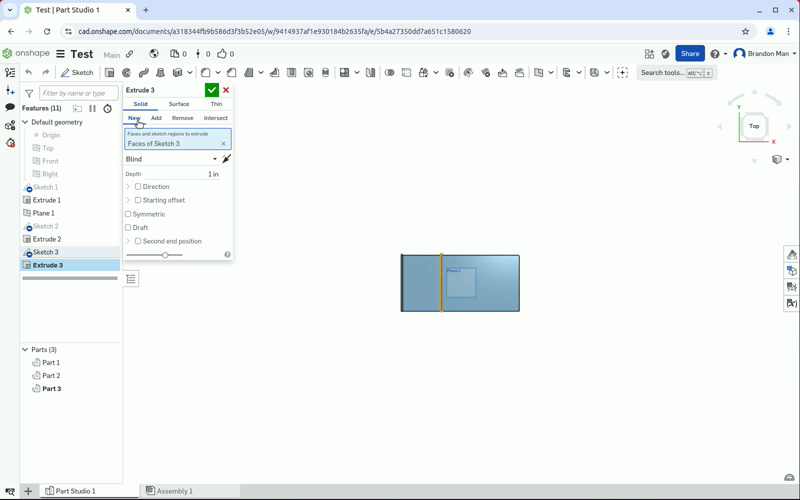
click(137, 120)
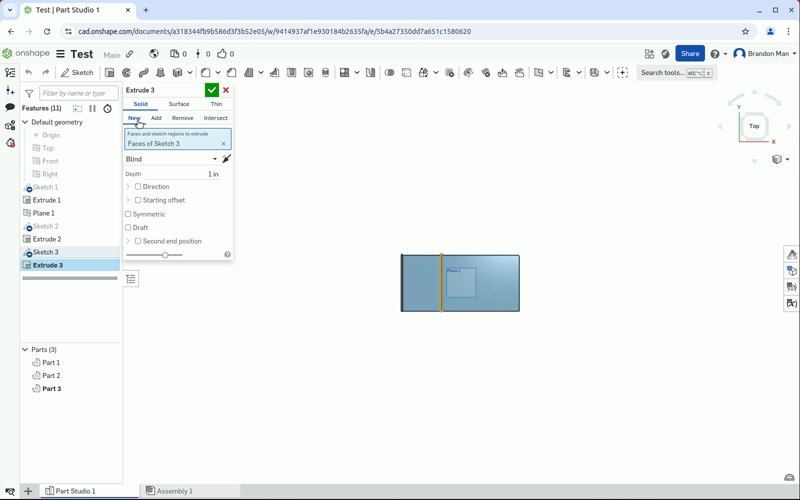
key(tab, 4)
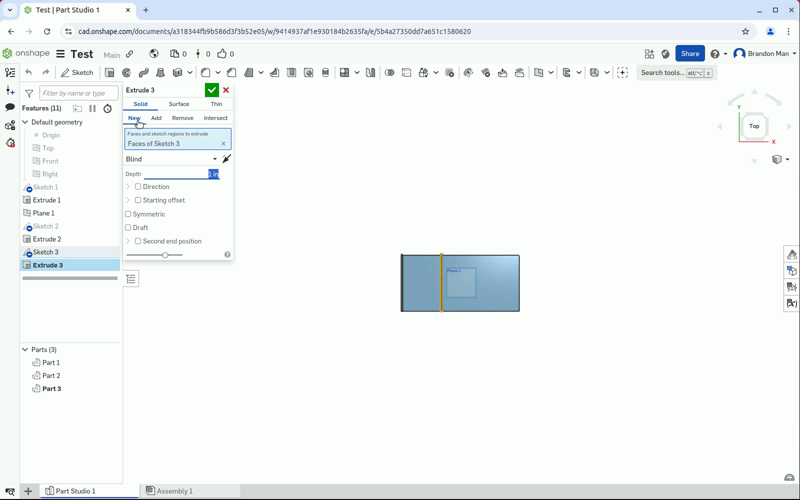
text(6.018)
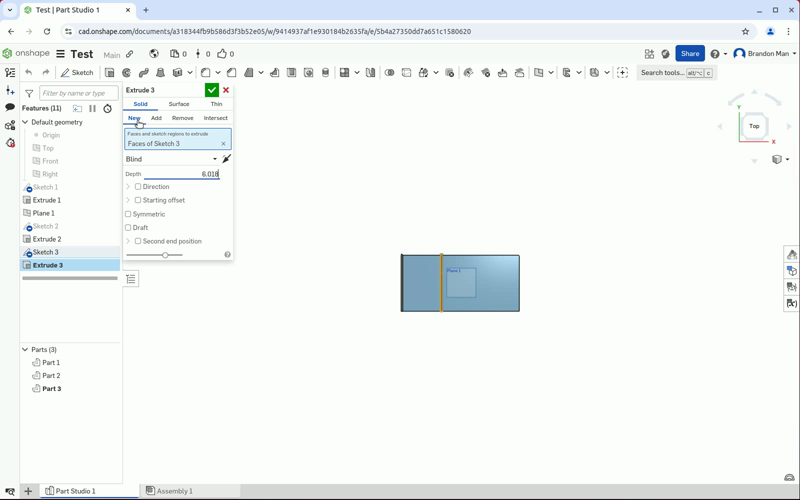
key(enter)
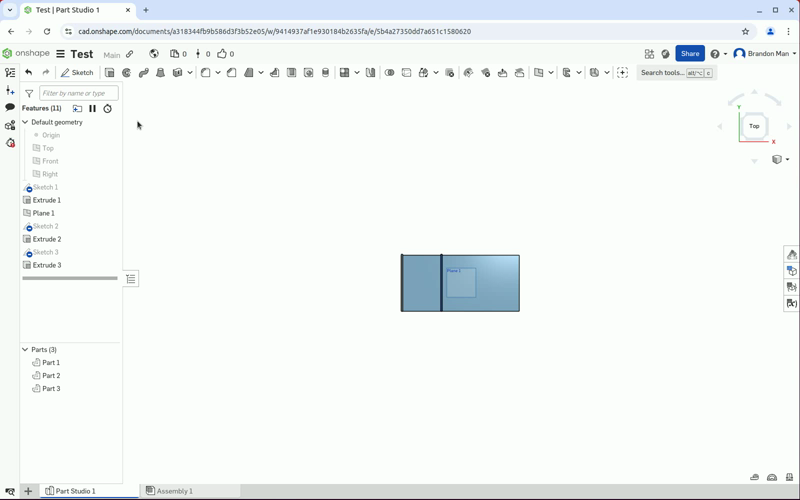
key(shift+h)
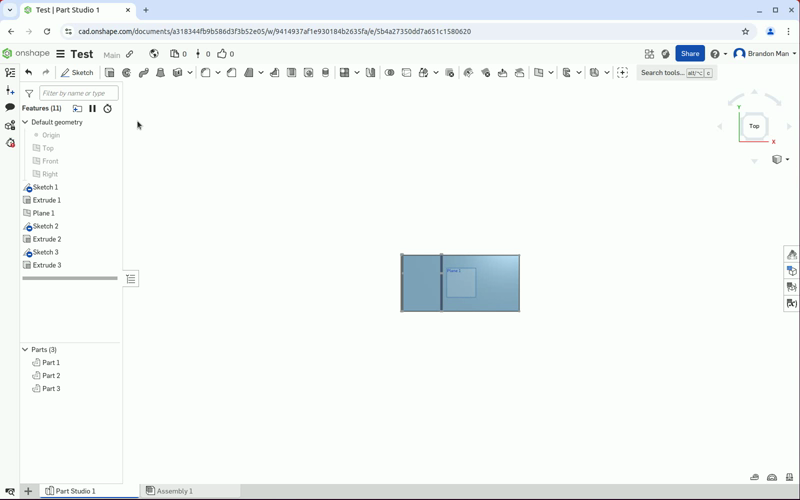
key(shift+h)
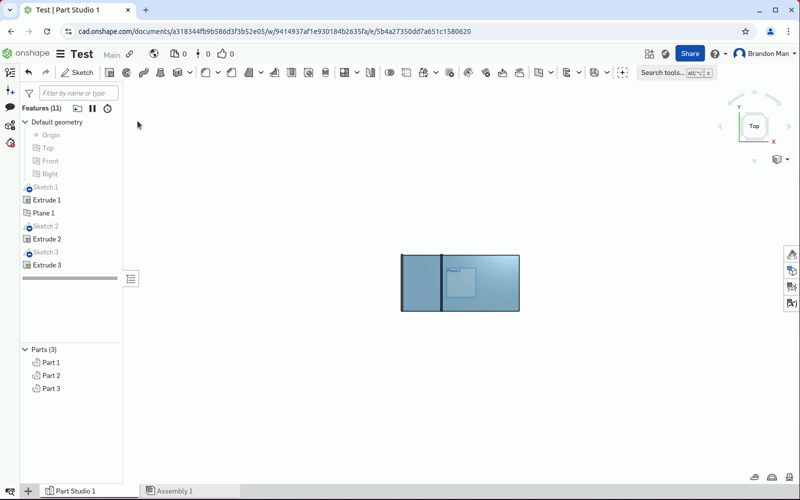
mouse_move(73, 189)
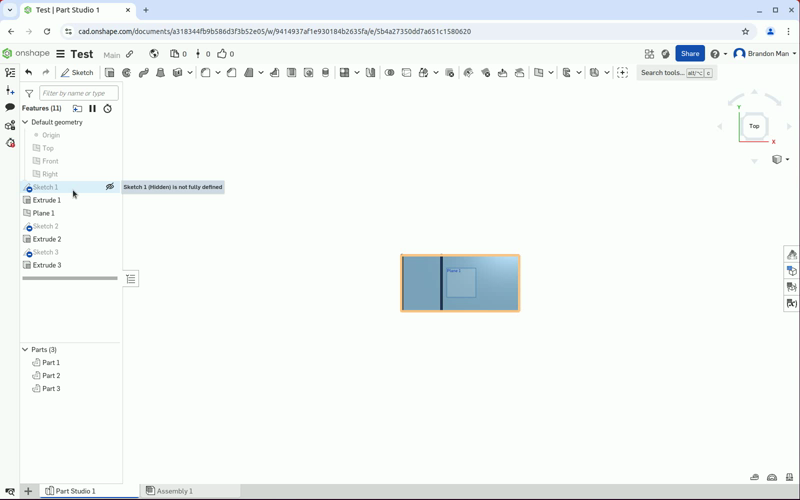
click(73, 189)
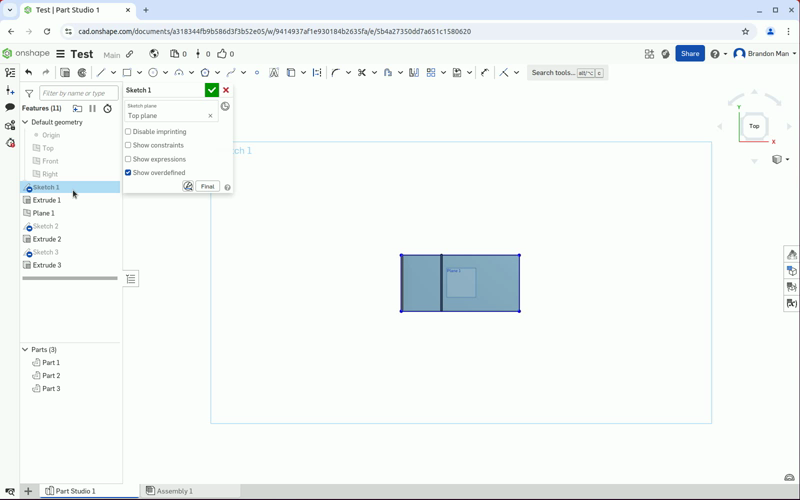
mouse_move(229, 92)
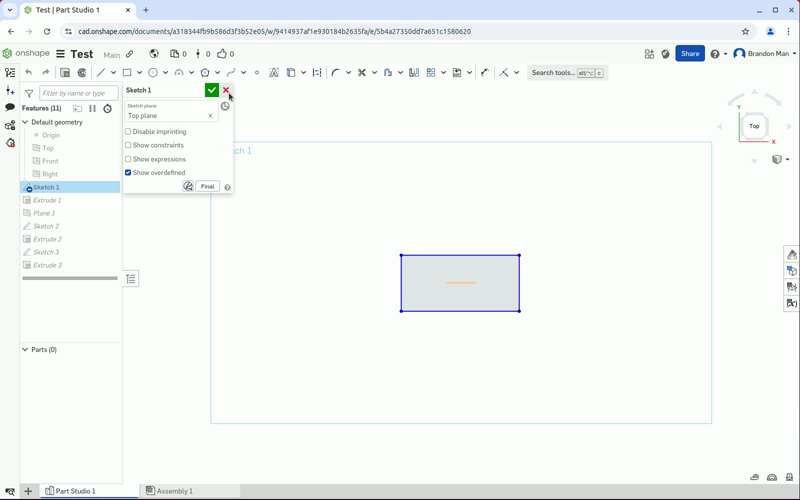
click(229, 92)
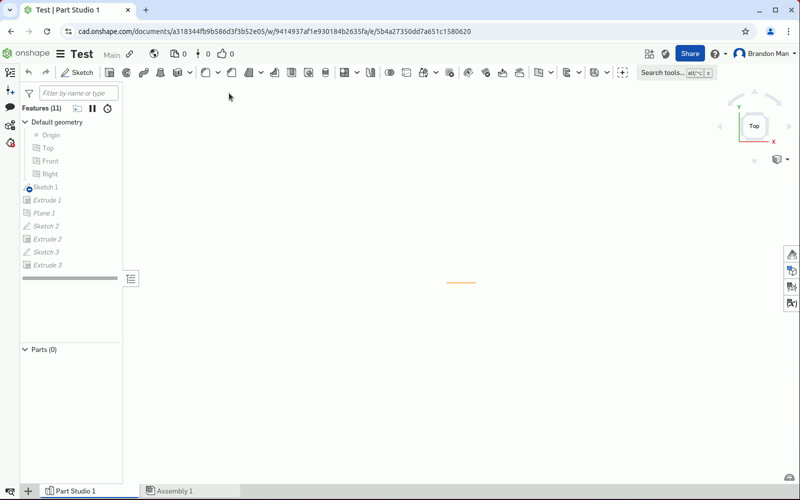
key(shift+s)
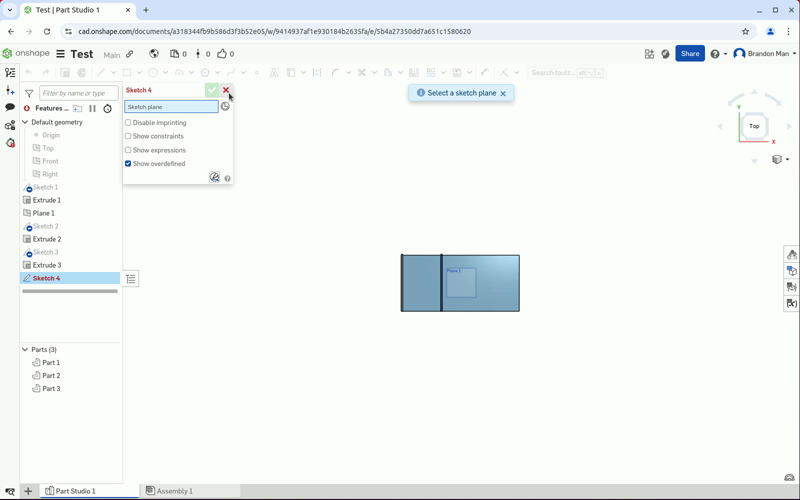
mouse_move(73, 215)
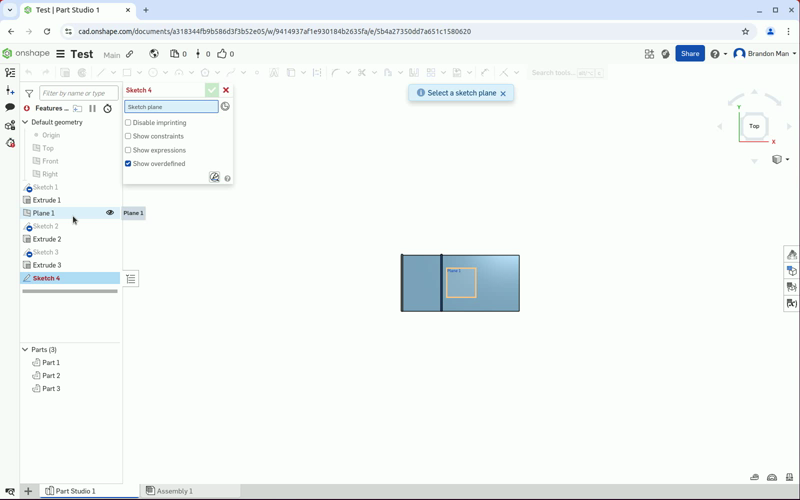
click(73, 215)
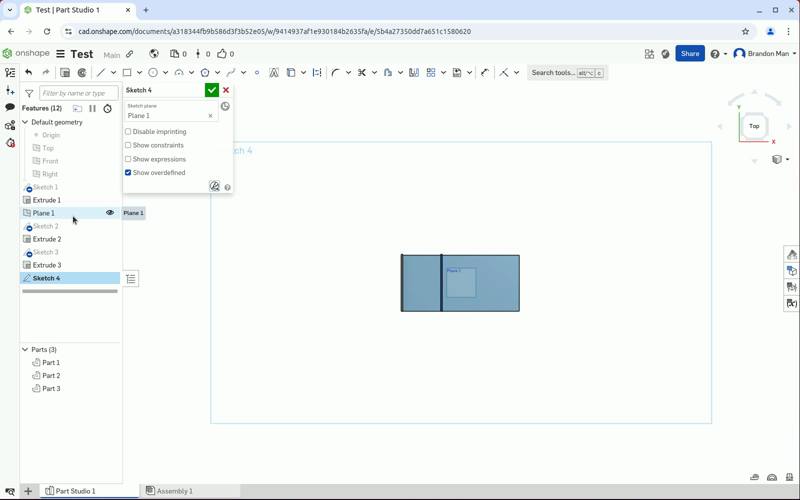
mouse_move(73, 352)
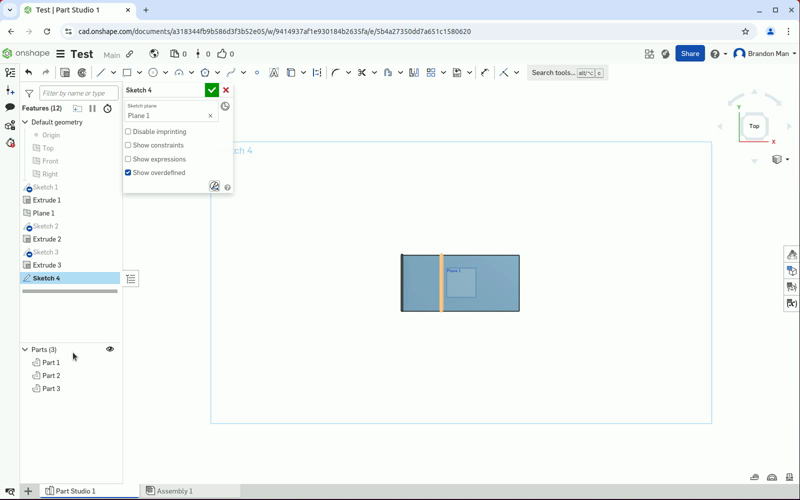
key(y)
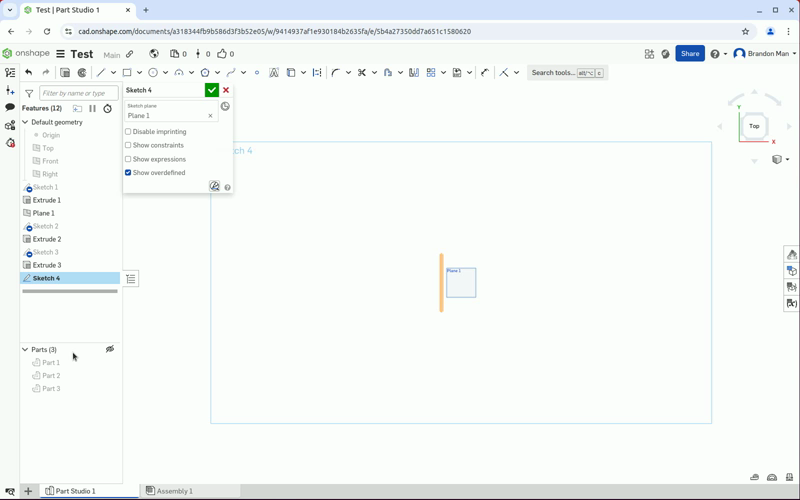
key(l)
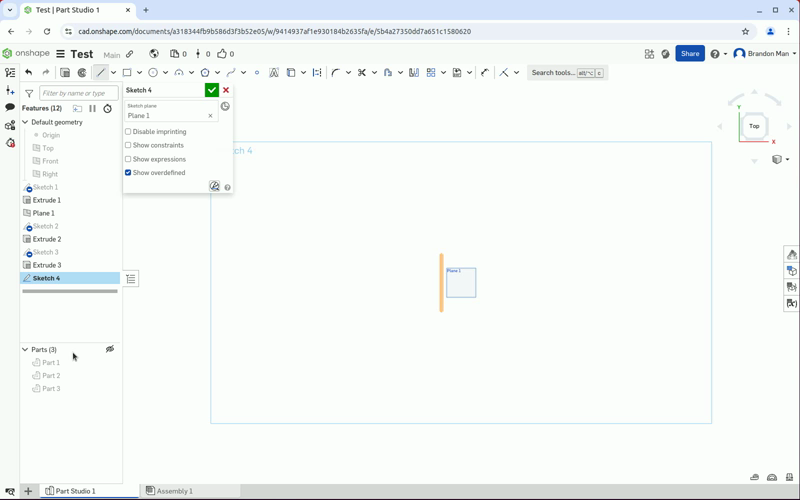
key_down(shift)
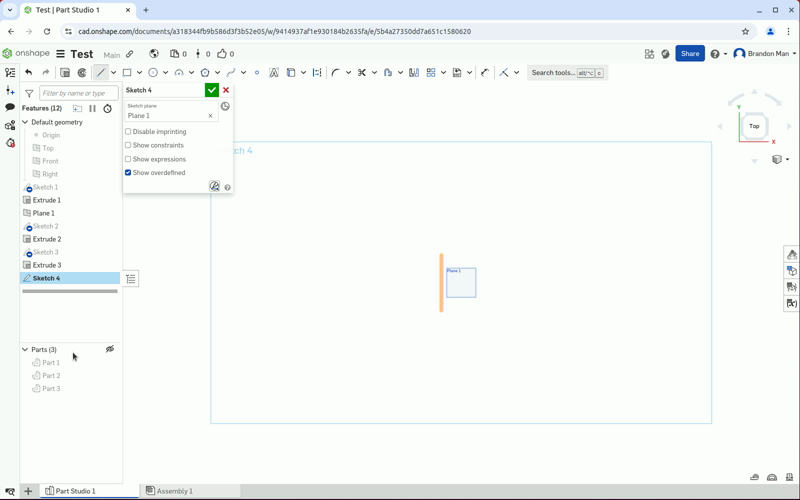
mouse_move(479, 311)
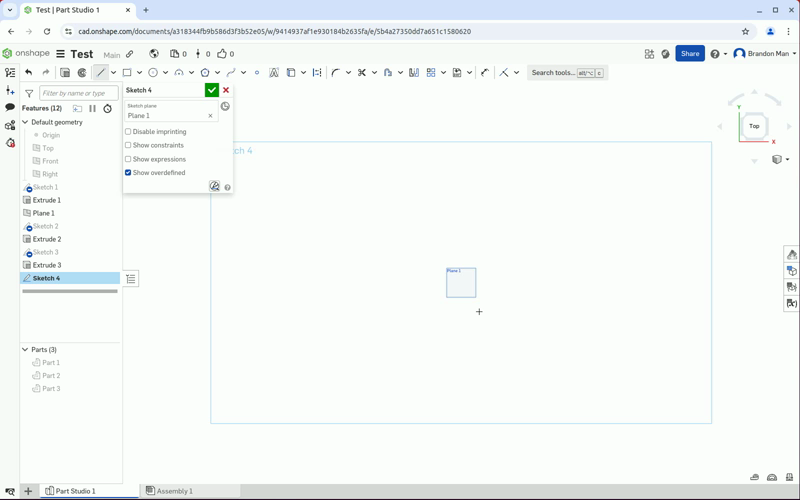
click(479, 311)
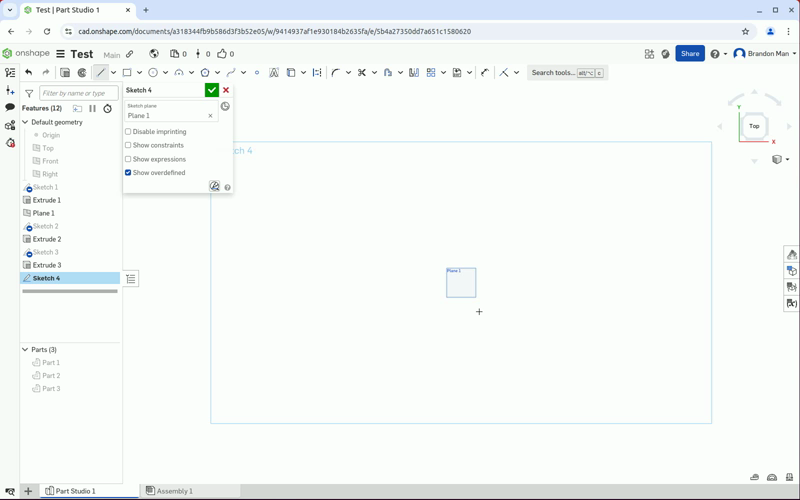
key_up(shift)
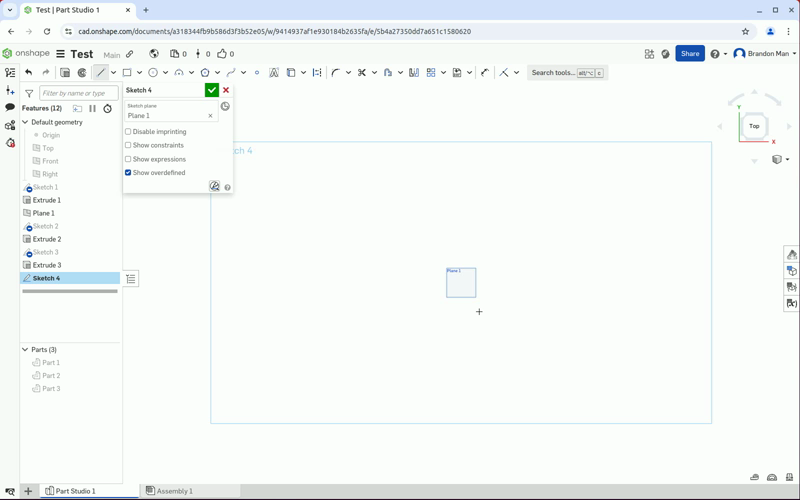
key_down(shift)
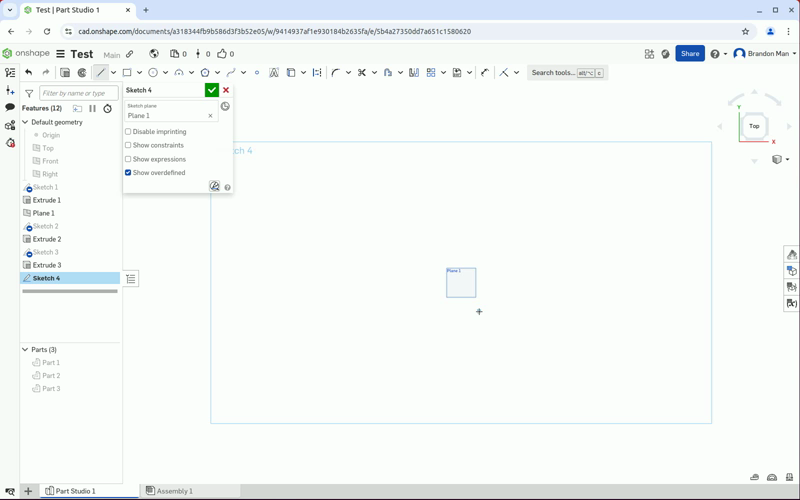
mouse_move(509, 311)
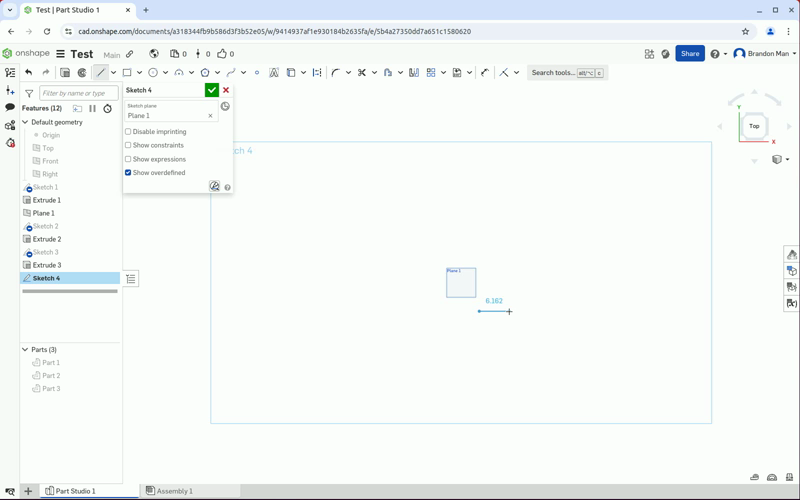
mouse_move(481, 311)
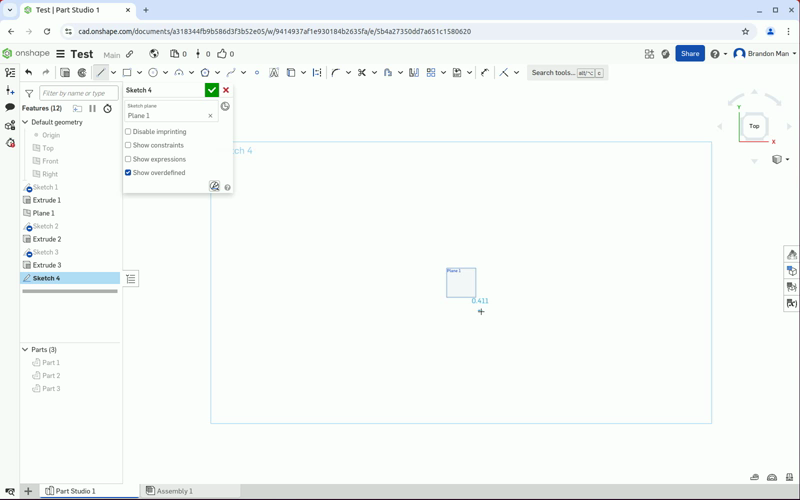
scroll(6)
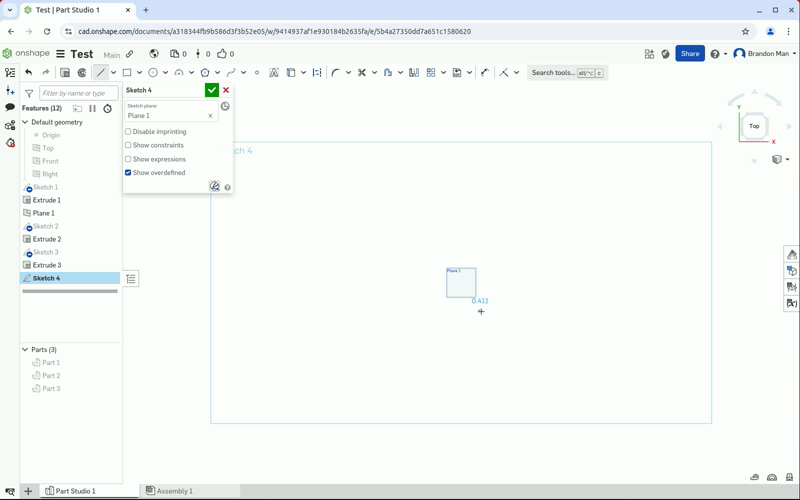
scroll(6)
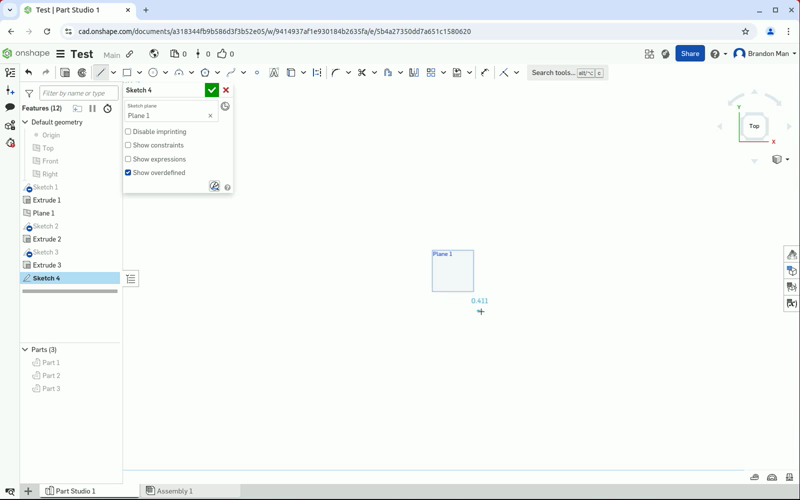
scroll(6)
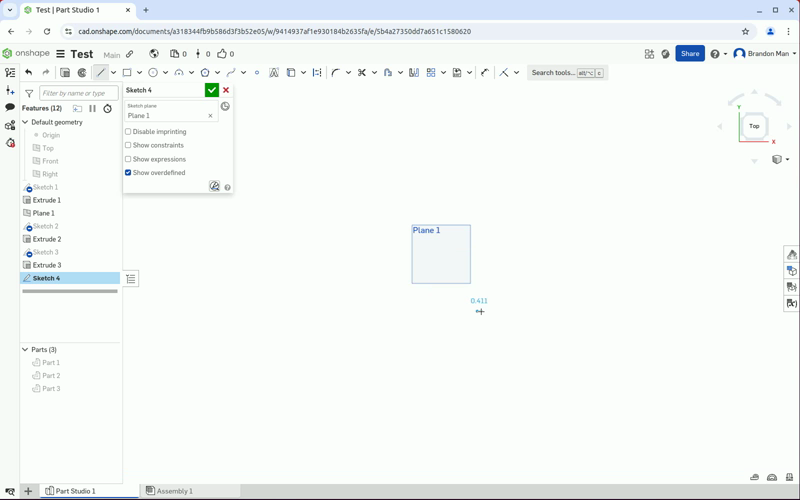
scroll(6)
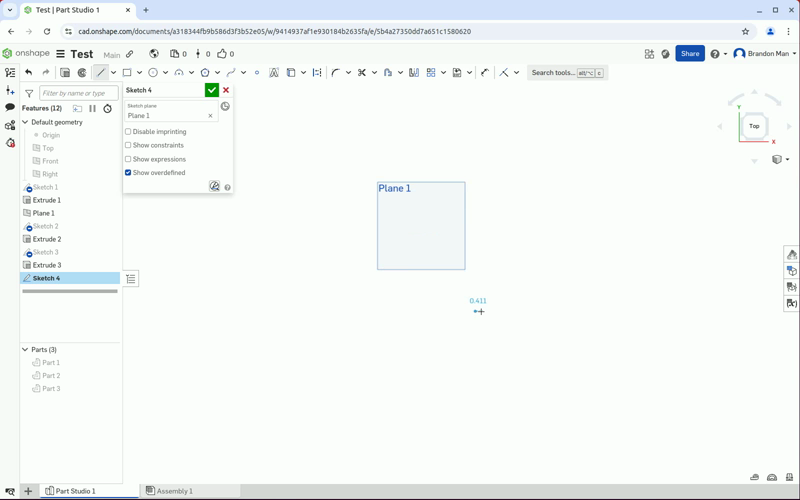
scroll(6)
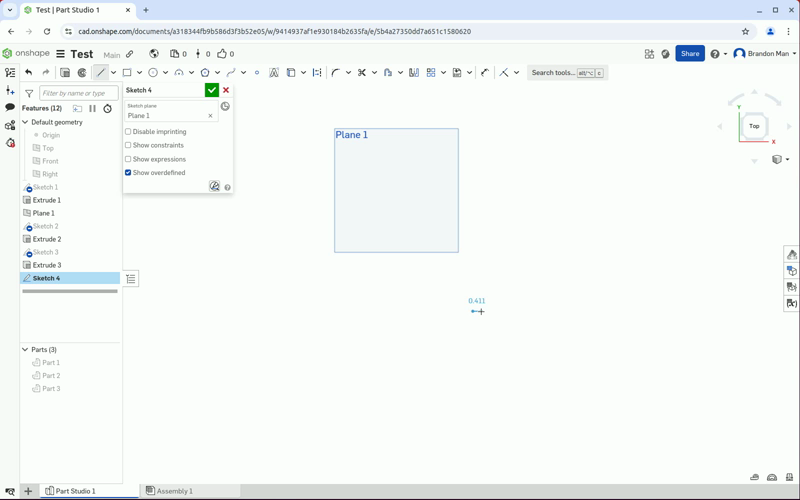
scroll(6)
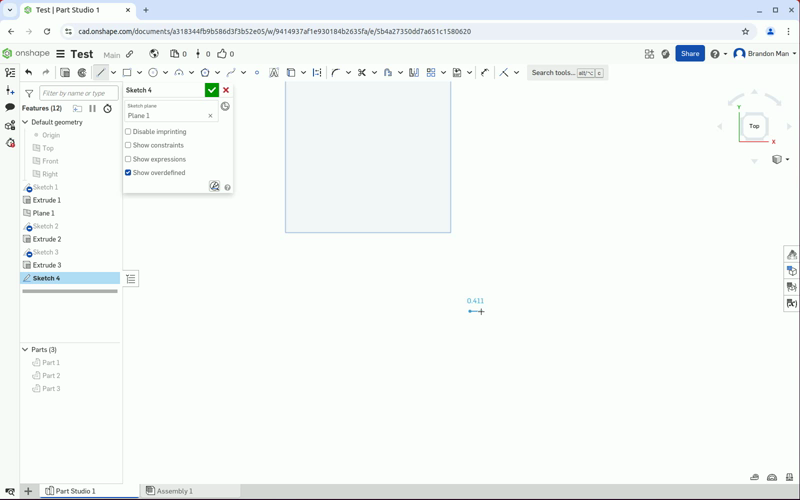
scroll(6)
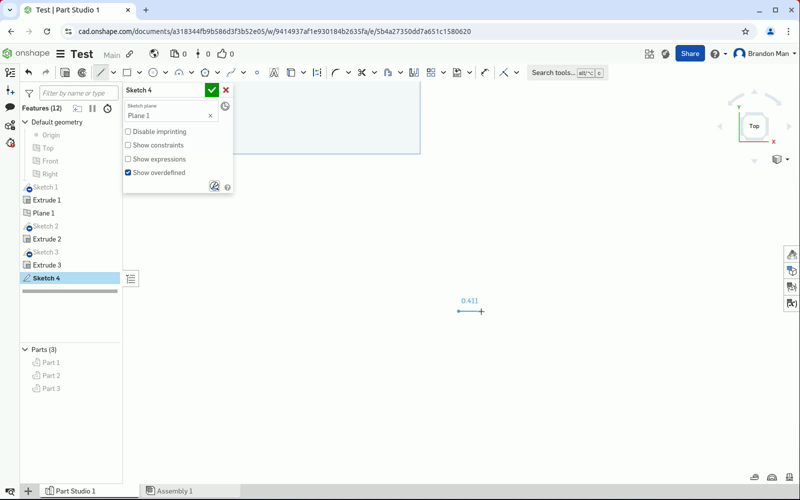
click(481, 311)
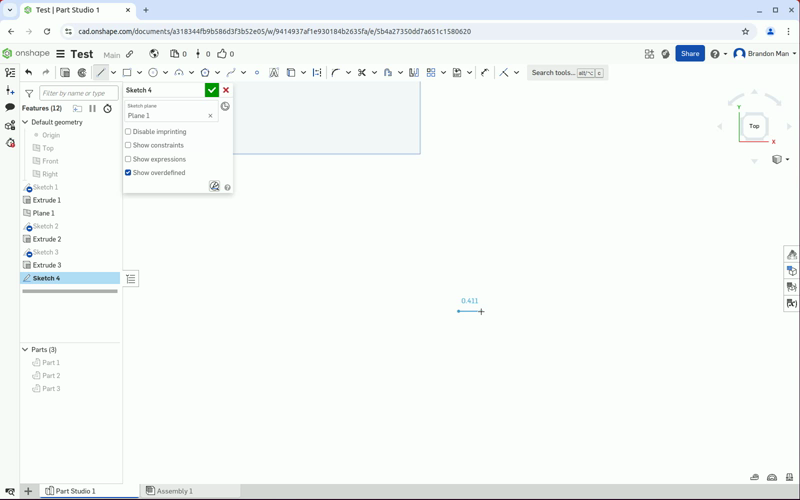
scroll(-6)
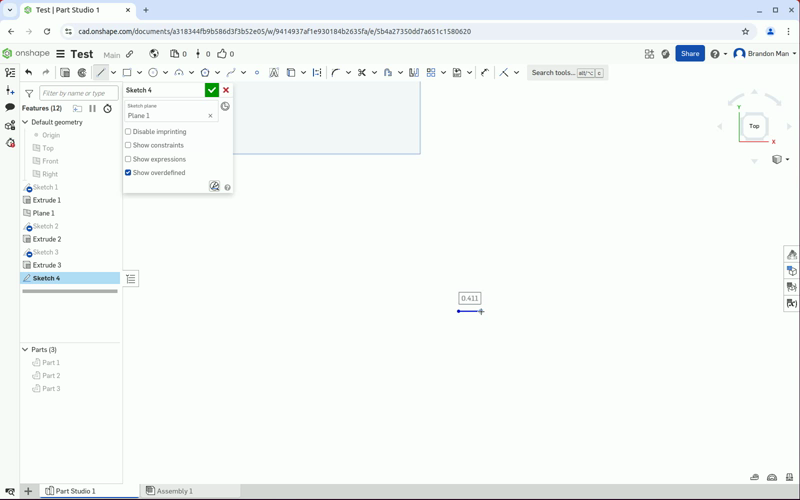
scroll(-6)
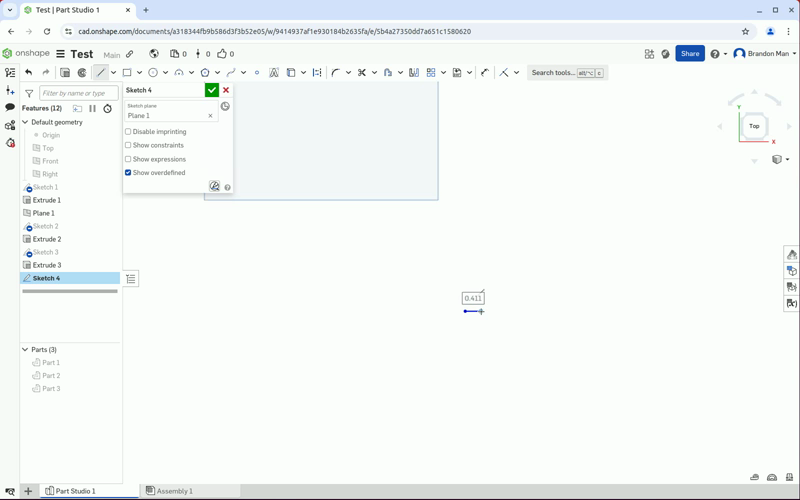
scroll(-6)
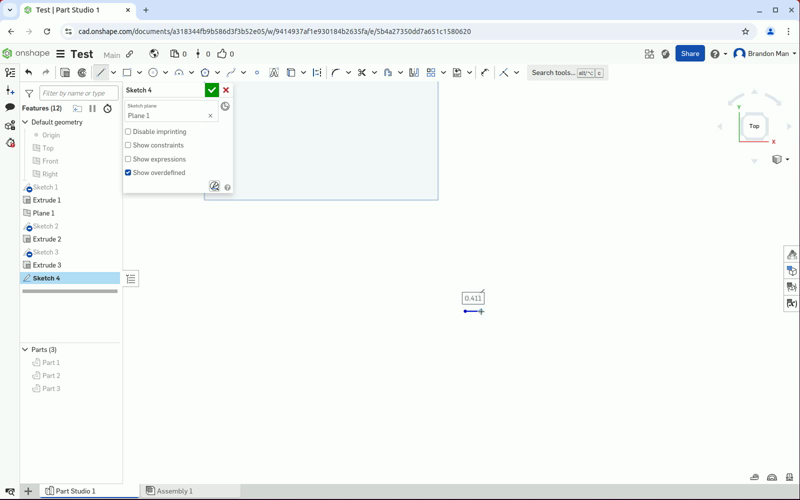
scroll(-6)
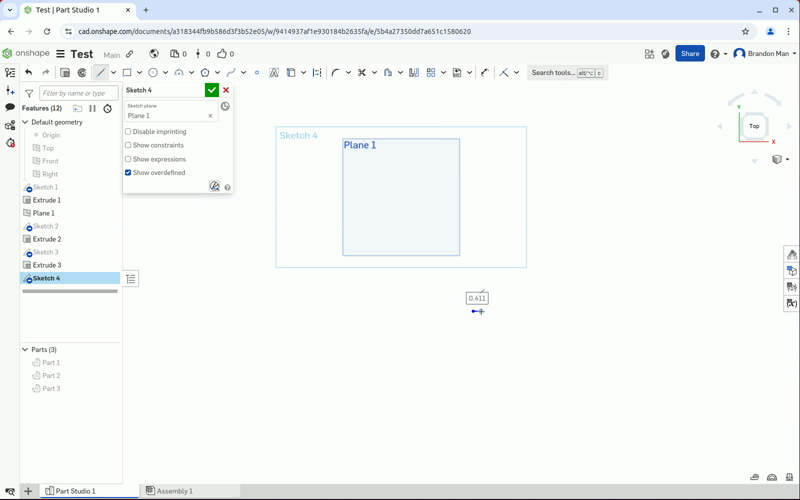
scroll(-6)
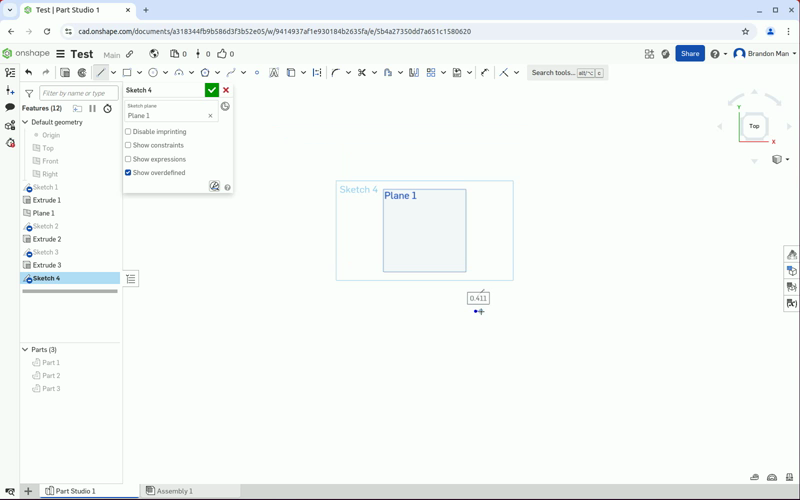
scroll(-6)
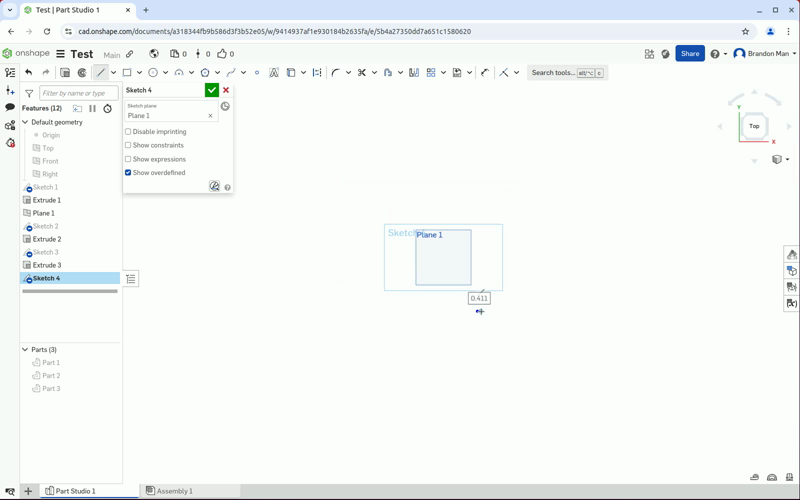
scroll(-6)
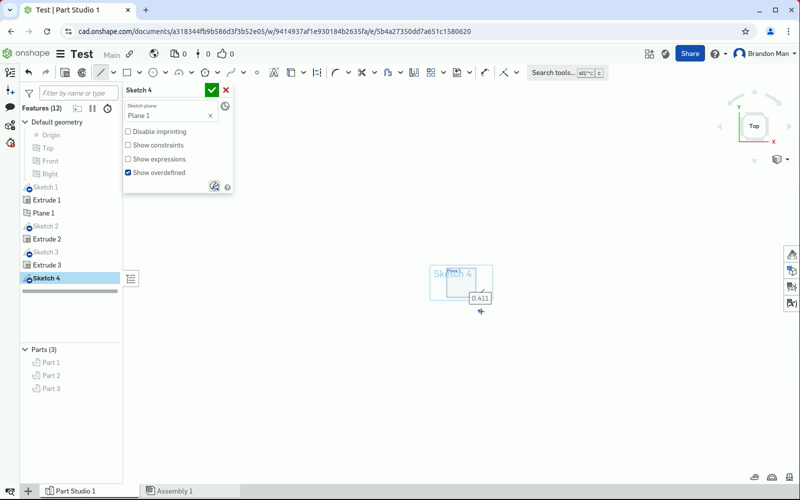
key_up(shift)
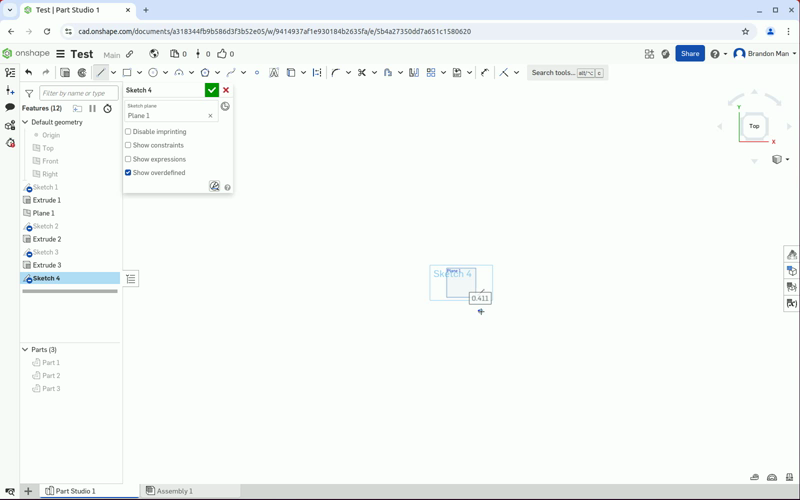
key_down(shift)
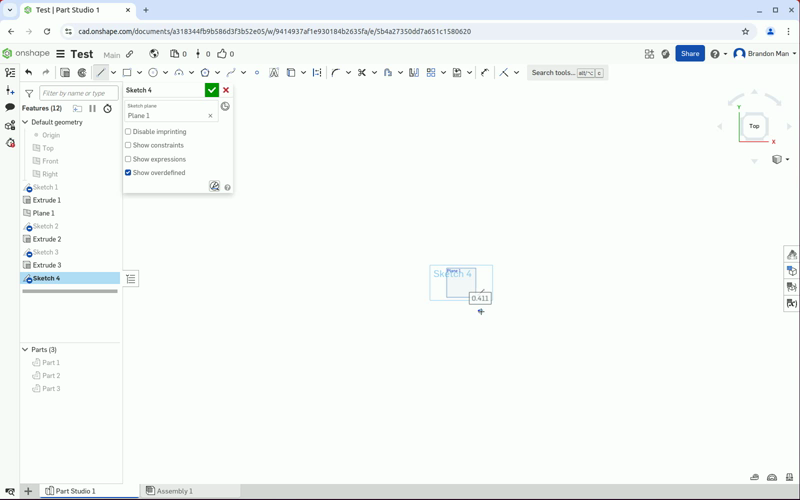
mouse_move(511, 311)
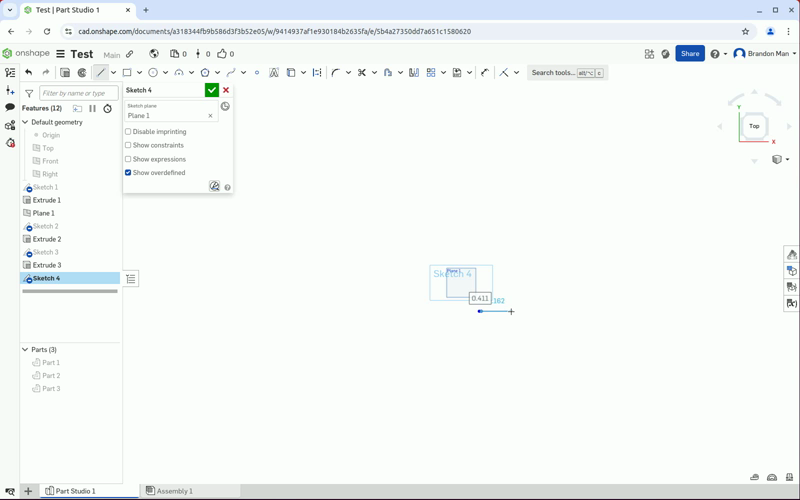
mouse_move(481, 273)
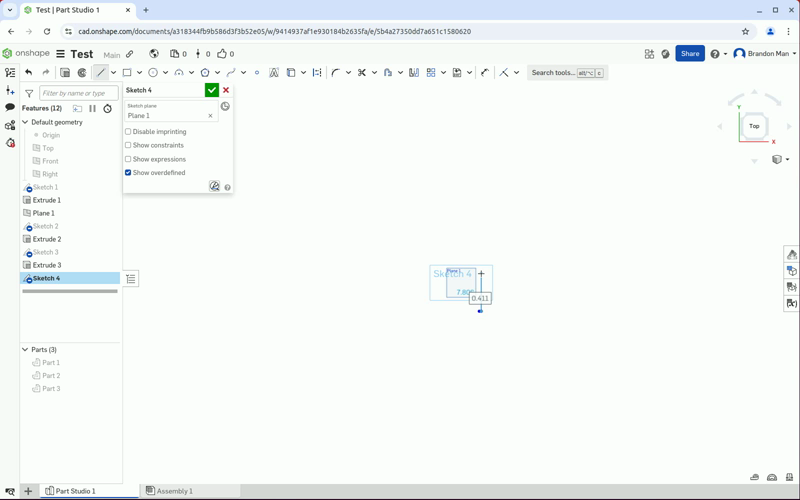
click(481, 273)
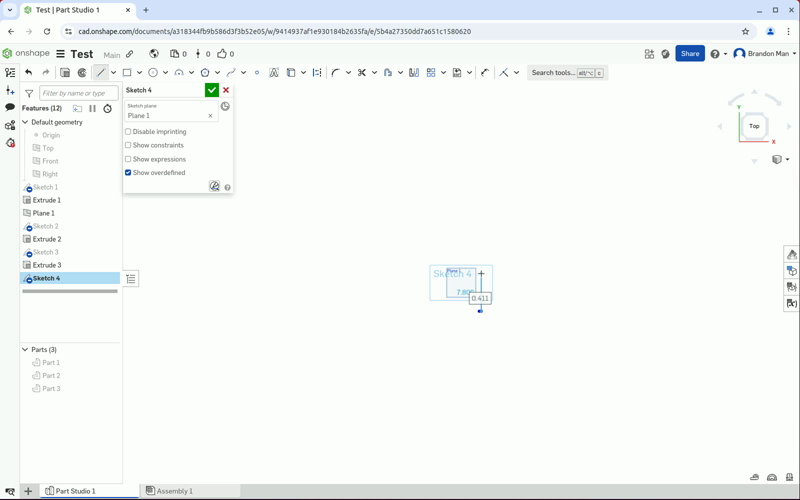
key_up(shift)
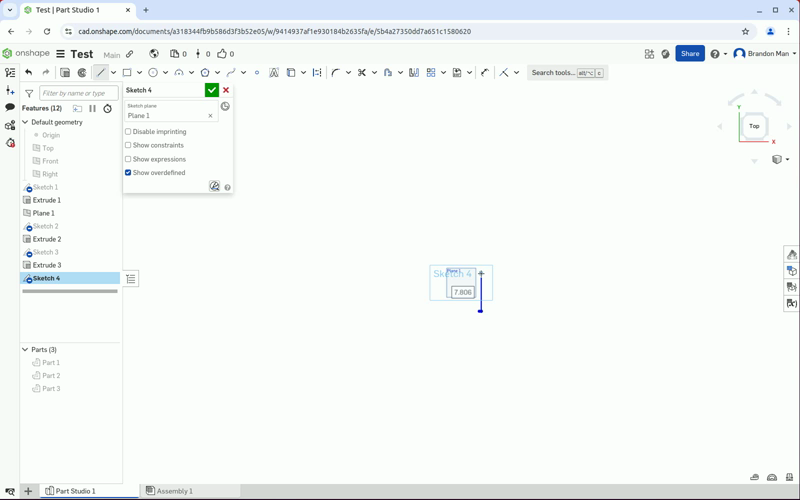
key_down(shift)
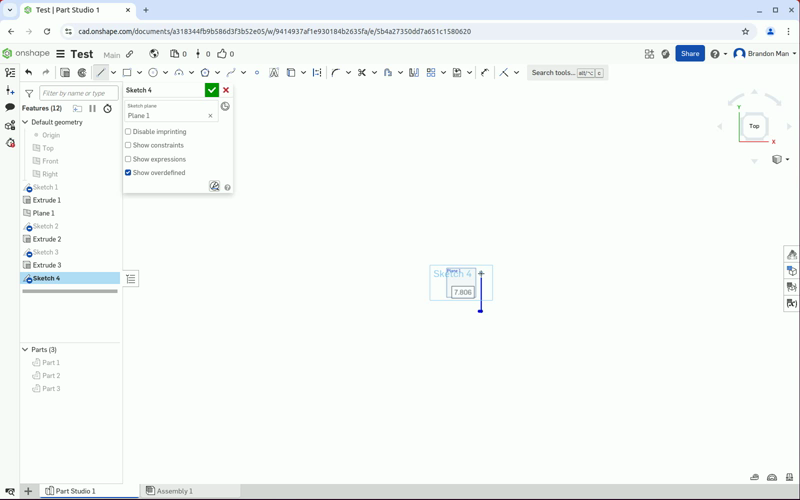
mouse_move(511, 273)
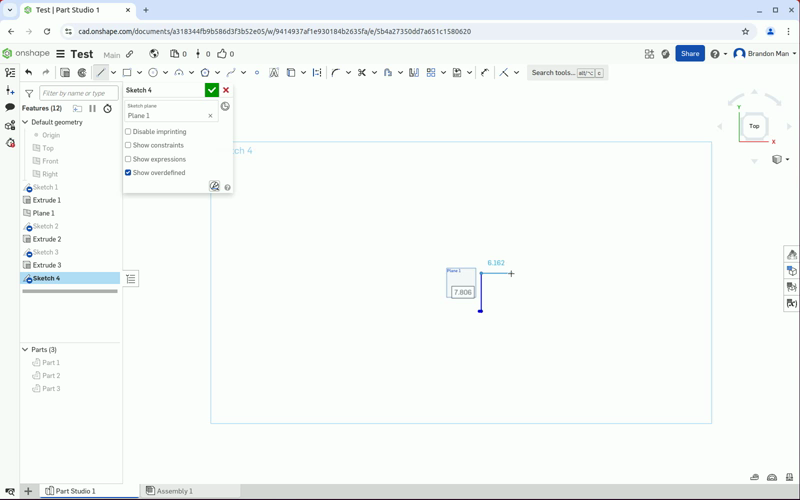
mouse_move(481, 254)
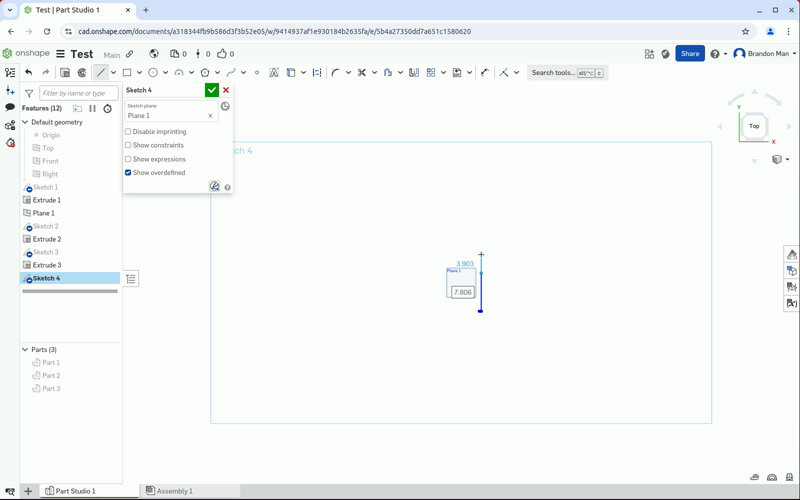
click(481, 254)
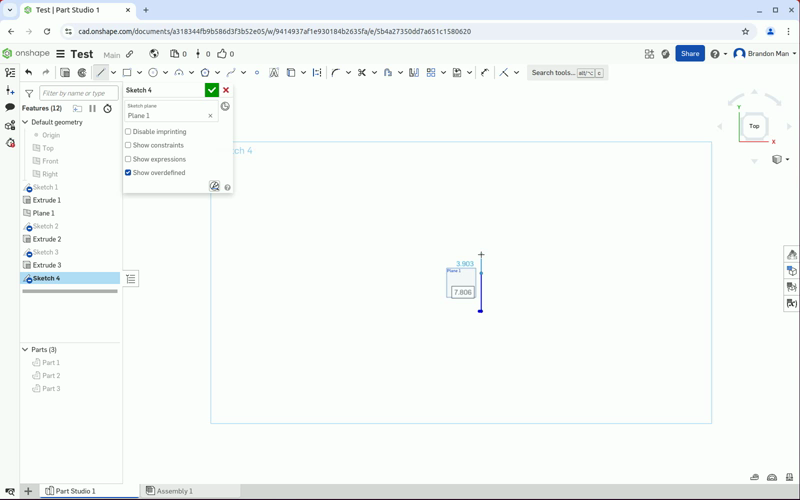
key_up(shift)
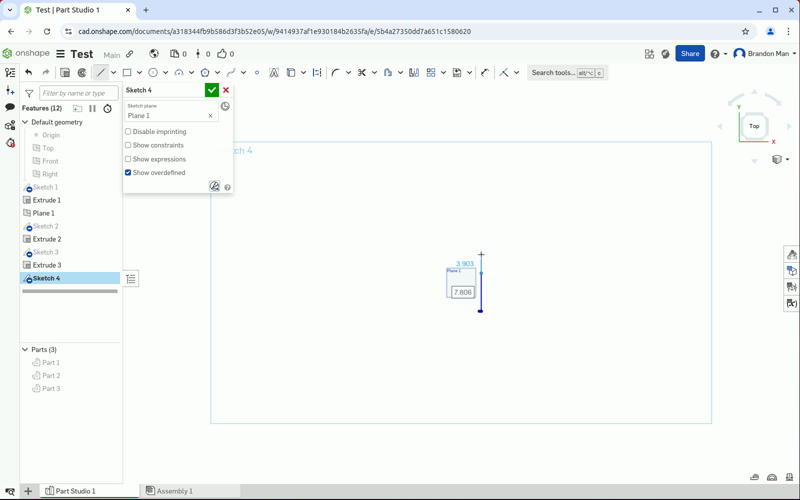
key_down(shift)
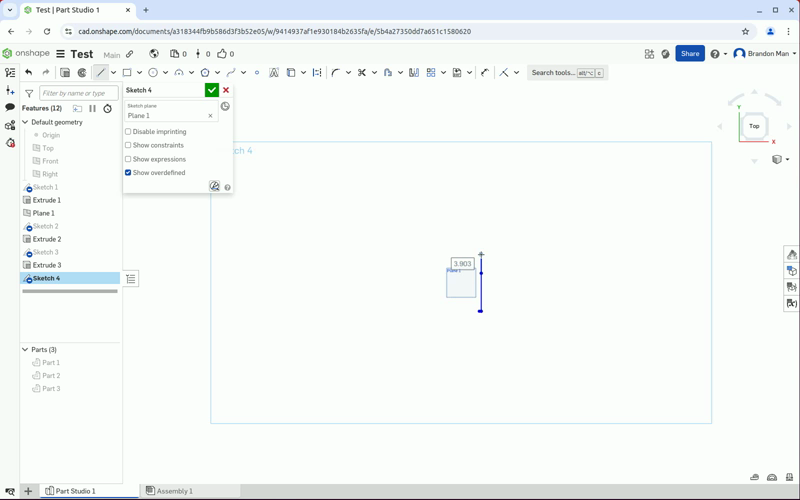
mouse_move(511, 254)
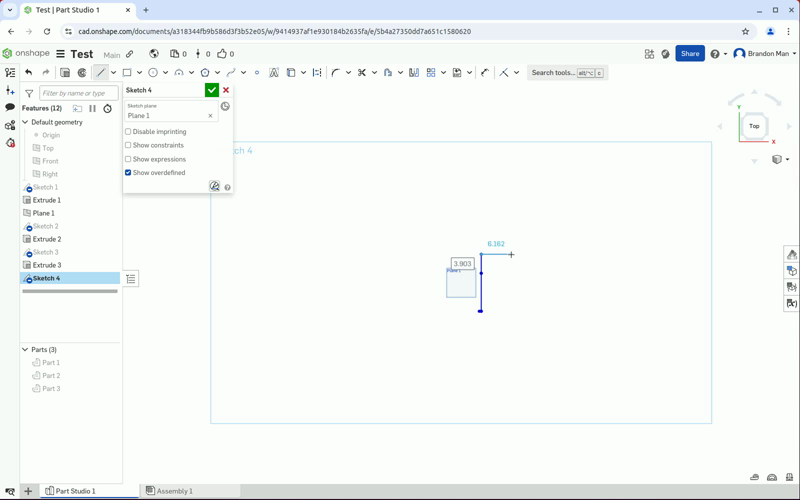
mouse_move(479, 254)
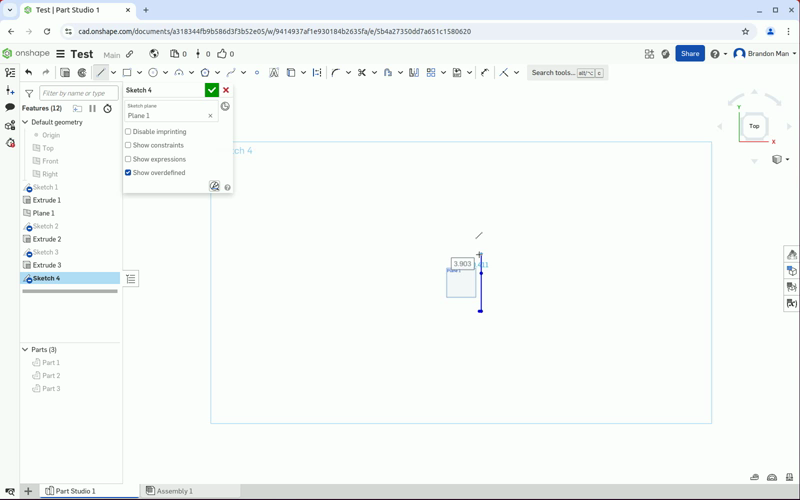
scroll(6)
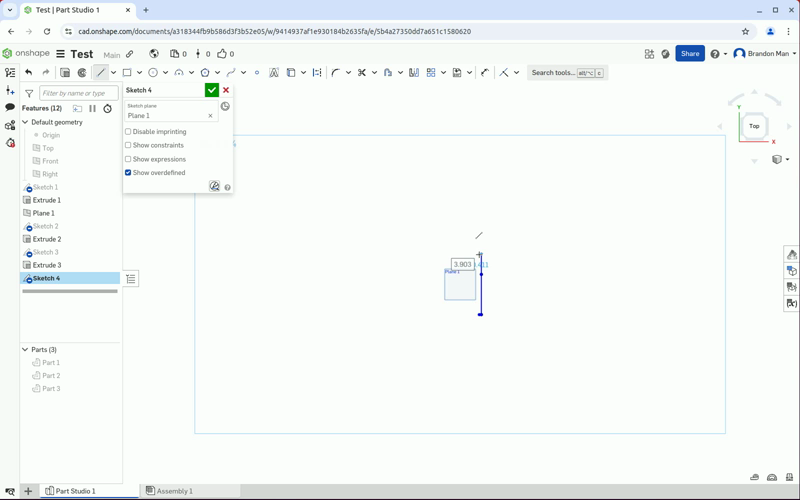
scroll(6)
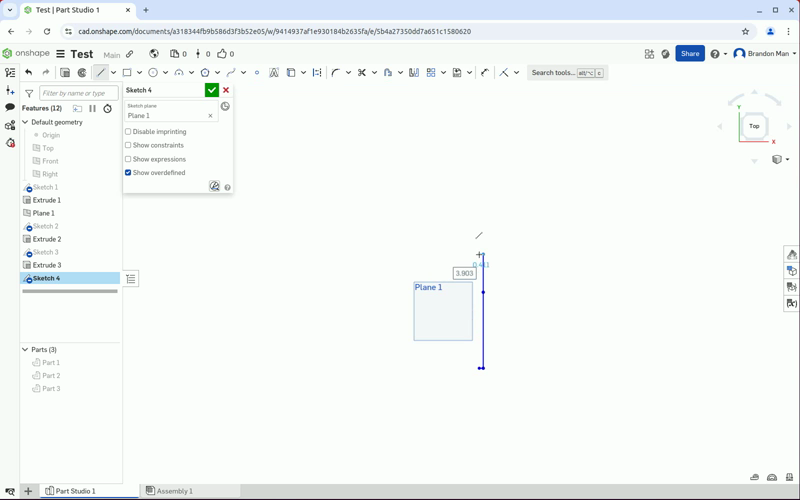
scroll(6)
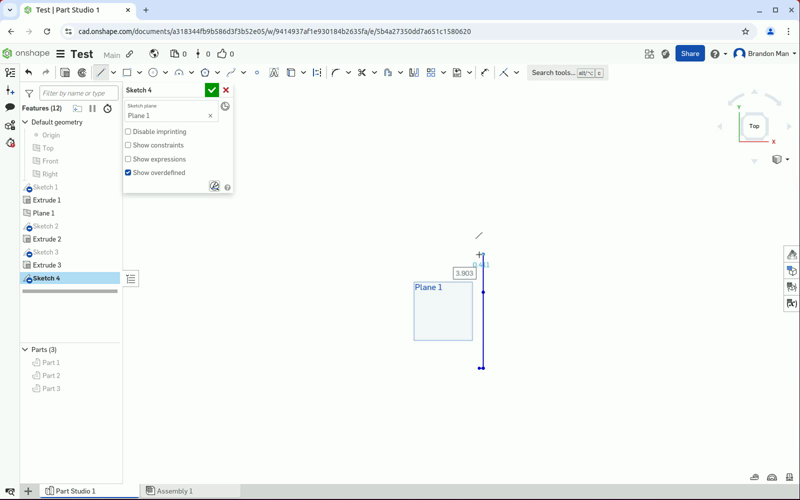
scroll(6)
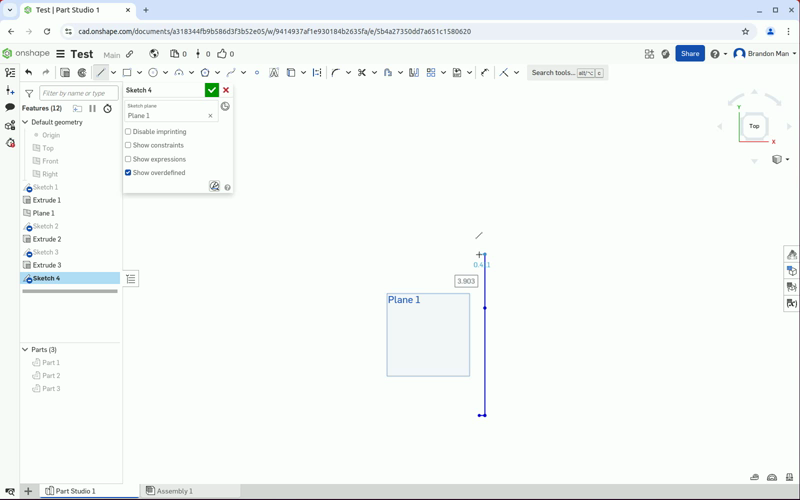
scroll(6)
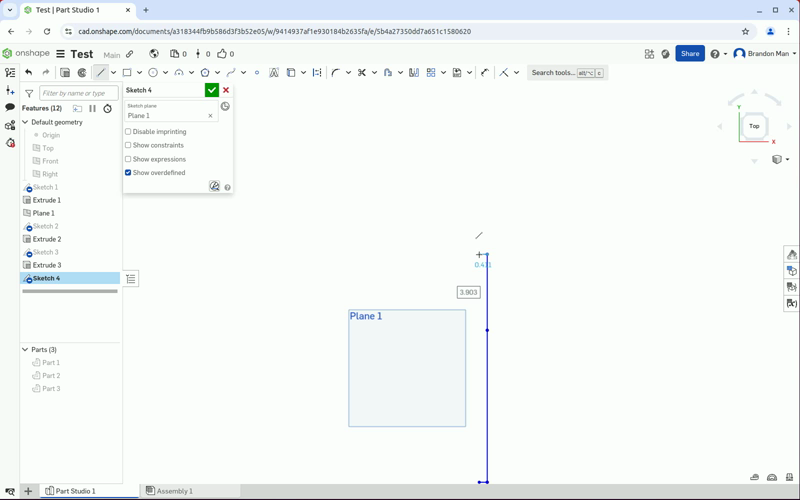
scroll(6)
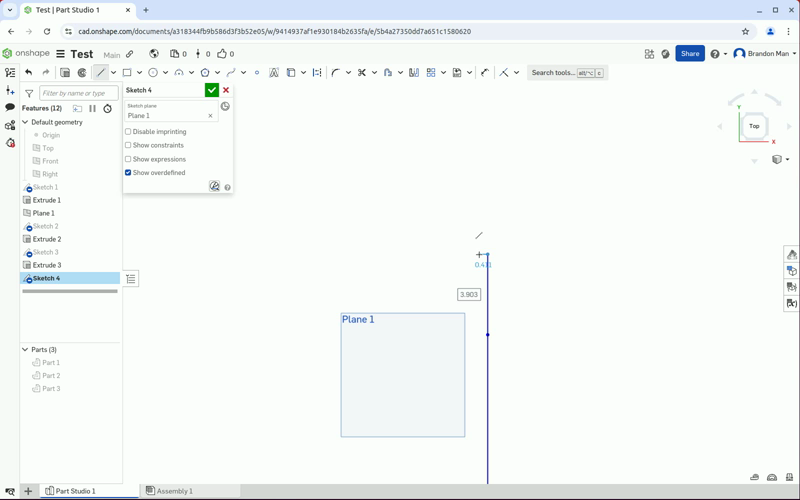
scroll(6)
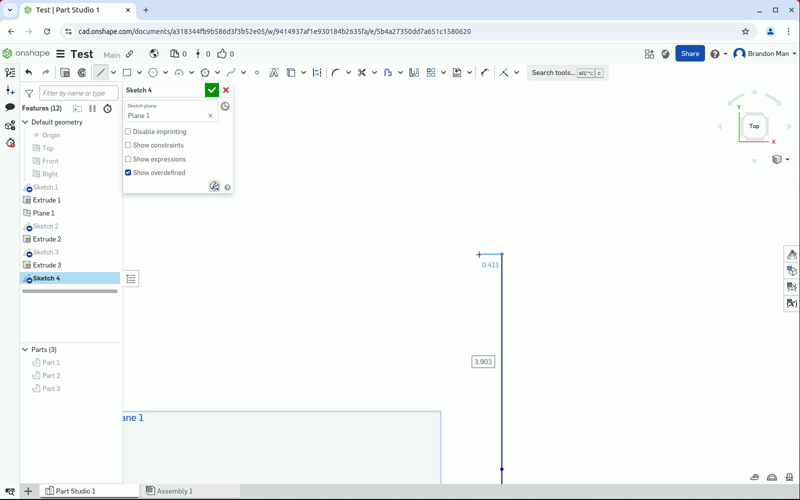
click(479, 254)
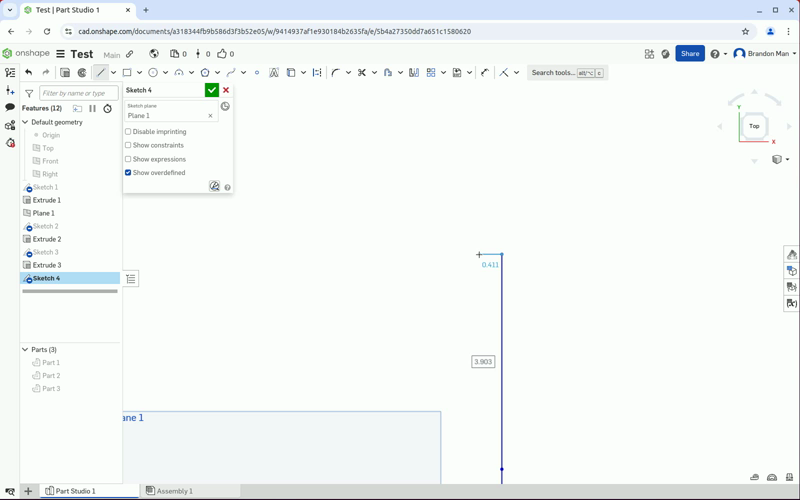
scroll(-6)
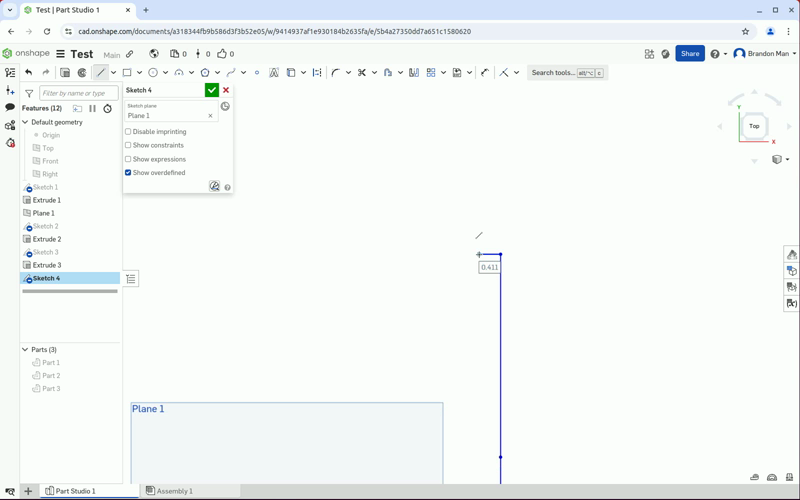
scroll(-6)
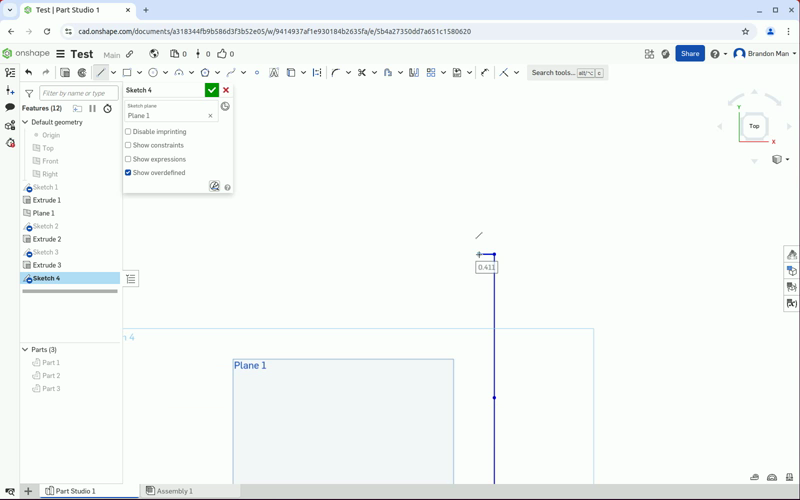
scroll(-6)
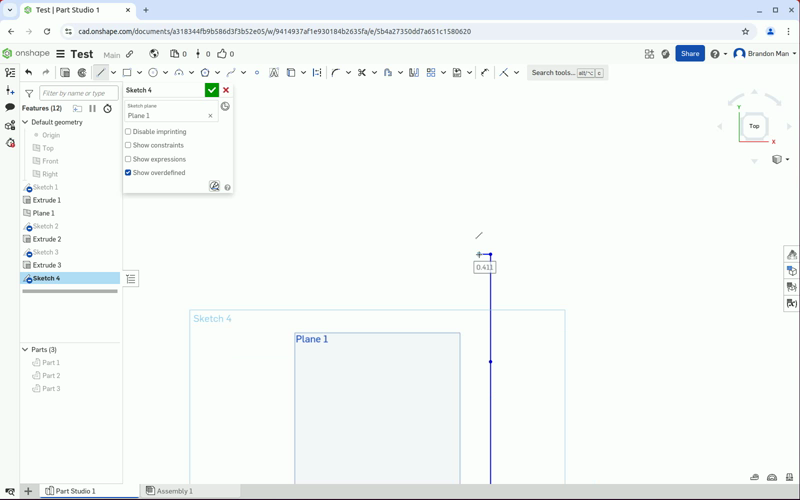
scroll(-6)
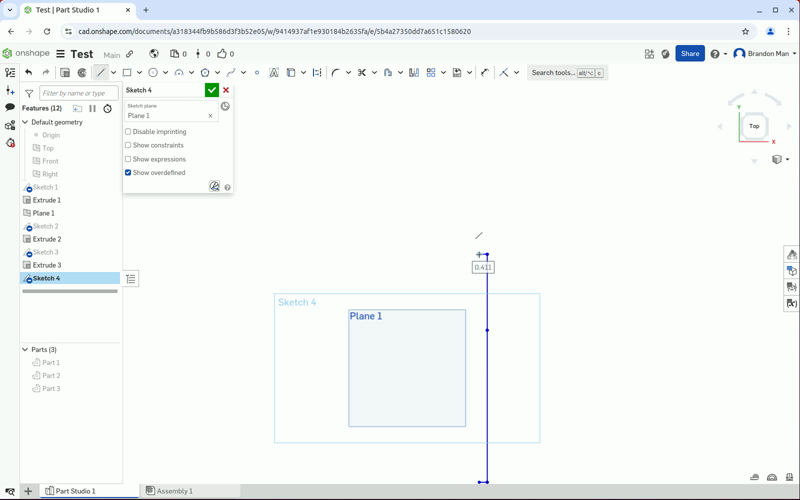
scroll(-6)
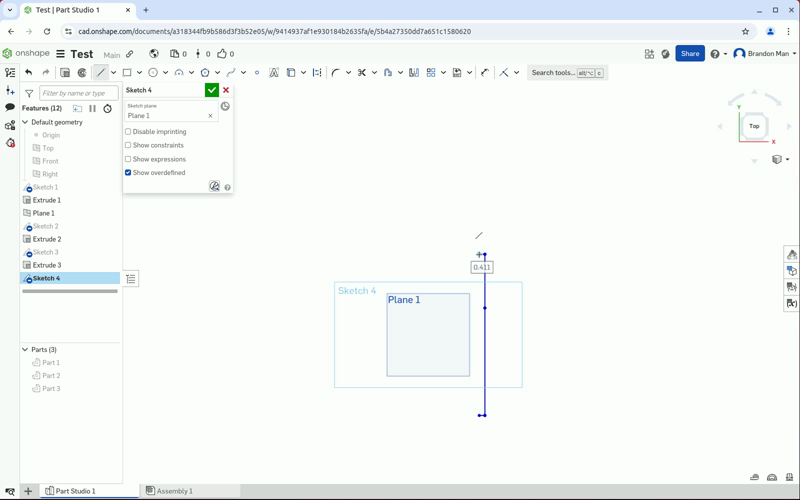
scroll(-6)
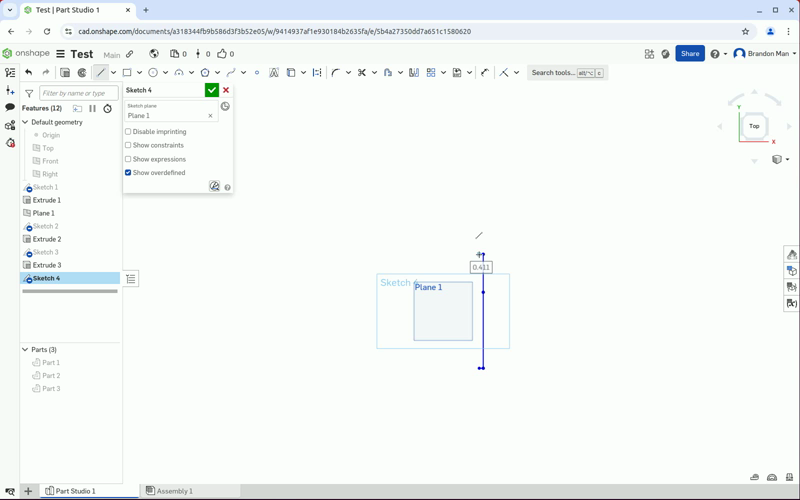
scroll(-6)
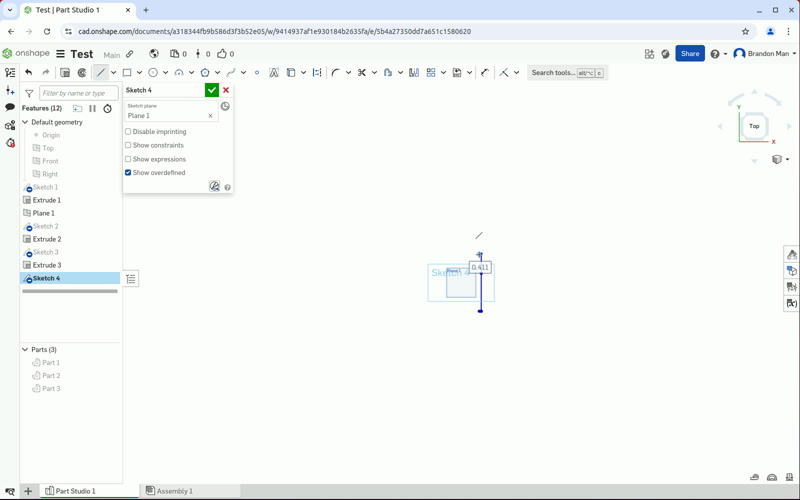
key_up(shift)
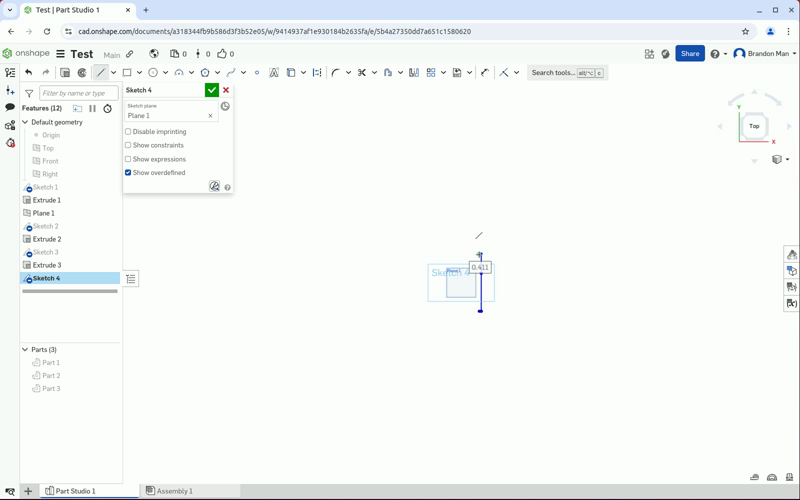
key_down(shift)
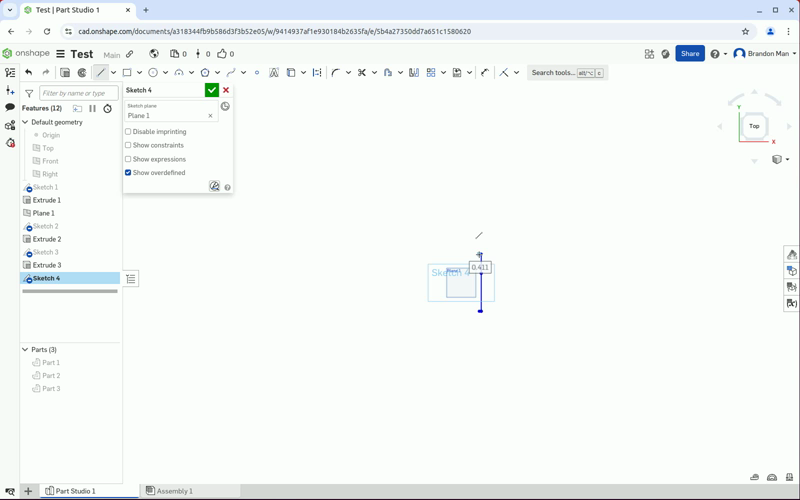
mouse_move(509, 254)
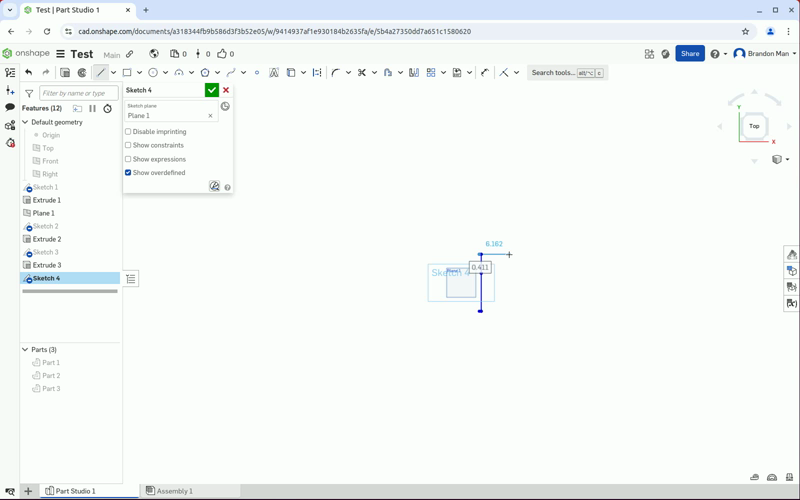
mouse_move(479, 273)
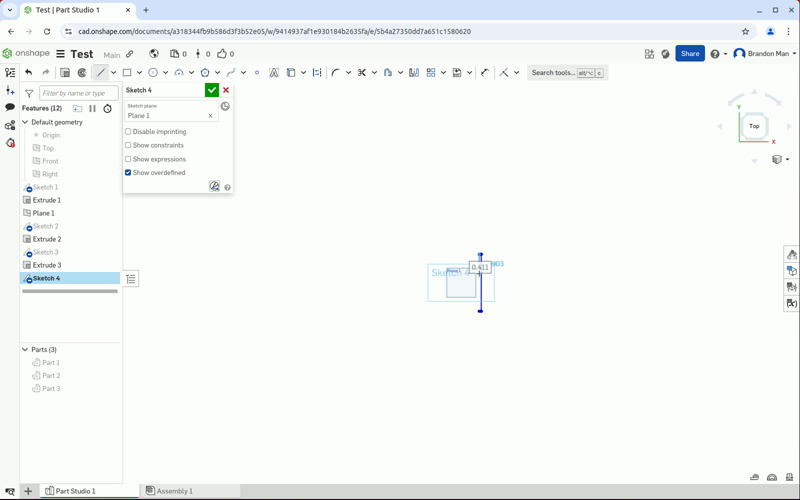
scroll(6)
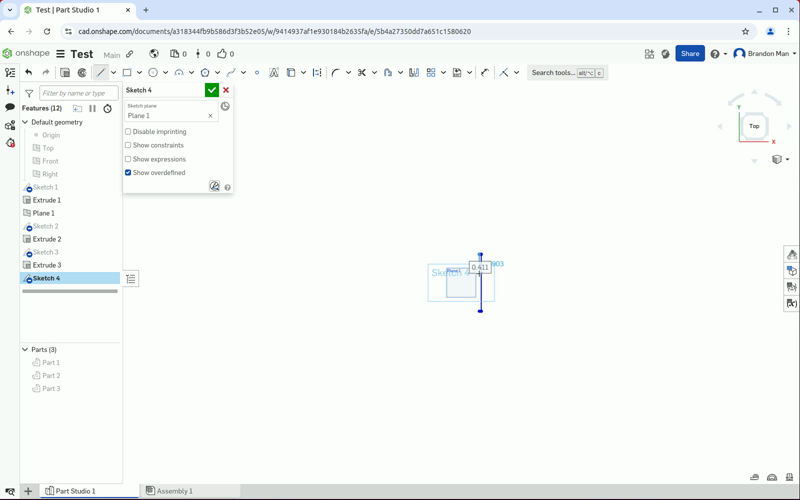
scroll(6)
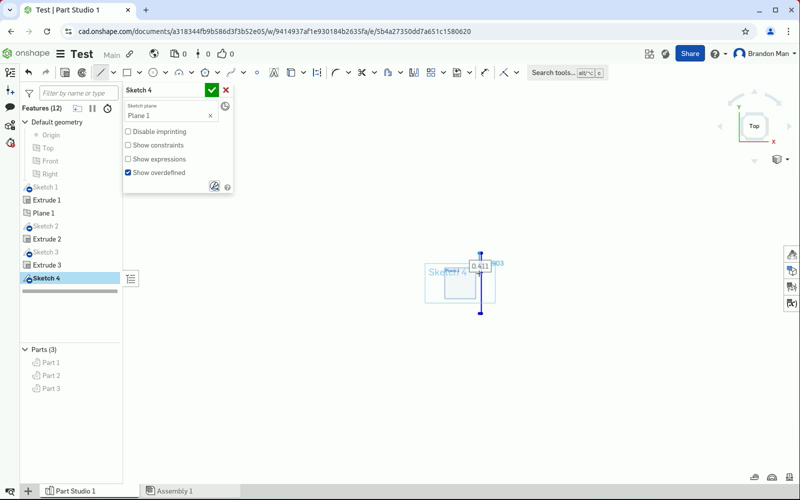
scroll(6)
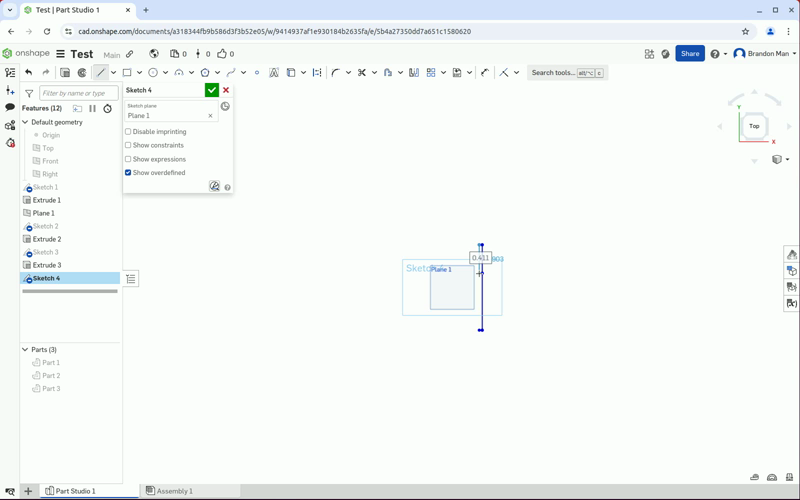
scroll(6)
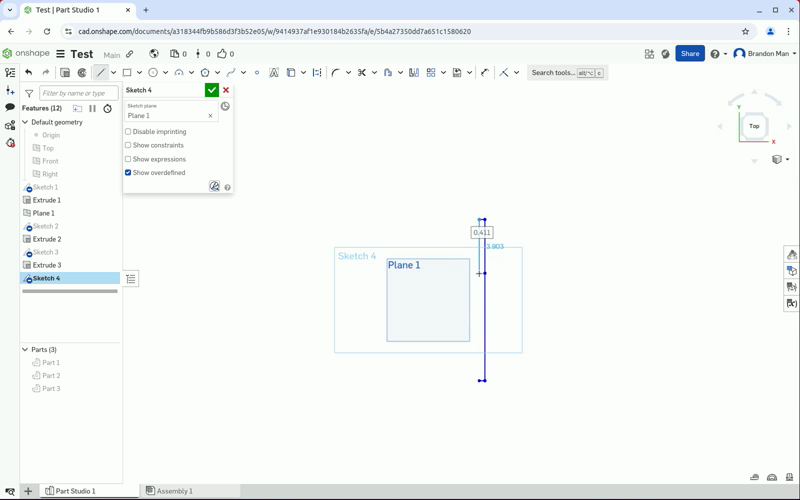
scroll(6)
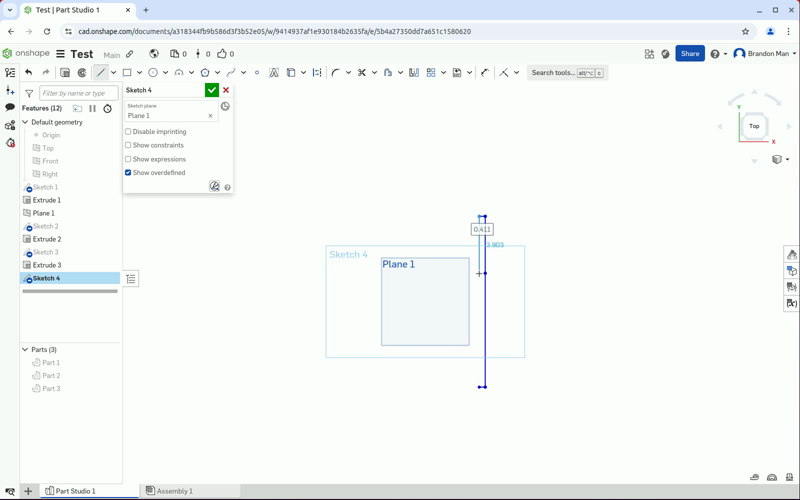
scroll(6)
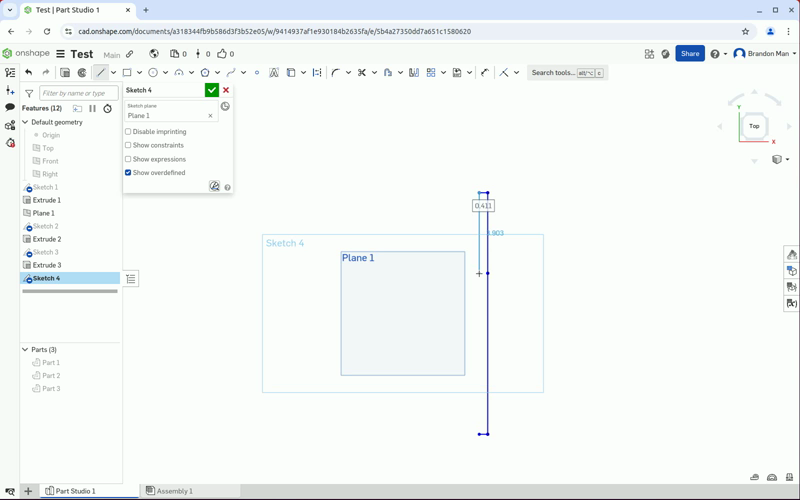
scroll(6)
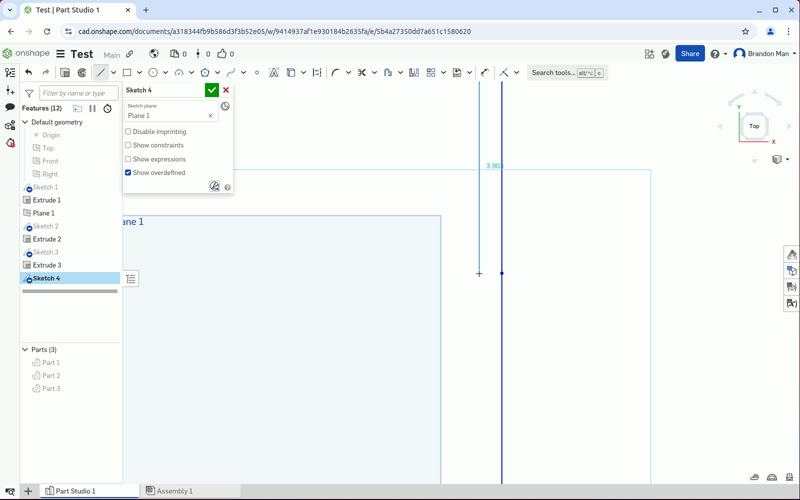
click(479, 273)
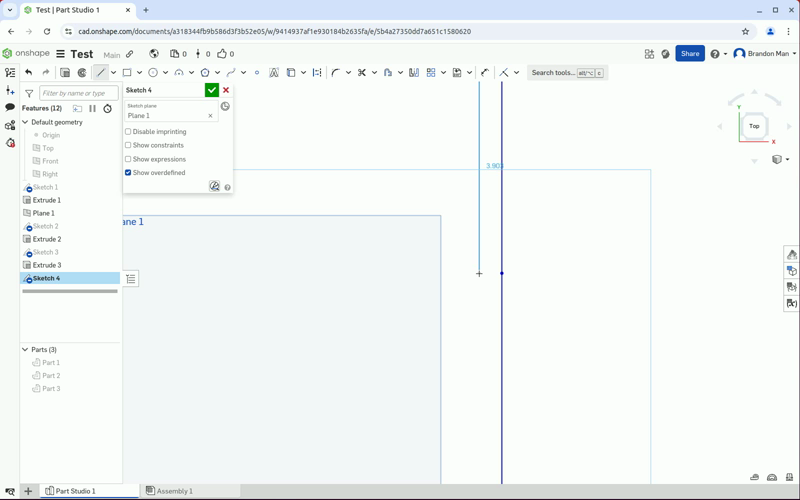
scroll(-6)
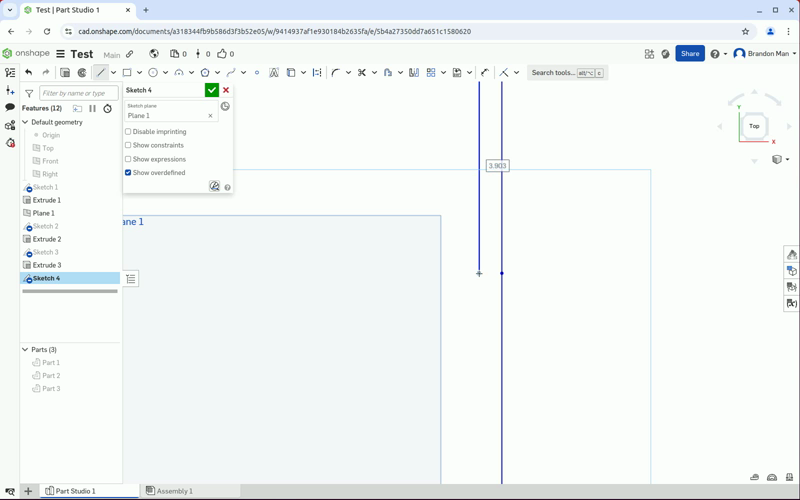
scroll(-6)
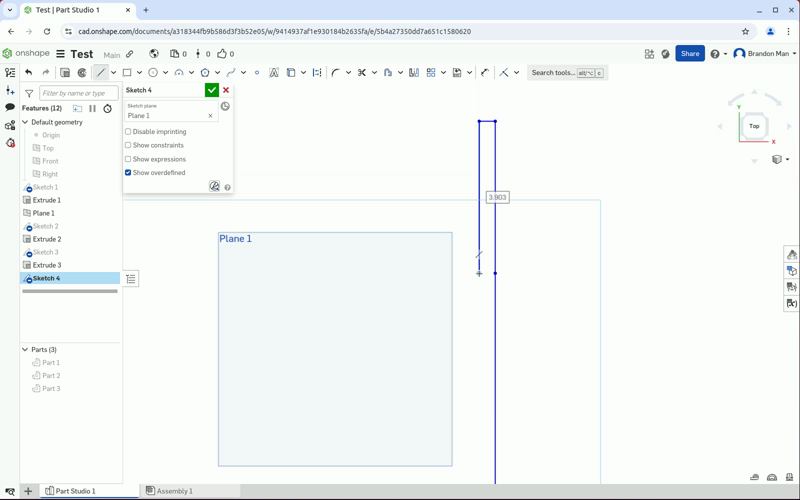
scroll(-6)
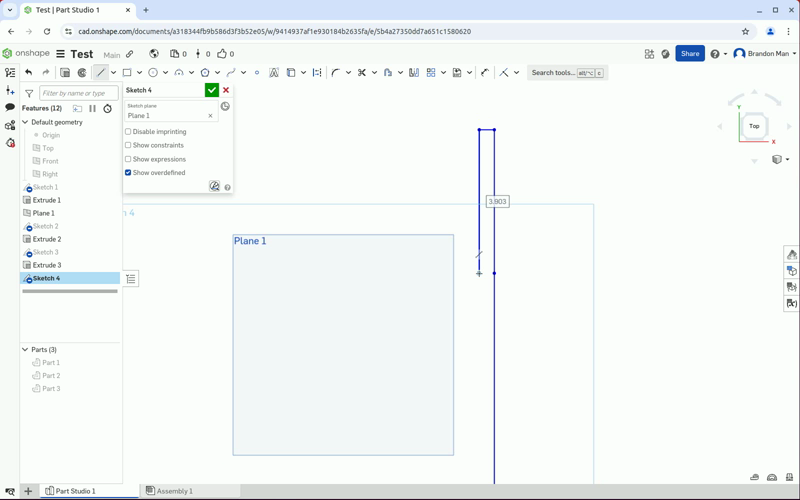
scroll(-6)
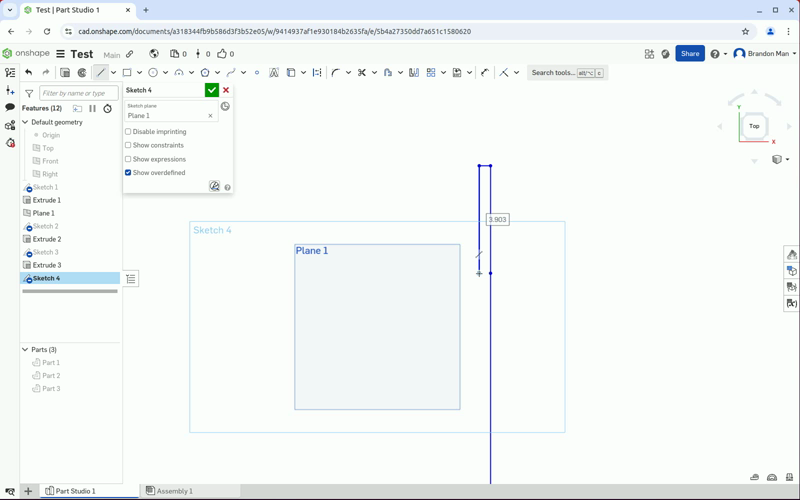
scroll(-6)
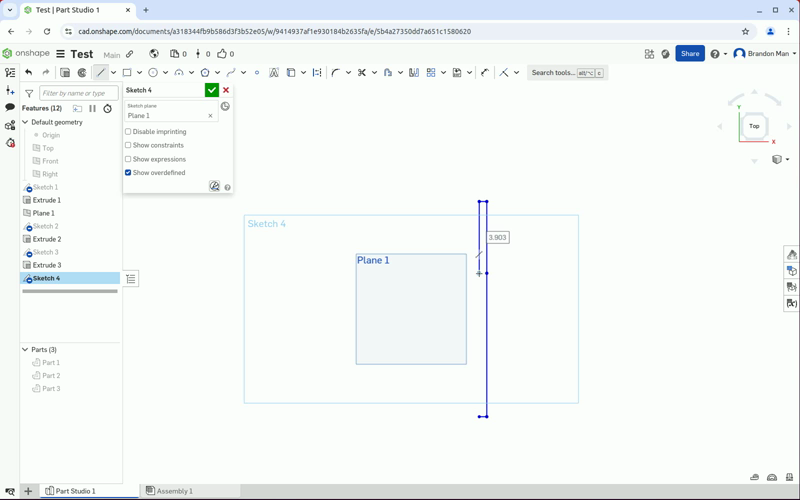
scroll(-6)
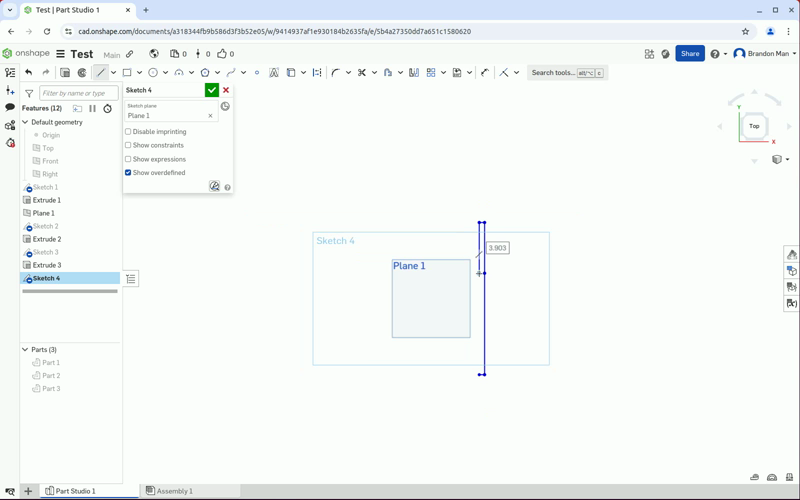
scroll(-6)
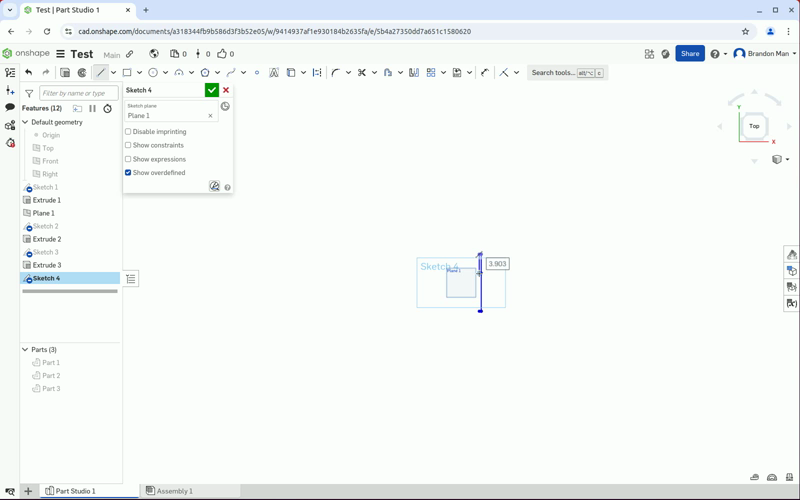
key_up(shift)
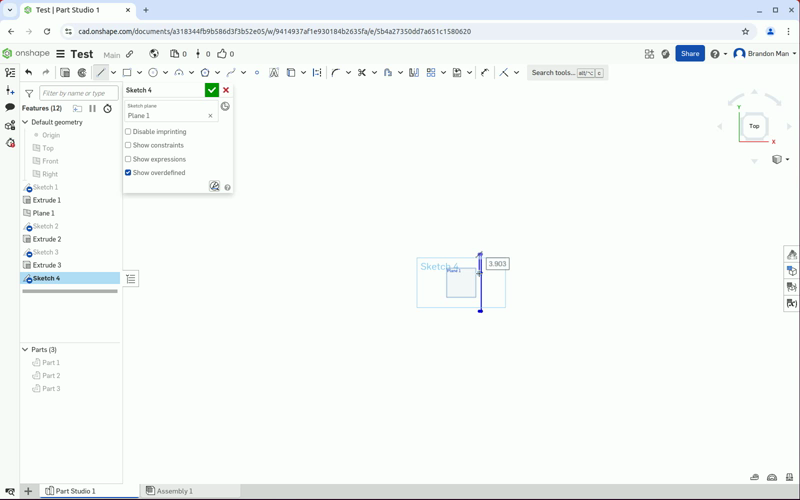
mouse_move(509, 273)
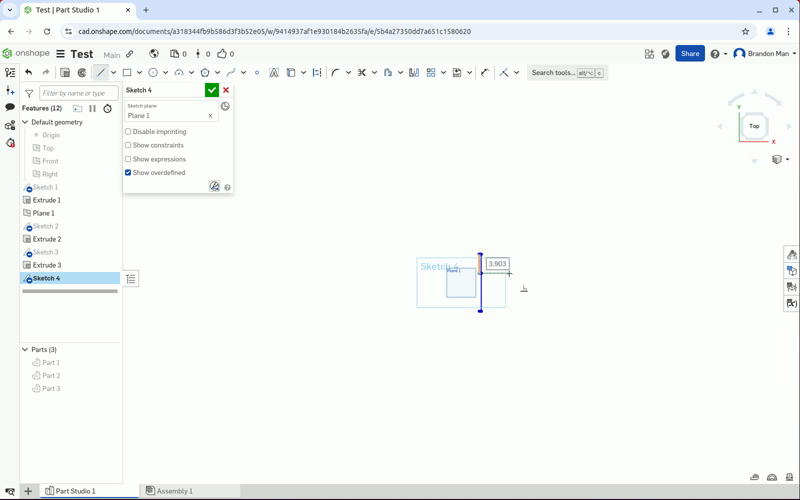
key_down(shift)
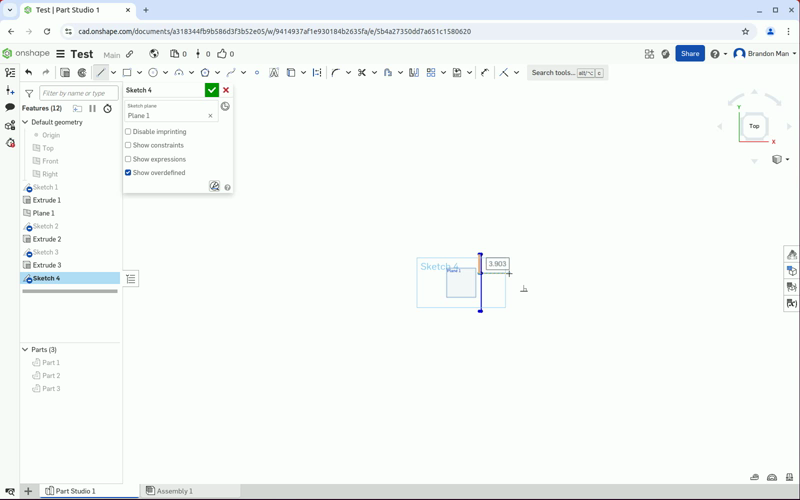
mouse_move(479, 311)
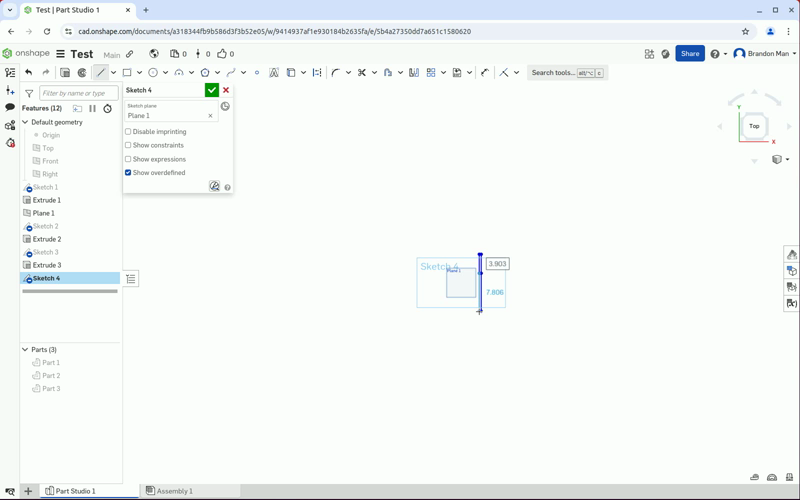
scroll(6)
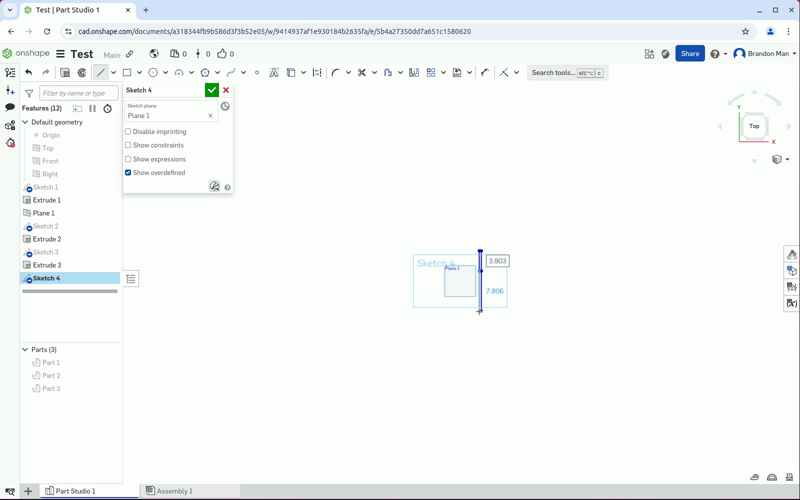
scroll(6)
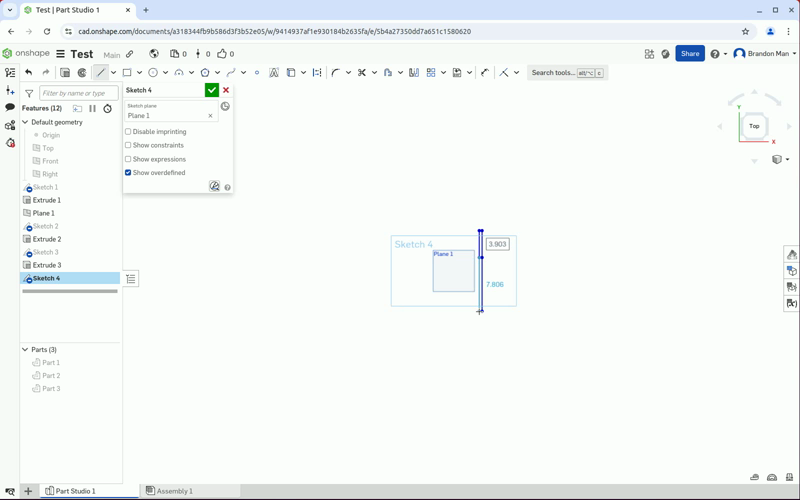
scroll(6)
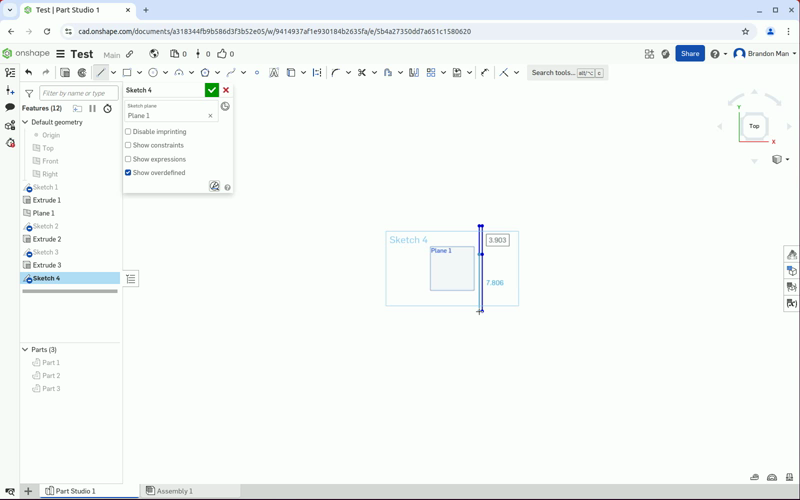
scroll(6)
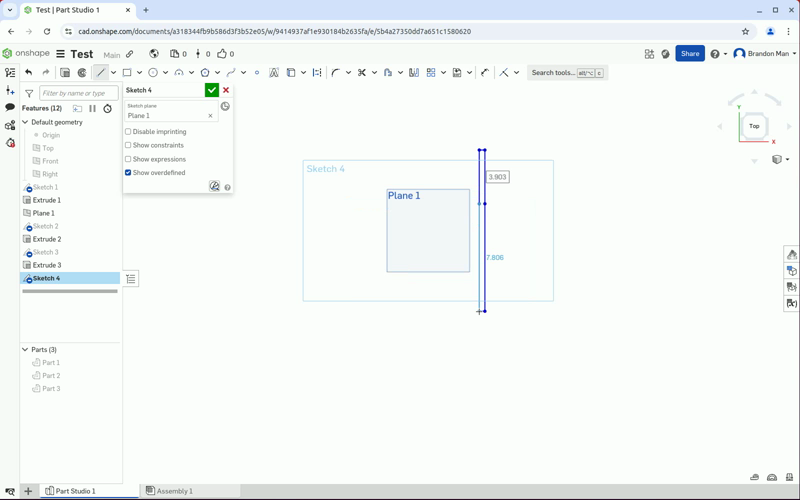
scroll(6)
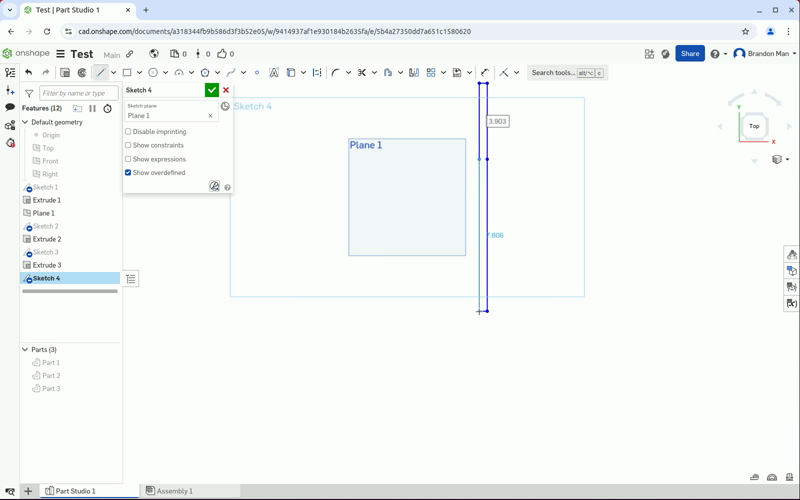
scroll(6)
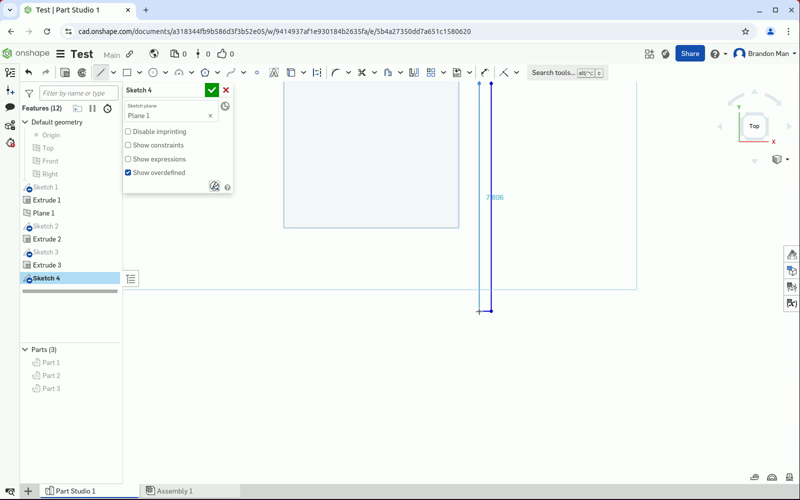
scroll(6)
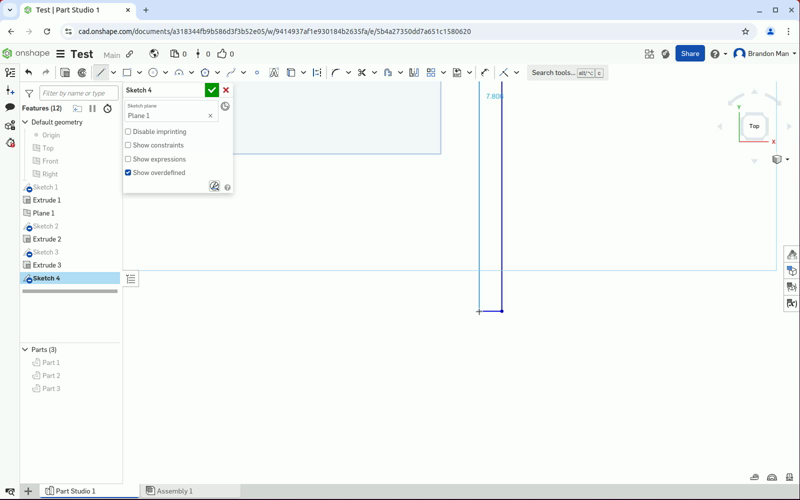
key_up(shift)
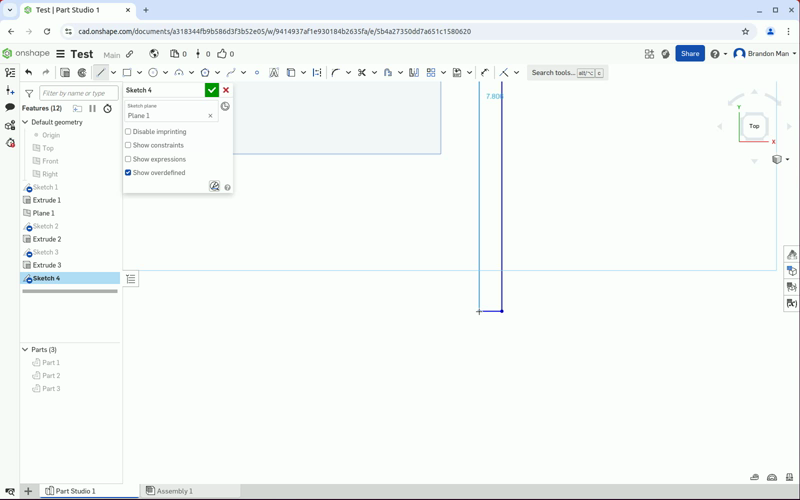
click(479, 311)
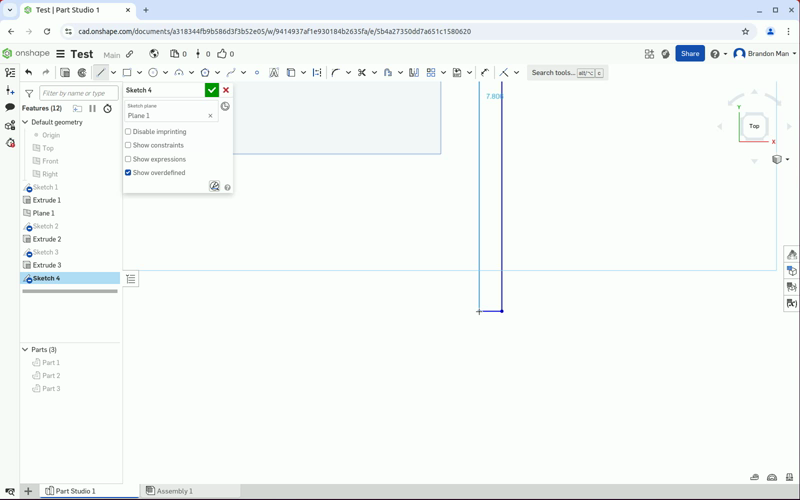
scroll(-6)
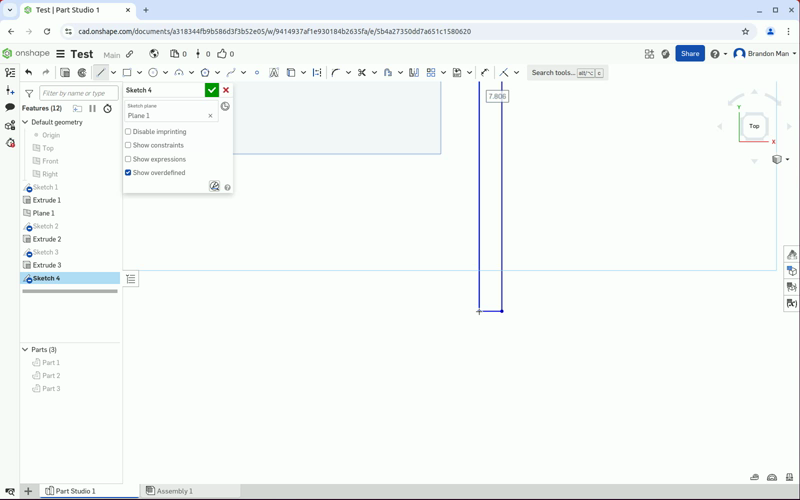
scroll(-6)
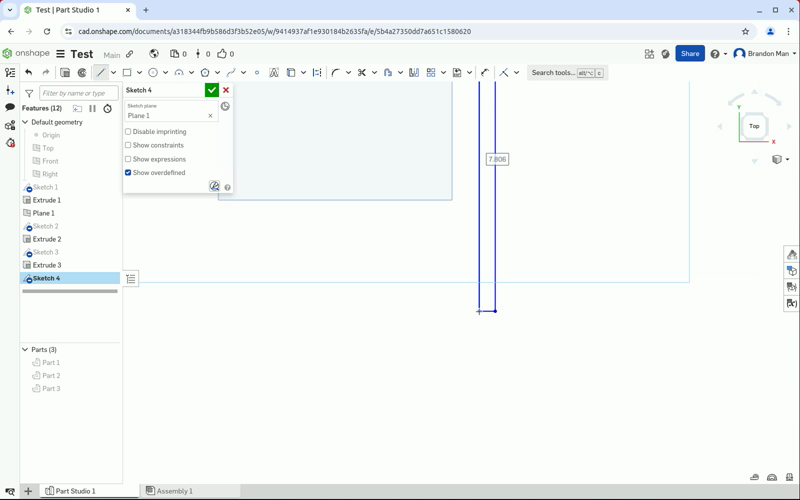
scroll(-6)
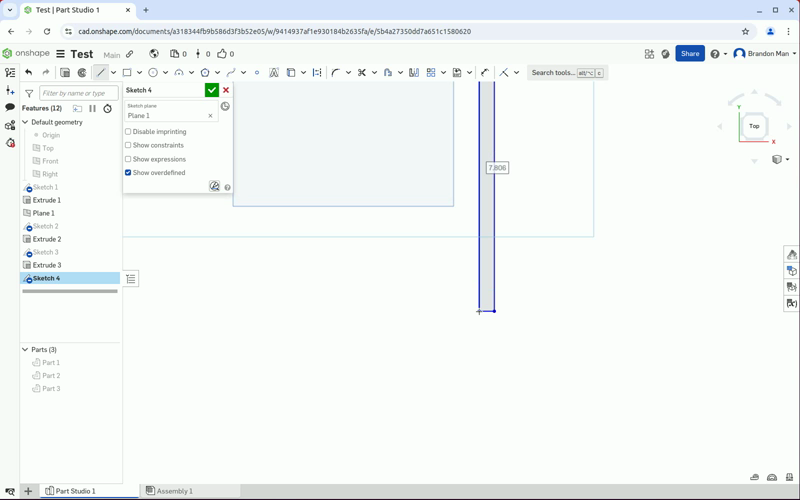
scroll(-6)
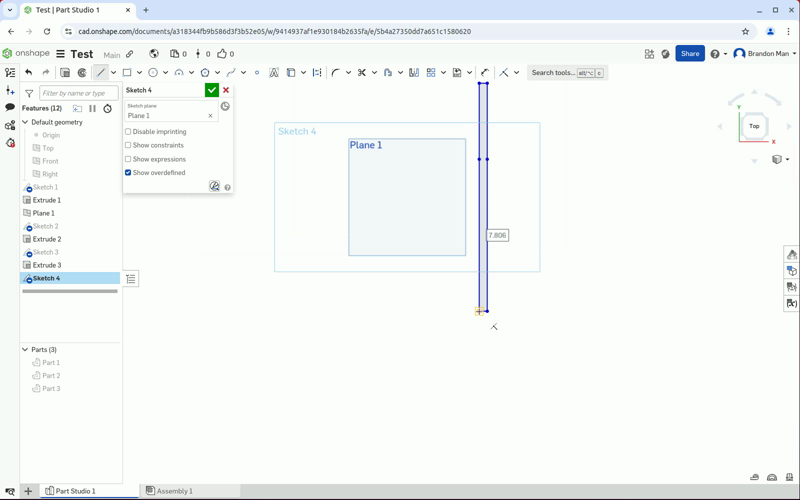
scroll(-6)
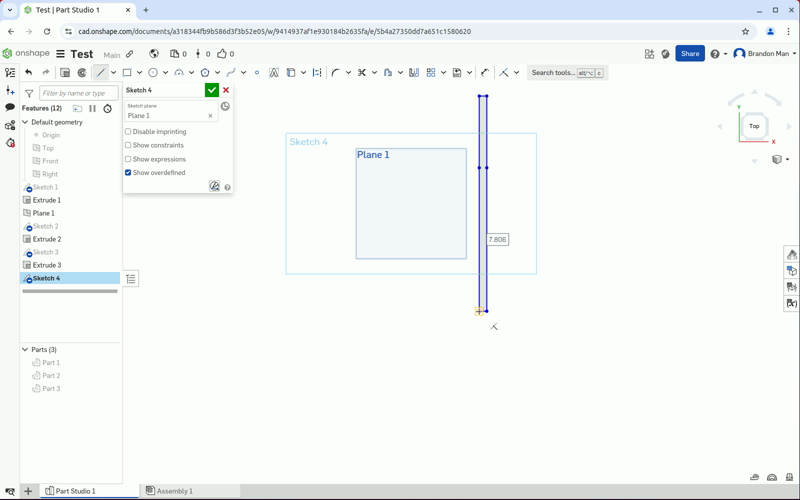
scroll(-6)
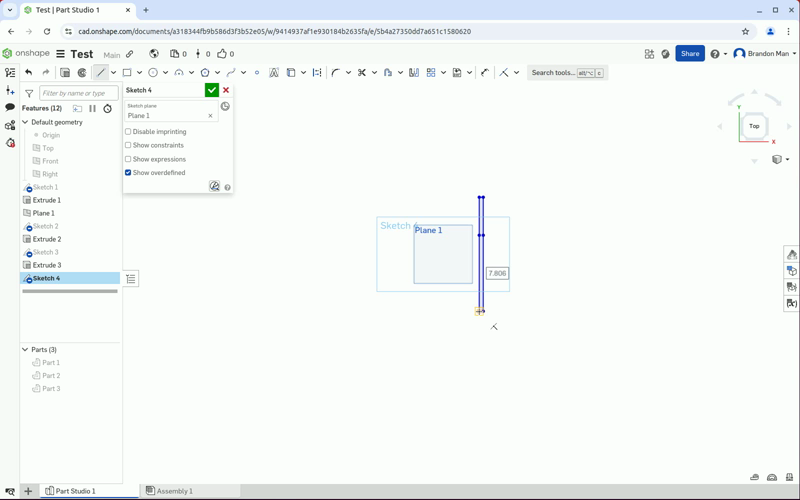
scroll(-6)
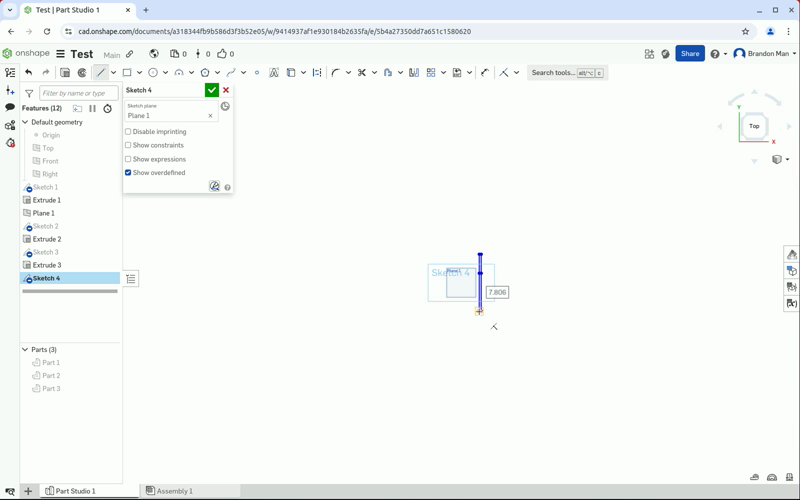
key(esc)
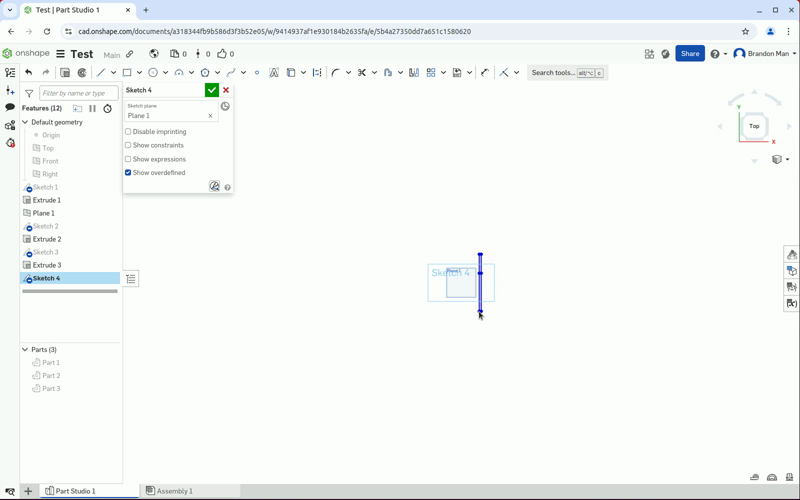
mouse_move(481, 267)
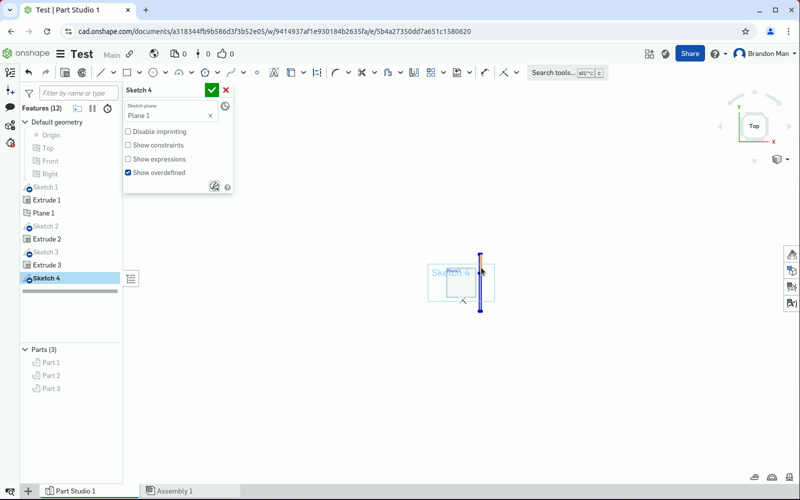
scroll(6)
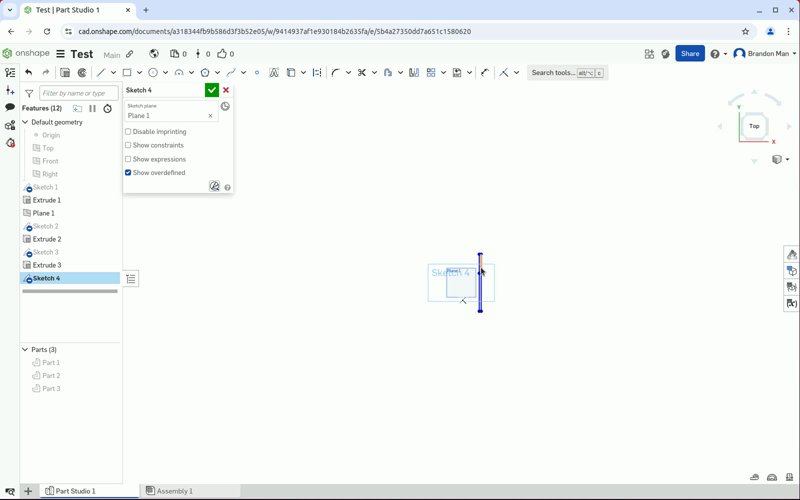
scroll(6)
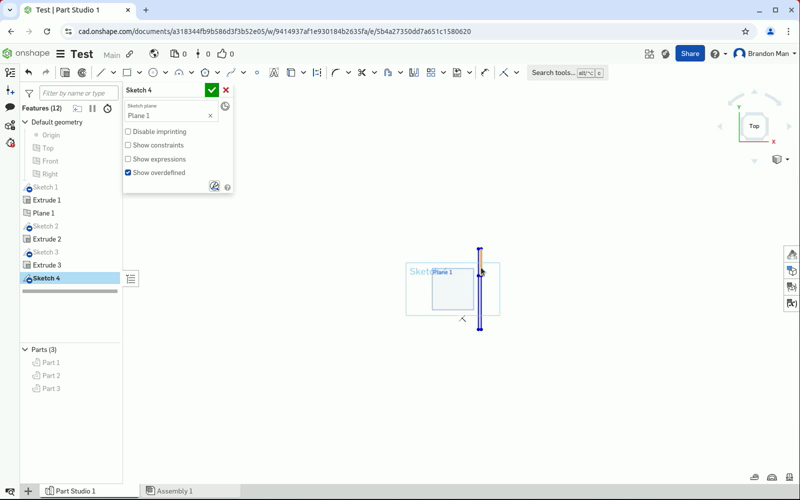
scroll(6)
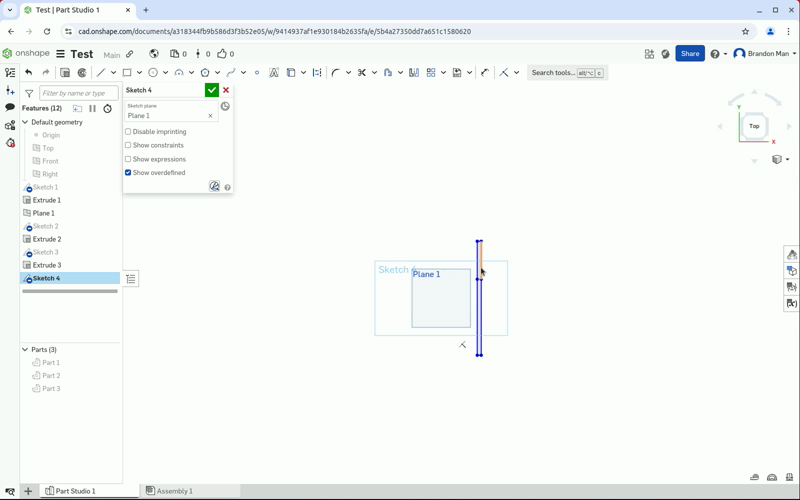
scroll(6)
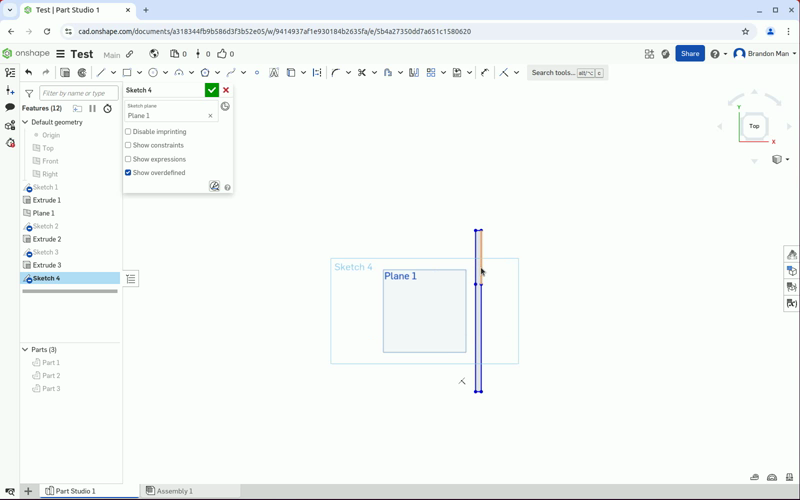
scroll(6)
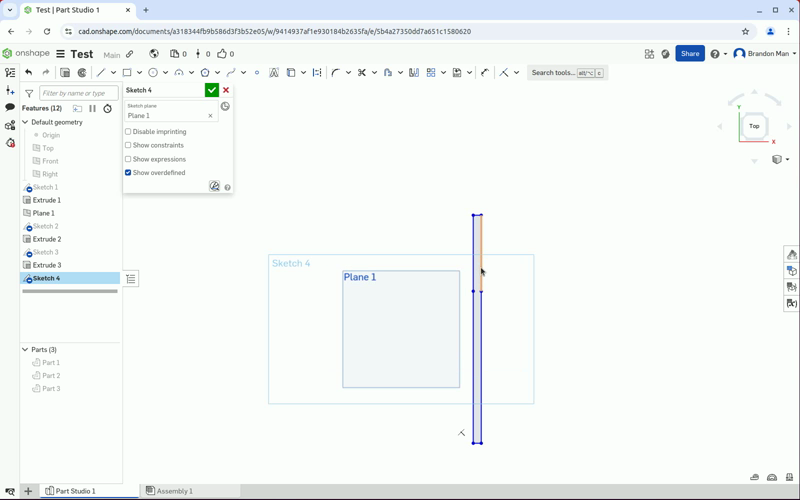
scroll(6)
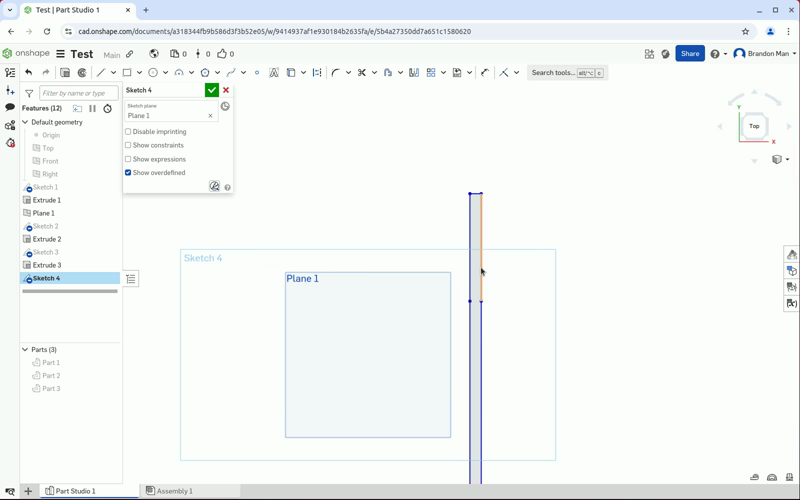
scroll(6)
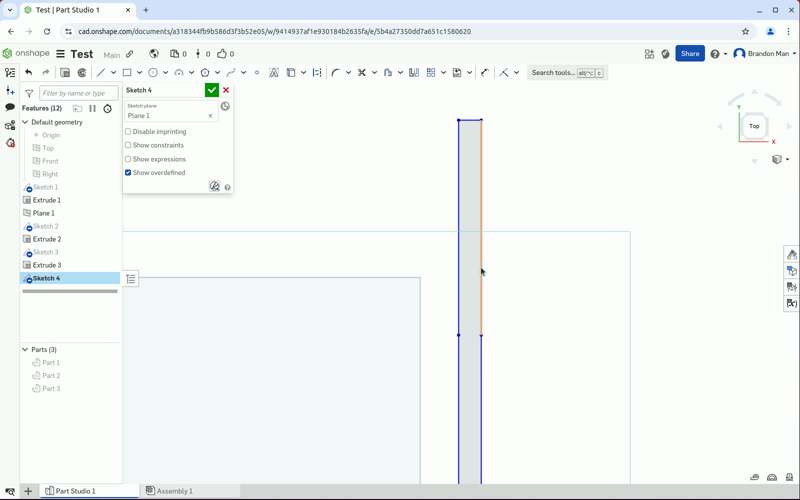
click(481, 267)
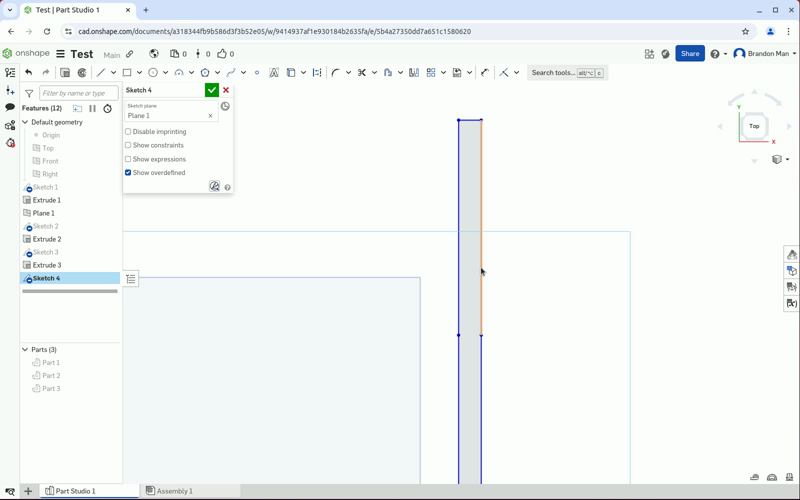
scroll(-6)
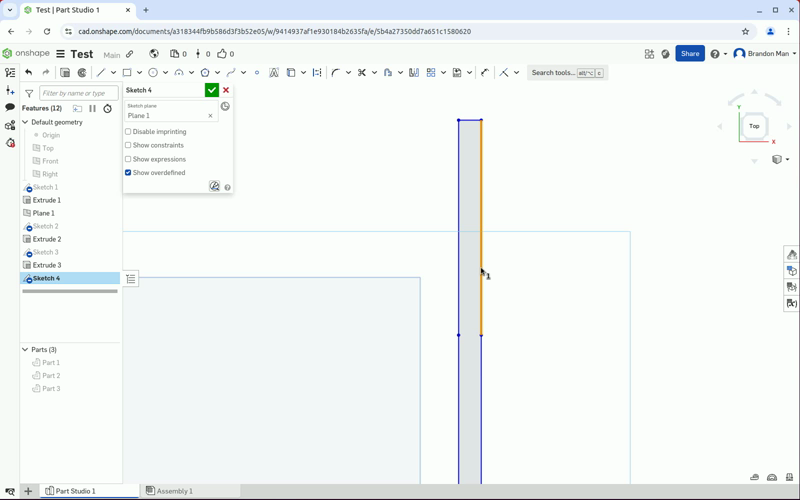
scroll(-6)
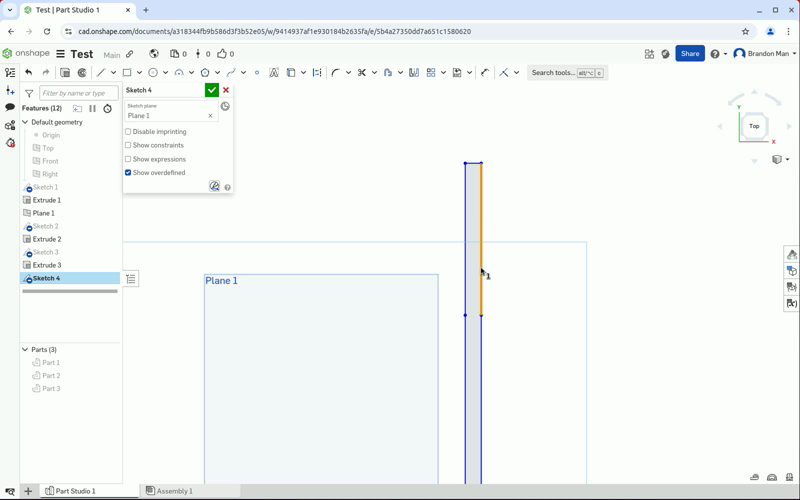
scroll(-6)
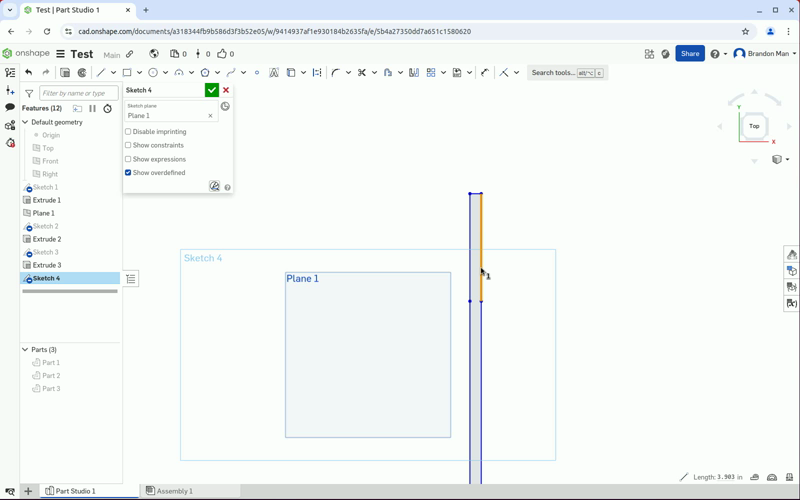
scroll(-6)
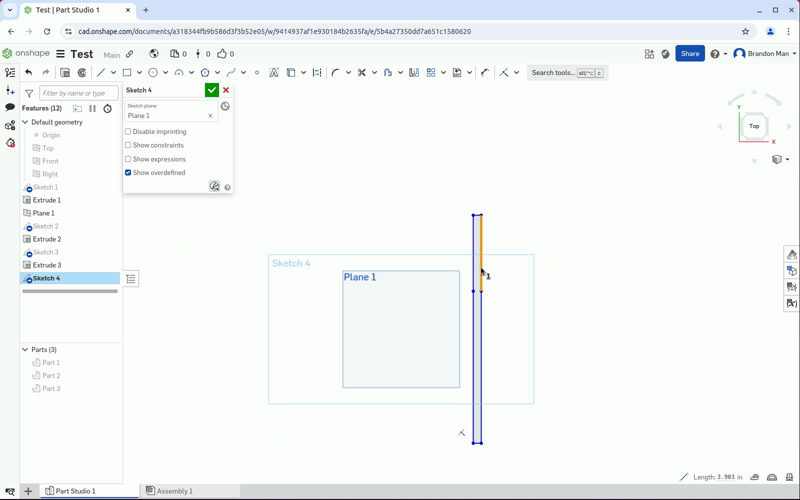
scroll(-6)
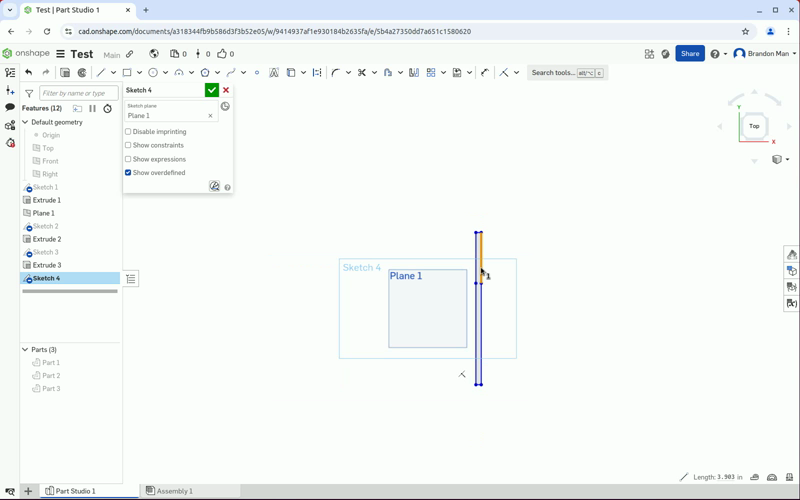
scroll(-6)
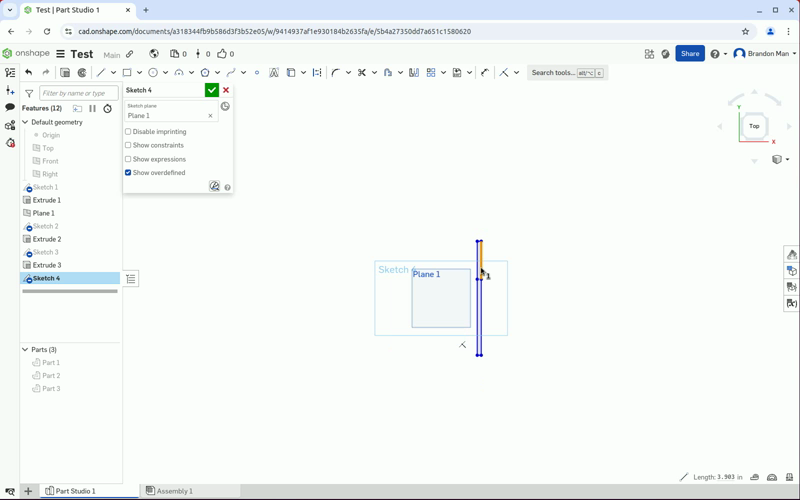
scroll(-6)
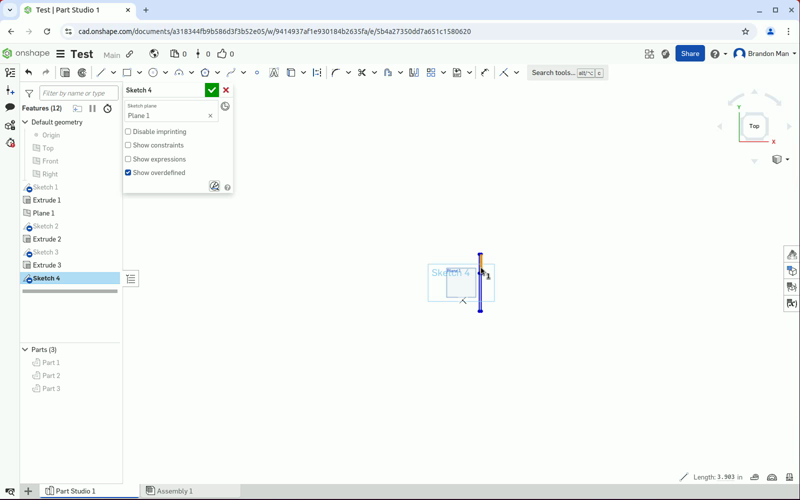
mouse_move(73, 352)
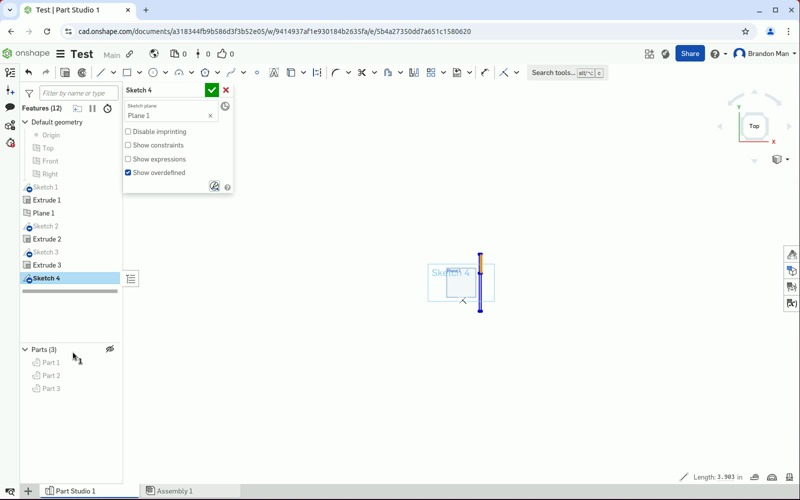
key(shift+y)
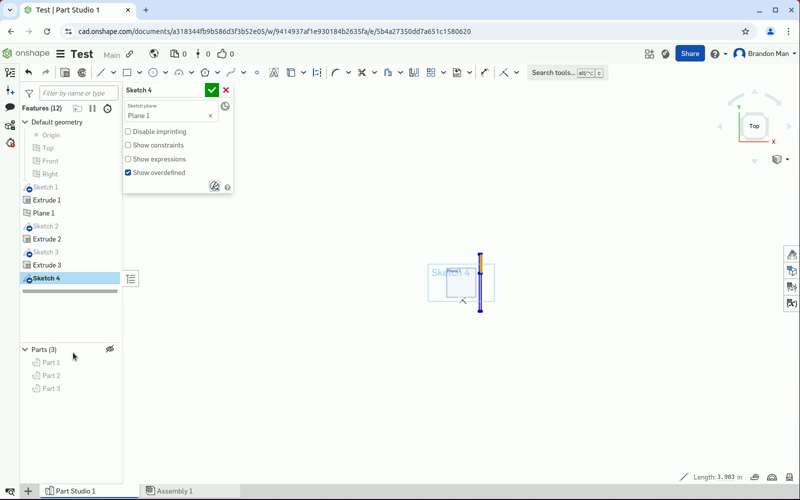
key(shift+e)
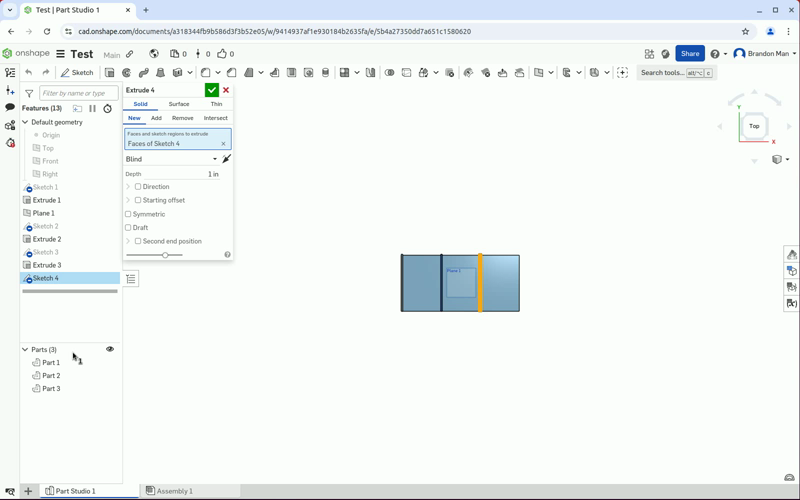
mouse_move(143, 106)
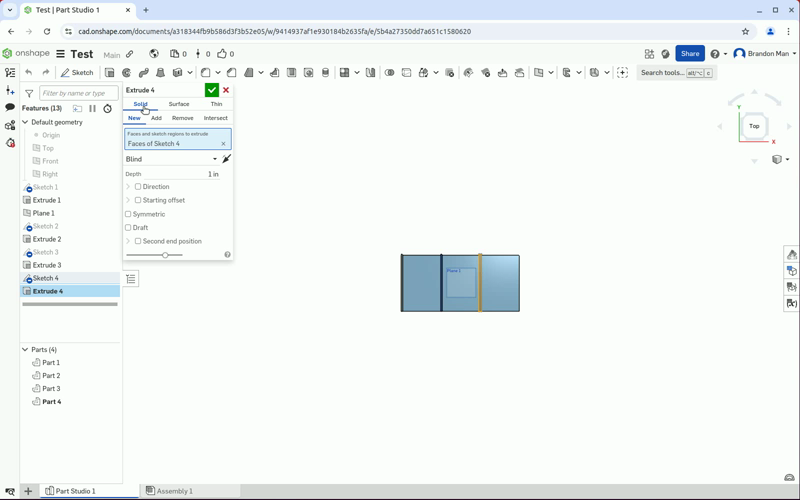
click(143, 106)
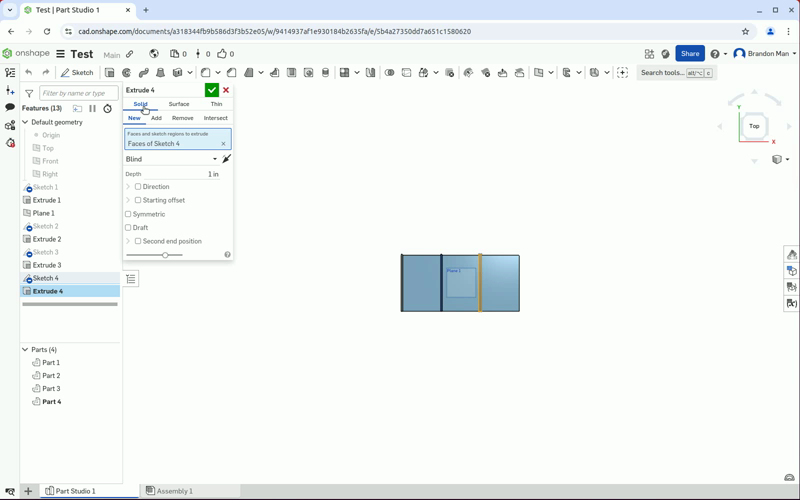
mouse_move(137, 120)
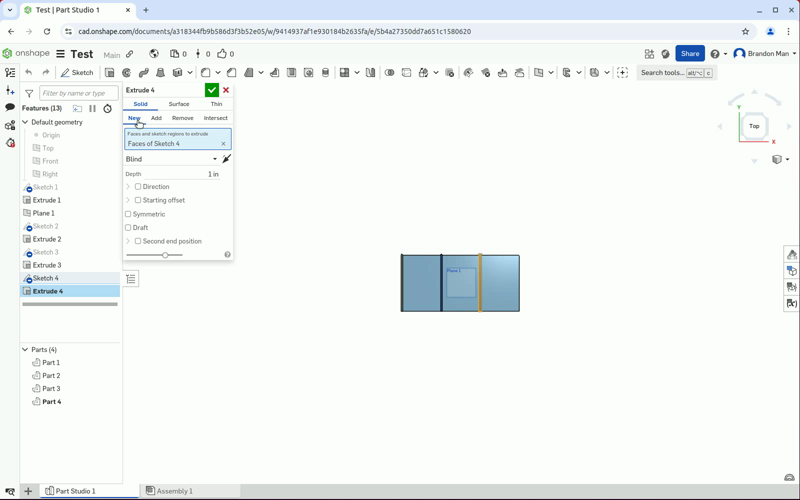
click(137, 120)
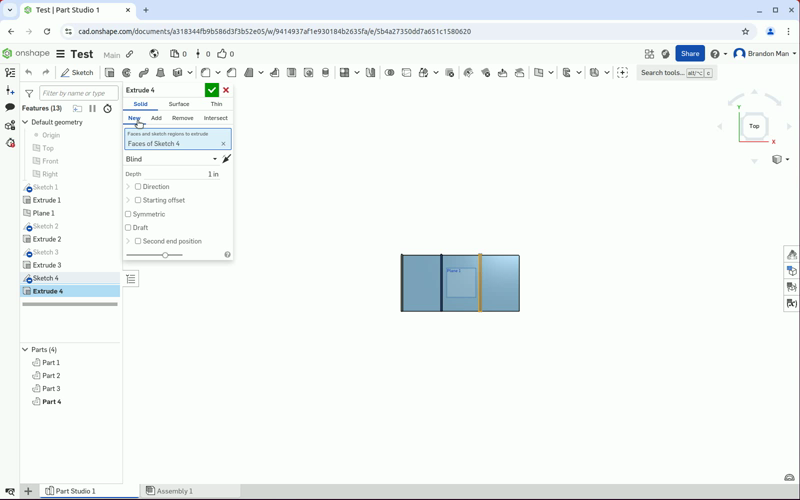
key(tab, 4)
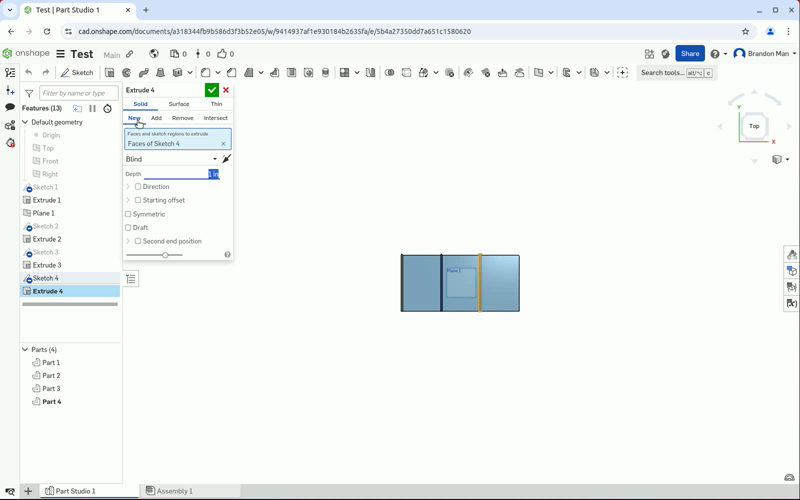
text(6.018)
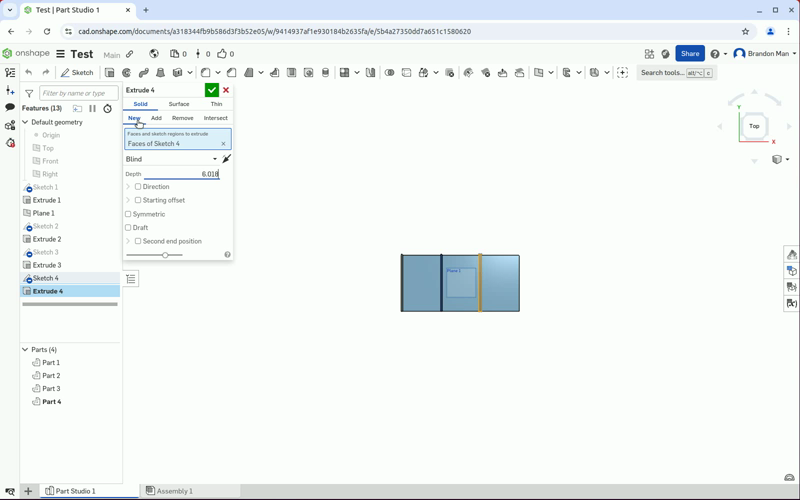
key(enter)
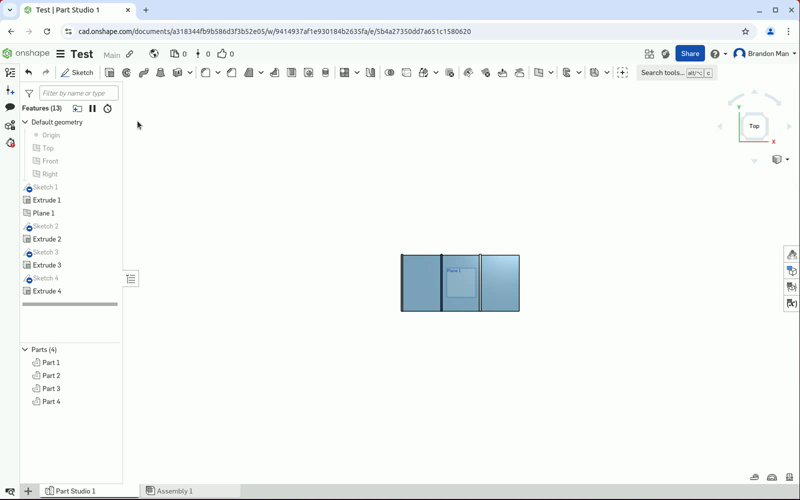
key(shift+h)
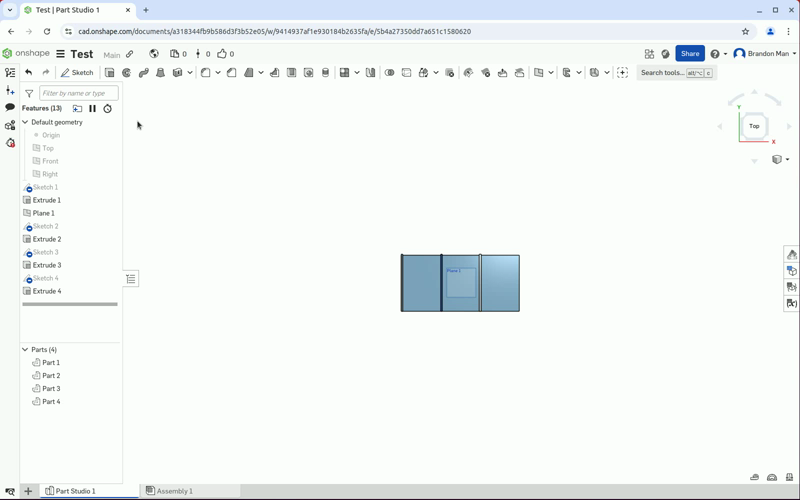
key(shift+h)
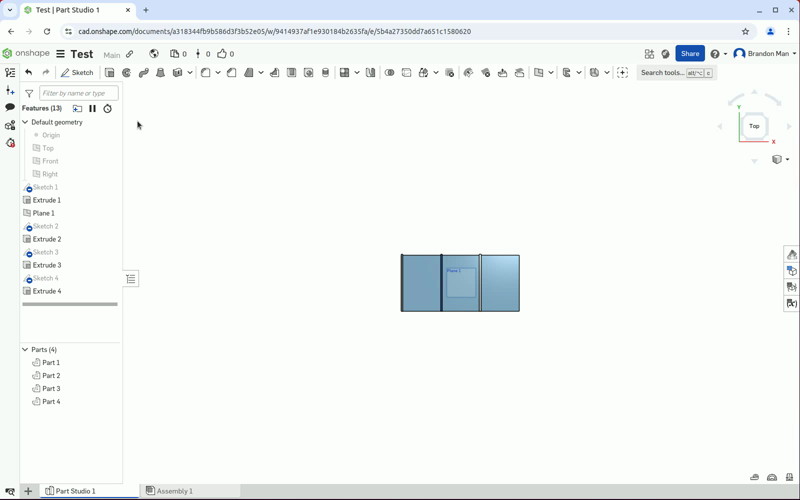
mouse_move(73, 189)
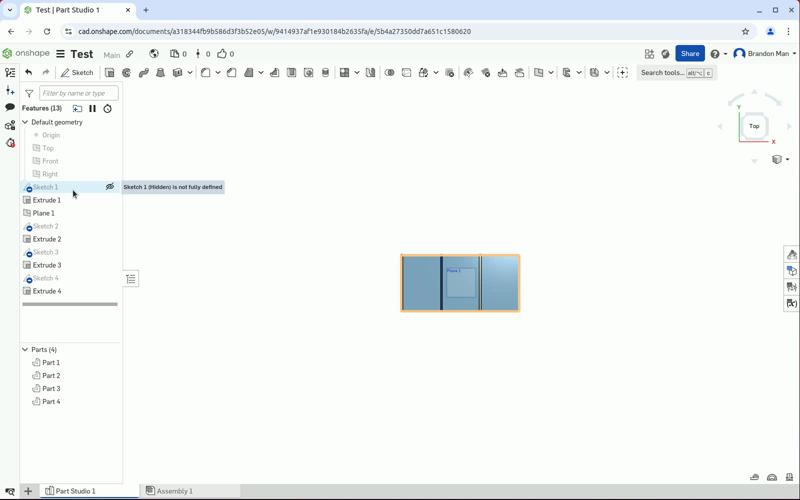
click(73, 189)
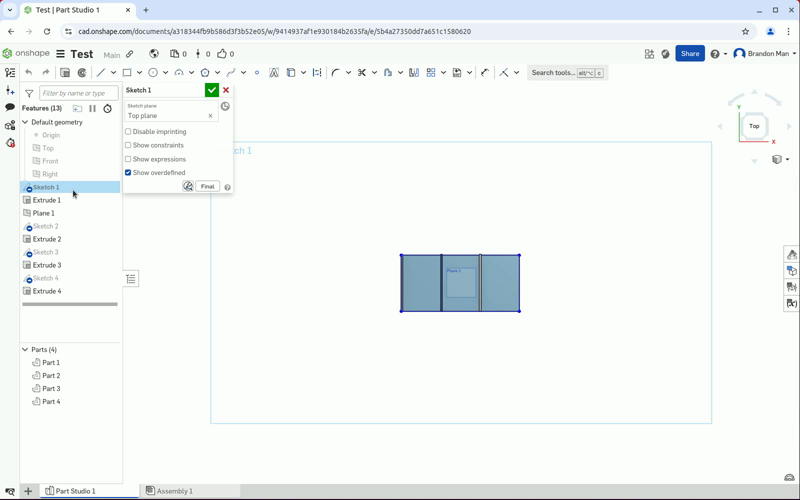
mouse_move(229, 92)
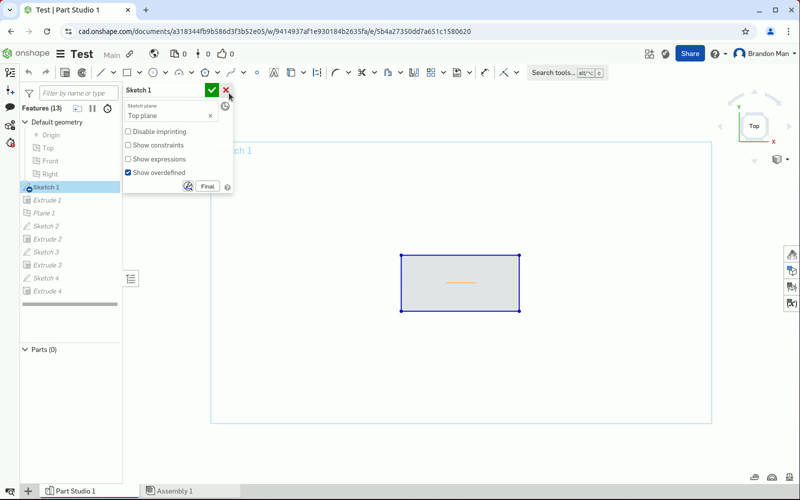
click(229, 92)
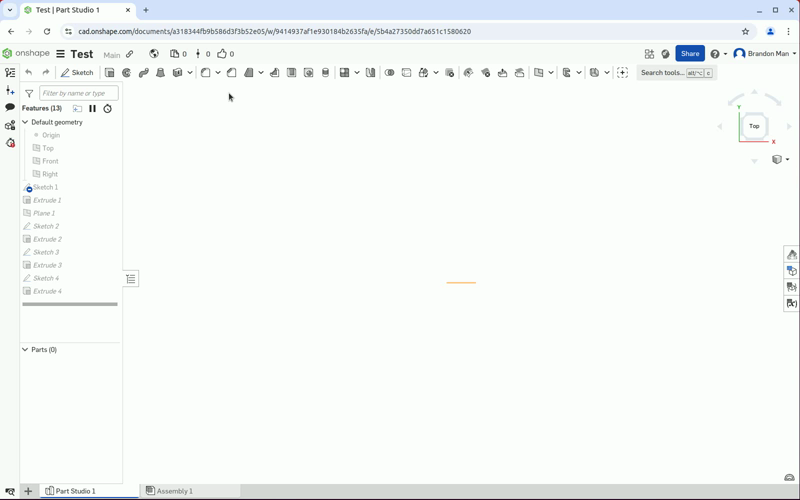
key(shift+s)
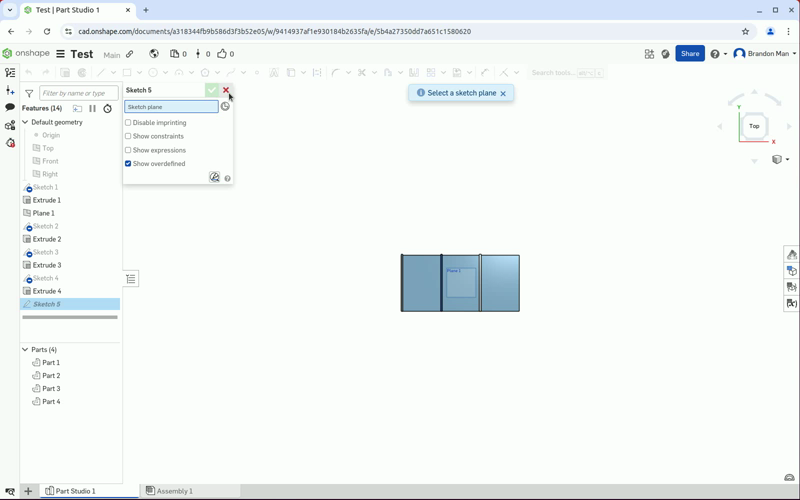
mouse_move(73, 215)
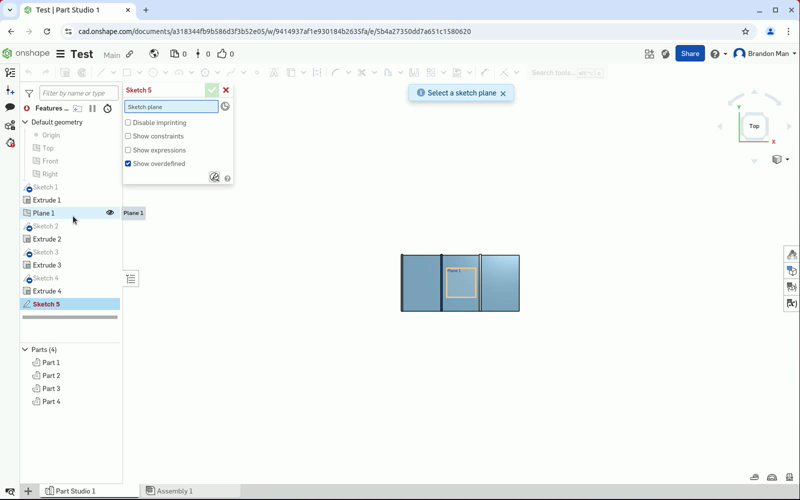
click(73, 215)
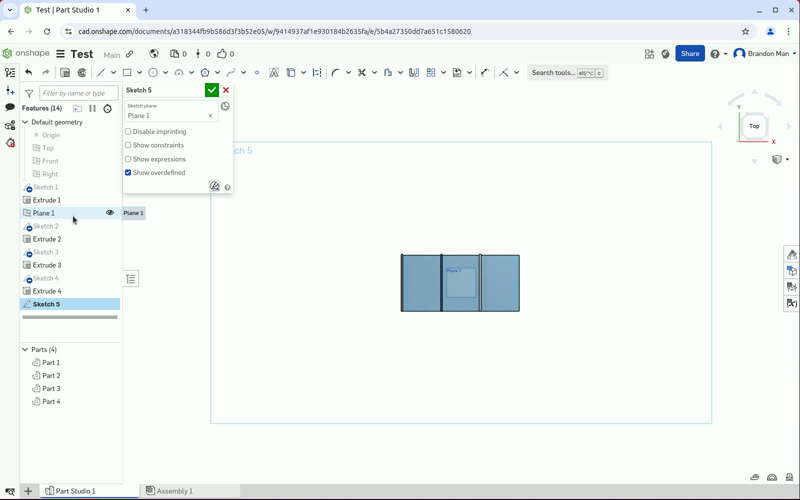
mouse_move(73, 352)
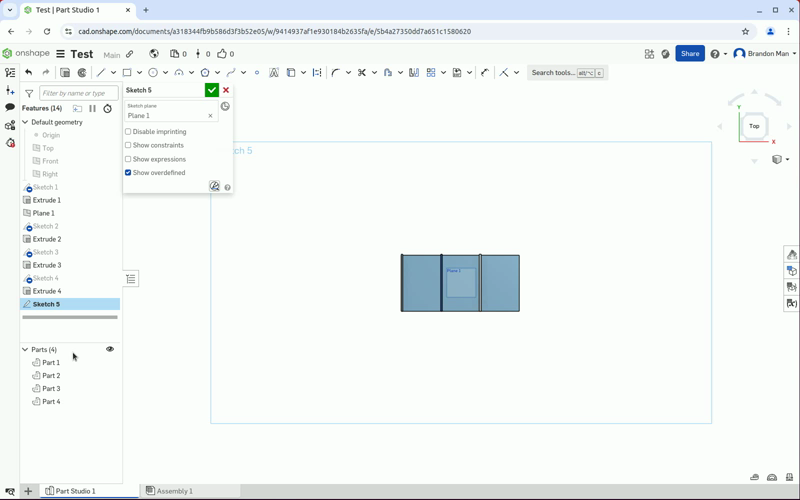
key(y)
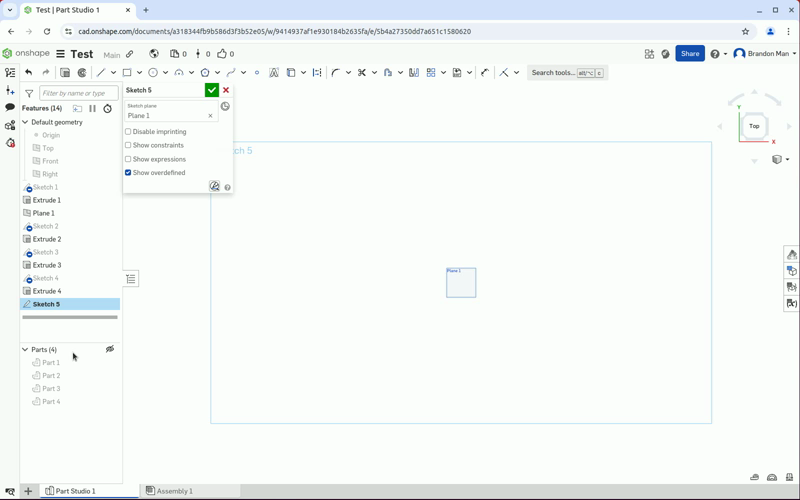
key(l)
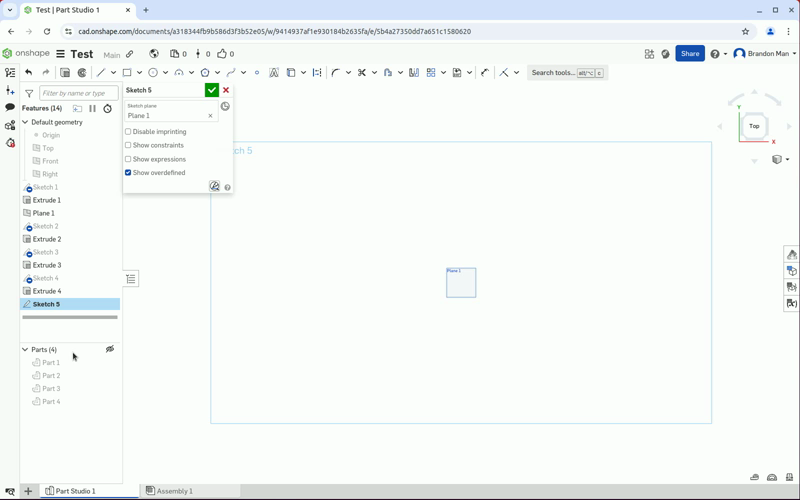
key_down(shift)
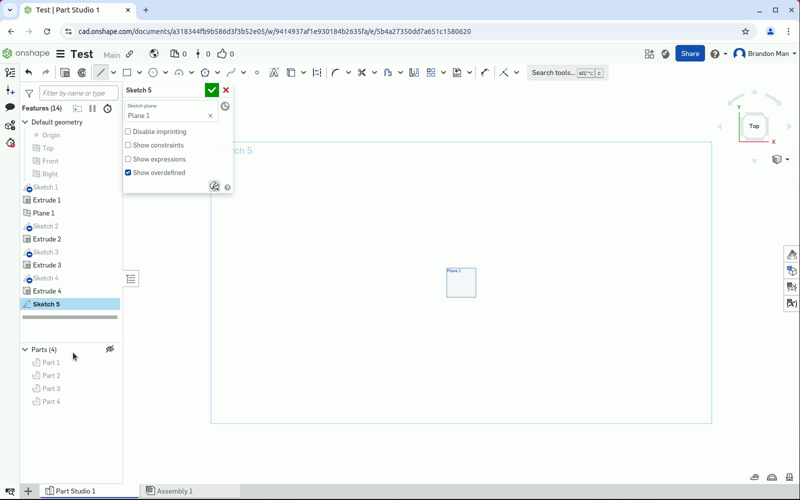
mouse_move(518, 311)
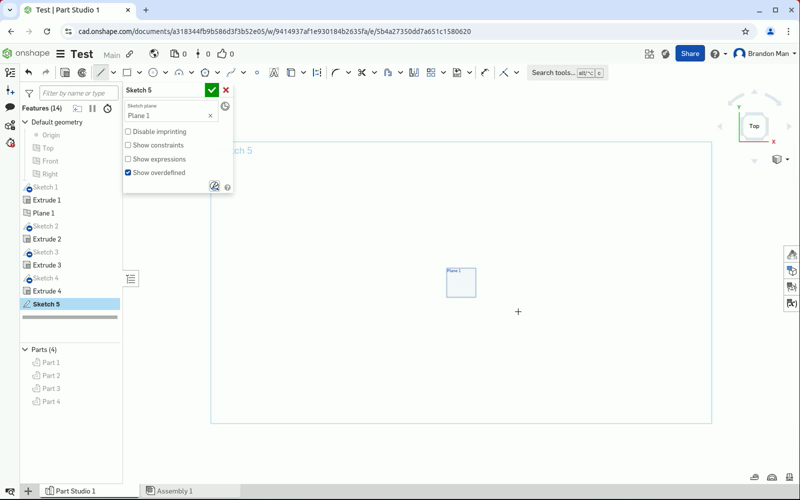
click(518, 311)
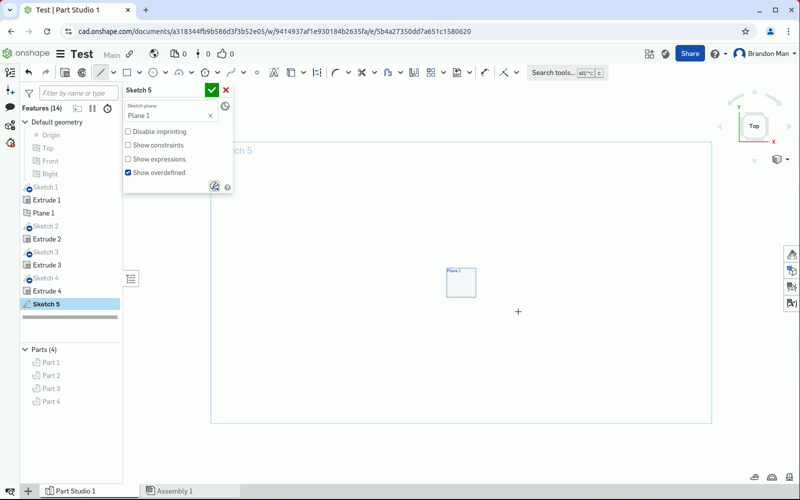
key_up(shift)
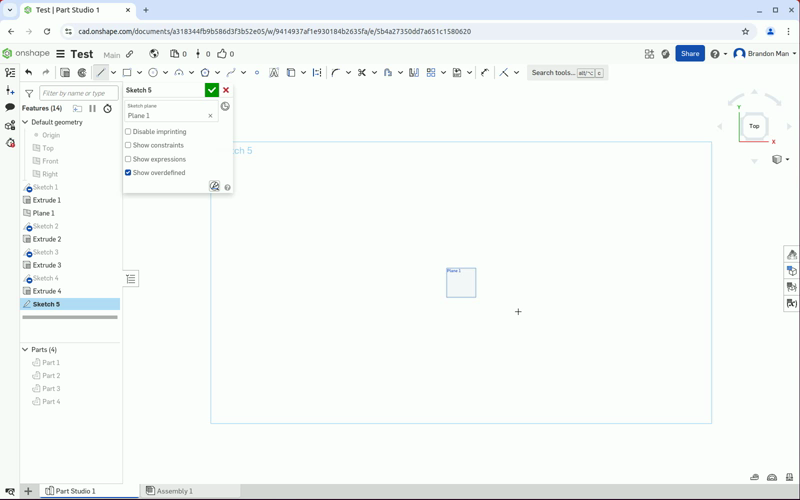
key_down(shift)
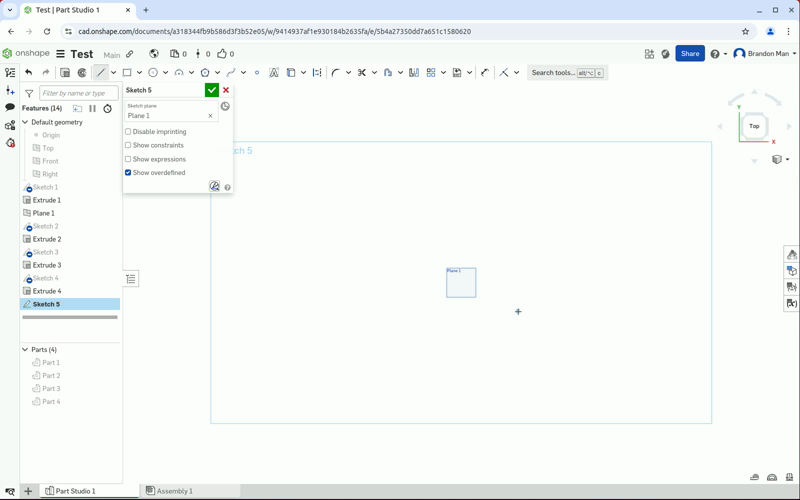
mouse_move(548, 311)
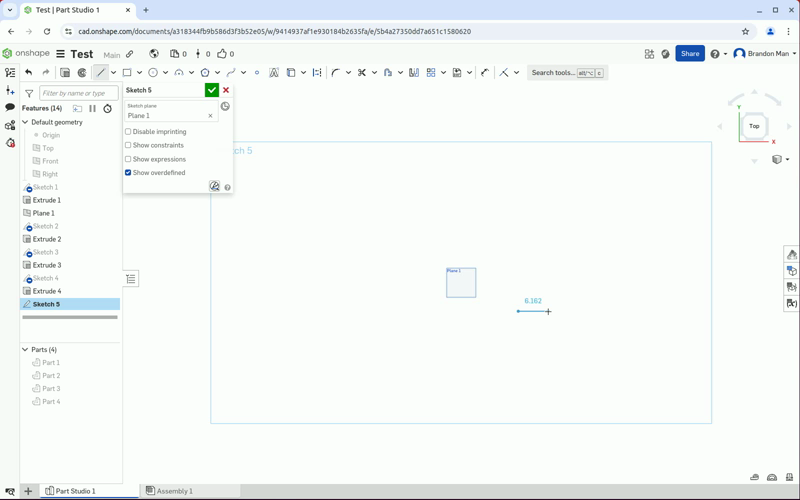
mouse_move(519, 311)
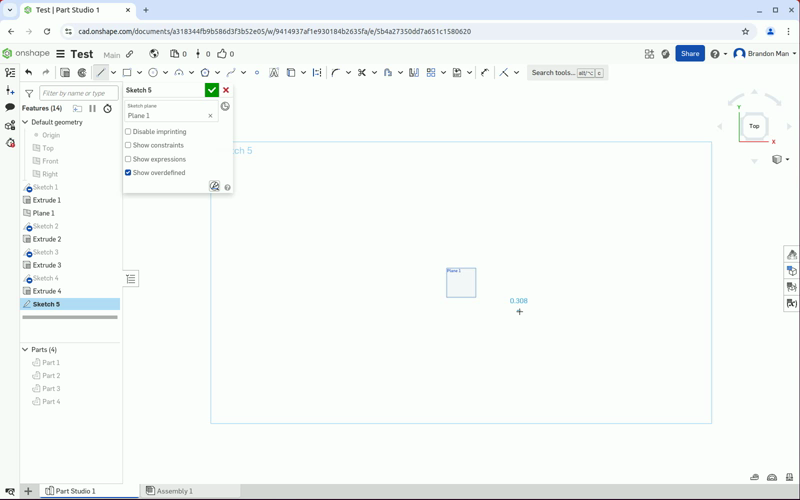
scroll(6)
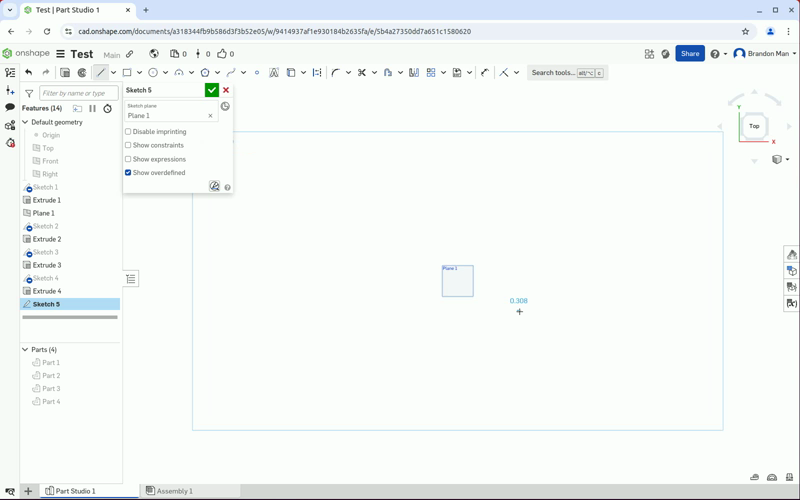
scroll(6)
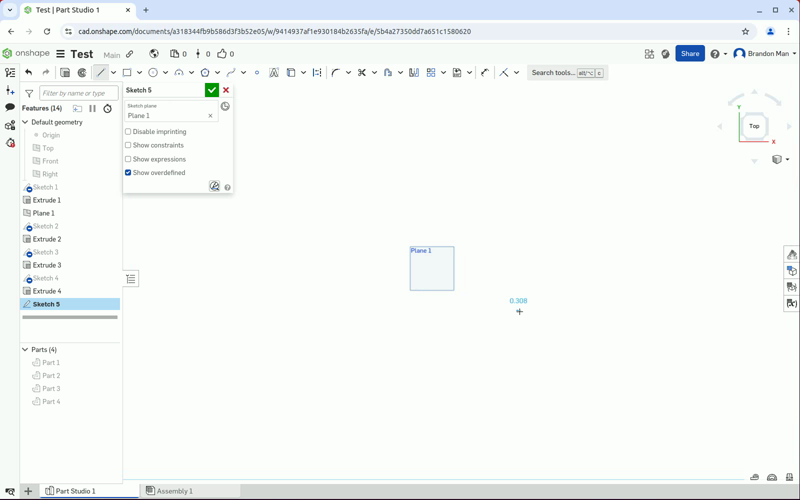
scroll(6)
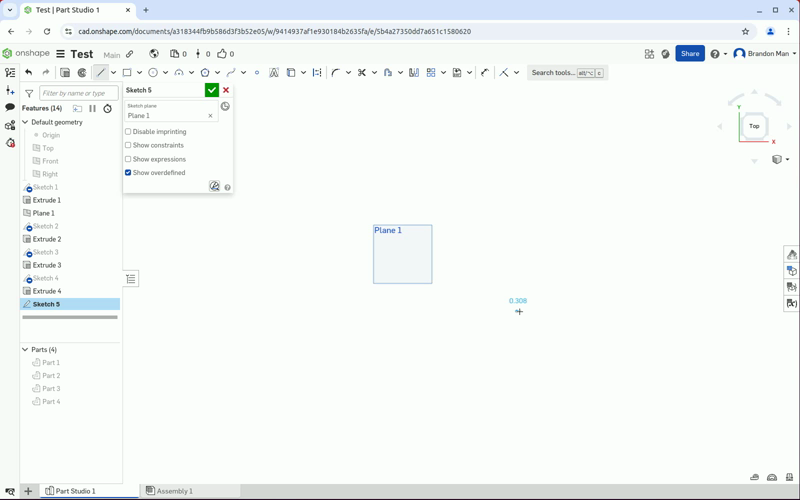
scroll(6)
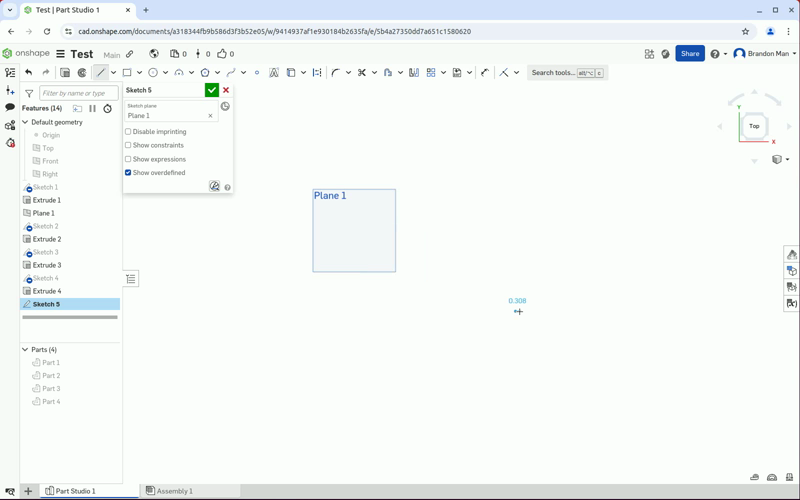
scroll(6)
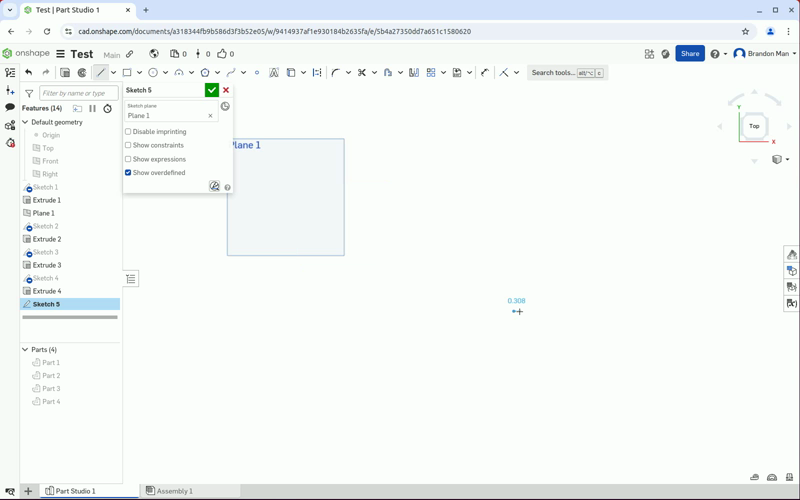
scroll(6)
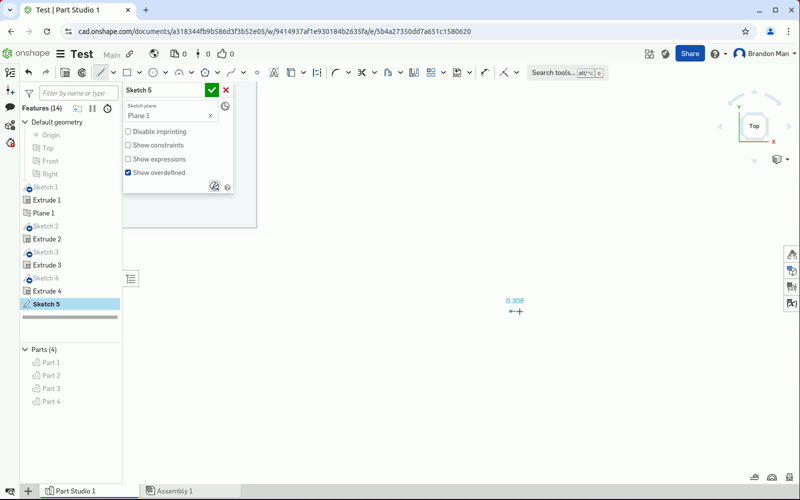
scroll(6)
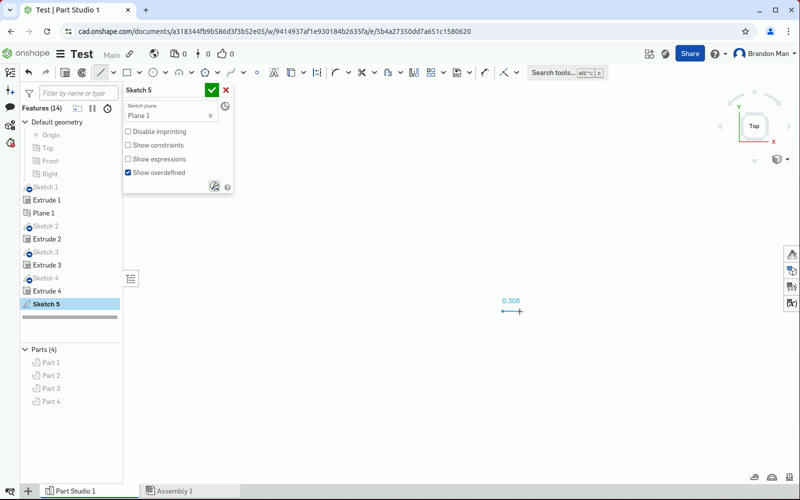
click(519, 311)
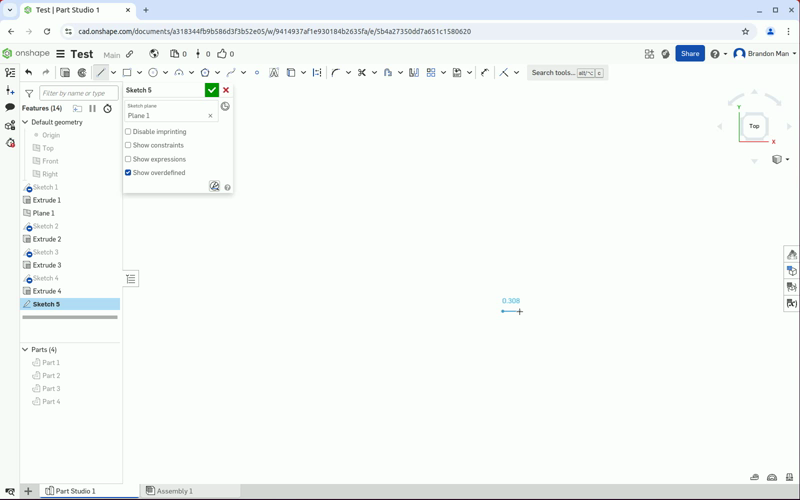
scroll(-6)
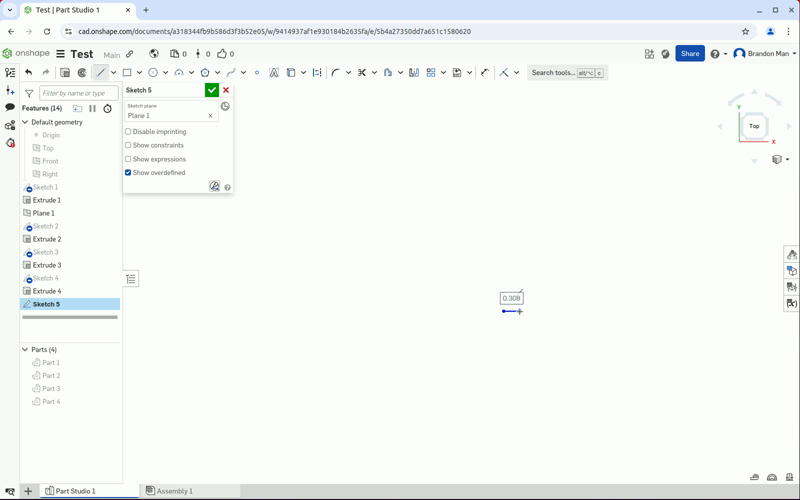
scroll(-6)
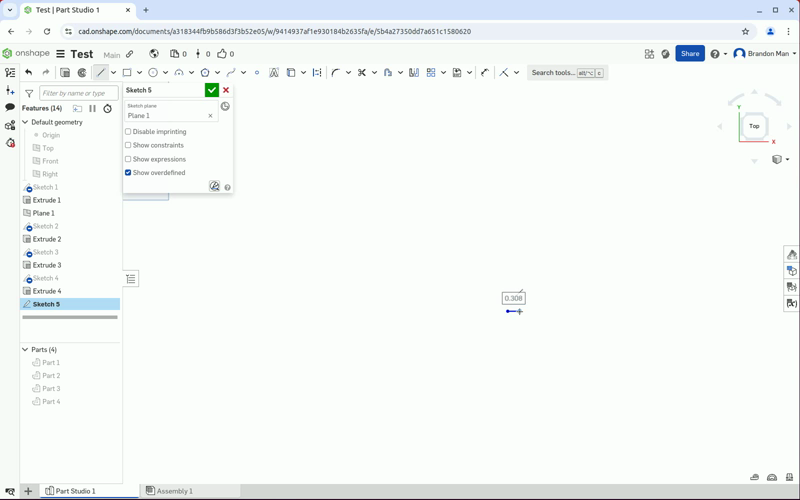
scroll(-6)
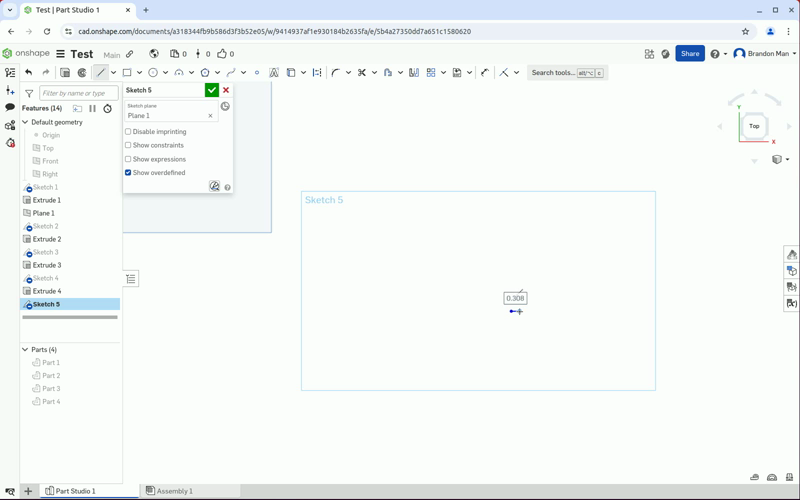
scroll(-6)
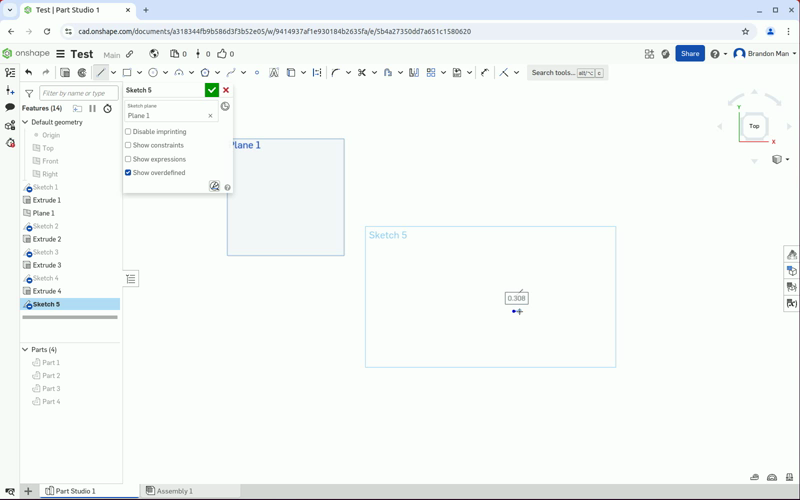
scroll(-6)
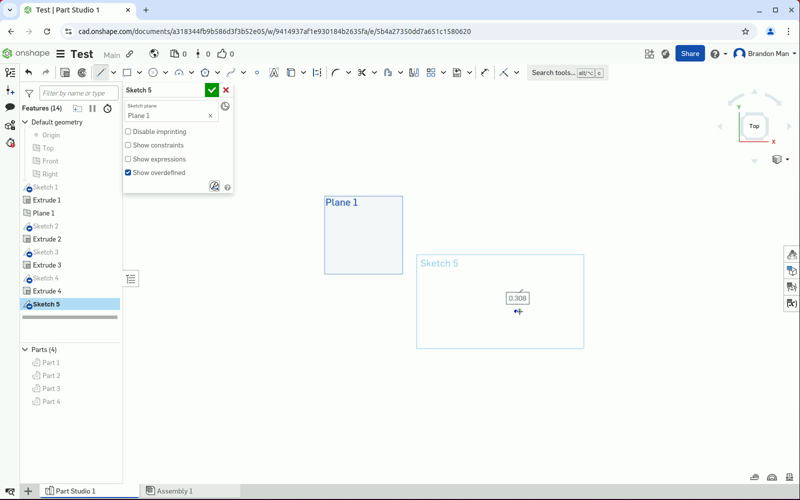
scroll(-6)
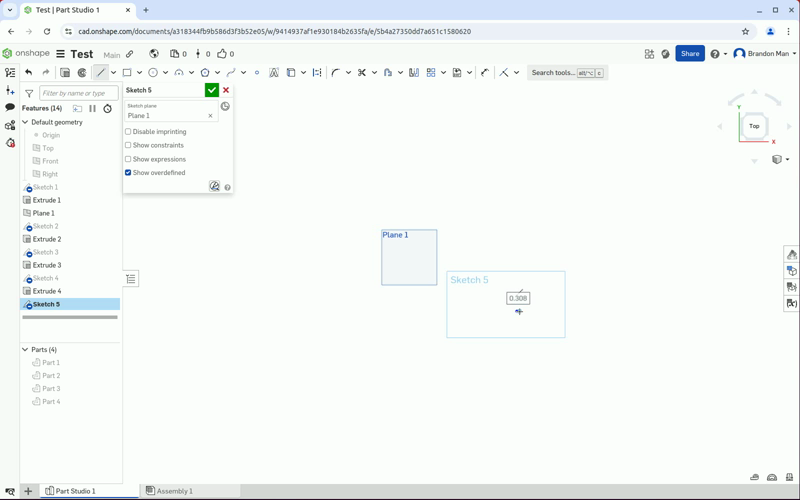
scroll(-6)
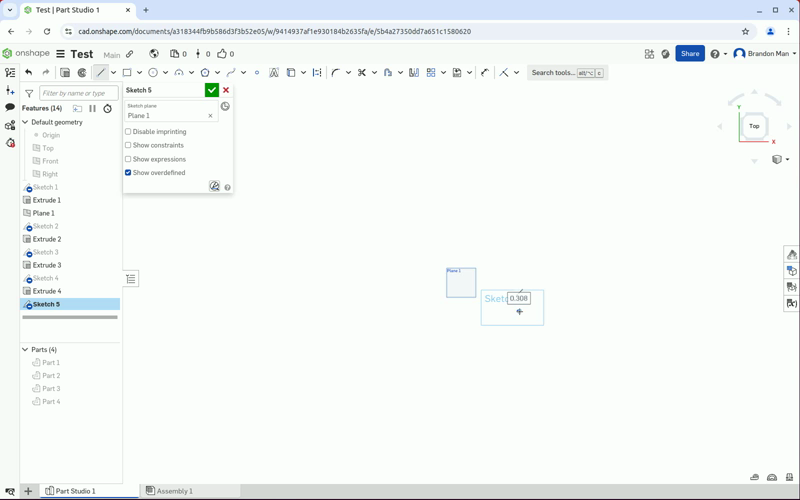
key_up(shift)
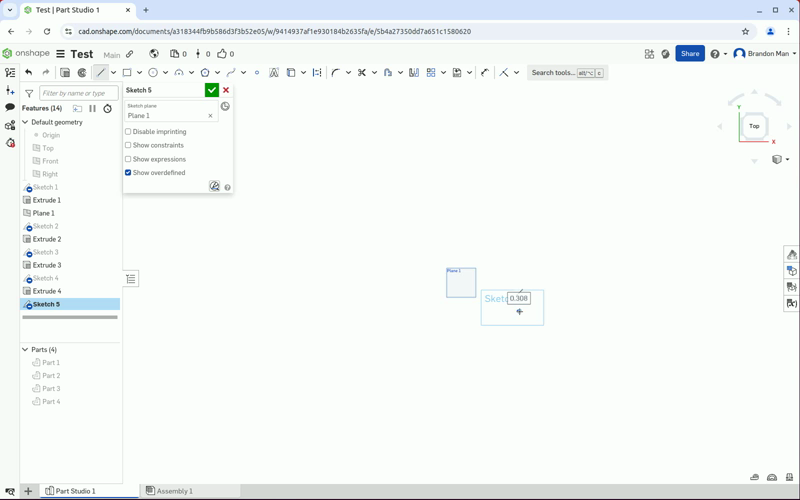
key_down(shift)
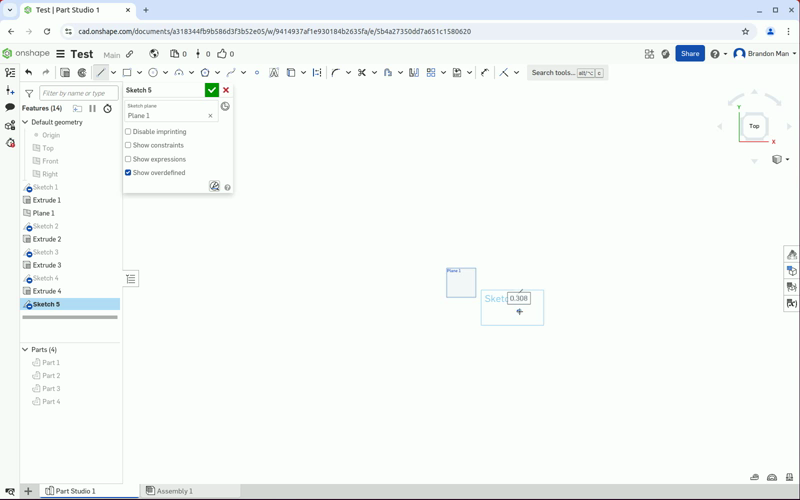
mouse_move(549, 311)
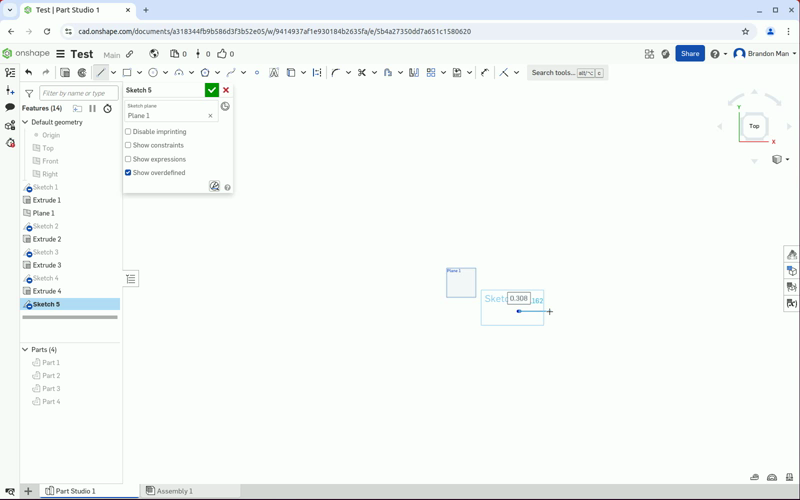
mouse_move(519, 254)
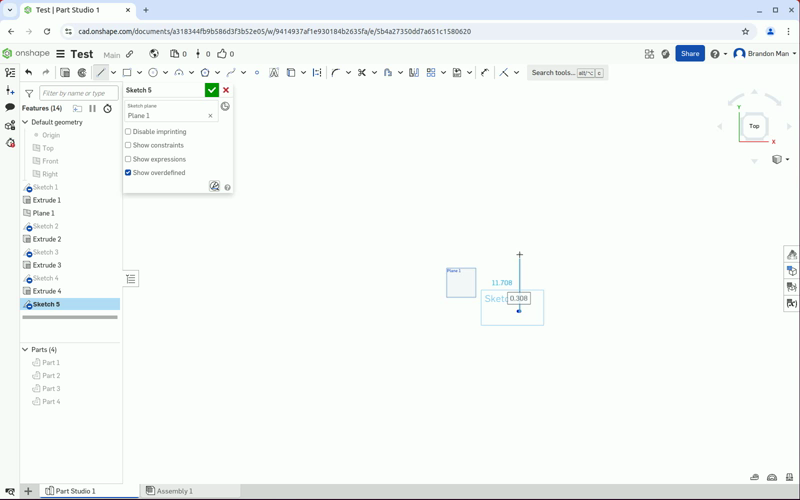
click(519, 254)
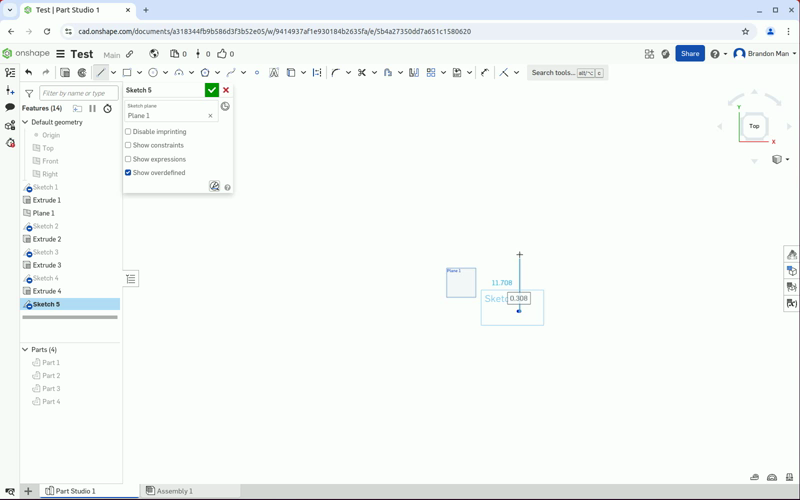
key_up(shift)
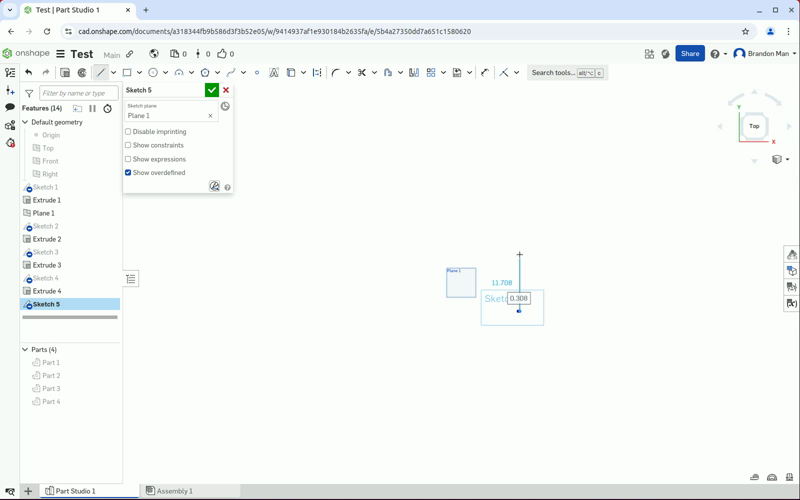
key_down(shift)
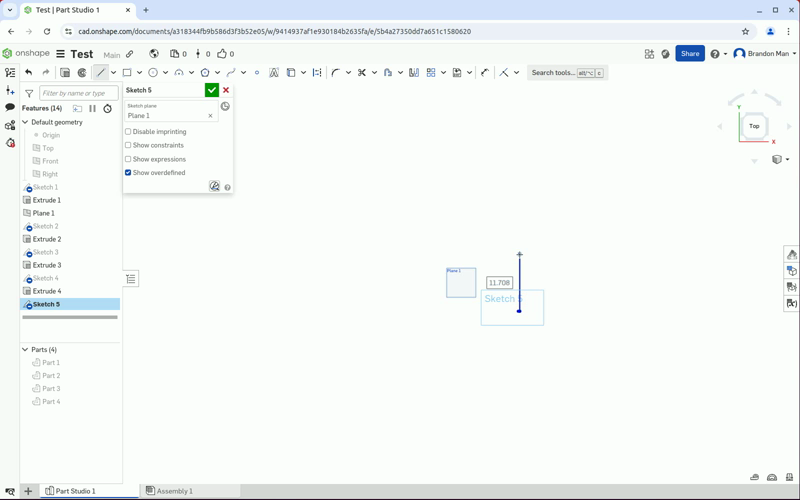
mouse_move(549, 254)
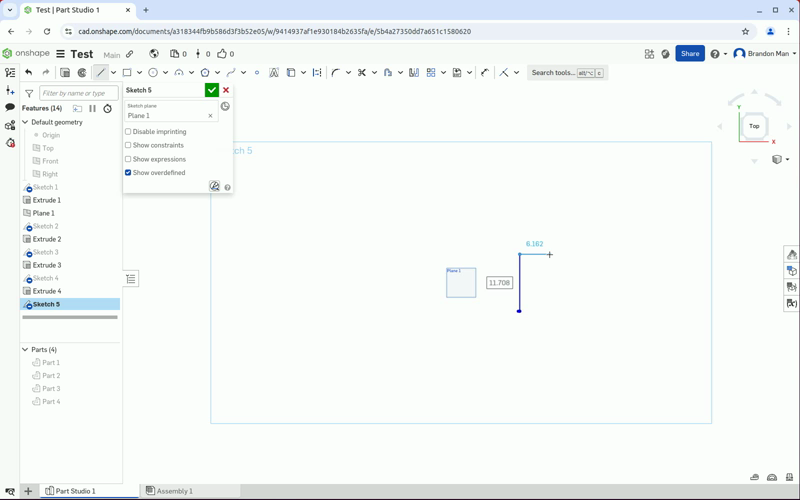
mouse_move(518, 254)
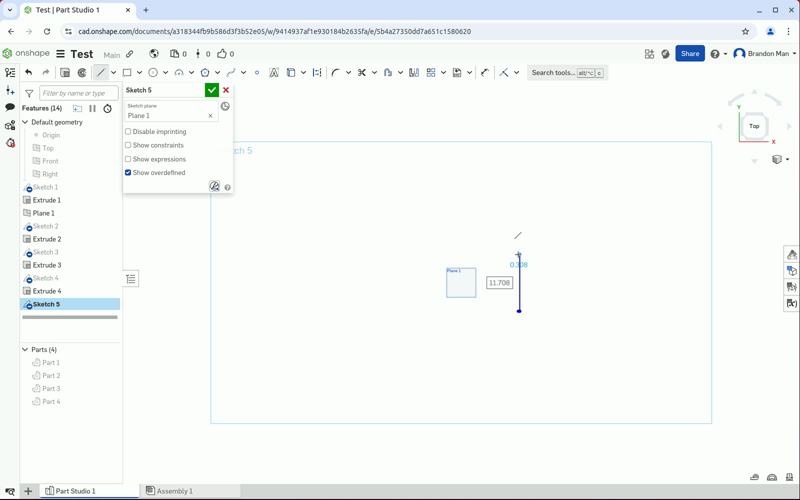
scroll(6)
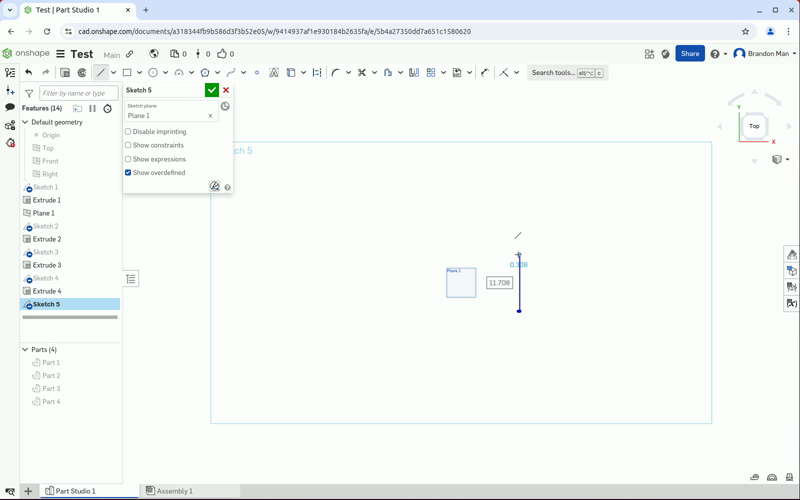
scroll(6)
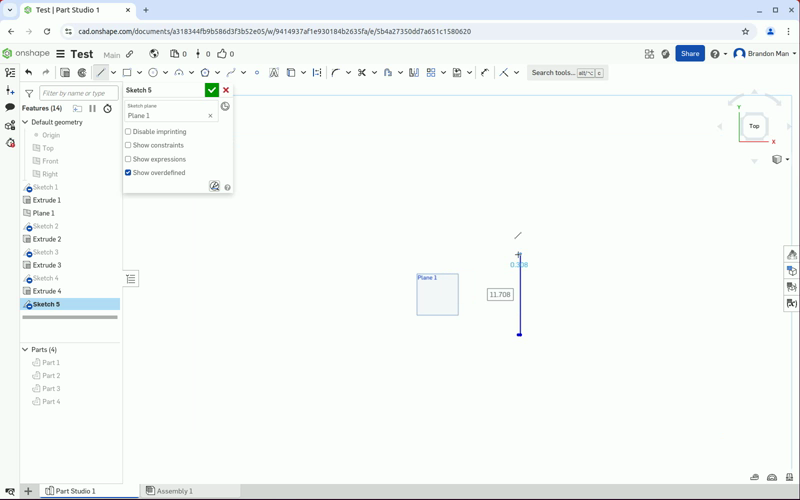
scroll(6)
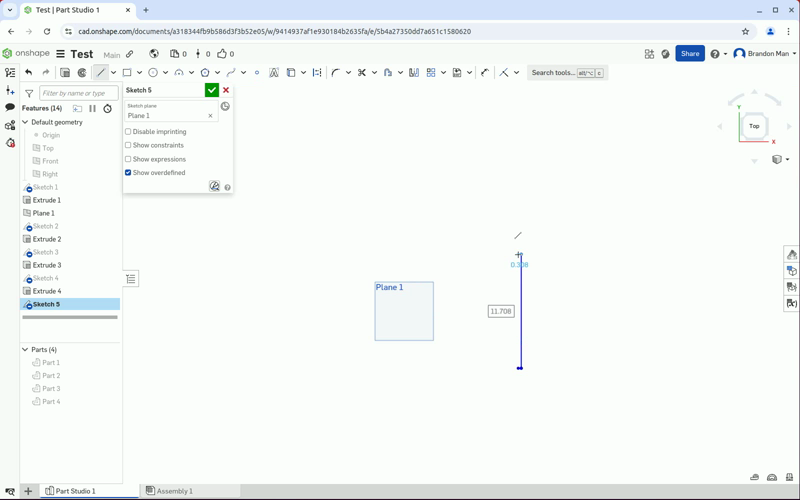
scroll(6)
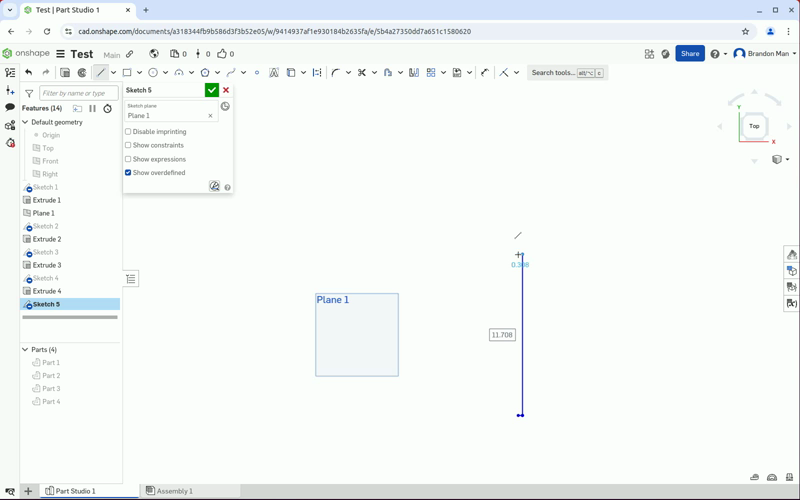
scroll(6)
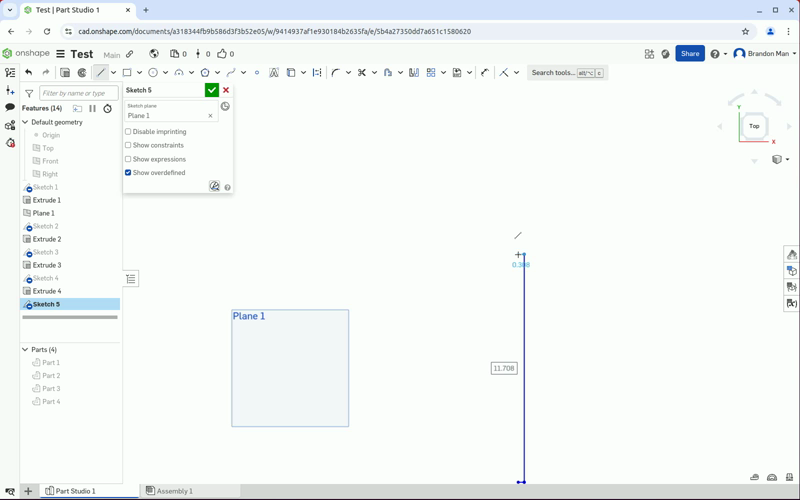
scroll(6)
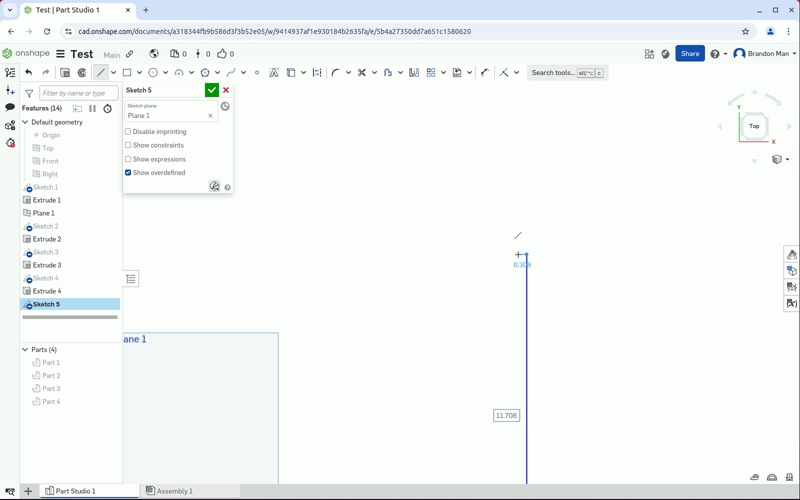
scroll(6)
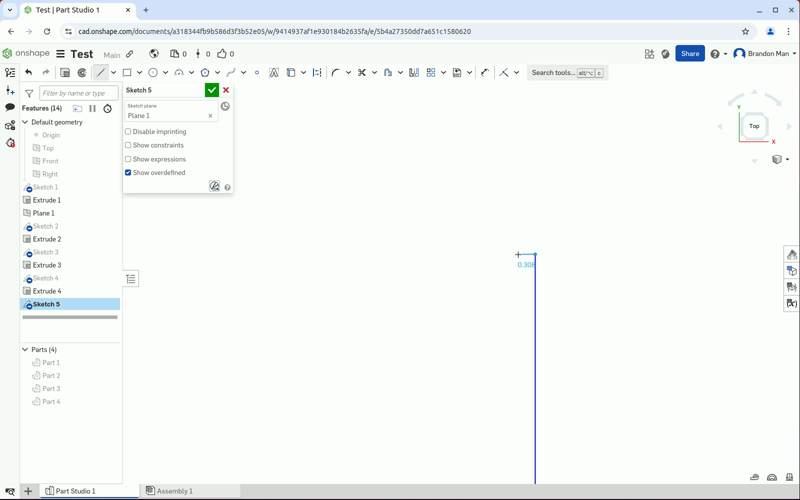
click(518, 254)
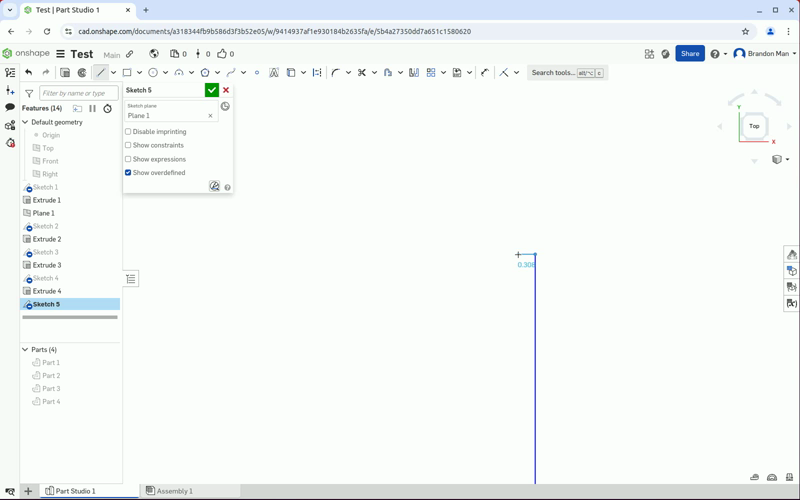
scroll(-6)
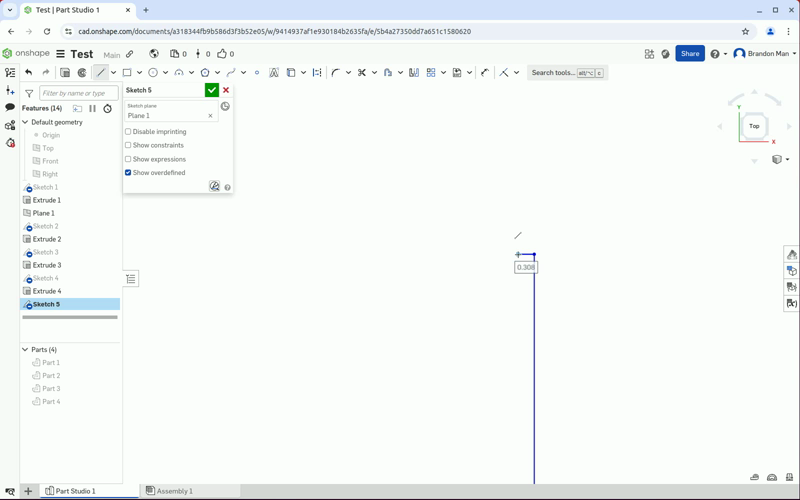
scroll(-6)
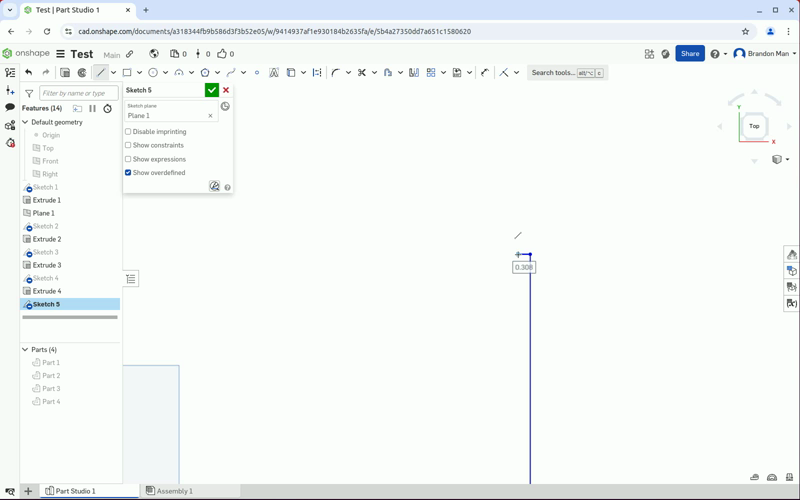
scroll(-6)
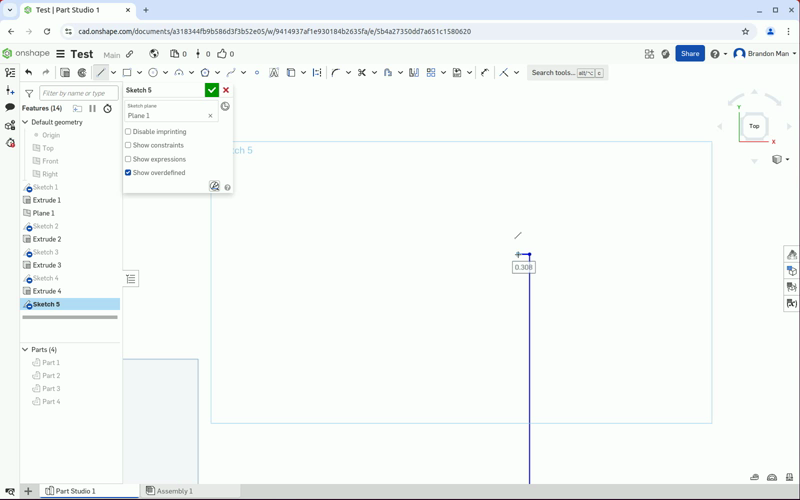
scroll(-6)
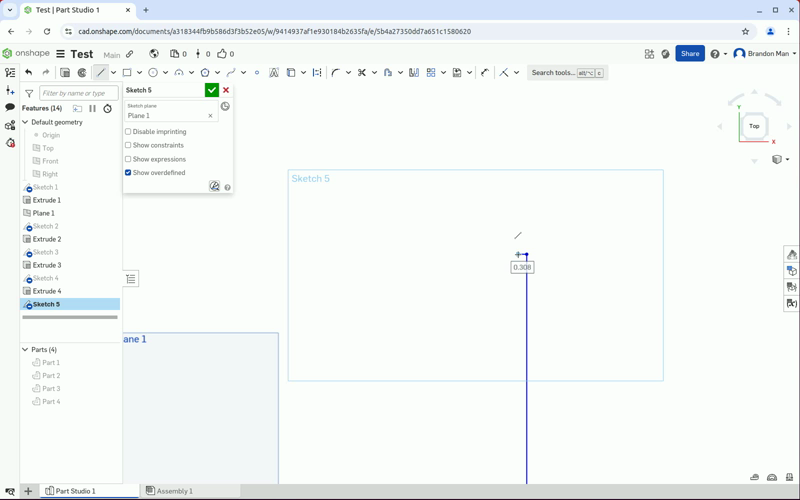
scroll(-6)
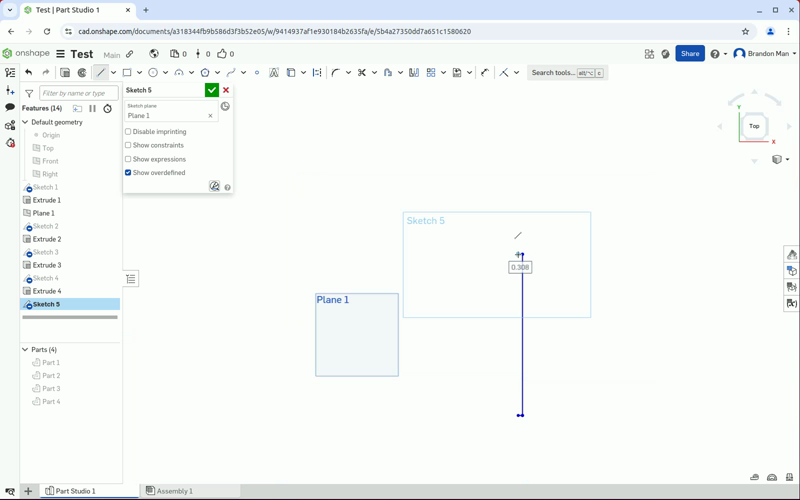
scroll(-6)
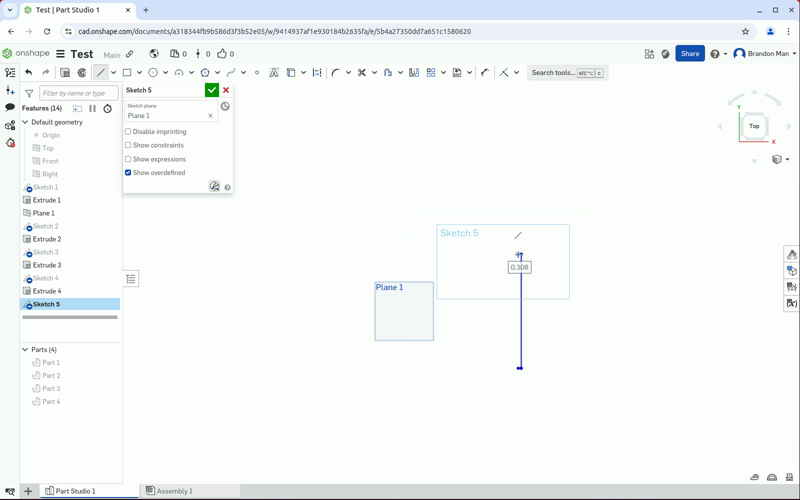
scroll(-6)
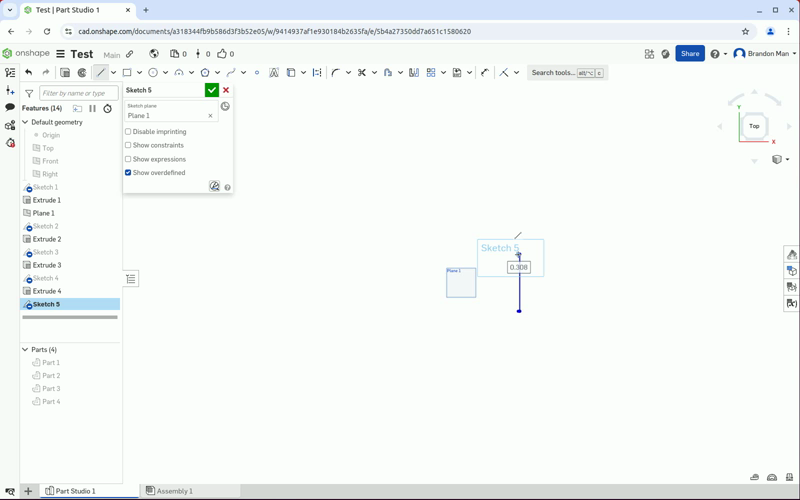
key_up(shift)
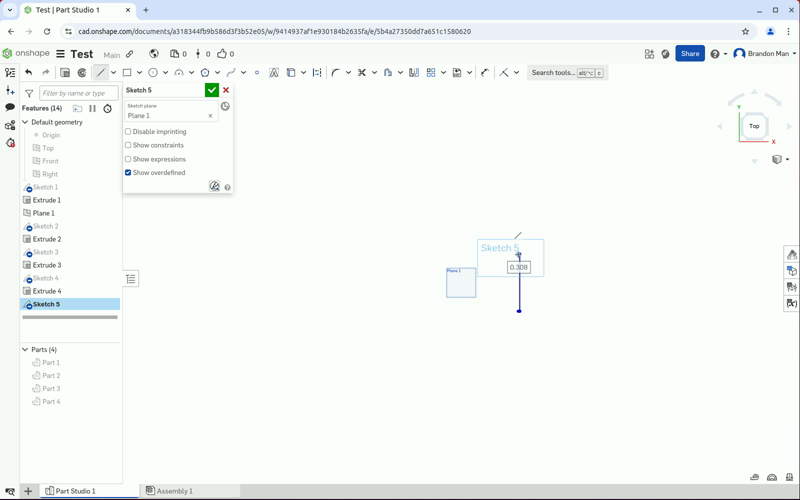
key_down(shift)
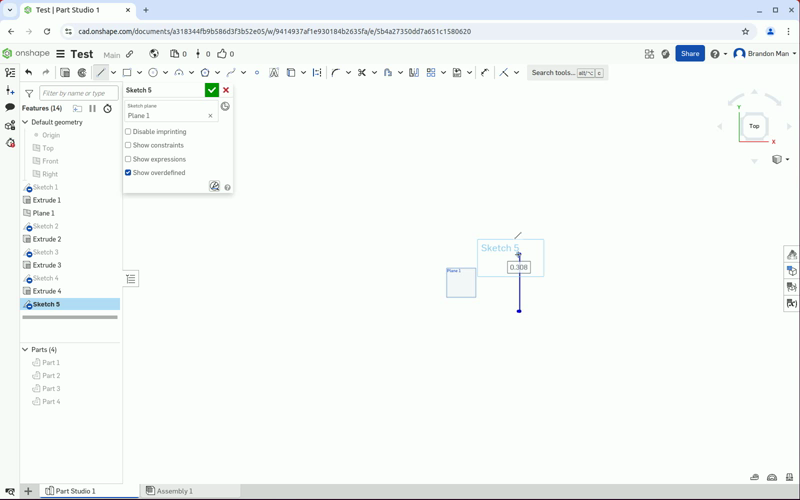
mouse_move(548, 254)
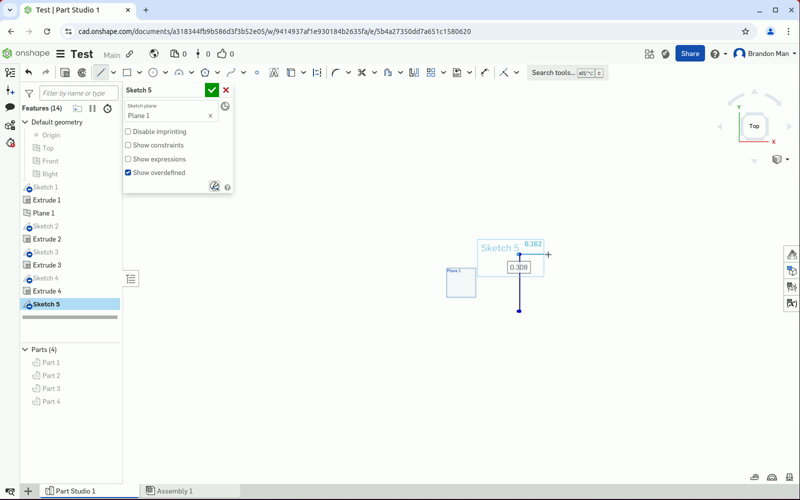
mouse_move(518, 273)
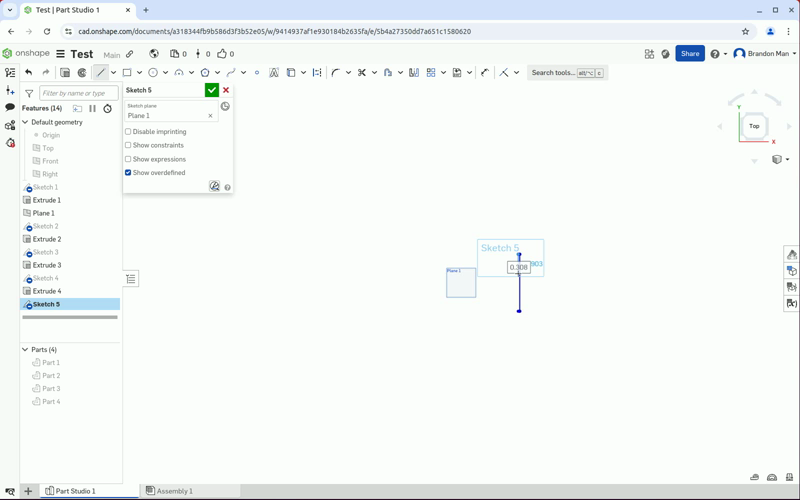
click(518, 273)
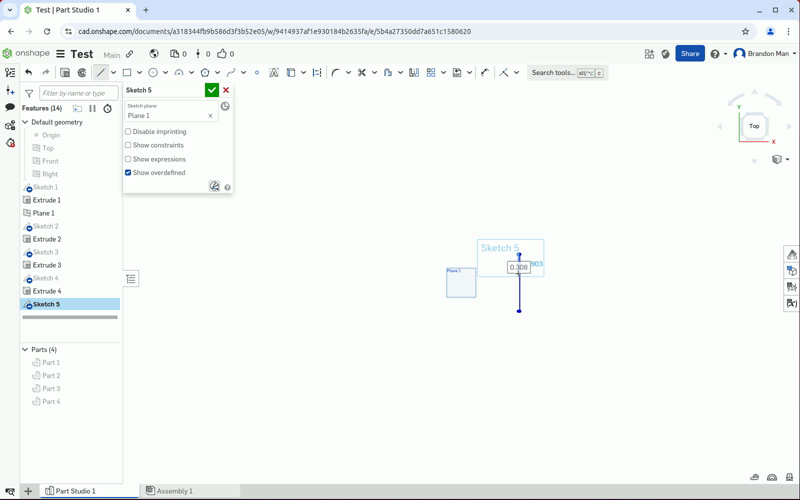
key_up(shift)
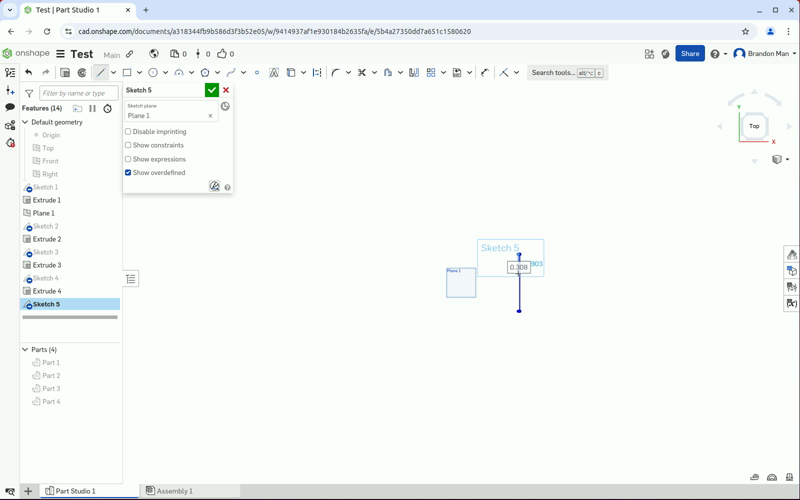
mouse_move(548, 273)
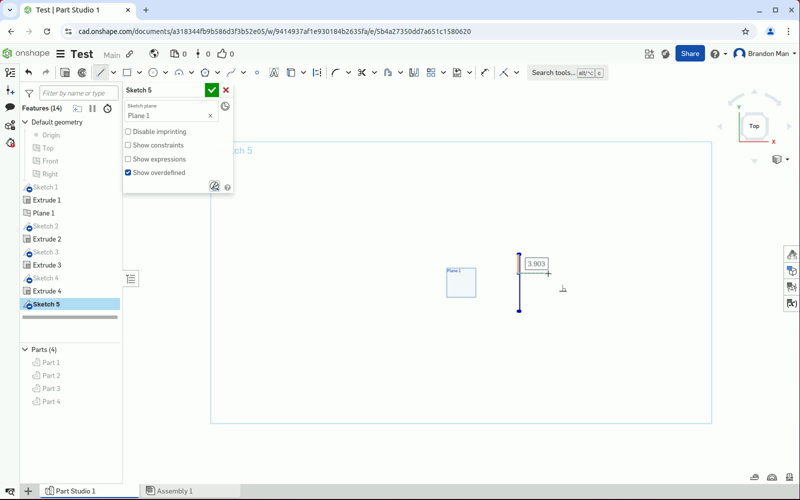
key_down(shift)
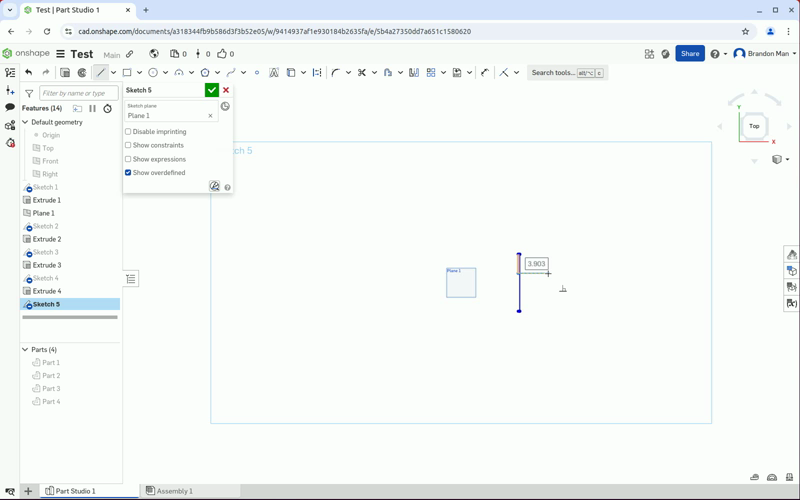
mouse_move(518, 311)
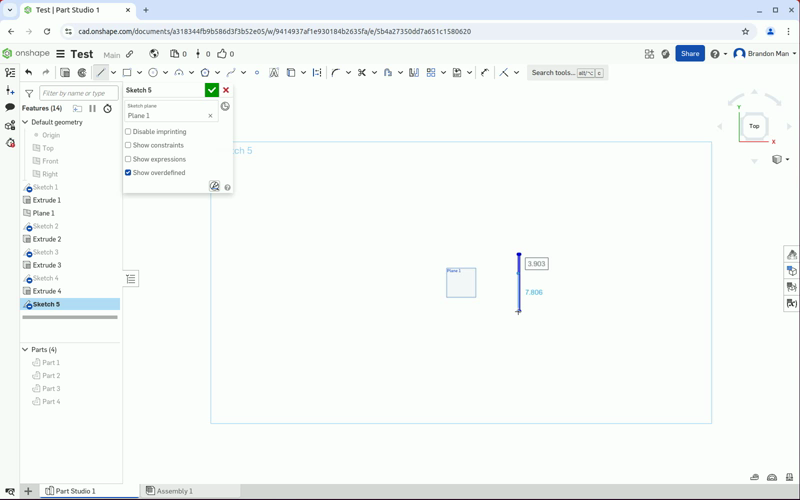
scroll(6)
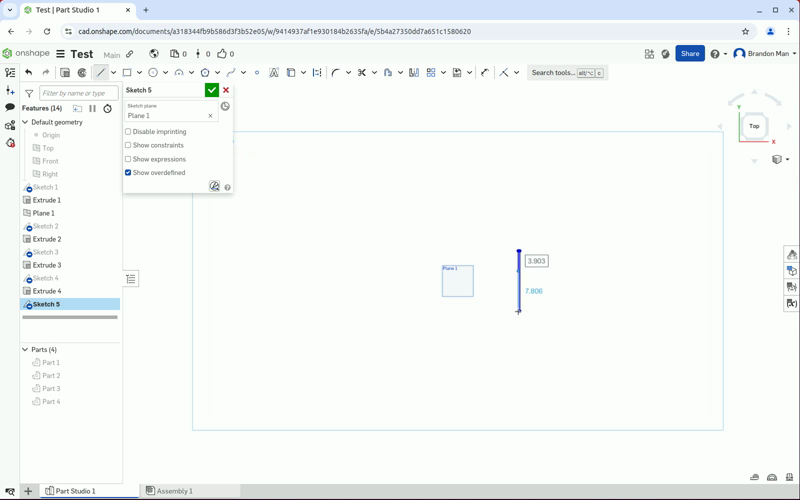
scroll(6)
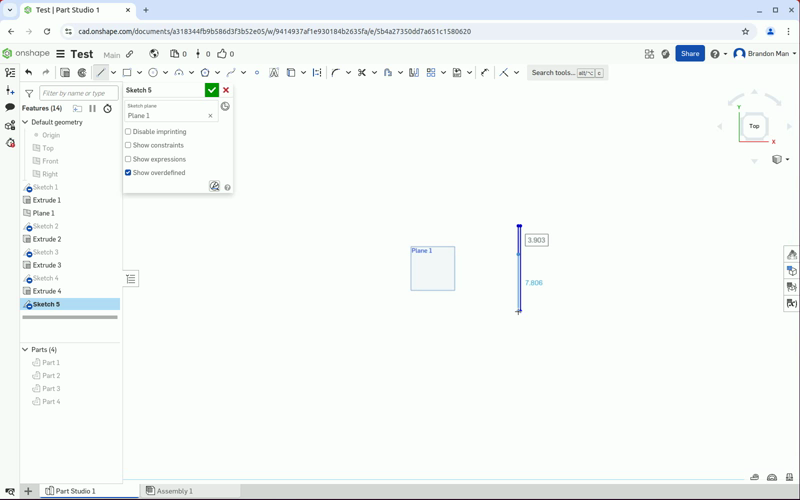
scroll(6)
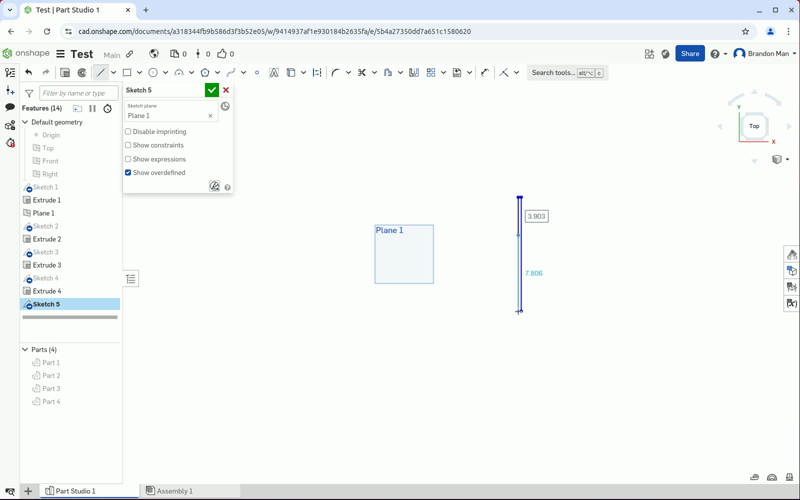
scroll(6)
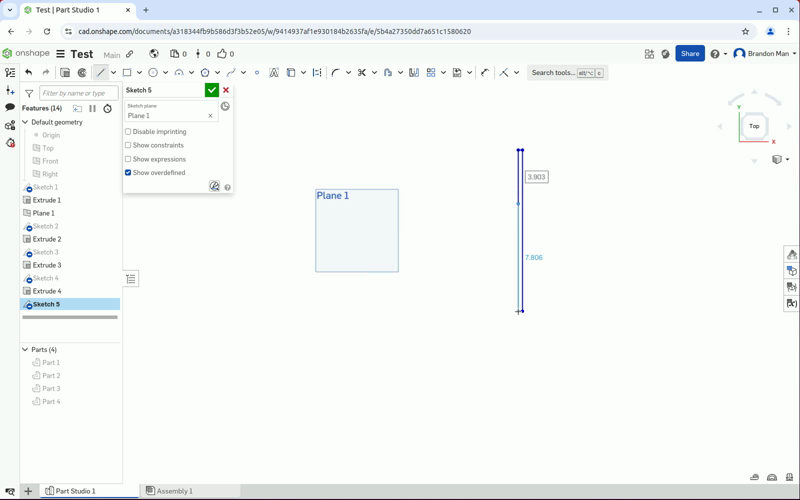
scroll(6)
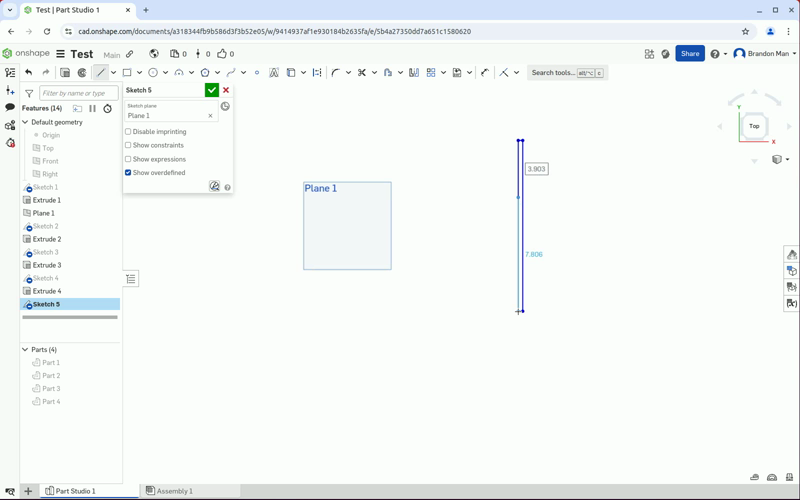
scroll(6)
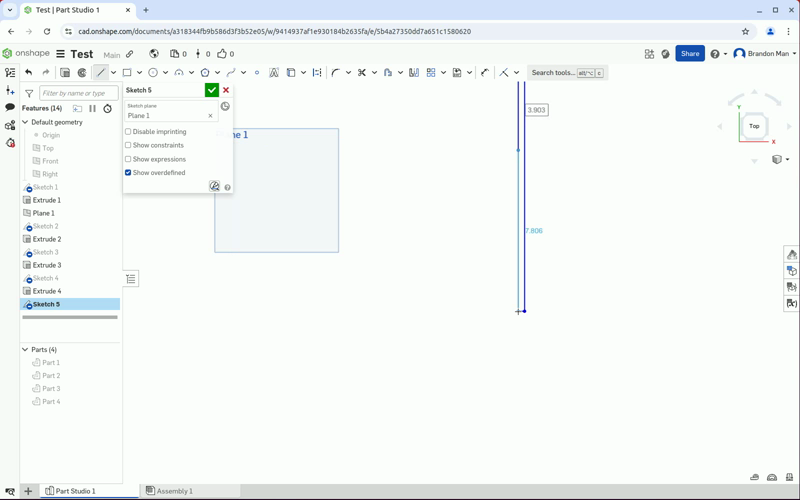
scroll(6)
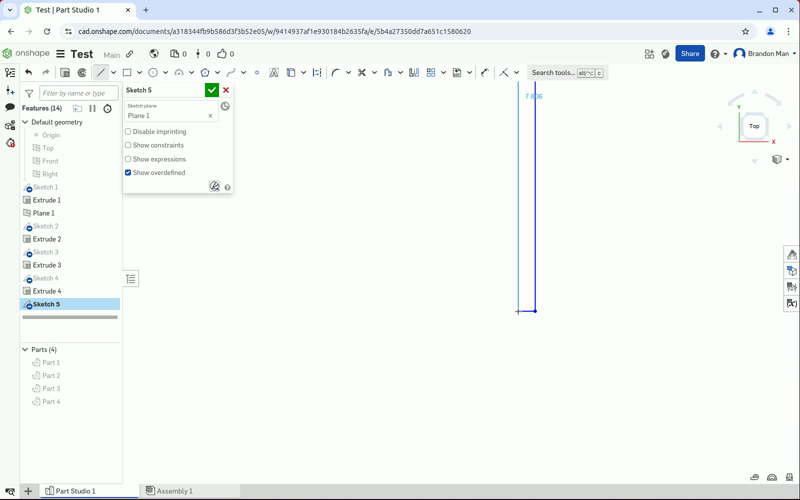
key_up(shift)
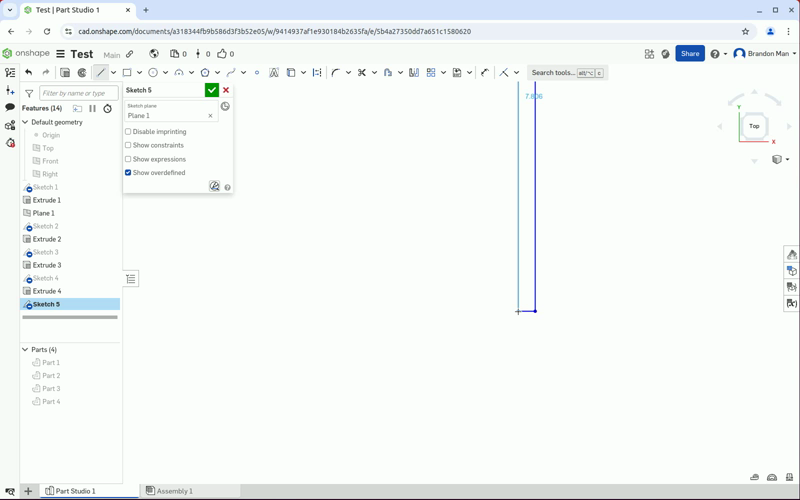
click(518, 311)
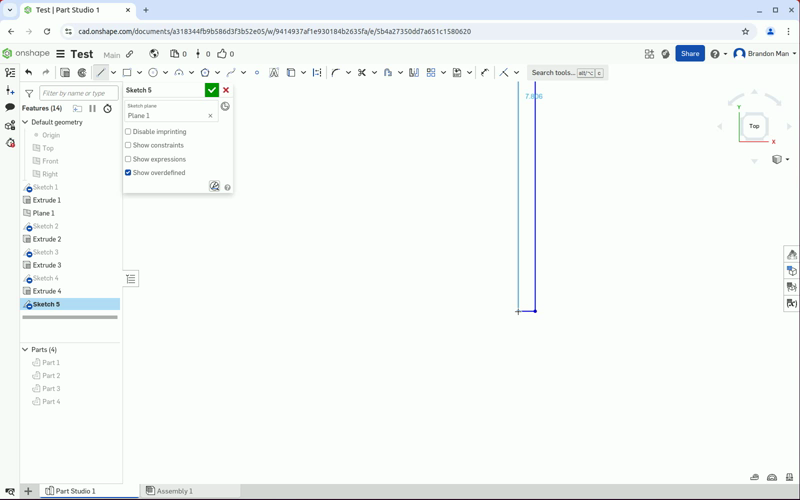
scroll(-6)
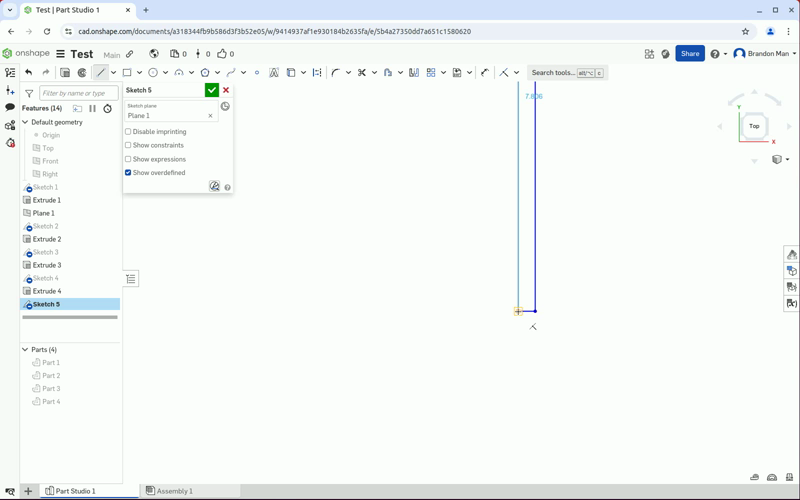
scroll(-6)
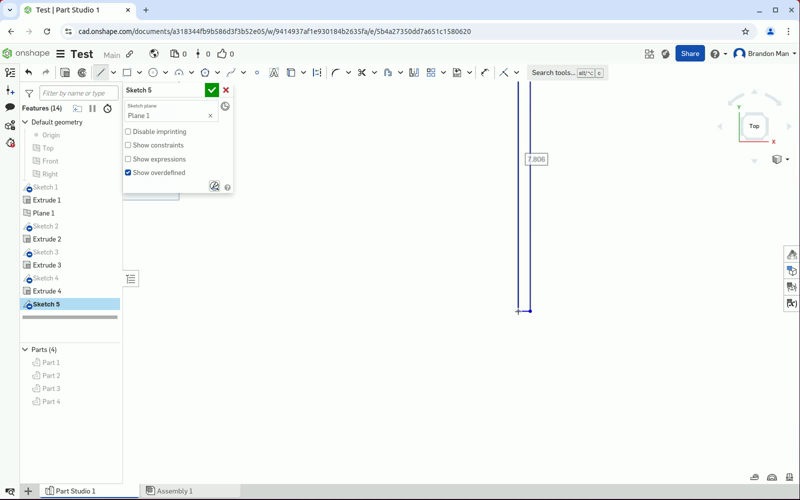
scroll(-6)
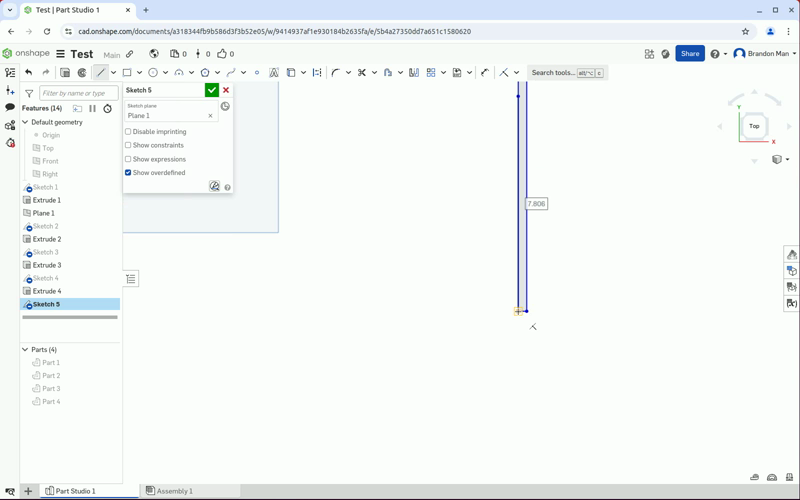
scroll(-6)
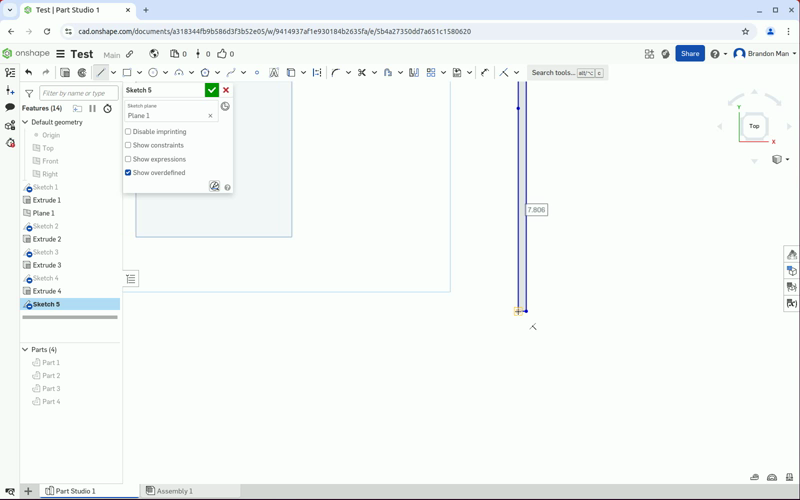
scroll(-6)
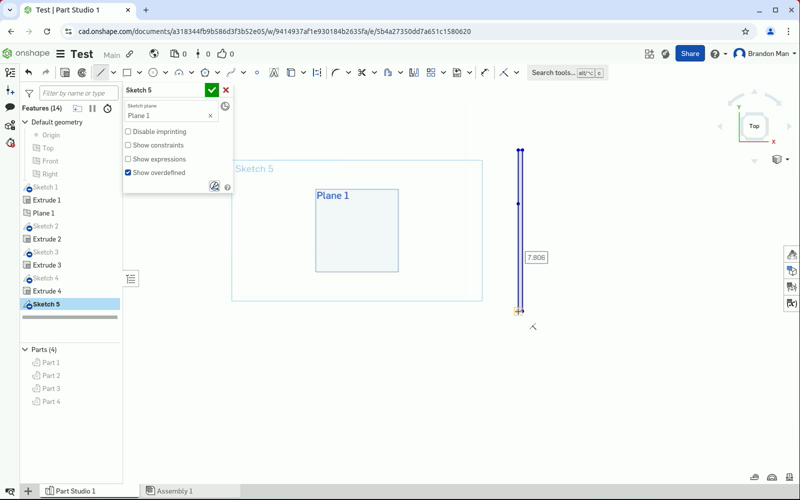
scroll(-6)
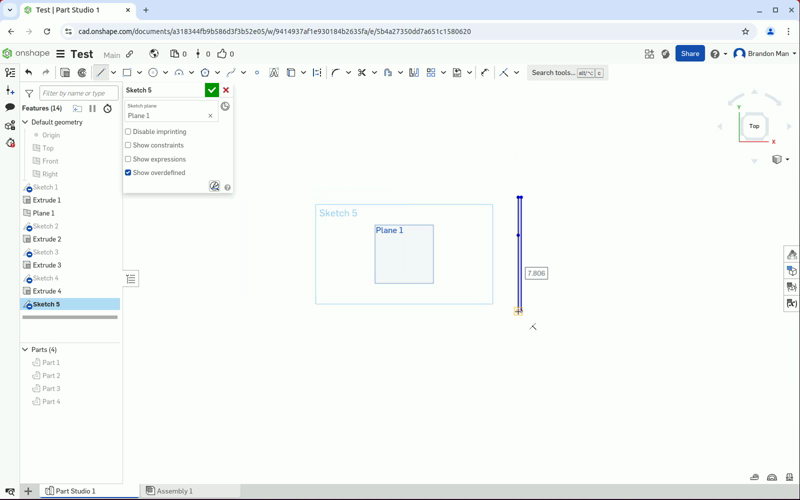
scroll(-6)
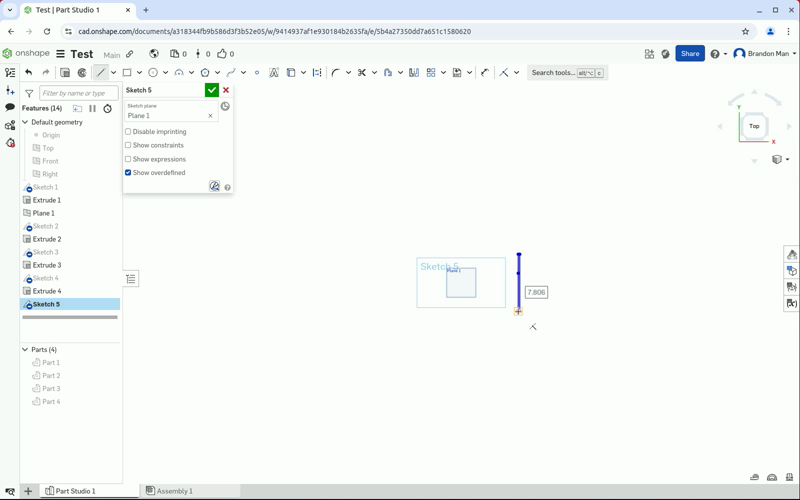
key(esc)
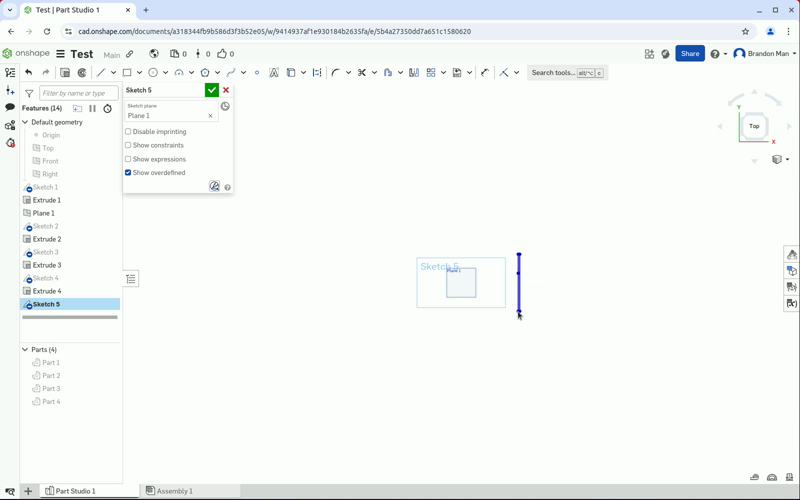
mouse_move(519, 310)
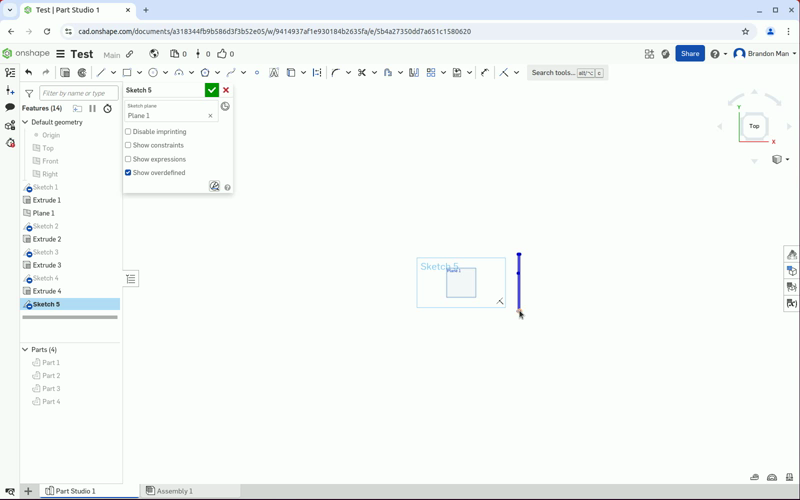
scroll(6)
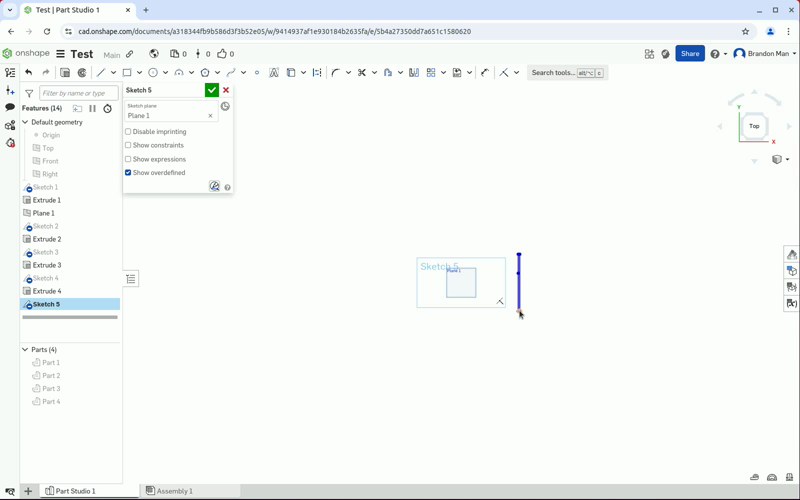
scroll(6)
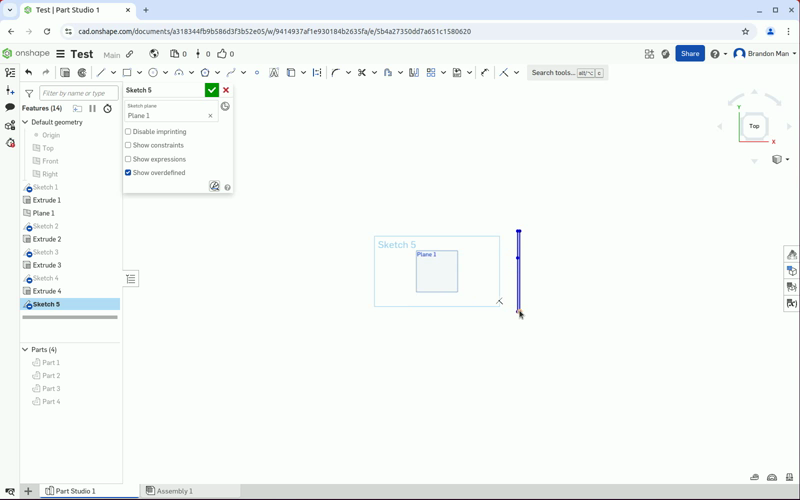
scroll(6)
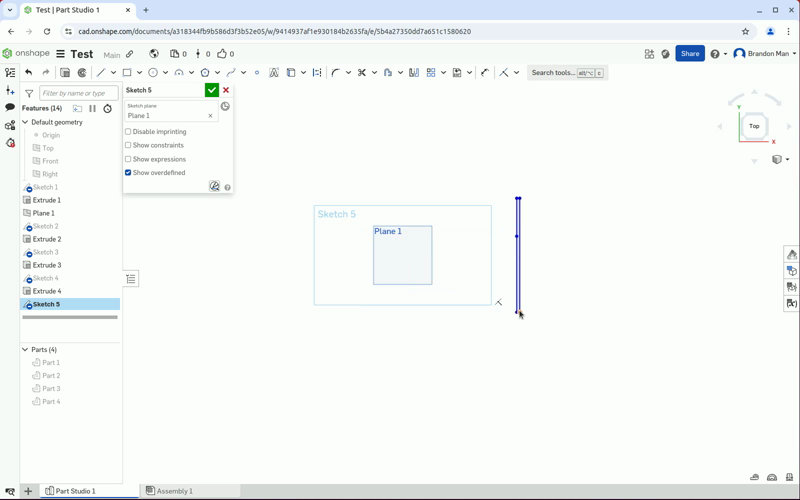
scroll(6)
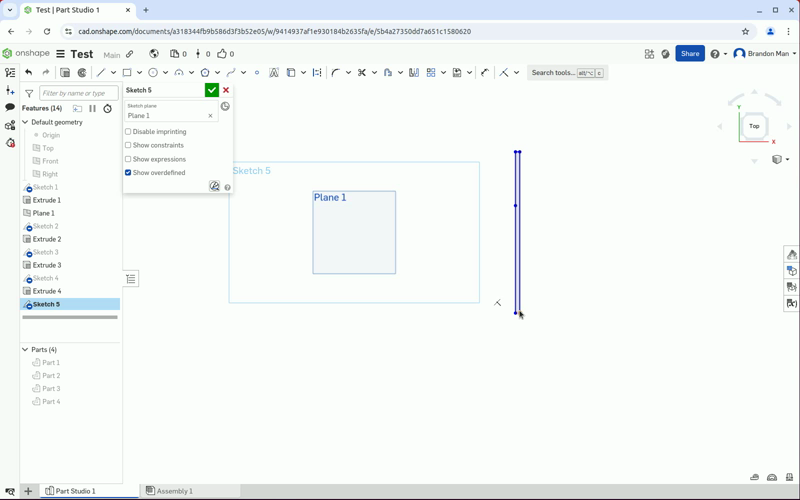
scroll(6)
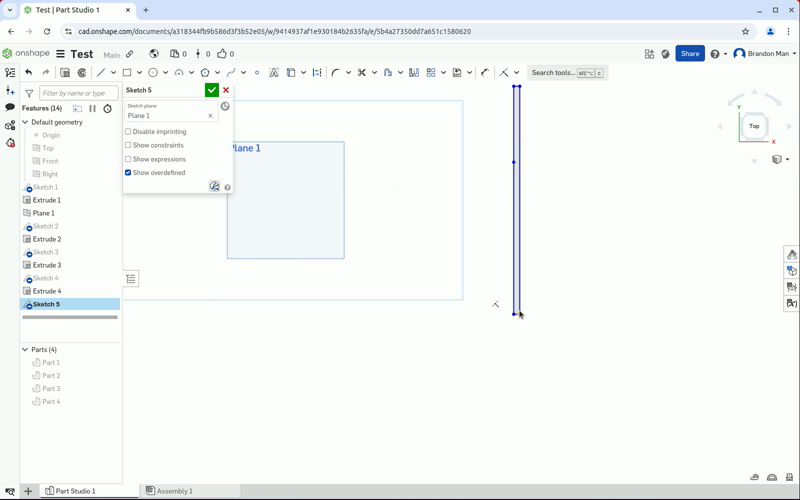
scroll(6)
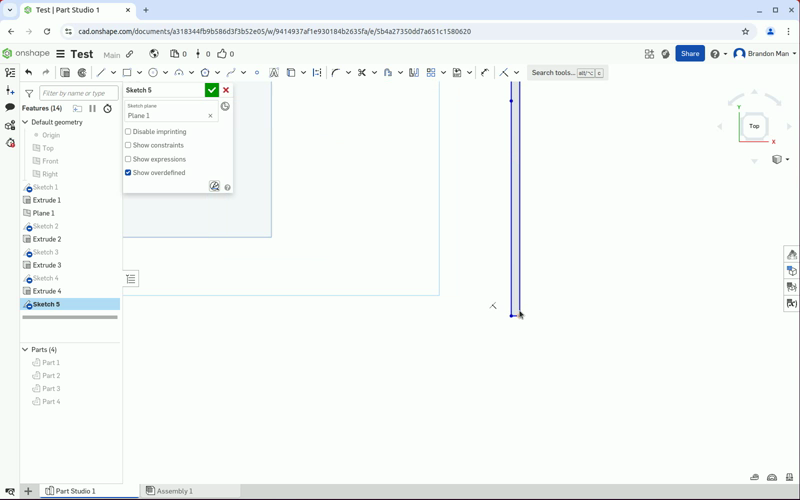
scroll(6)
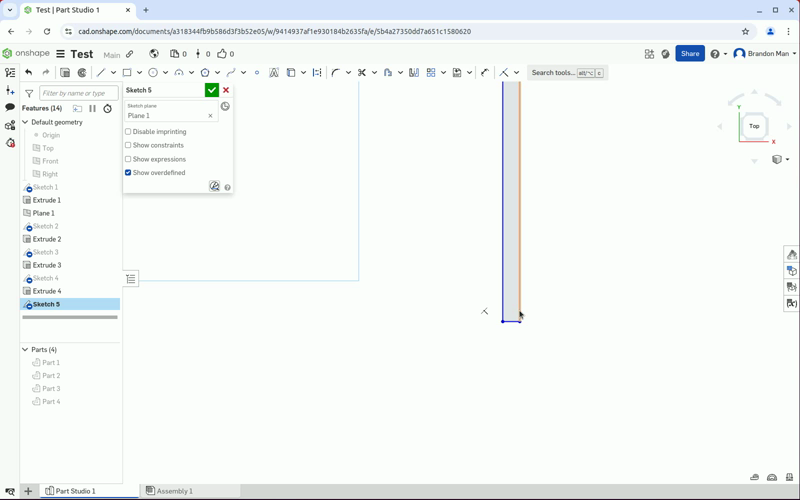
click(519, 310)
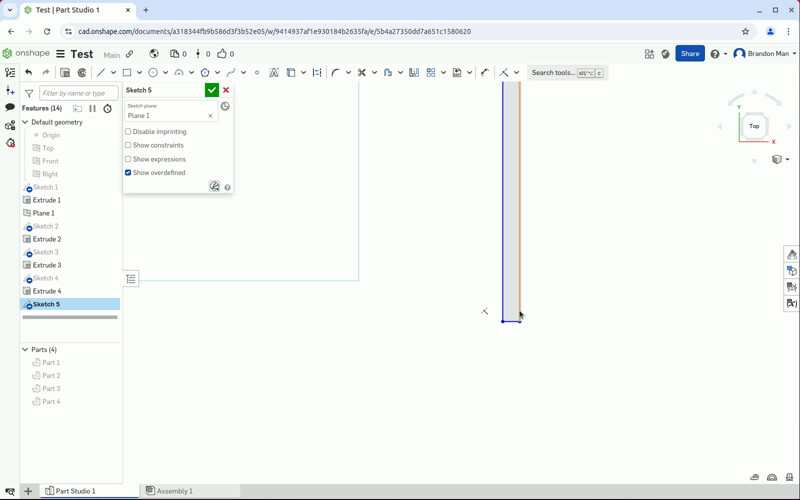
scroll(-6)
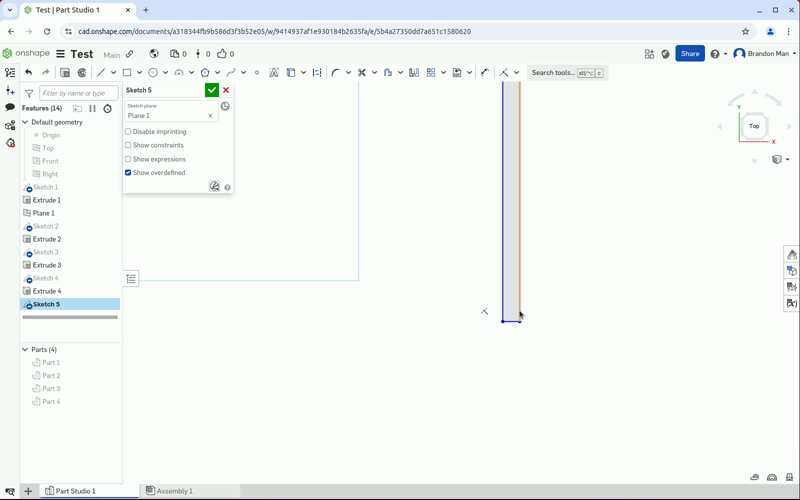
scroll(-6)
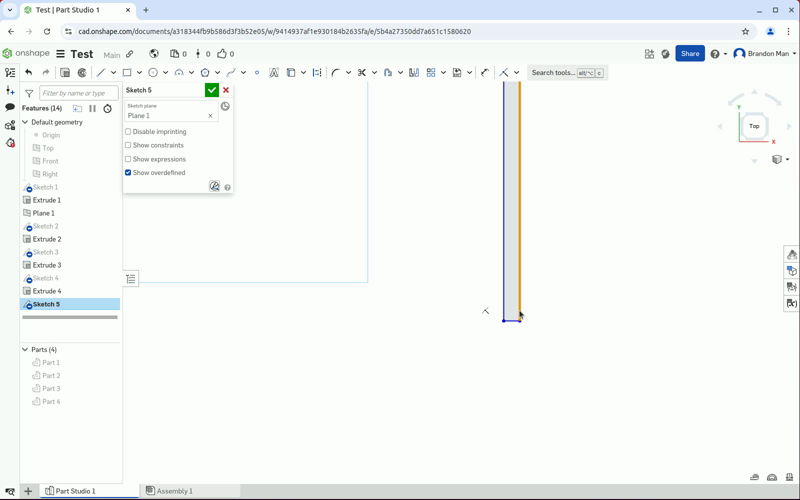
scroll(-6)
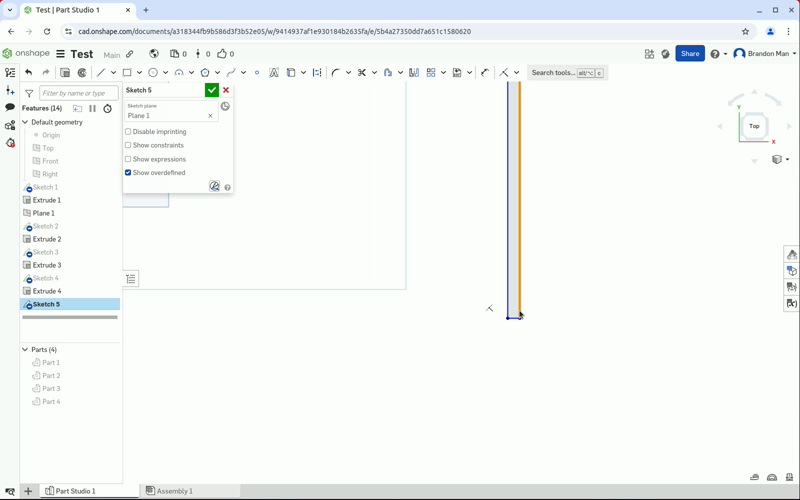
scroll(-6)
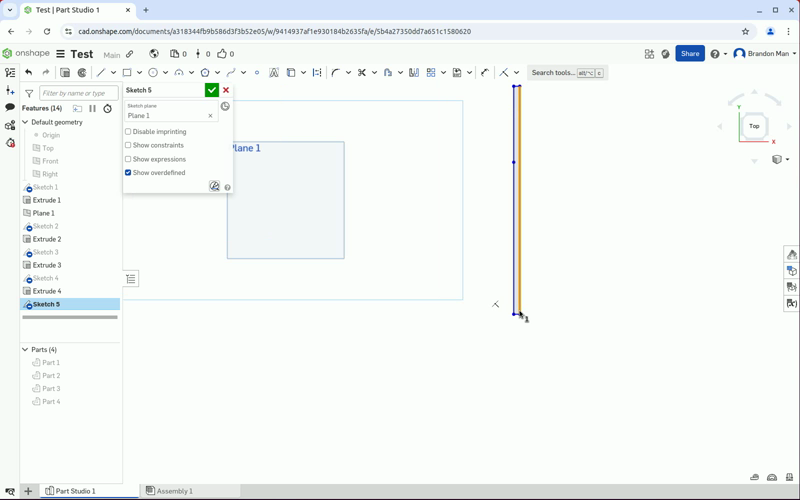
scroll(-6)
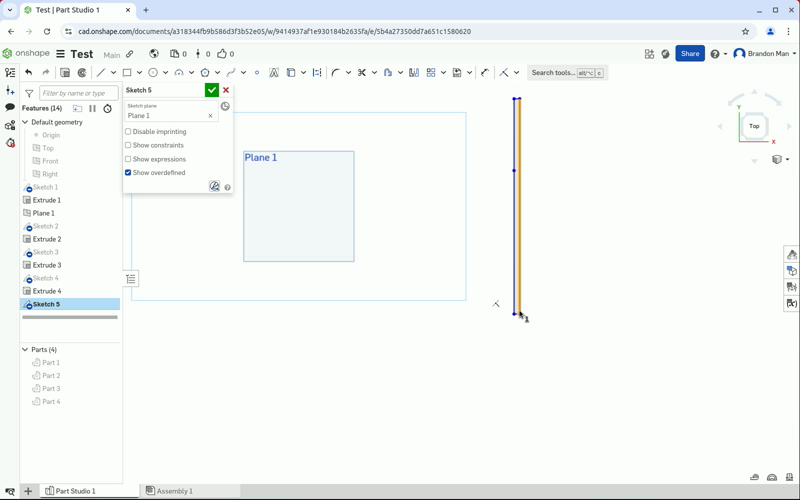
scroll(-6)
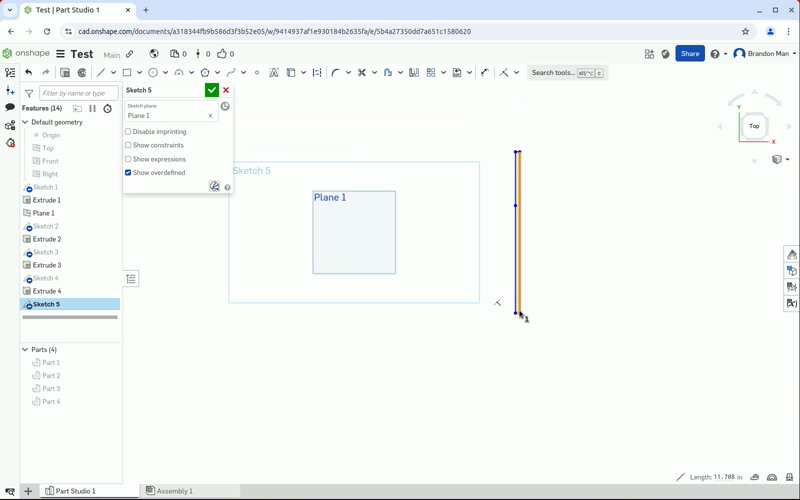
scroll(-6)
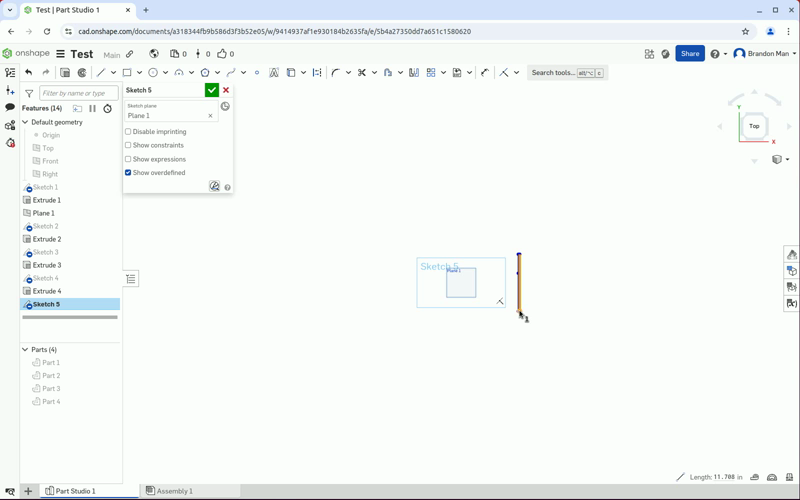
mouse_move(73, 352)
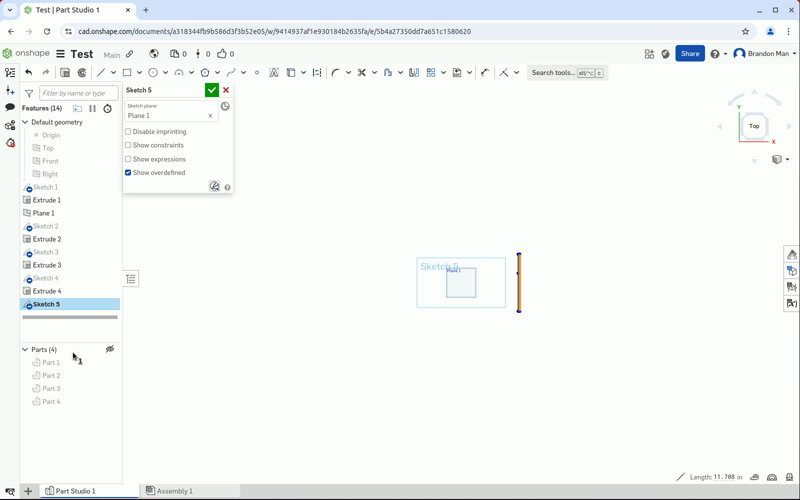
key(shift+y)
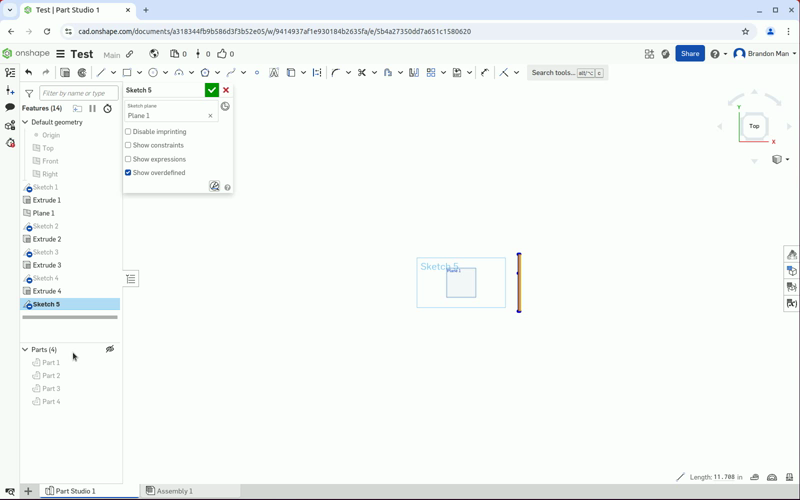
key(shift+e)
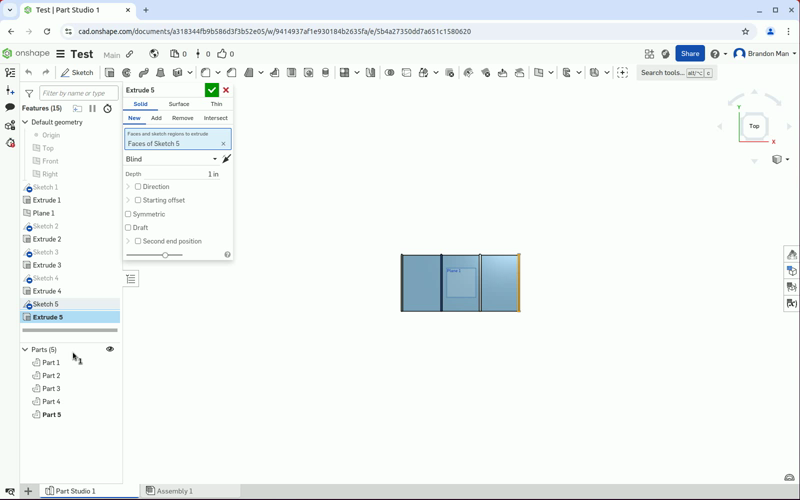
mouse_move(143, 106)
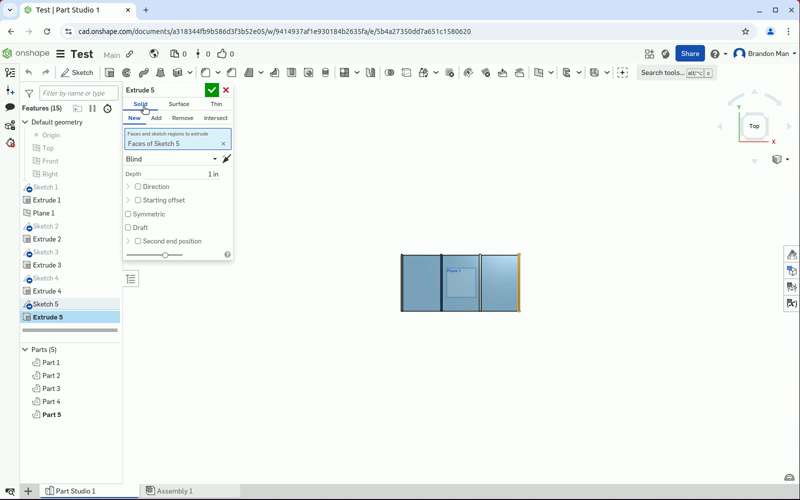
click(143, 106)
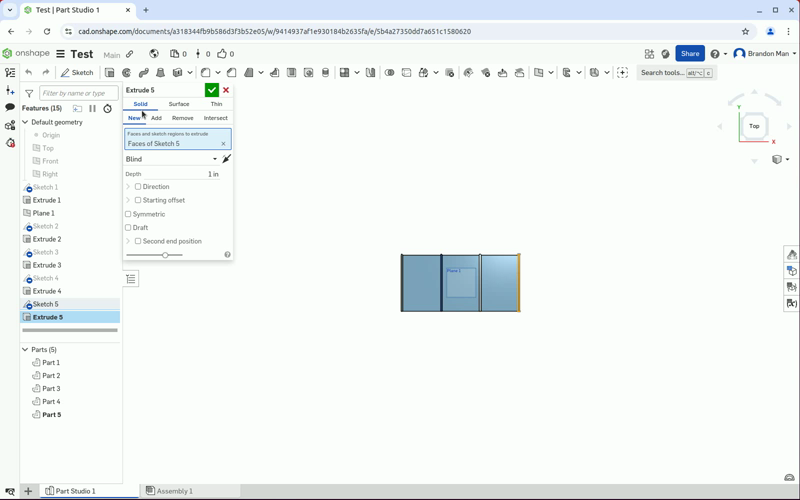
mouse_move(137, 120)
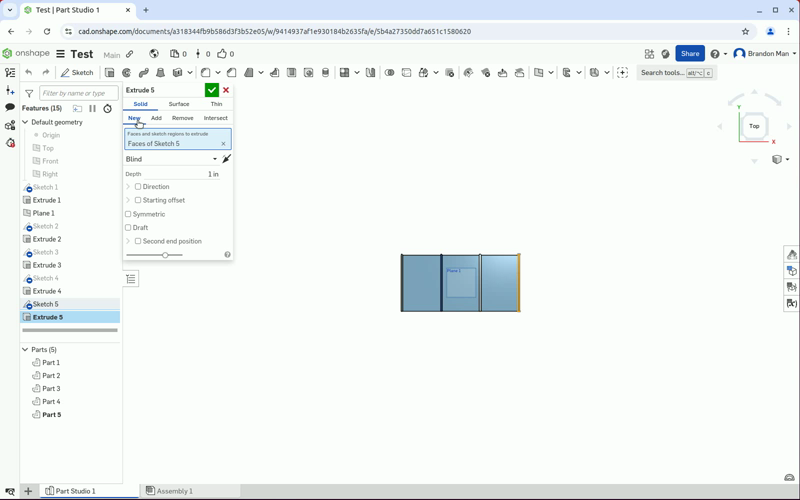
click(137, 120)
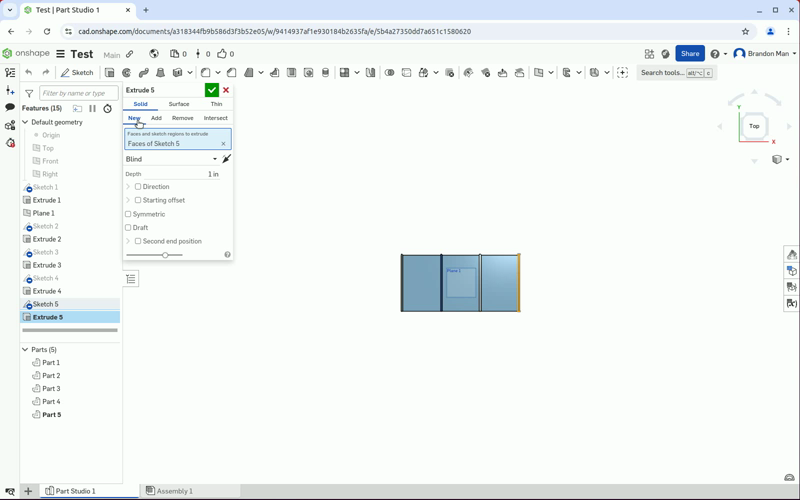
key(tab, 4)
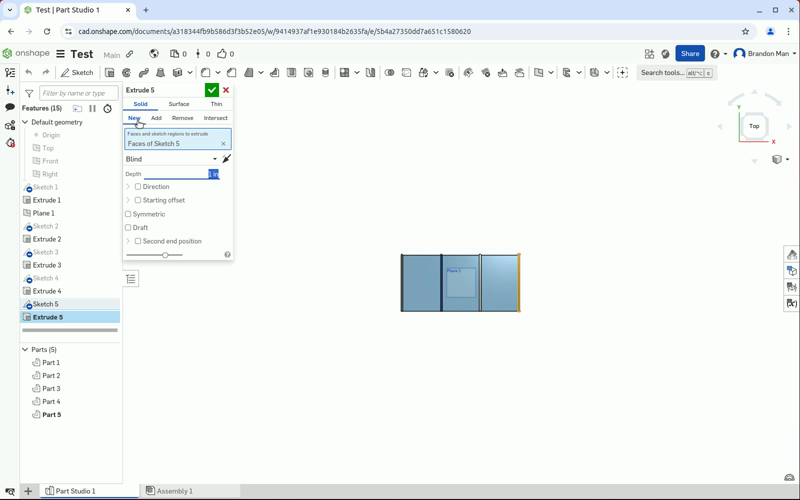
text(6.018)
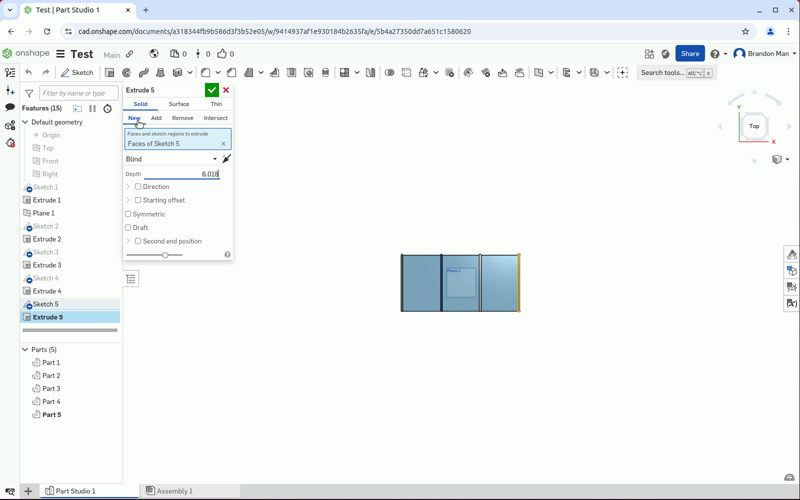
key(enter)
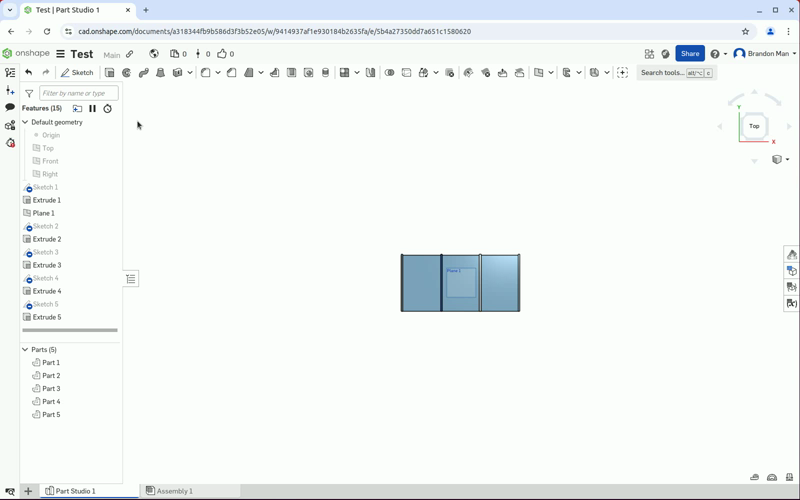
key(shift+h)
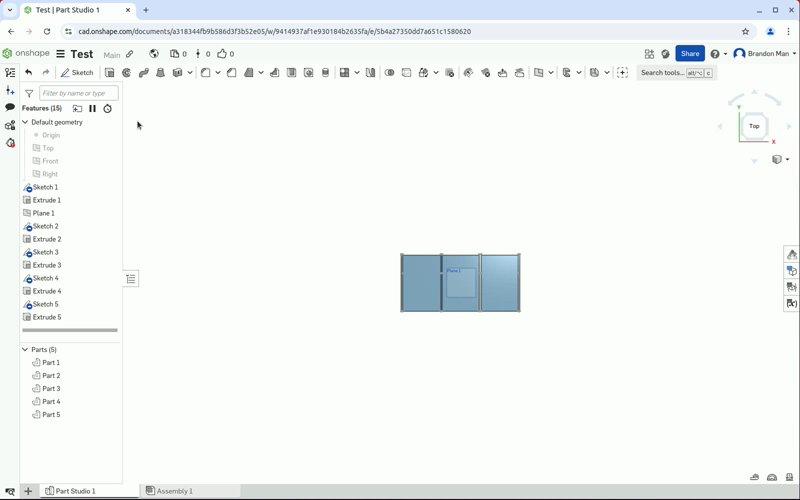
key(shift+h)
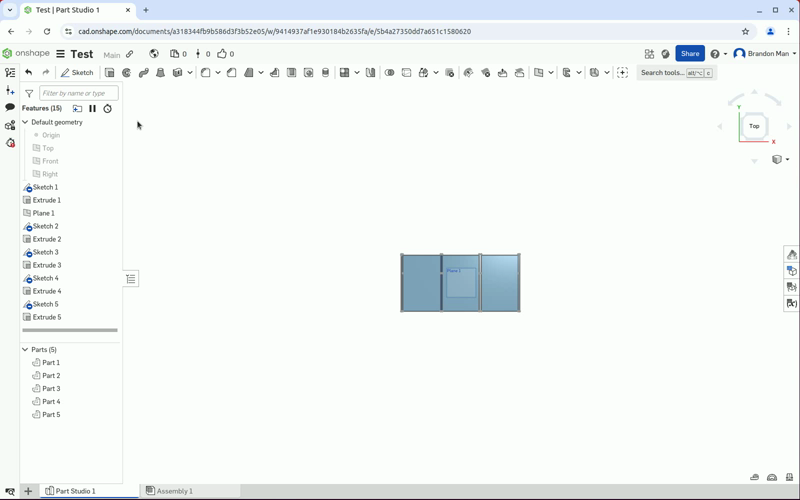
key(shift+7)
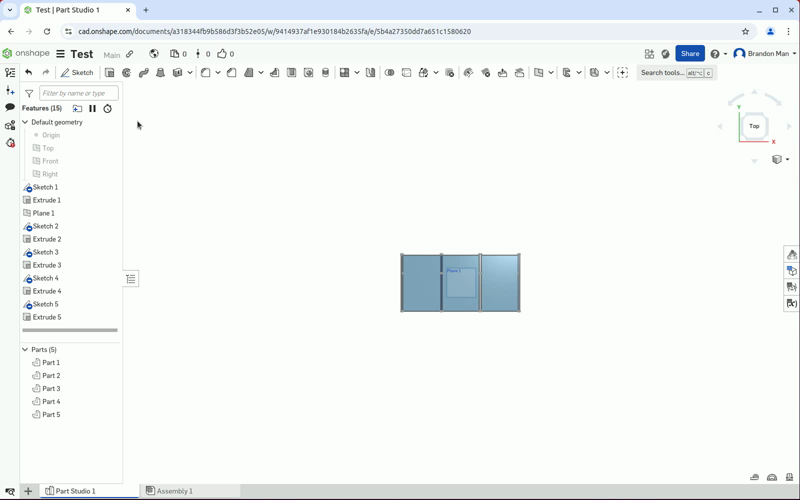
key(up, 3)
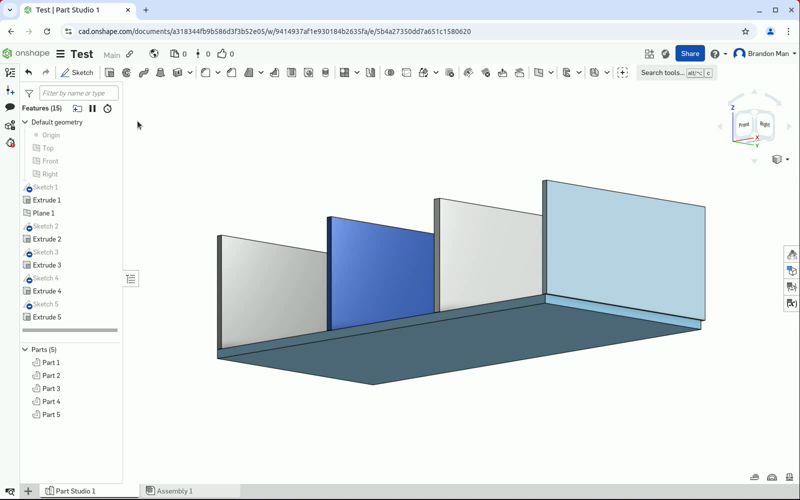
key(left, 3)
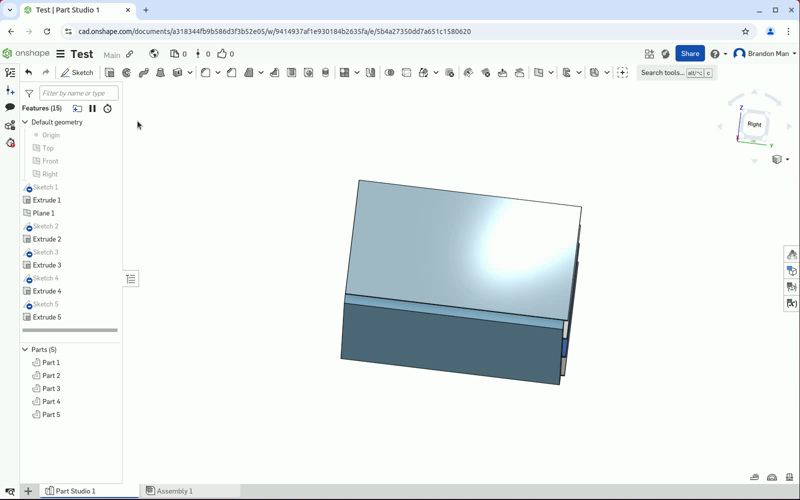
key(right, 3)
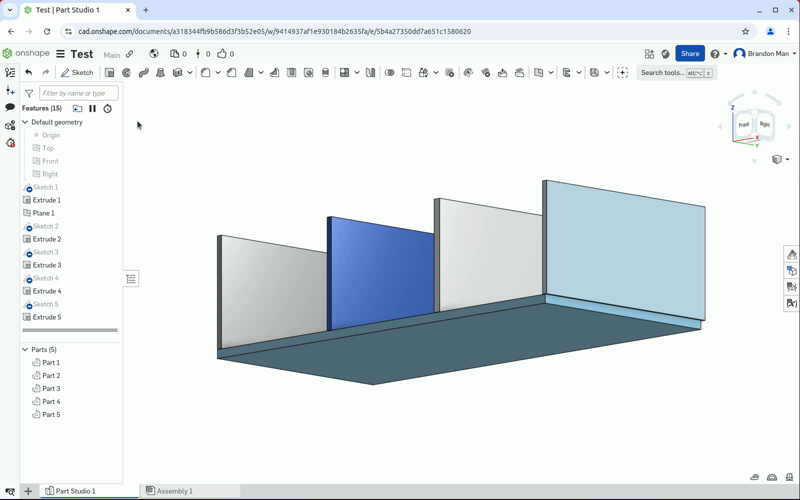
key(down, 3)
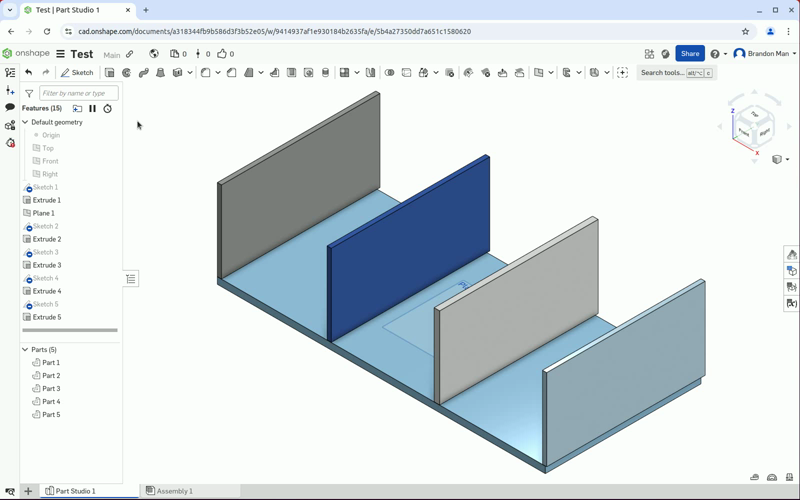
mouse_move(73, 189)
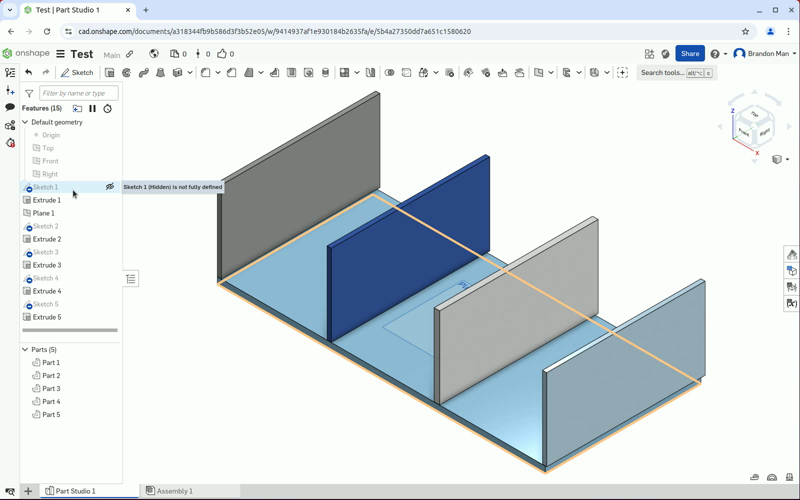
click(73, 189)